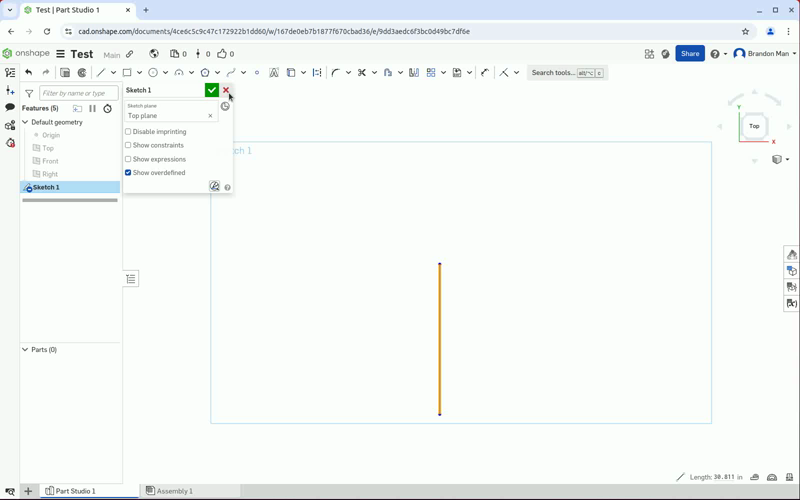
key(shift+h)
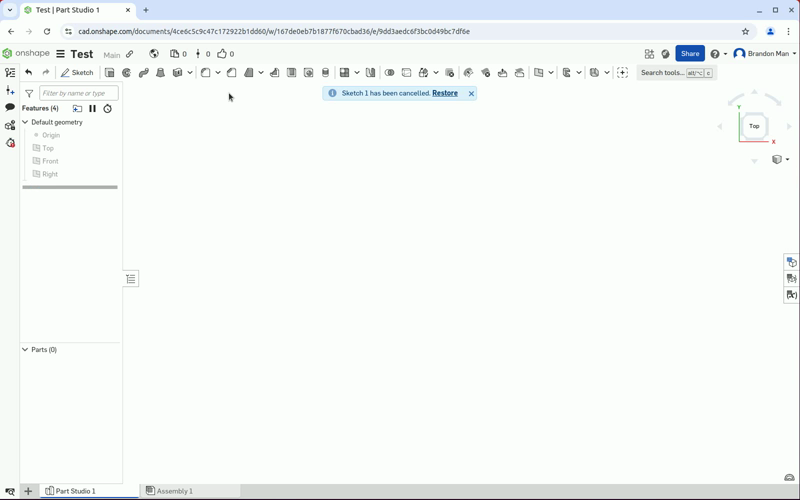
mouse_move(73, 352)
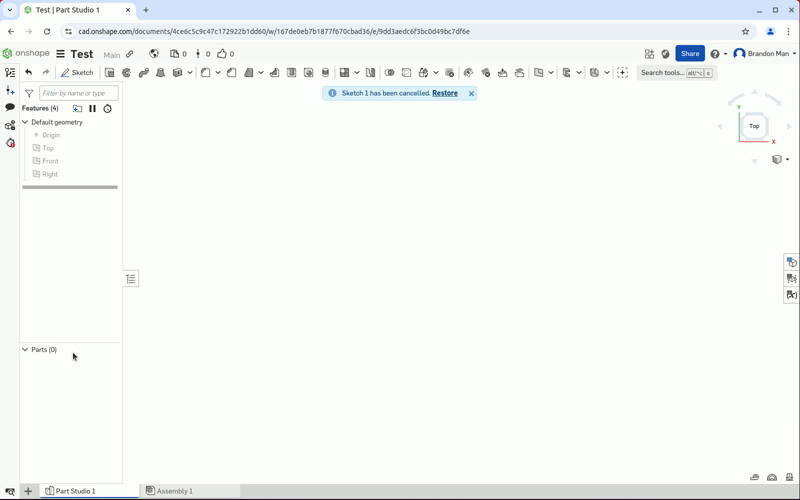
key(y)
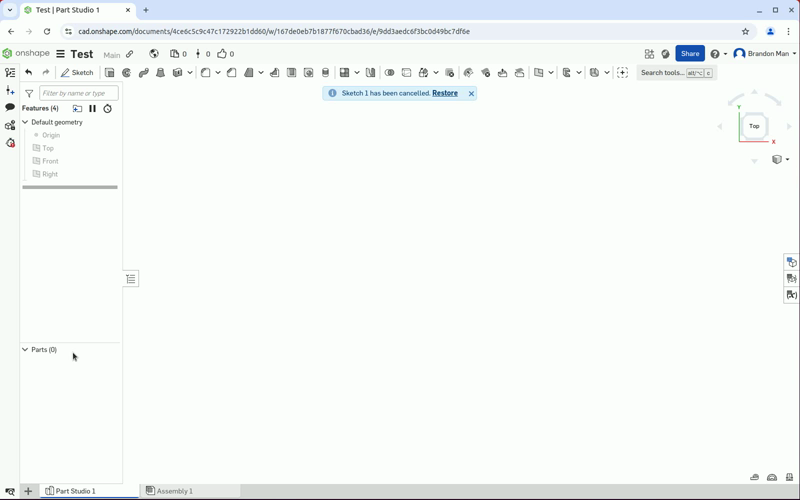
key(shift+p)
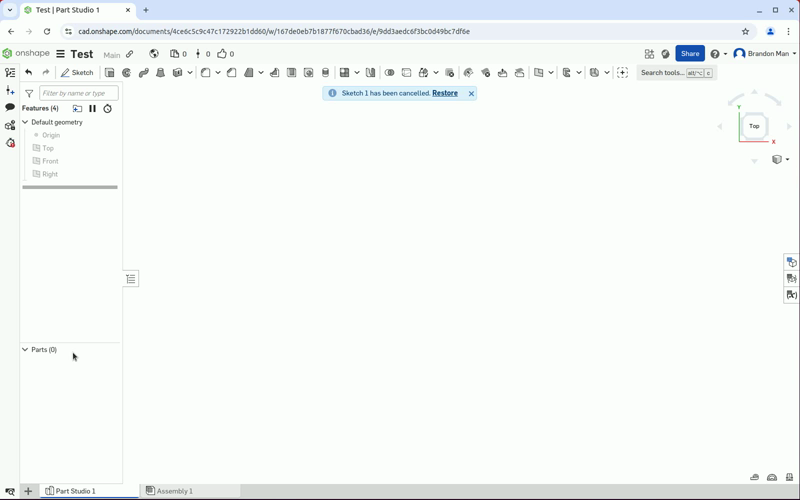
key(space)
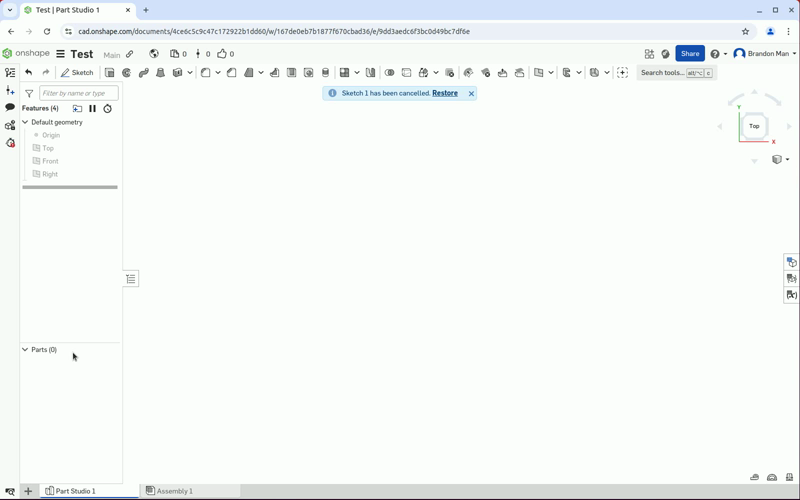
key_down(shift)
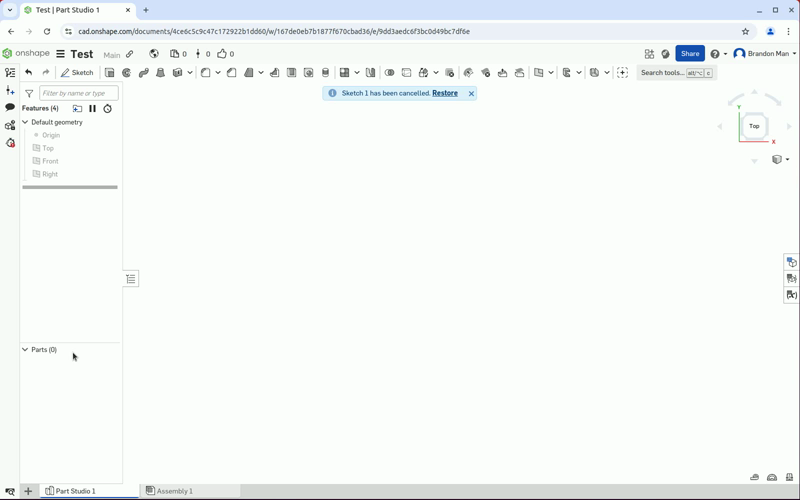
key(up)
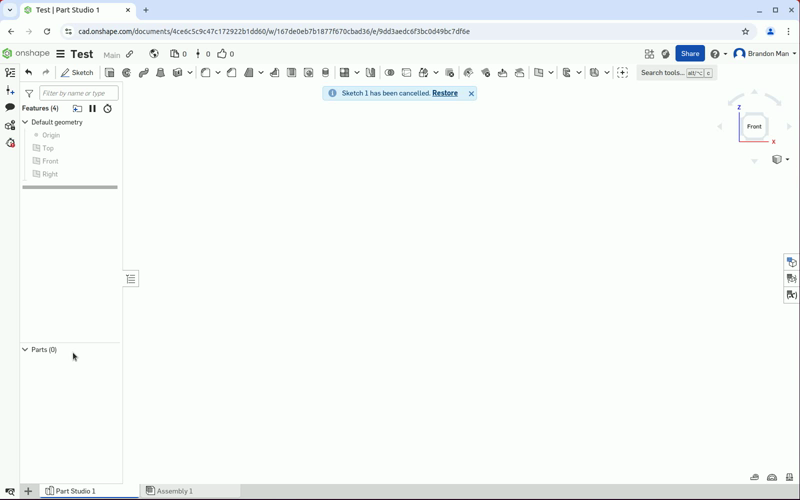
key_up(shift)
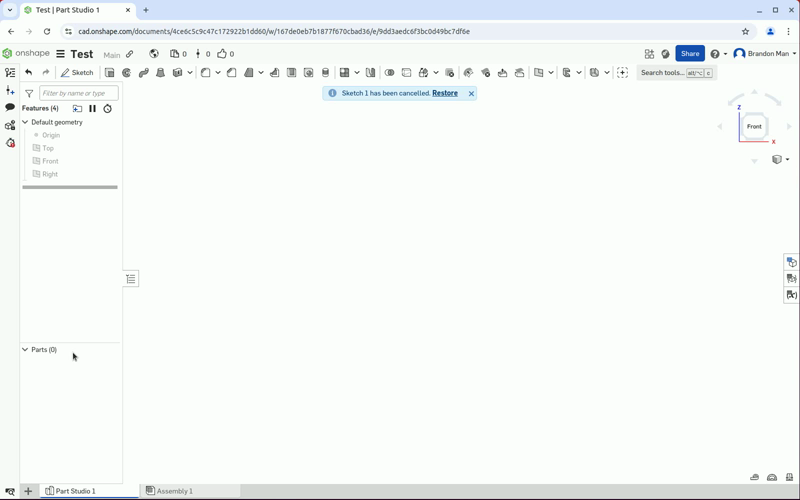
mouse_move(73, 352)
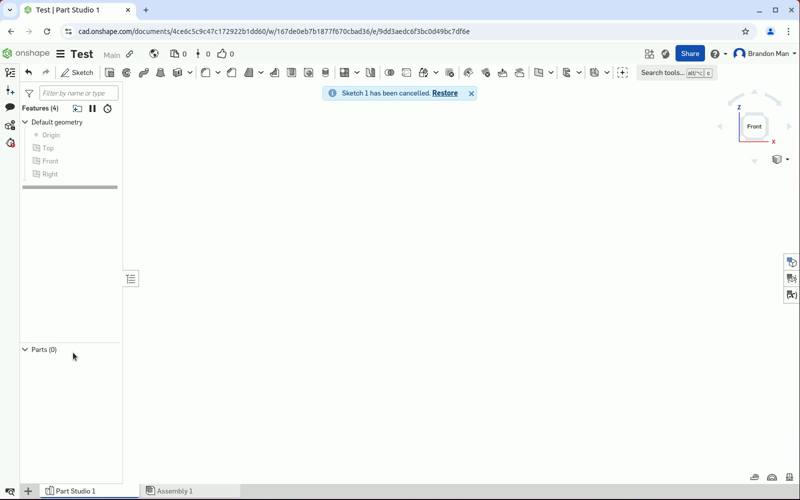
key(shift+y)
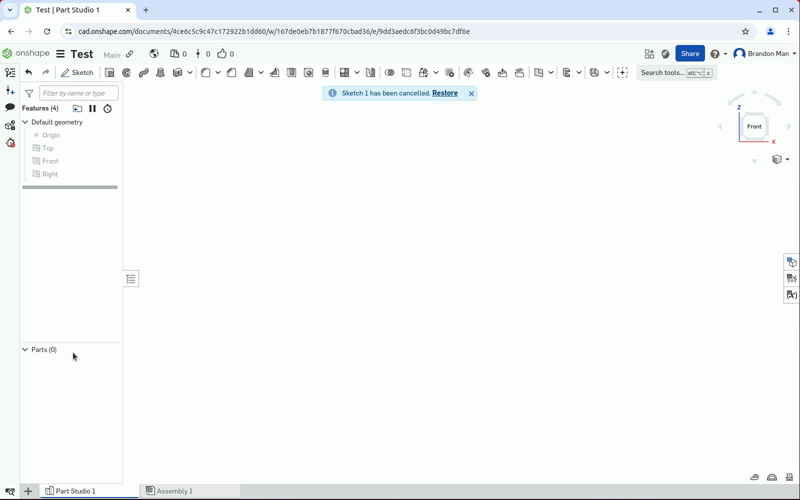
key(shift+s)
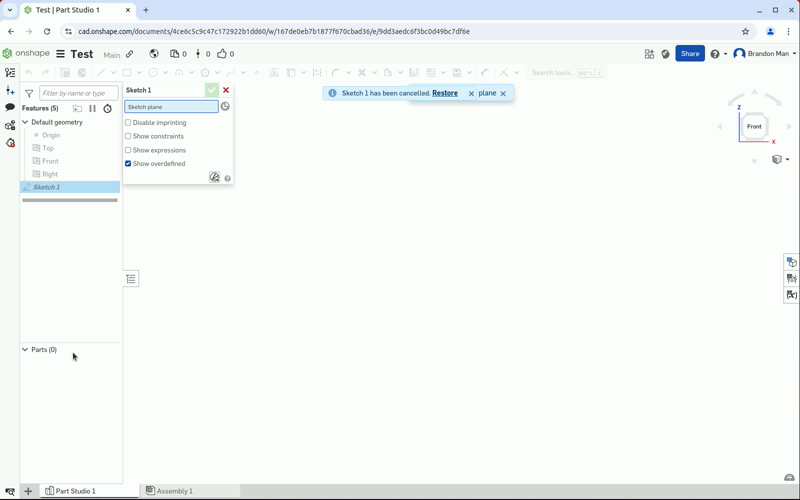
mouse_move(73, 163)
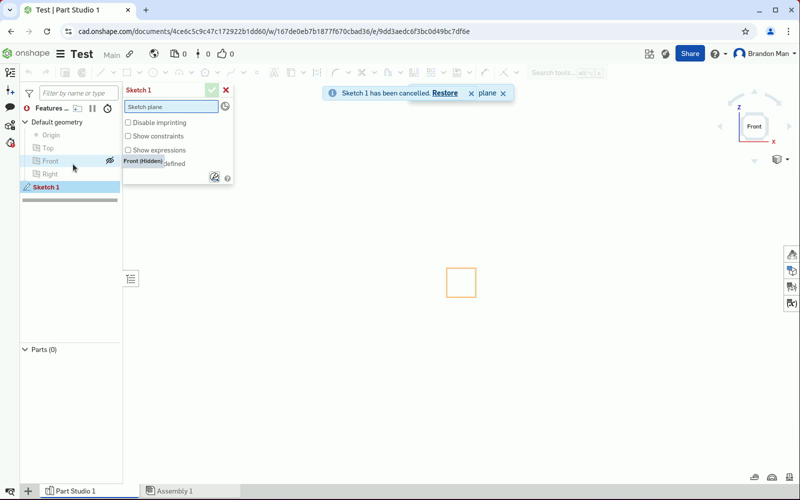
click(73, 163)
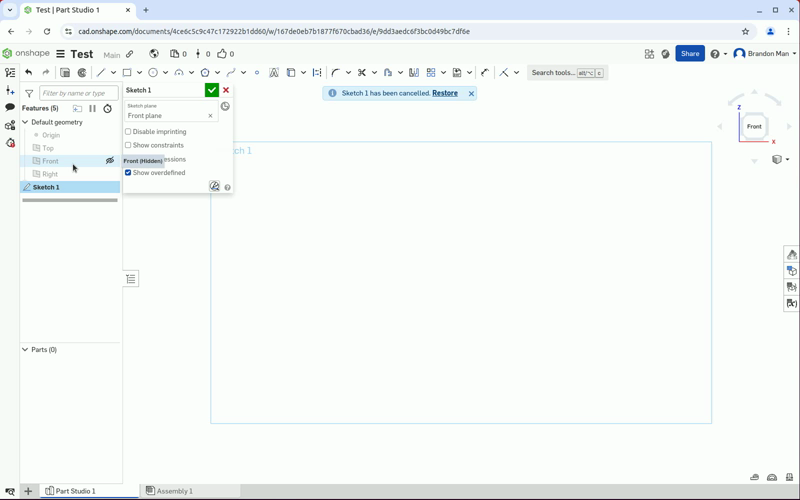
mouse_move(73, 352)
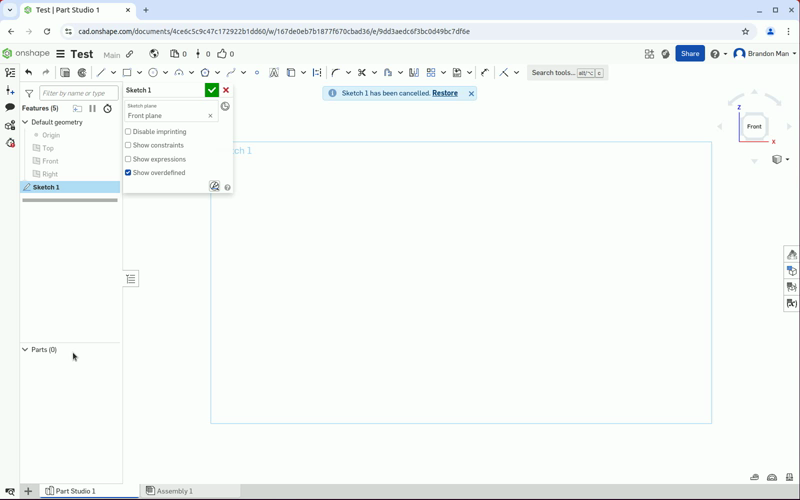
key(y)
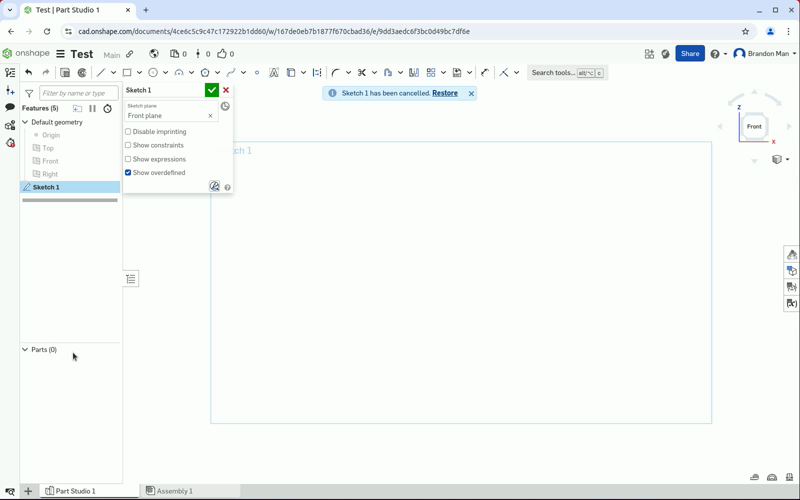
key(l)
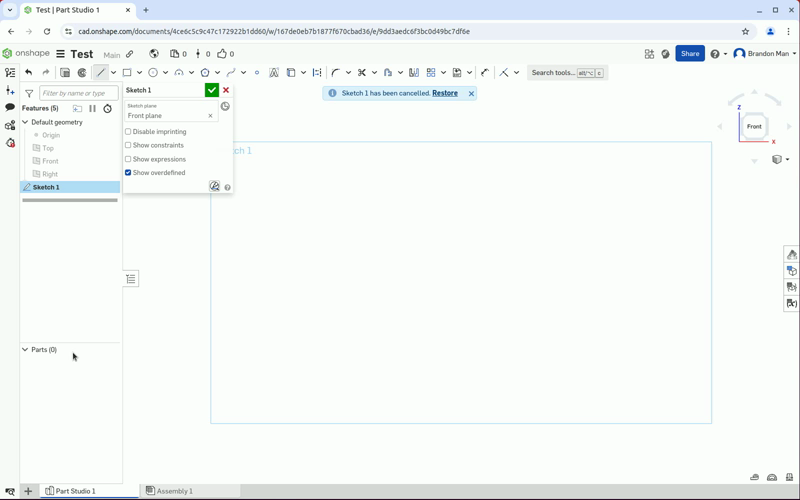
key_down(shift)
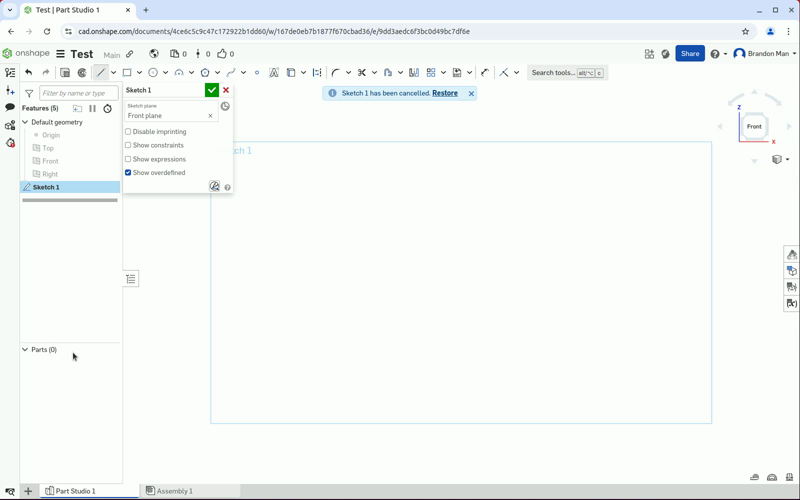
mouse_move(460, 282)
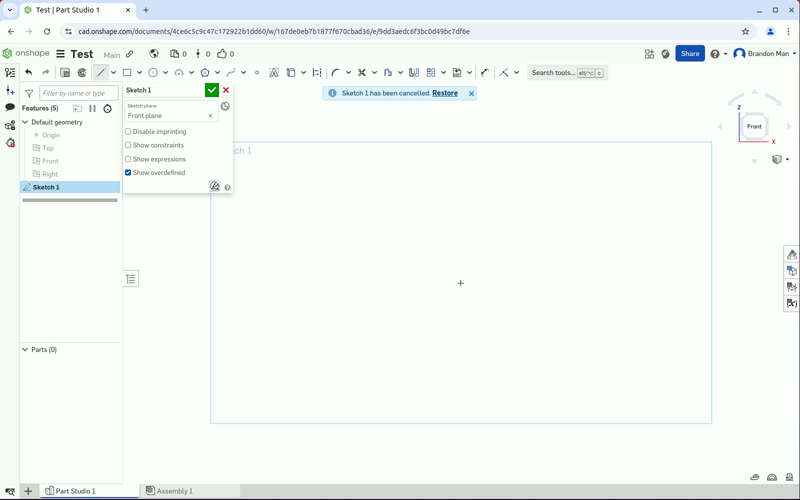
click(460, 282)
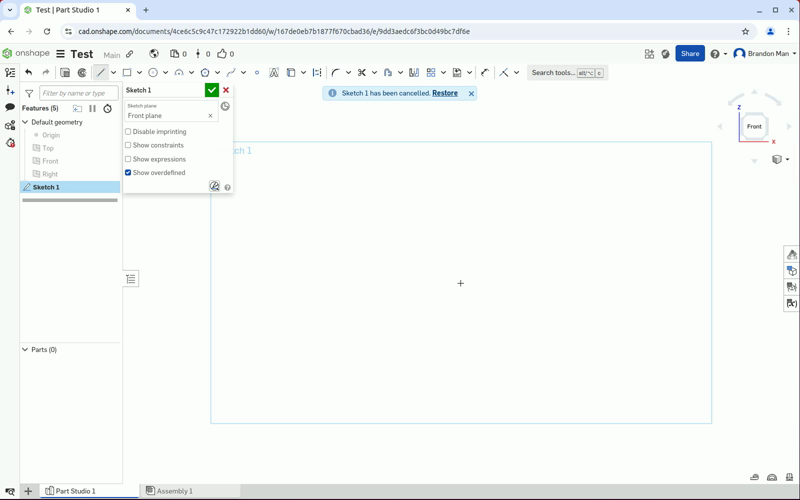
key_up(shift)
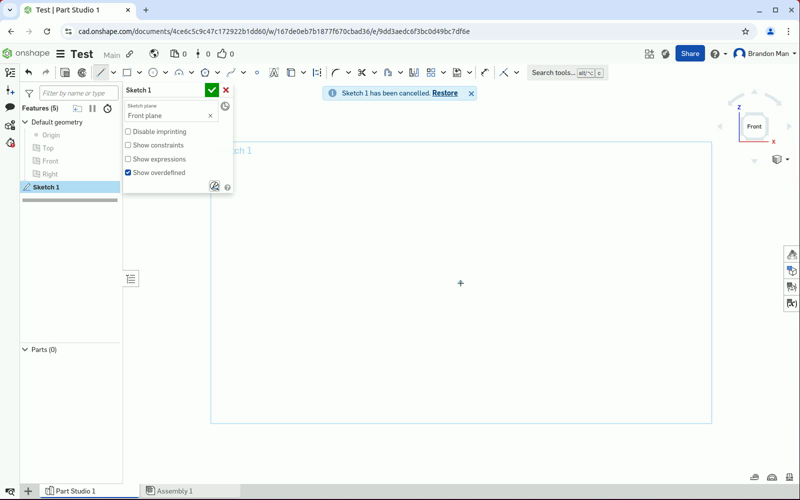
key_down(shift)
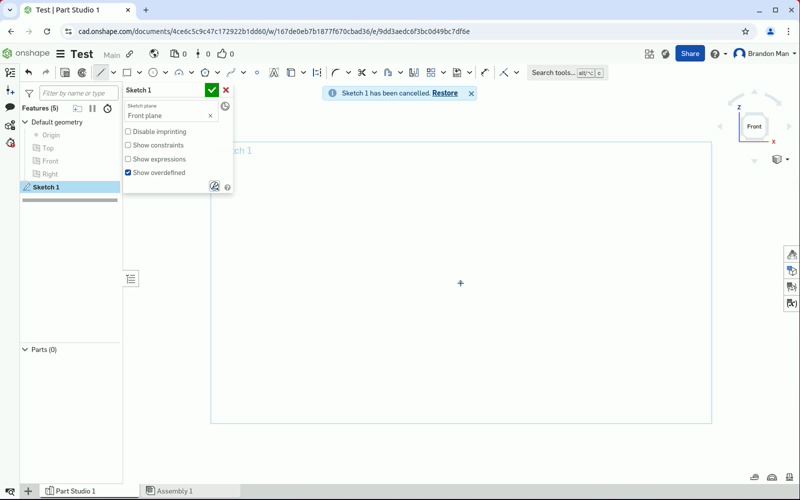
mouse_move(573, 282)
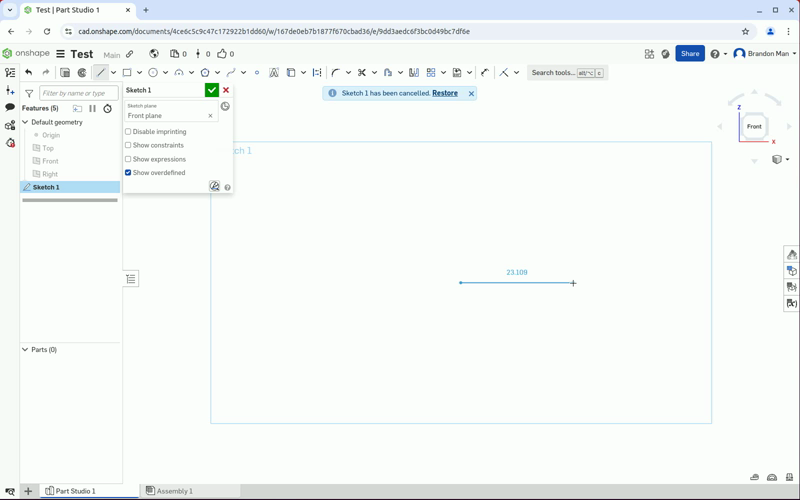
click(573, 282)
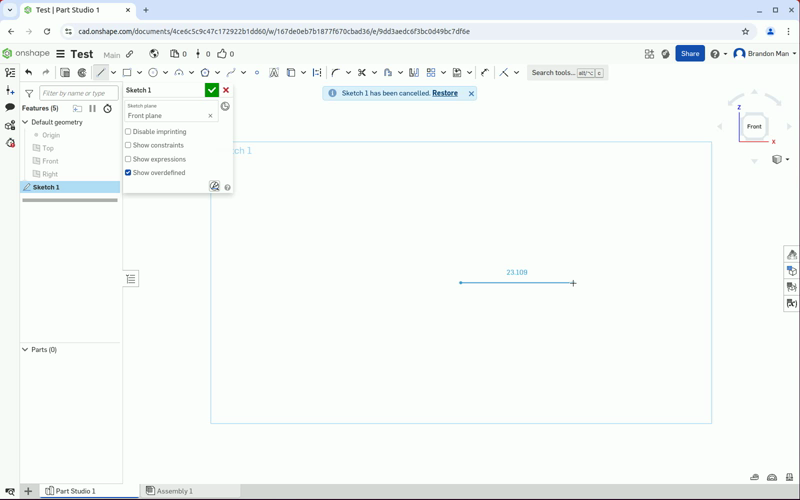
key_up(shift)
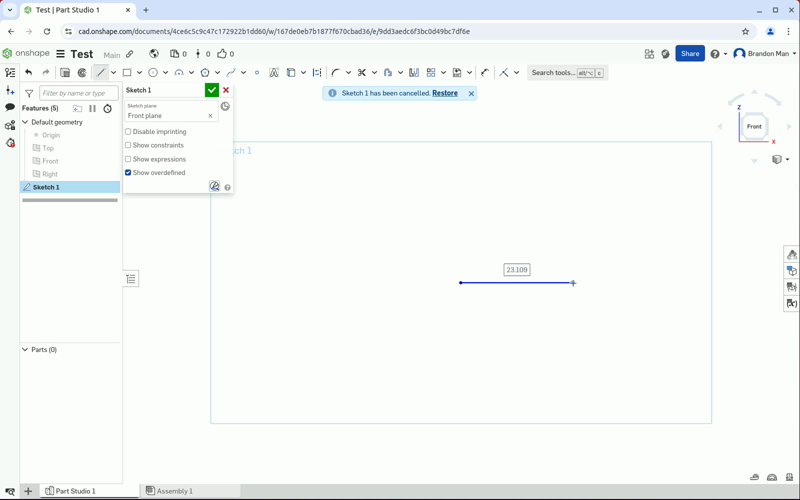
key_down(shift)
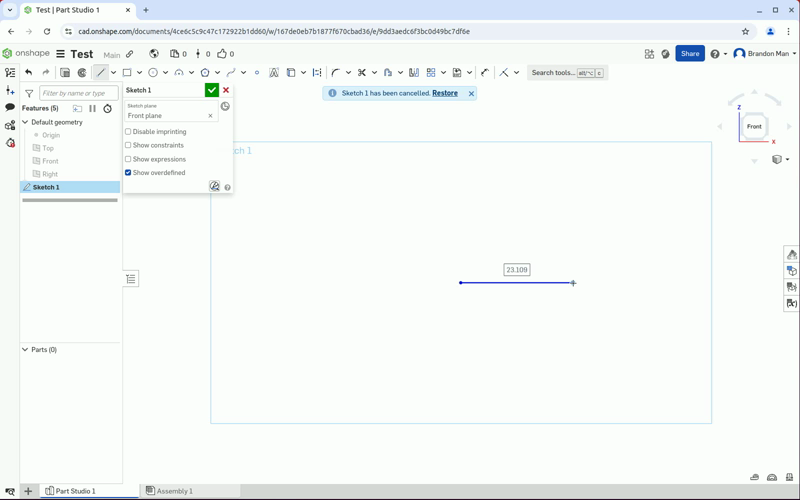
mouse_move(589, 282)
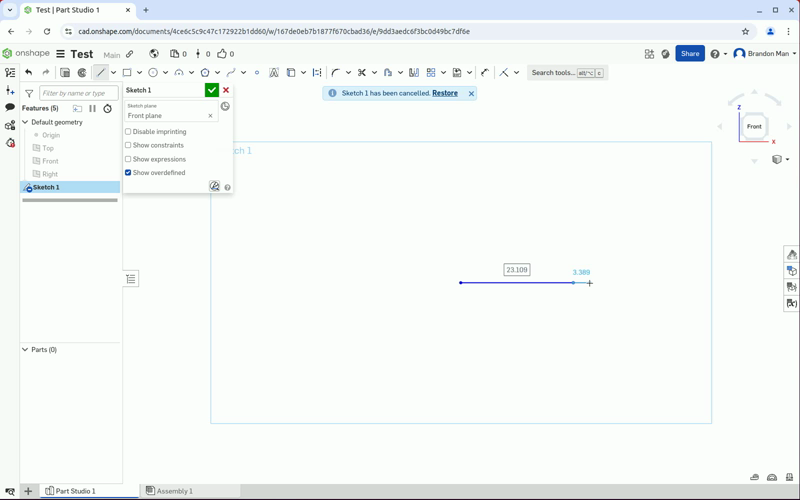
mouse_move(573, 249)
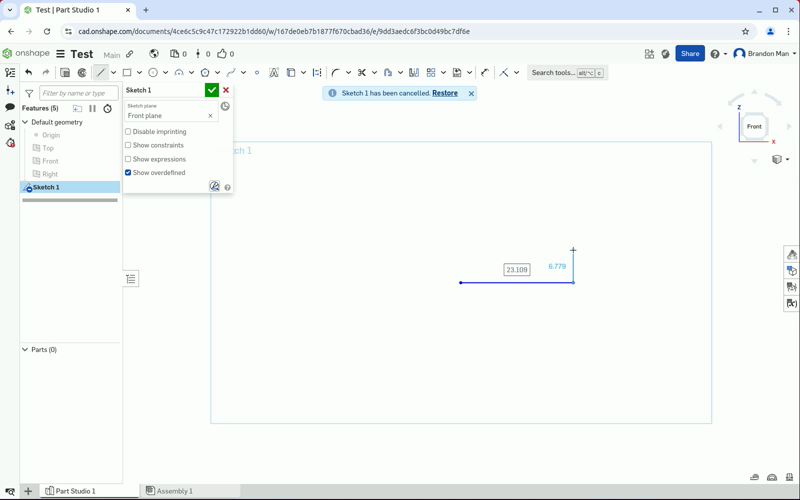
click(573, 249)
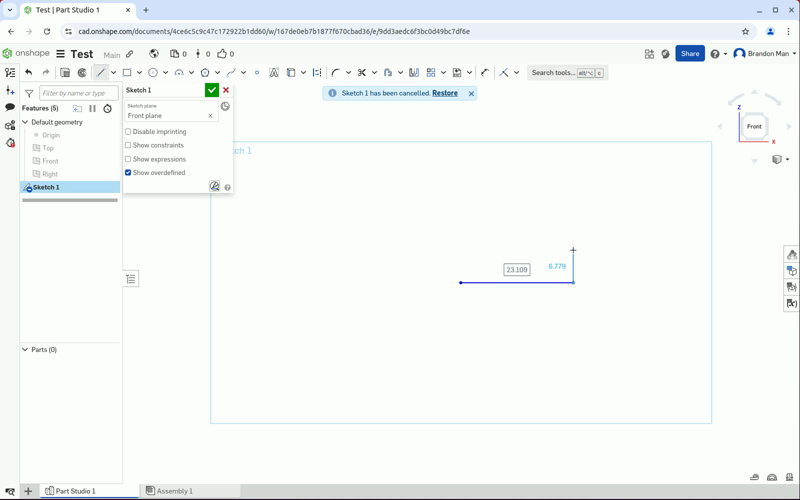
key_up(shift)
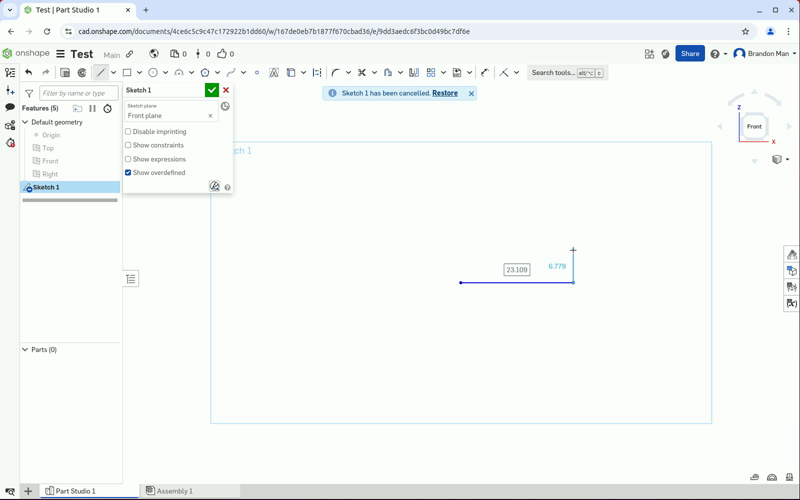
key_down(shift)
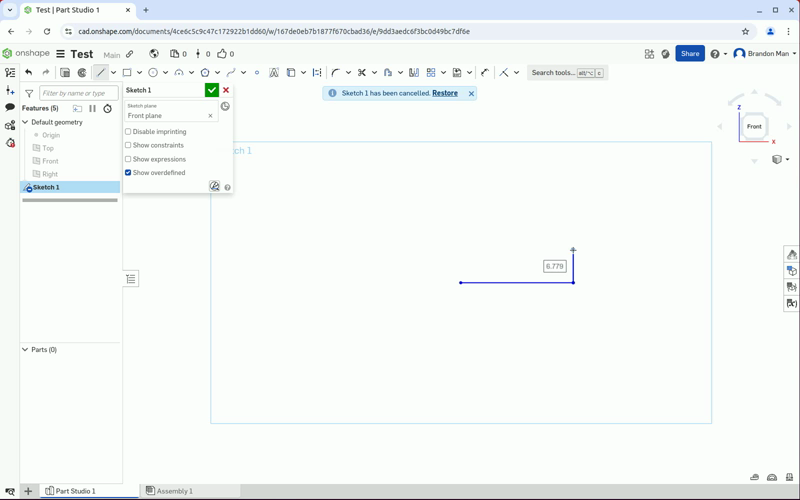
mouse_move(460, 249)
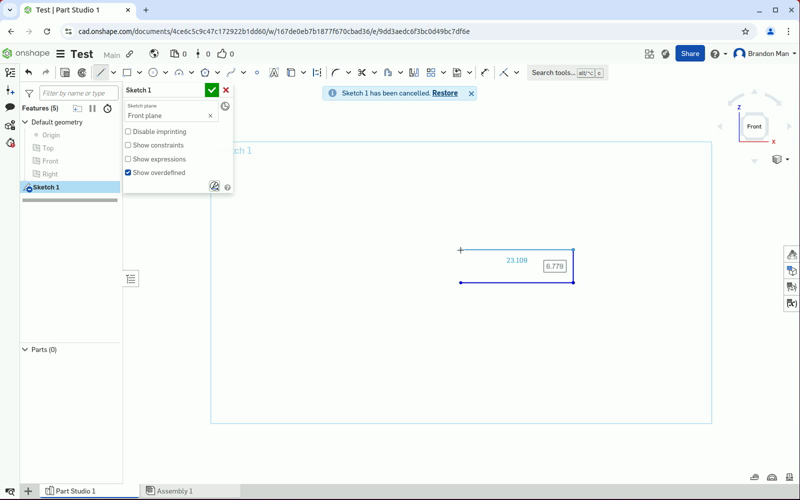
click(460, 249)
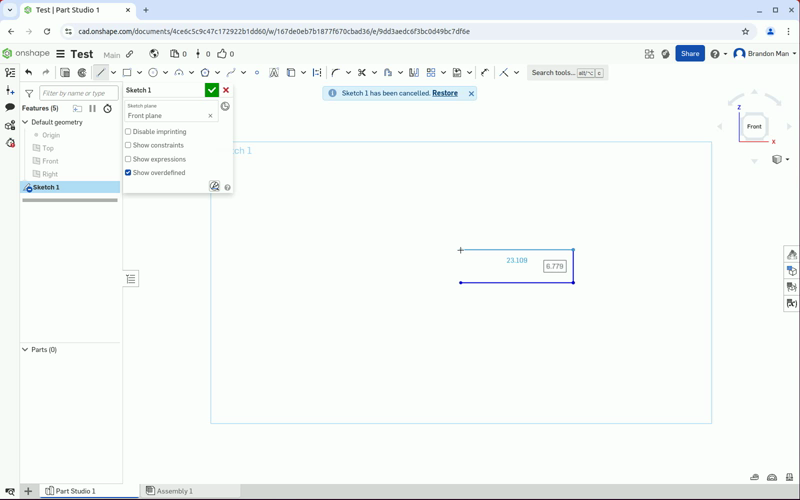
key_up(shift)
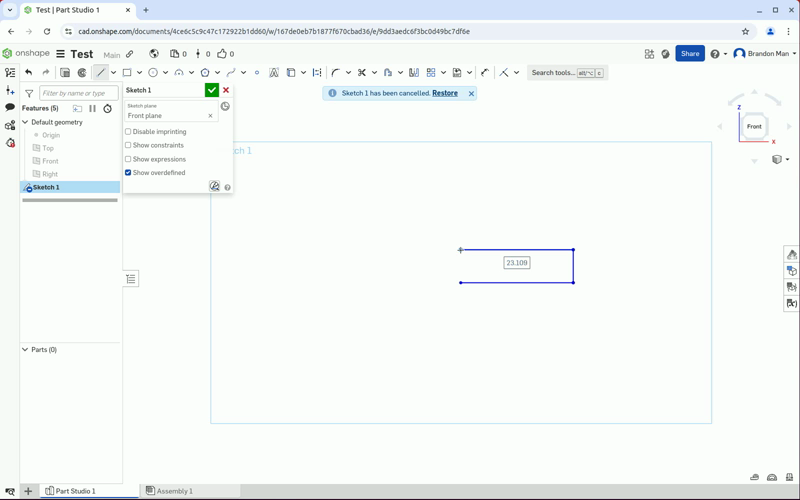
mouse_move(490, 249)
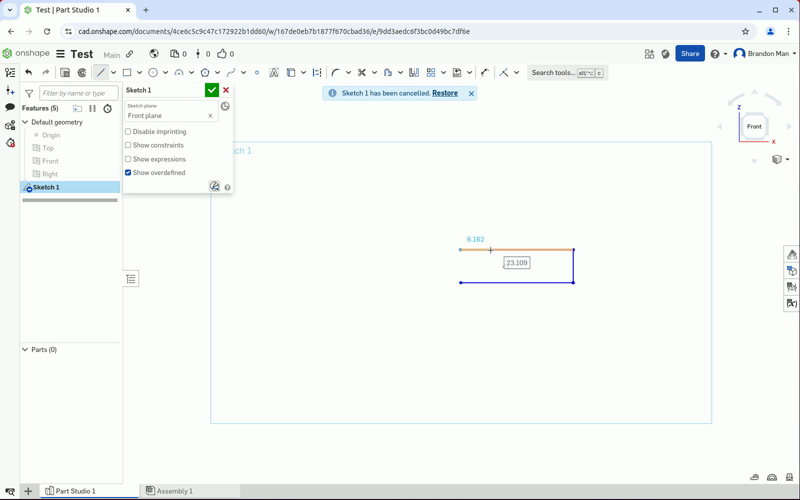
key_down(shift)
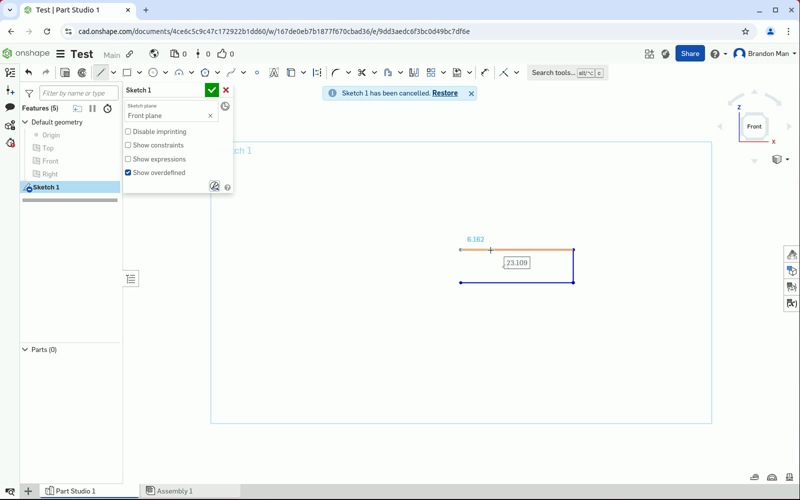
mouse_move(460, 282)
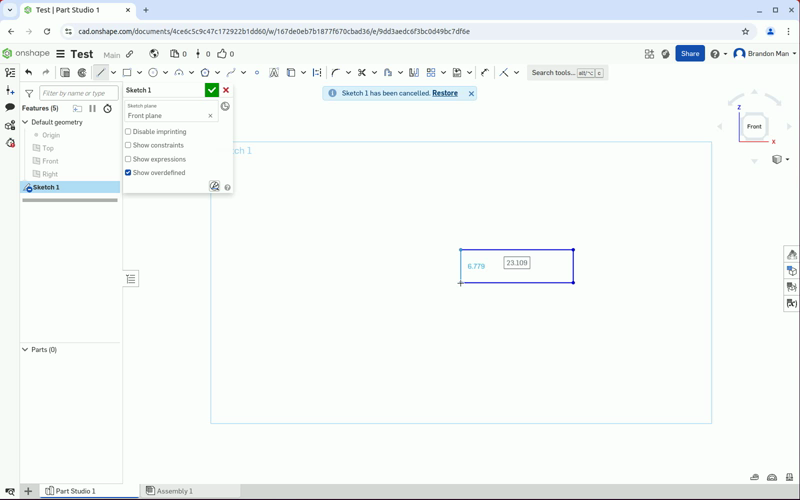
key_up(shift)
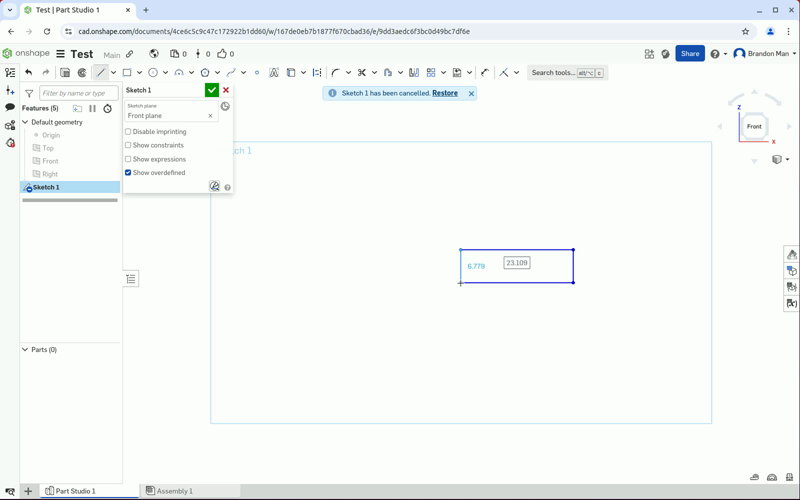
click(460, 282)
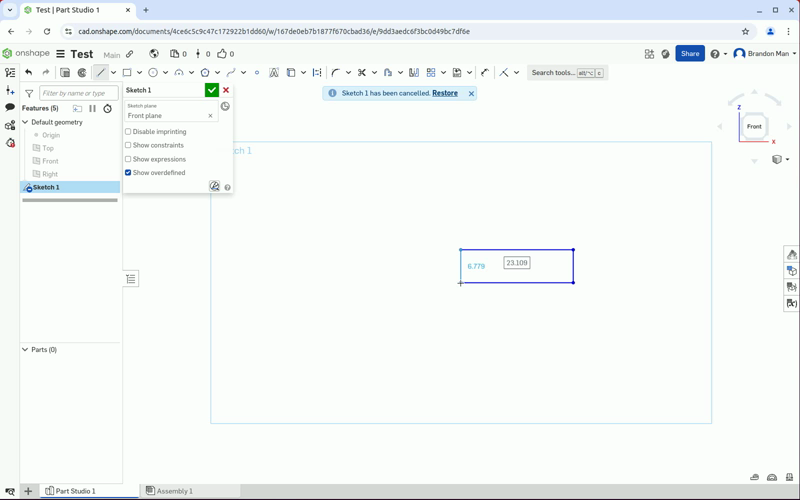
key(esc)
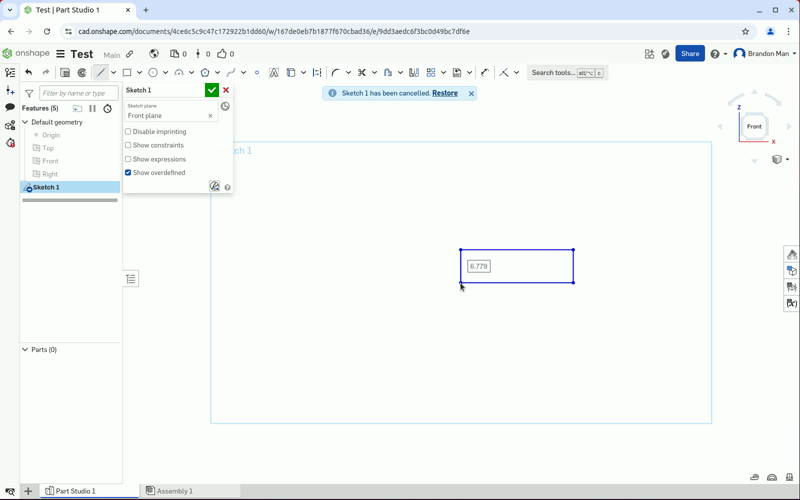
key(c)
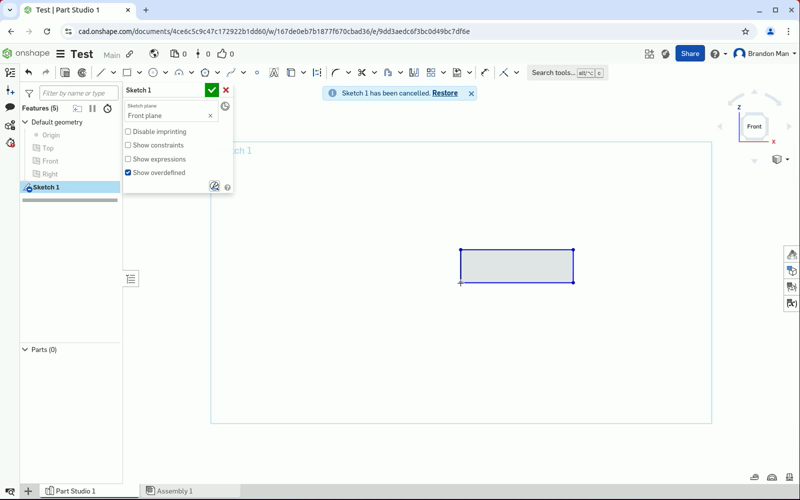
key_down(shift)
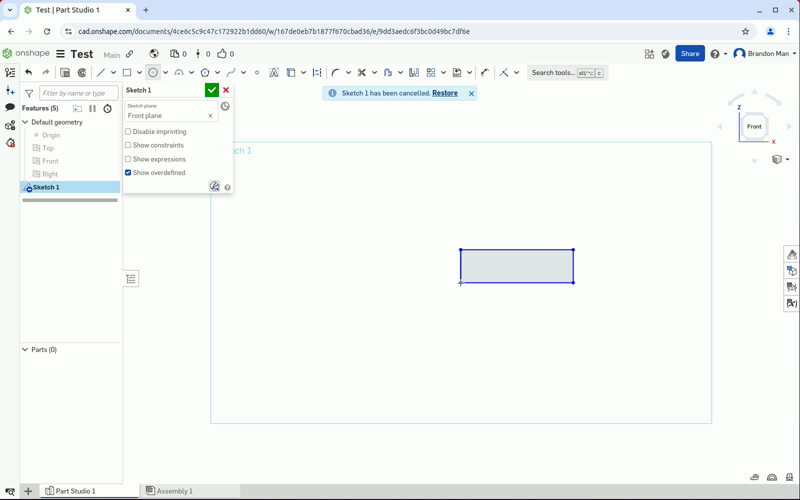
mouse_move(489, 261)
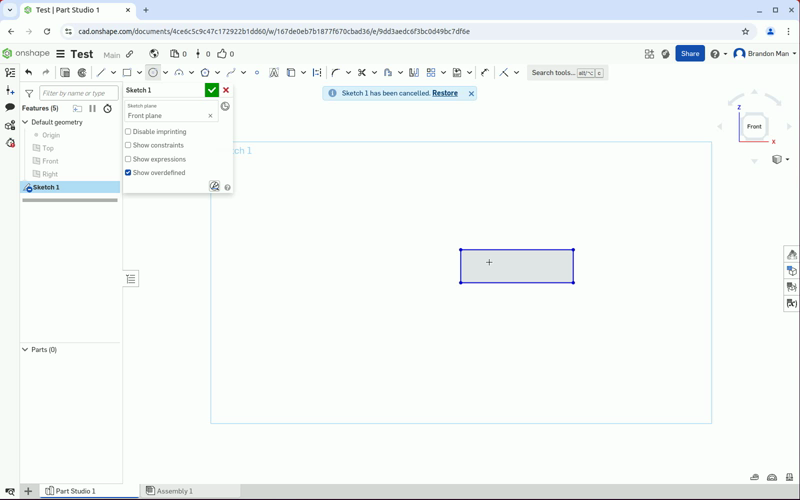
click(489, 261)
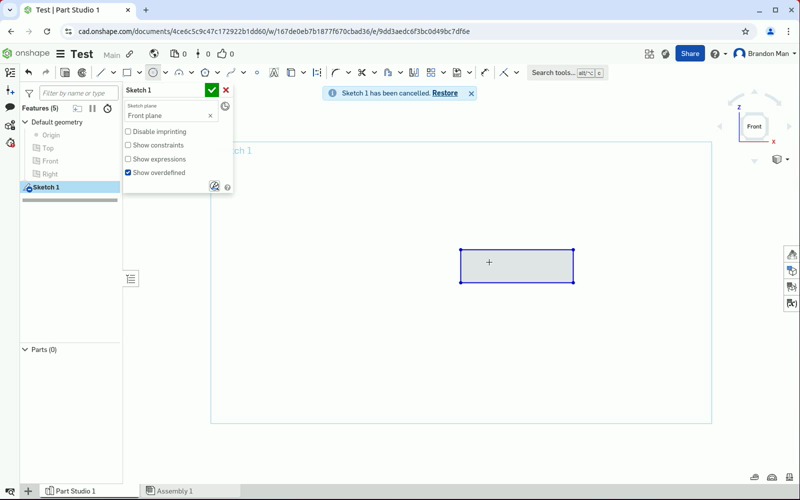
key_up(shift)
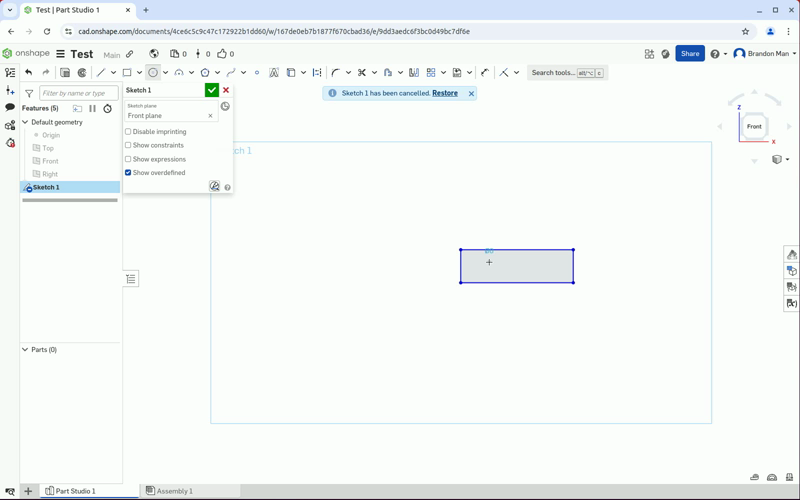
mouse_move(500, 261)
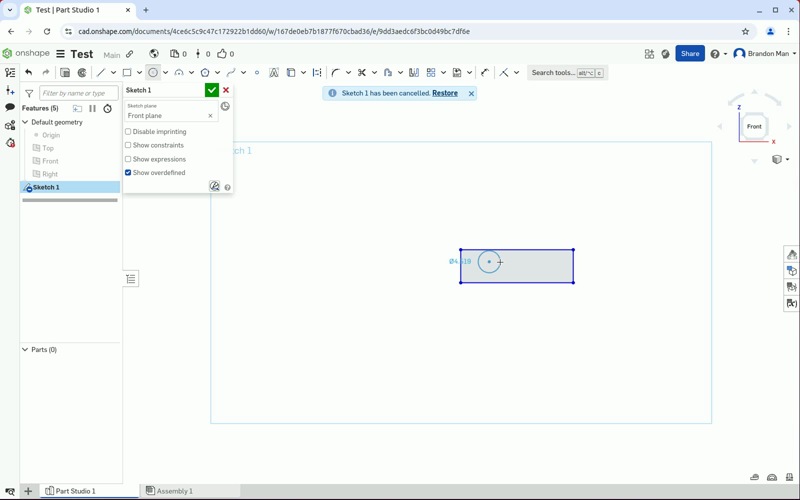
click(500, 261)
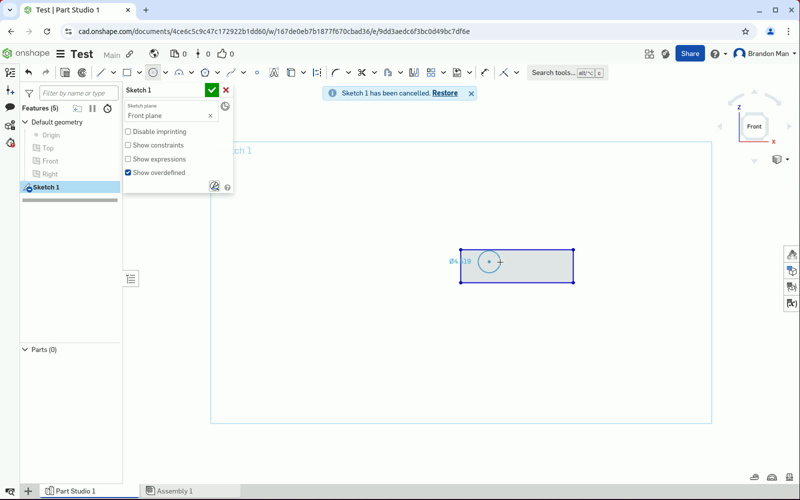
key(esc)
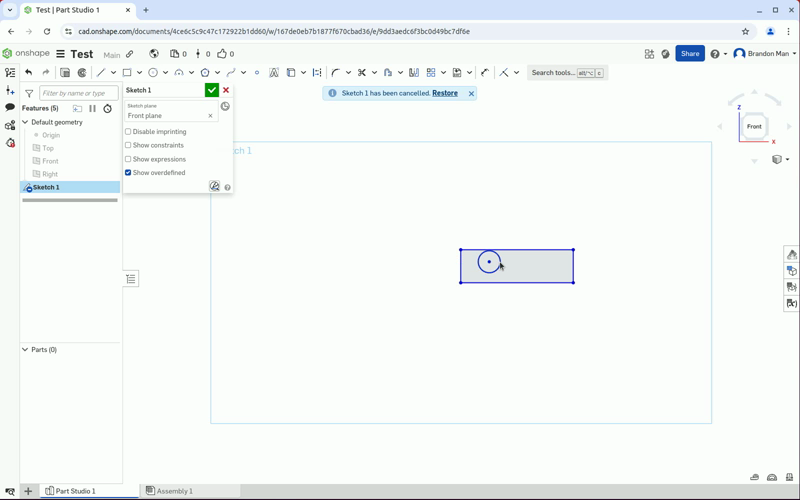
key(c)
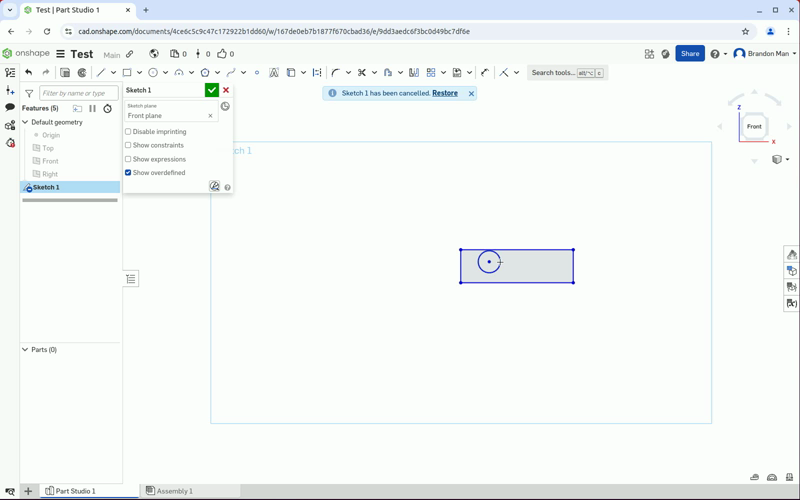
key_down(shift)
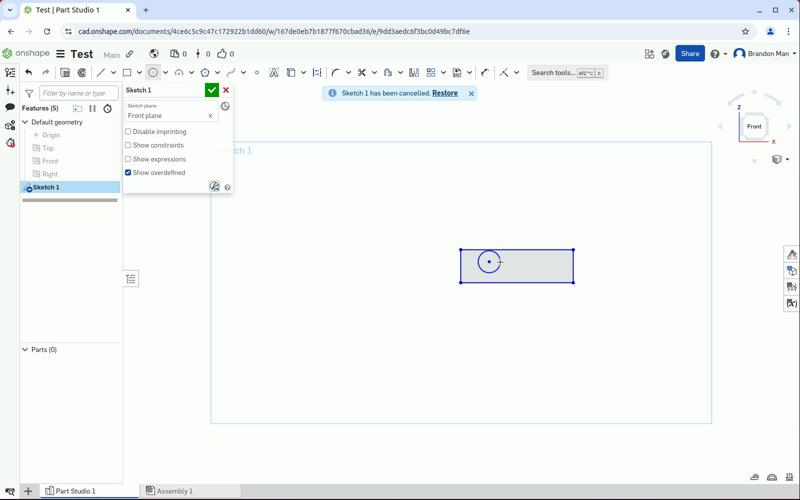
mouse_move(517, 261)
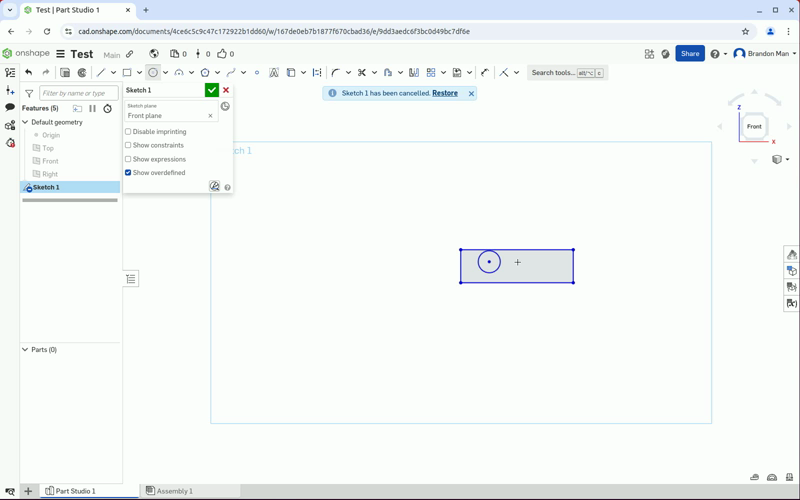
click(517, 261)
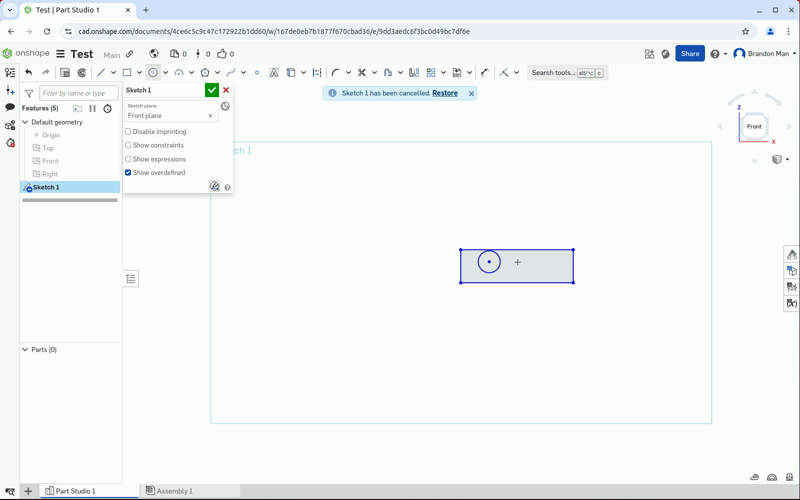
key_up(shift)
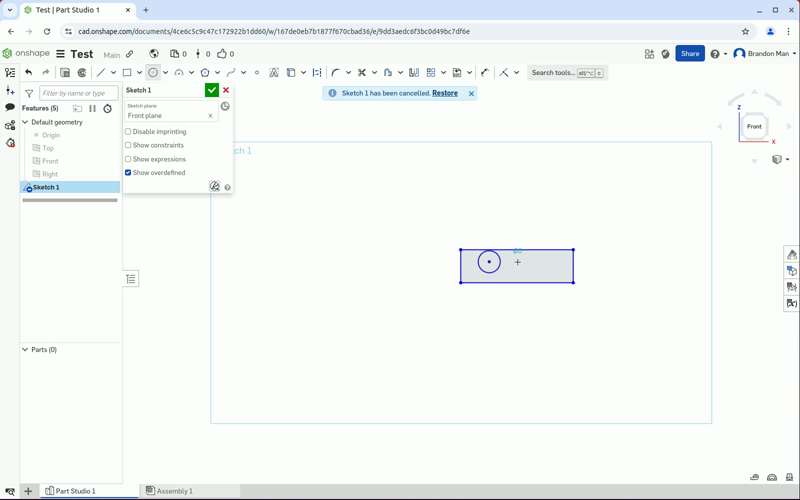
mouse_move(528, 261)
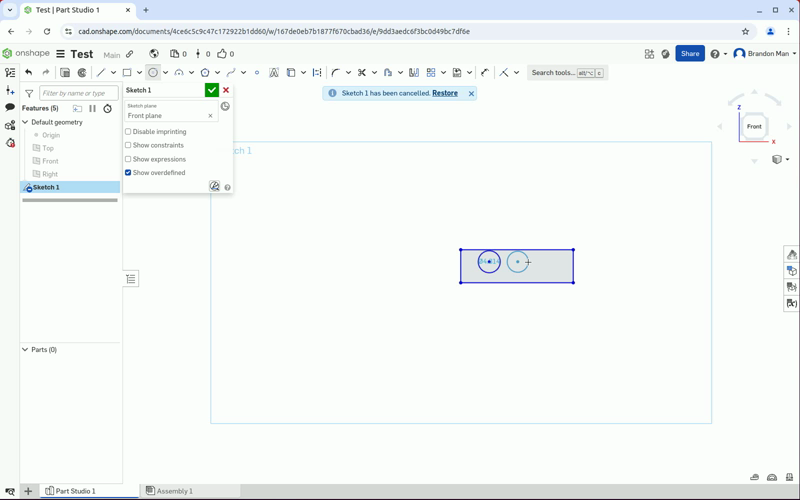
click(528, 261)
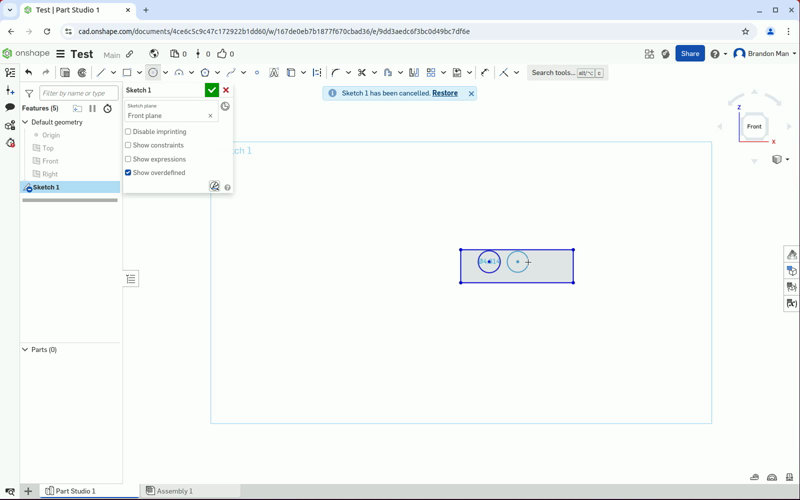
key(esc)
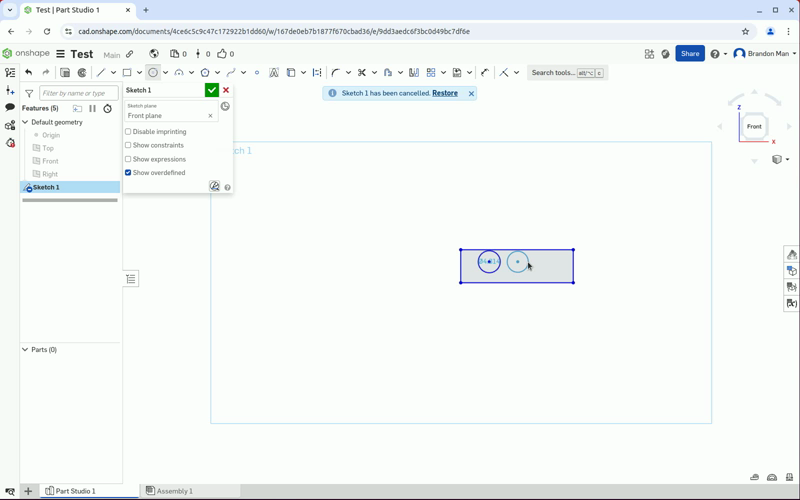
key(c)
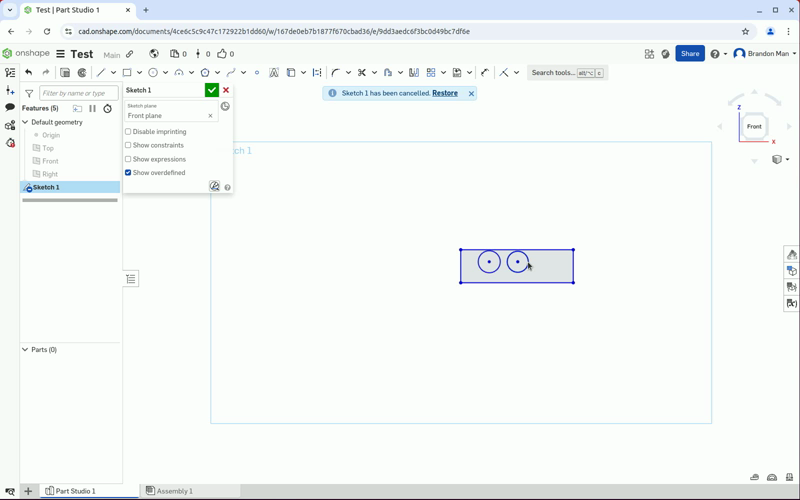
key_down(shift)
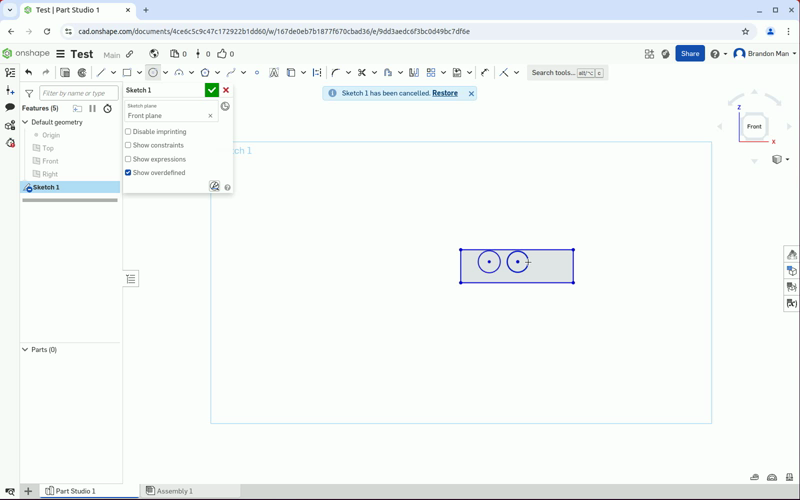
mouse_move(544, 261)
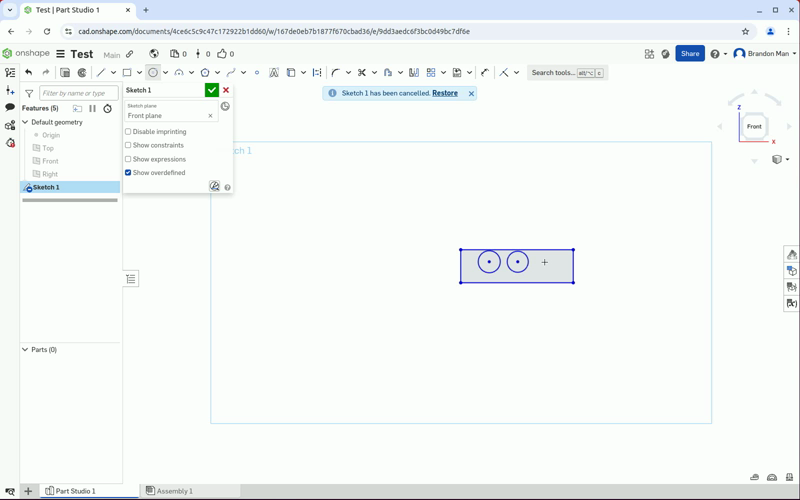
click(544, 261)
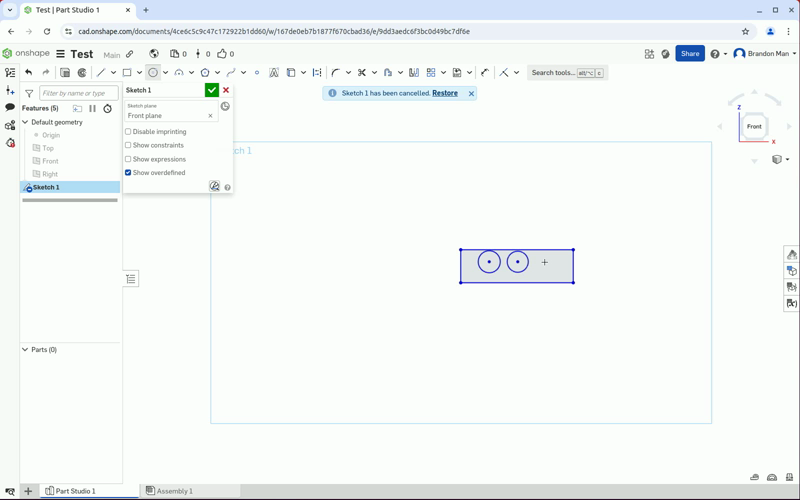
key_up(shift)
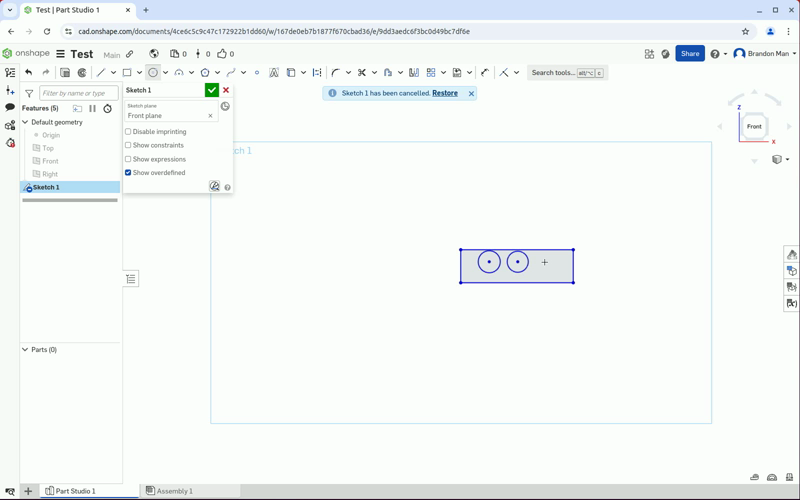
mouse_move(555, 261)
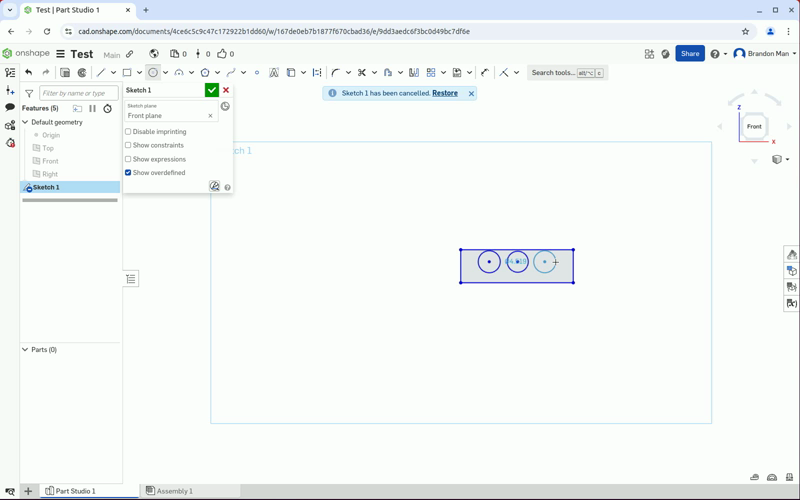
click(555, 261)
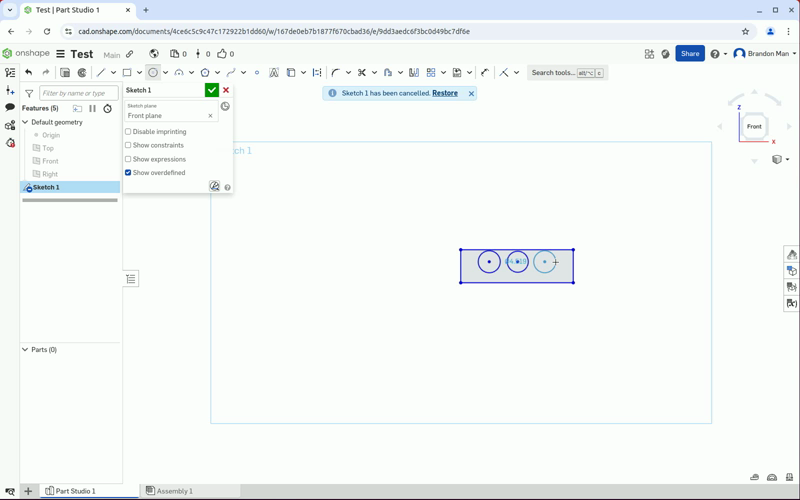
key(esc)
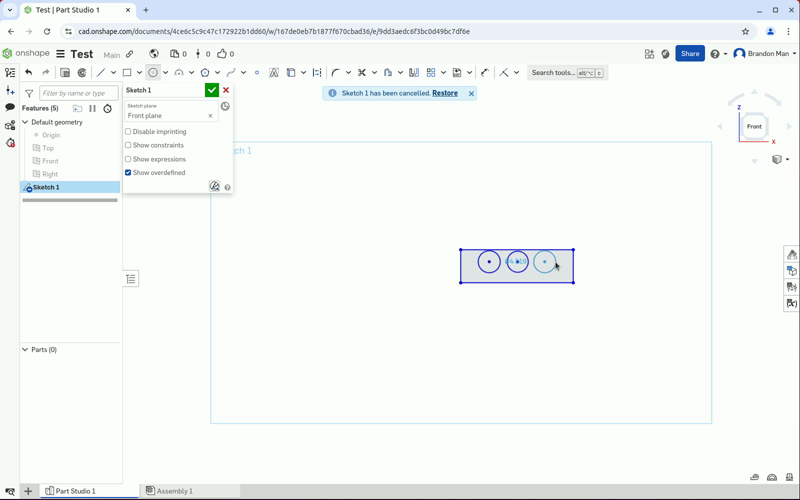
mouse_move(463, 269)
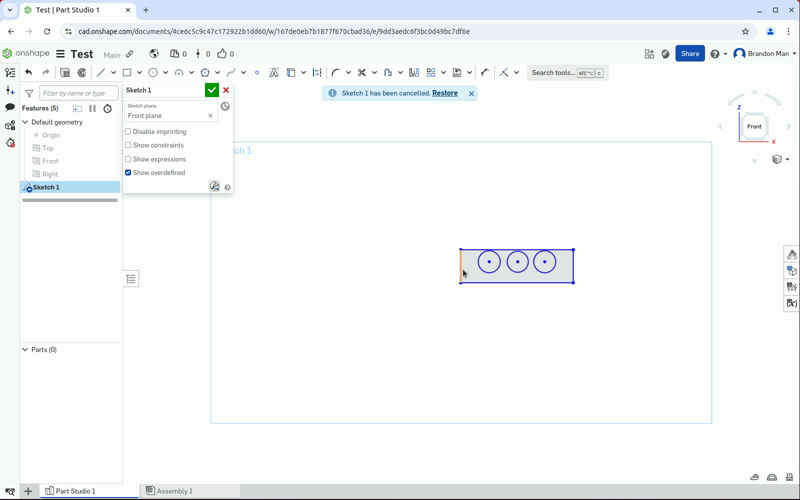
click(463, 269)
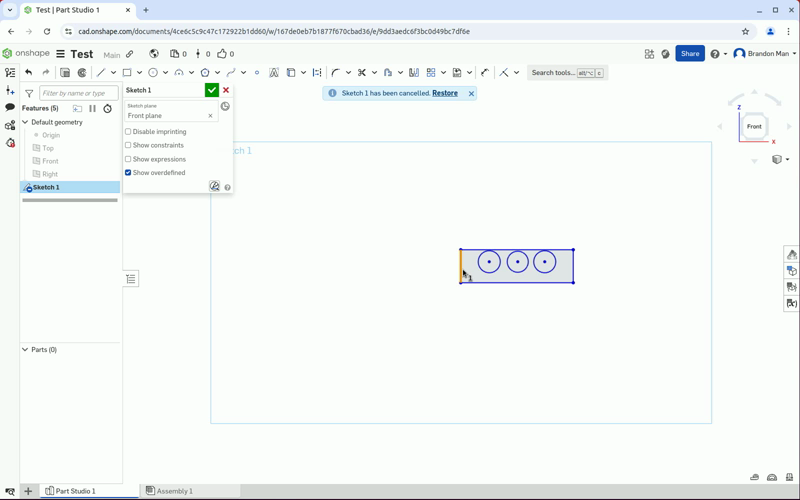
mouse_move(73, 352)
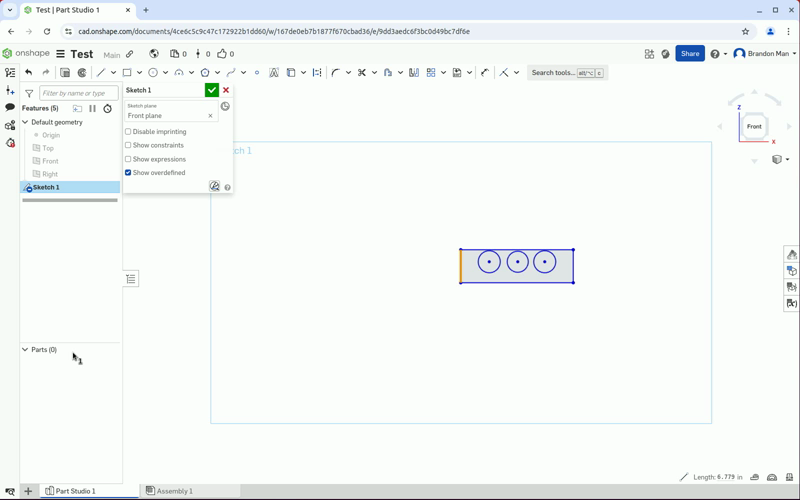
key(shift+y)
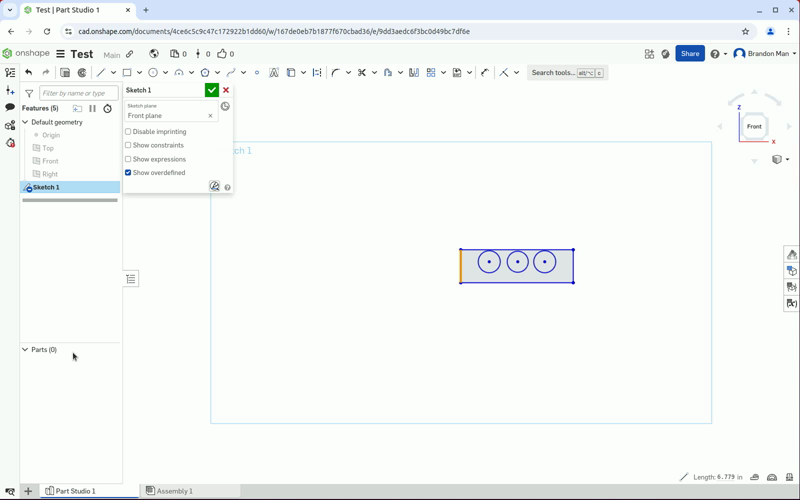
key(shift+e)
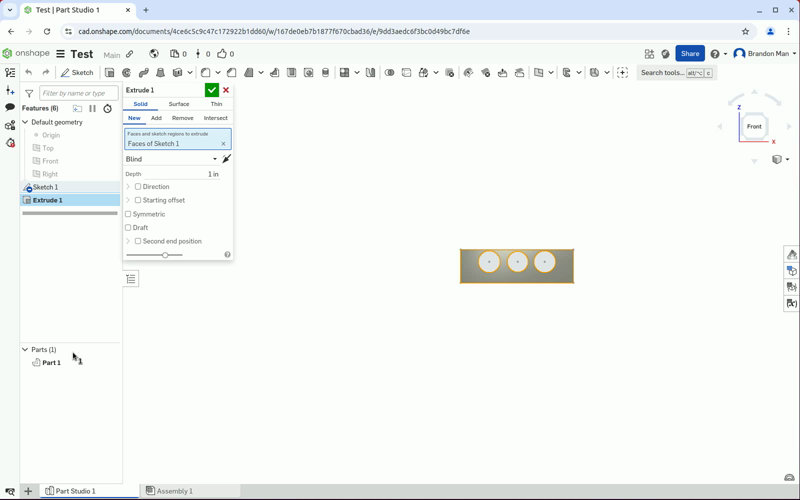
mouse_move(143, 106)
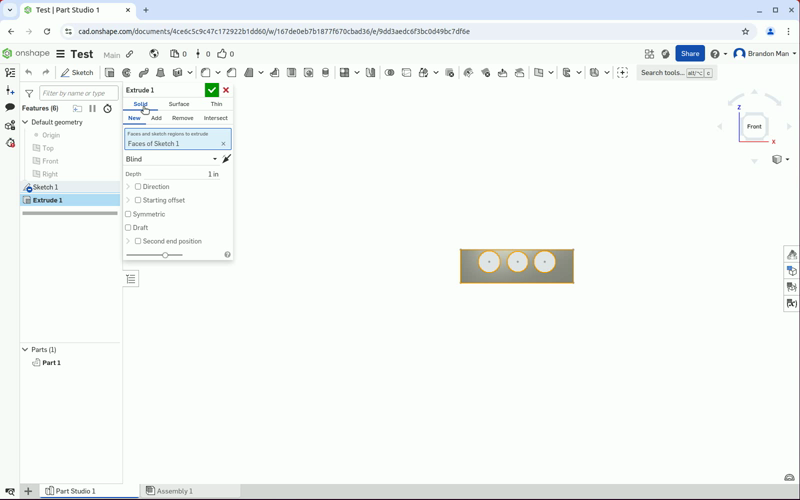
click(143, 106)
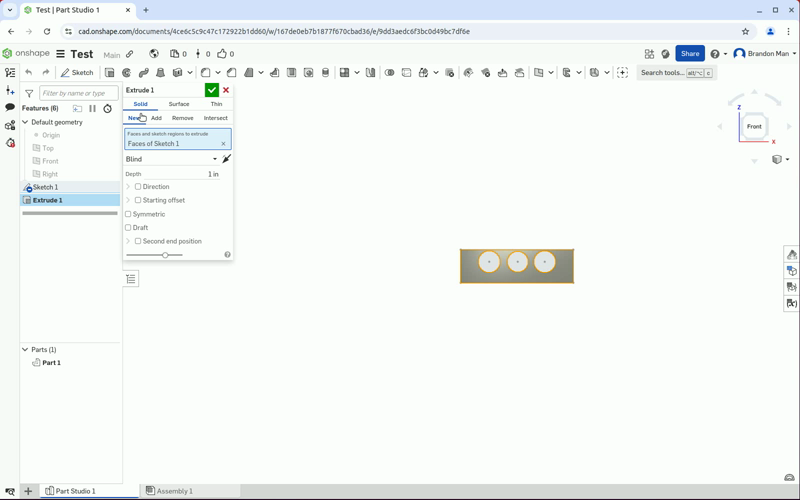
mouse_move(137, 120)
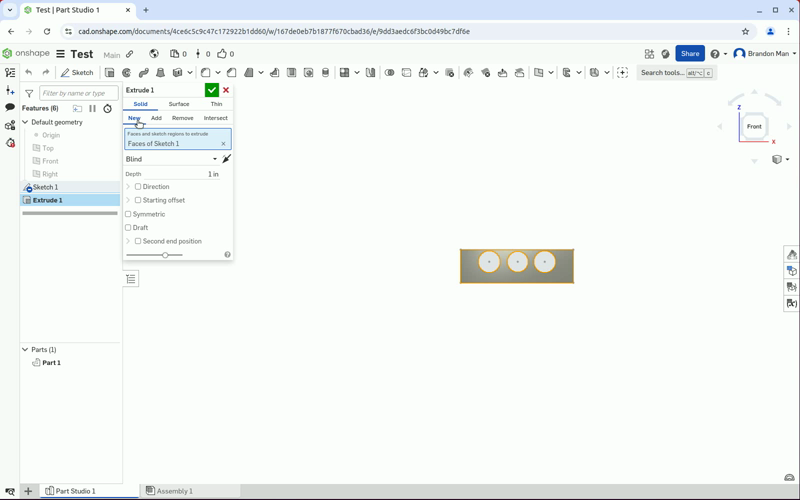
click(137, 120)
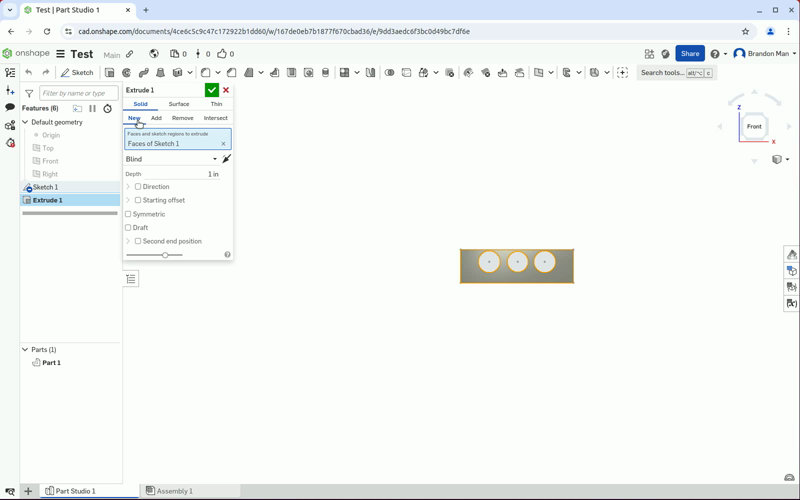
key(tab, 4)
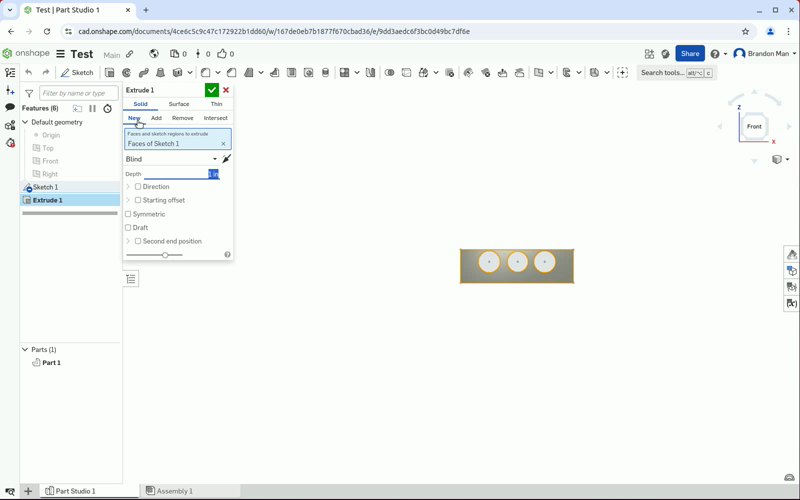
text(5.777)
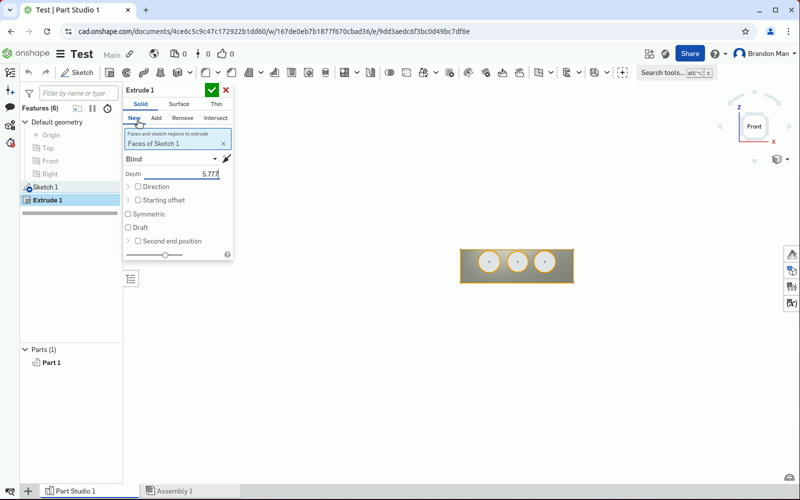
key(enter)
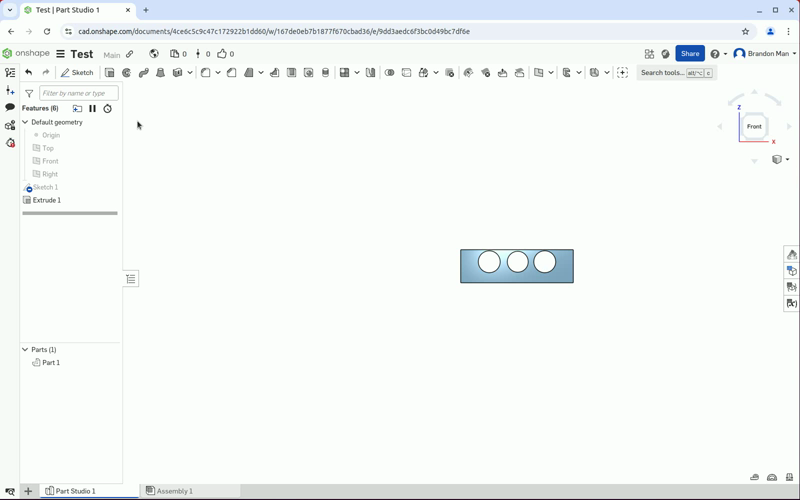
key(shift+h)
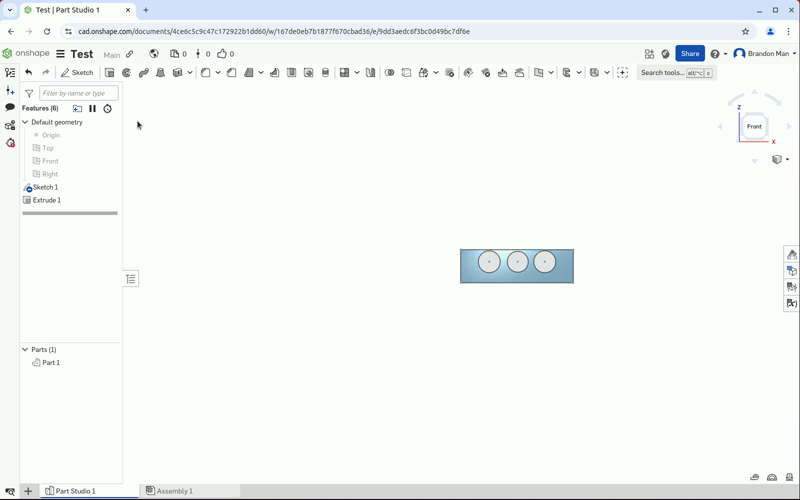
key(shift+h)
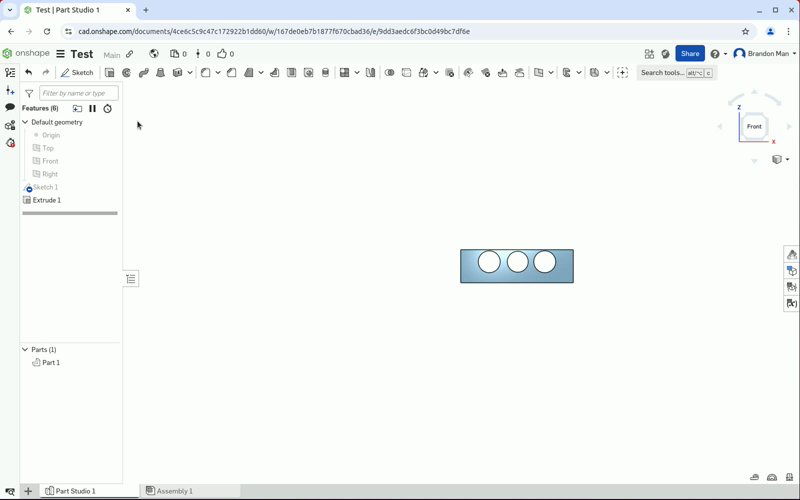
mouse_move(73, 189)
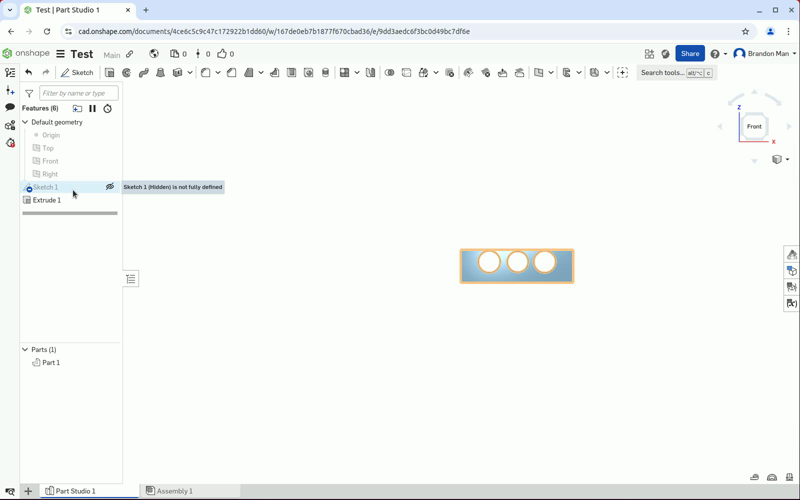
click(73, 189)
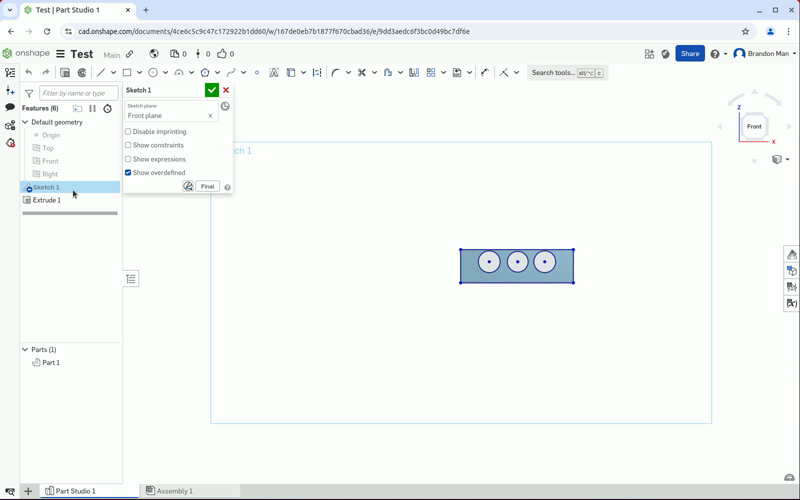
mouse_move(229, 92)
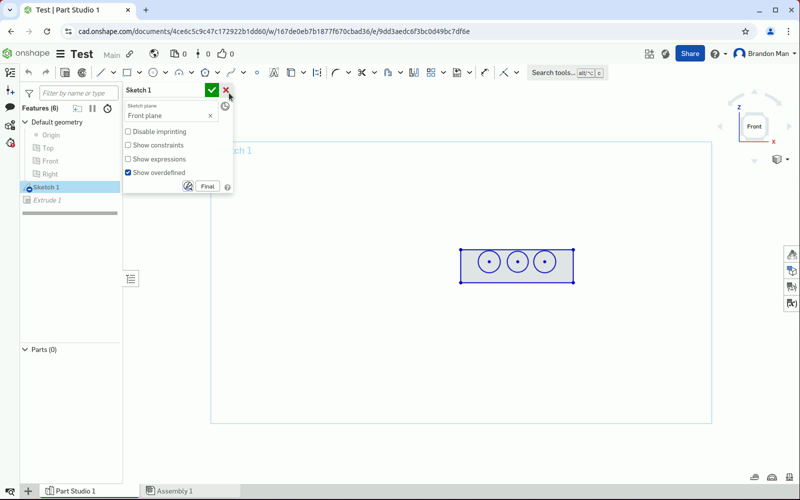
click(229, 92)
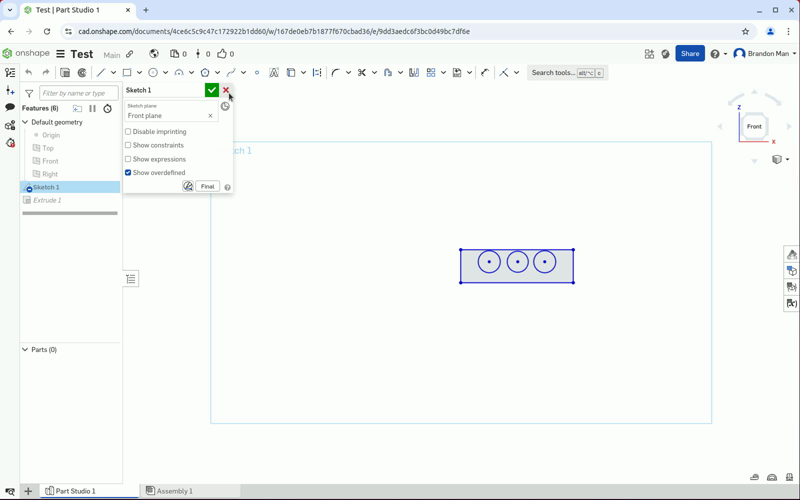
key(shift+s)
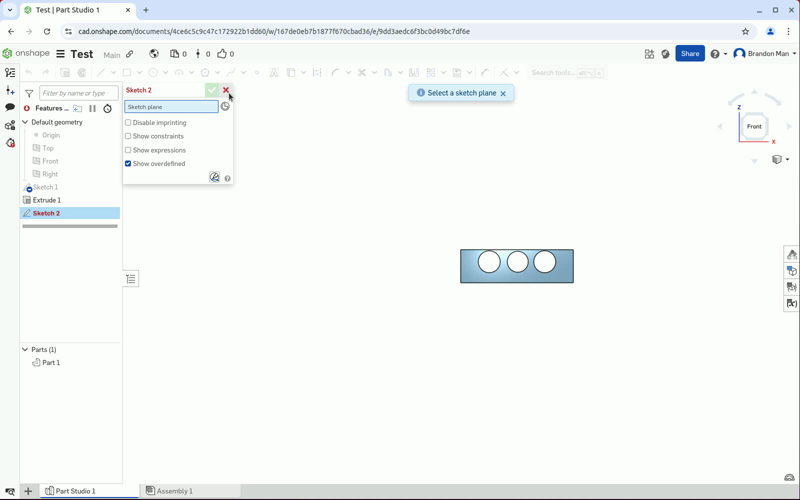
mouse_move(73, 163)
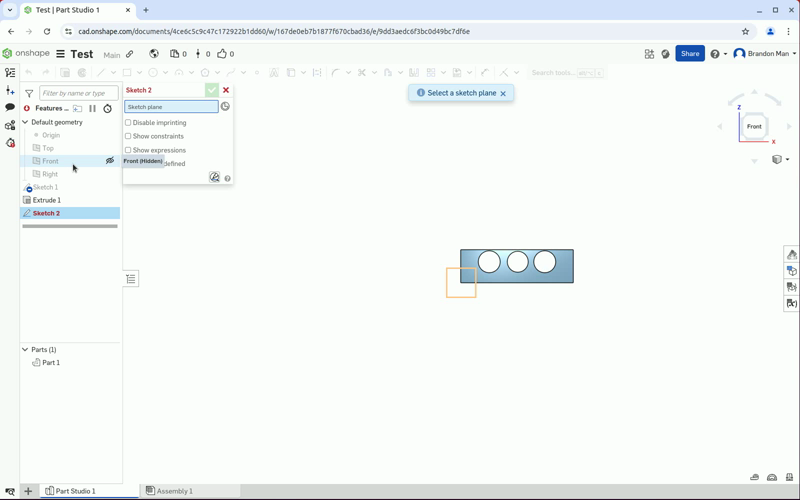
click(73, 163)
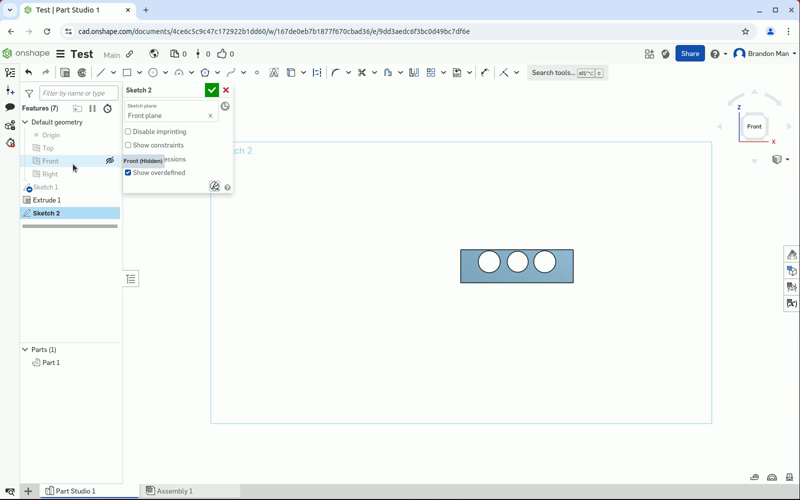
mouse_move(73, 352)
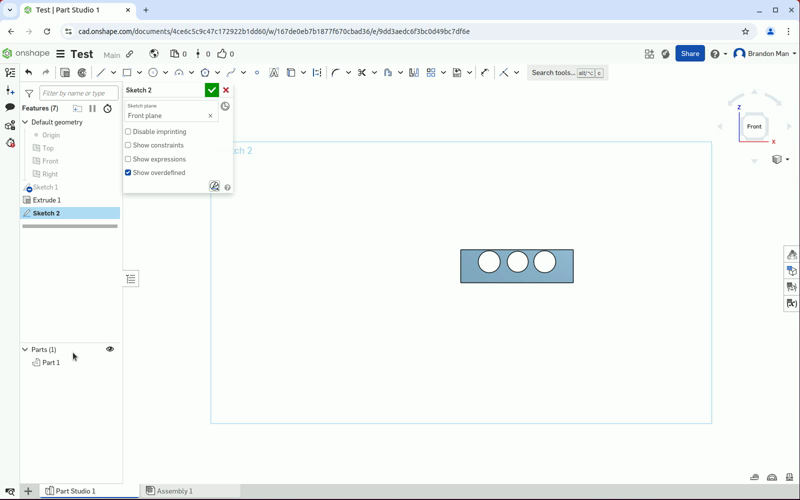
key(y)
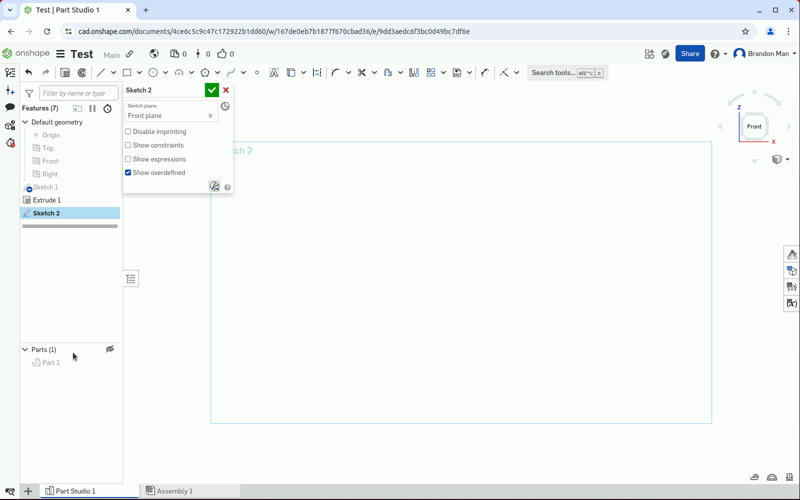
key(c)
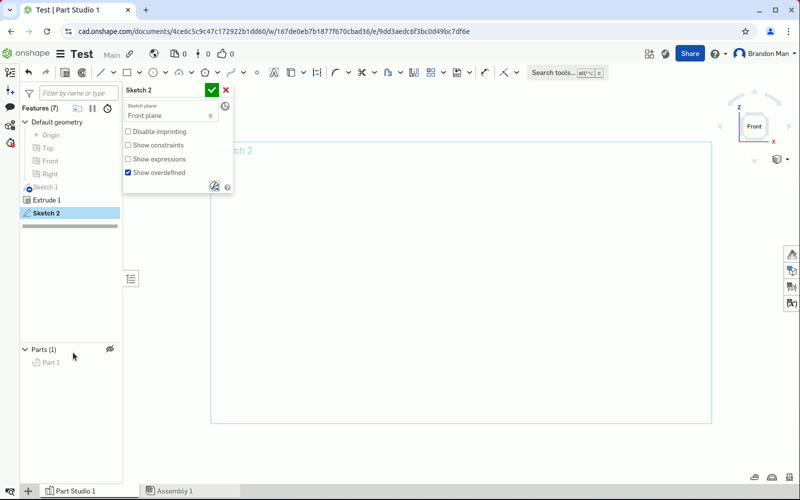
key_down(shift)
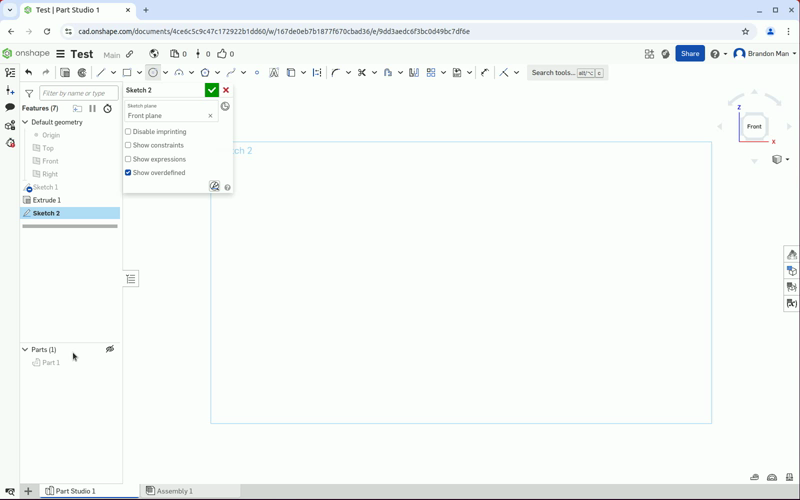
mouse_move(517, 261)
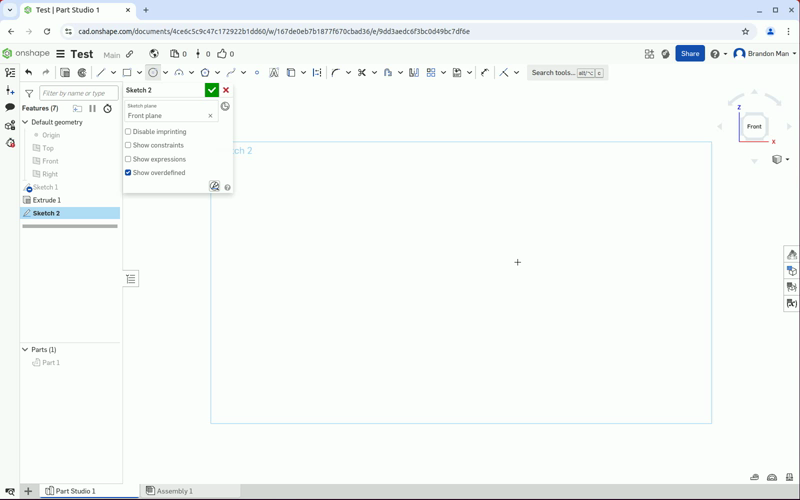
click(517, 261)
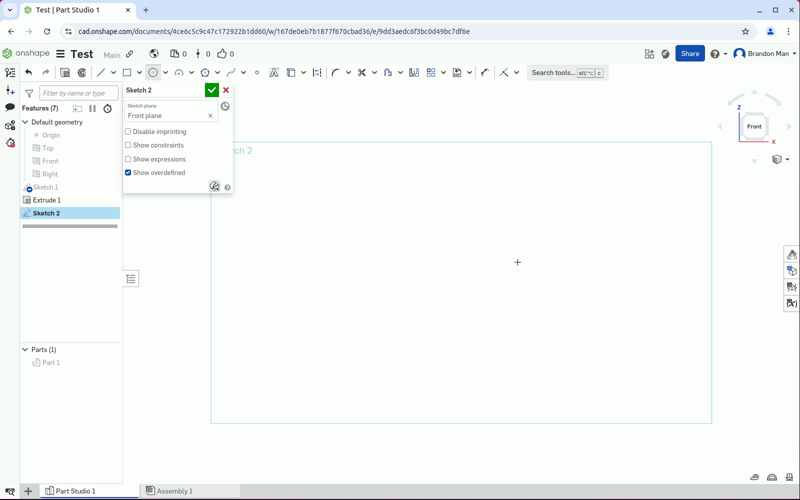
key_up(shift)
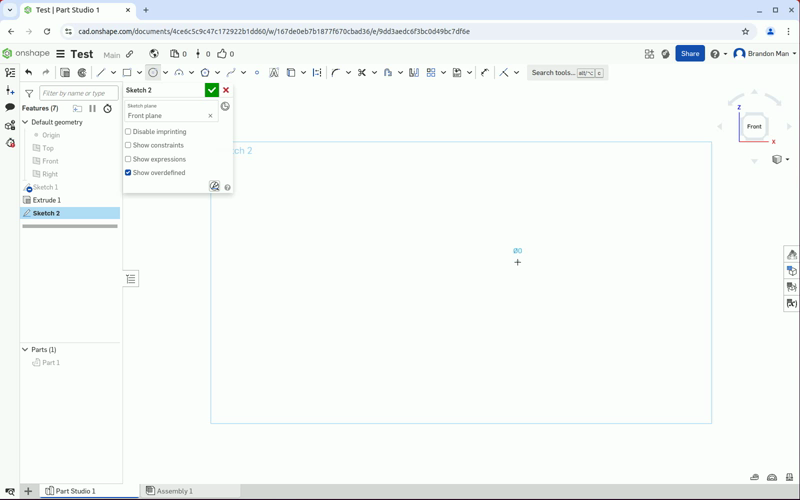
mouse_move(528, 261)
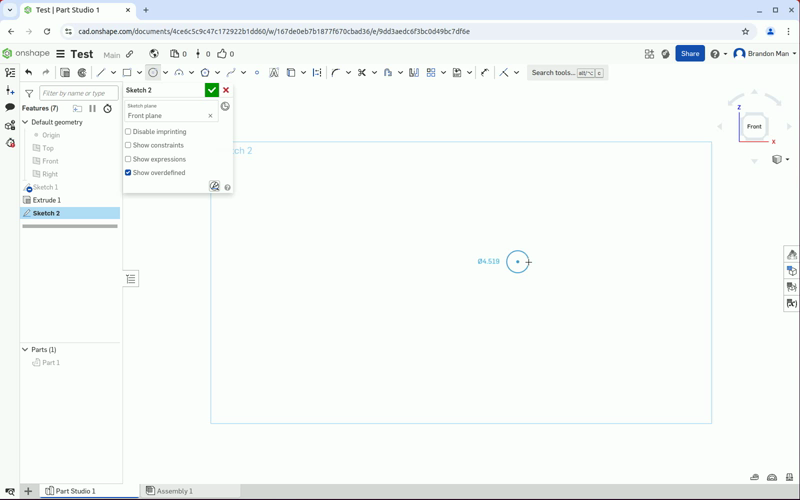
click(528, 261)
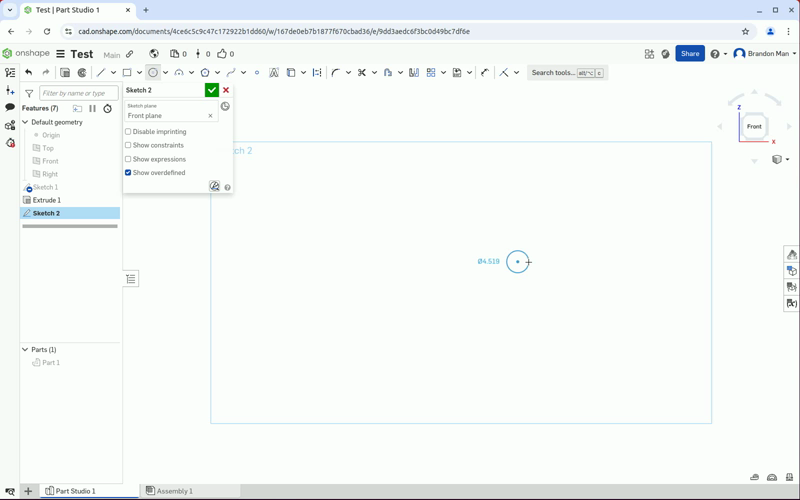
key(esc)
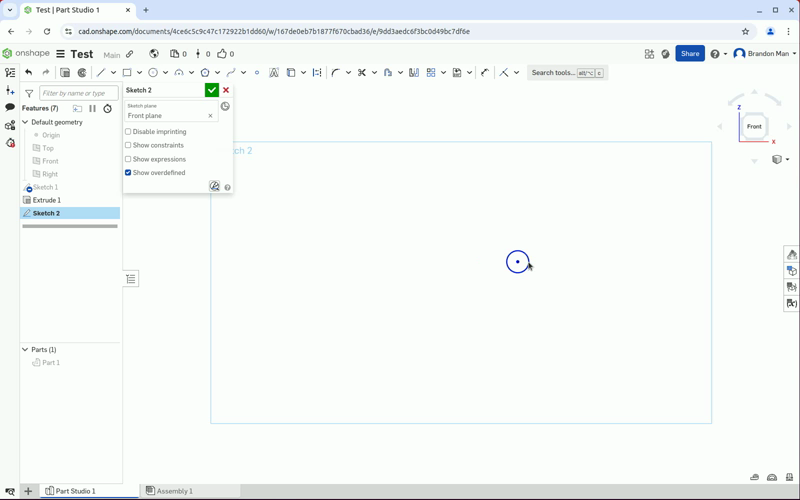
key(c)
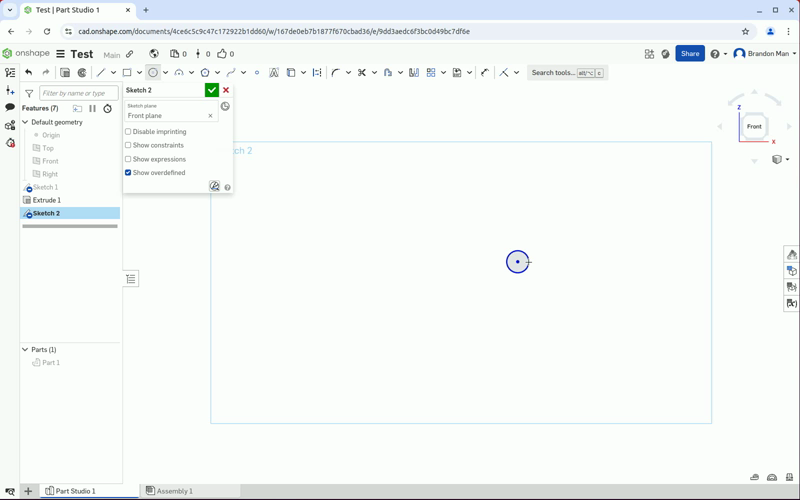
key_down(shift)
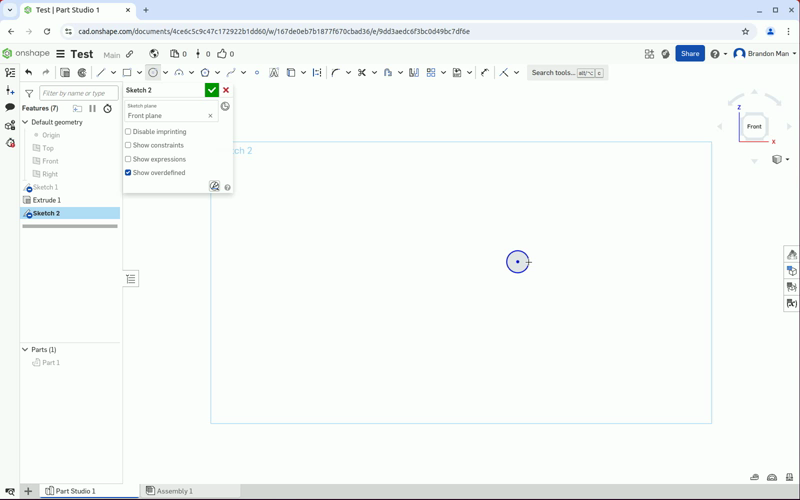
mouse_move(517, 261)
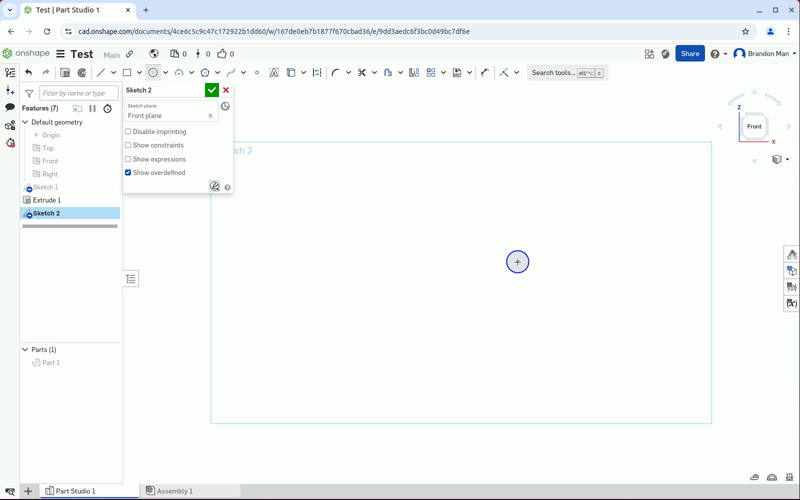
click(517, 261)
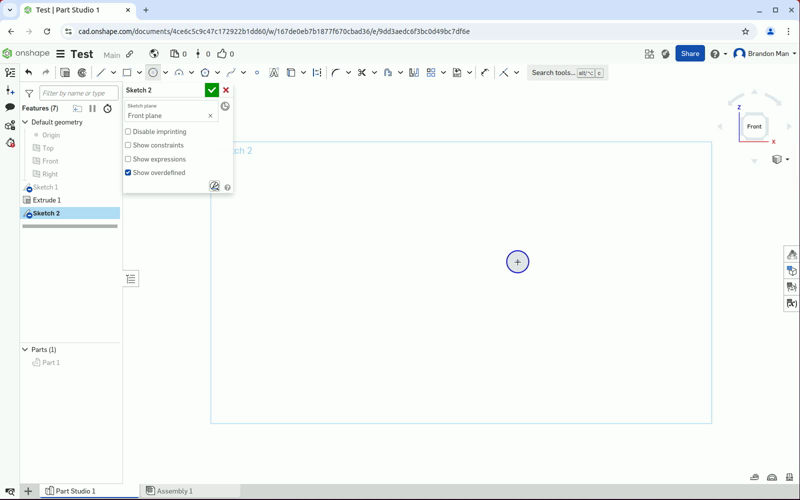
key_up(shift)
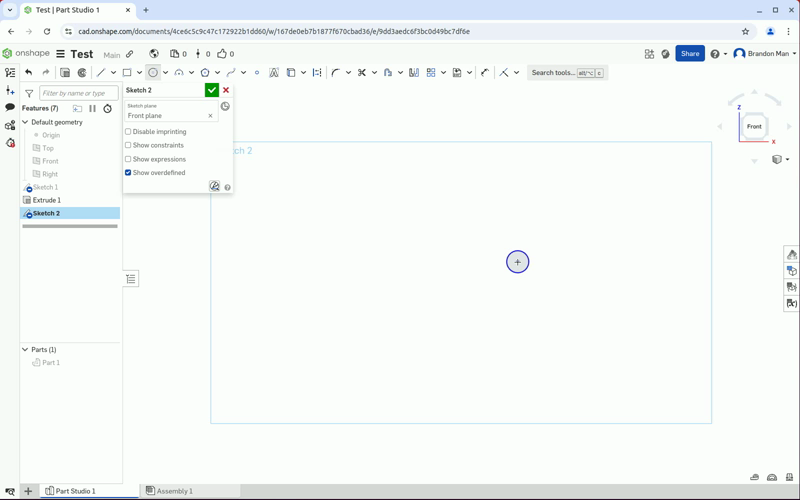
mouse_move(527, 261)
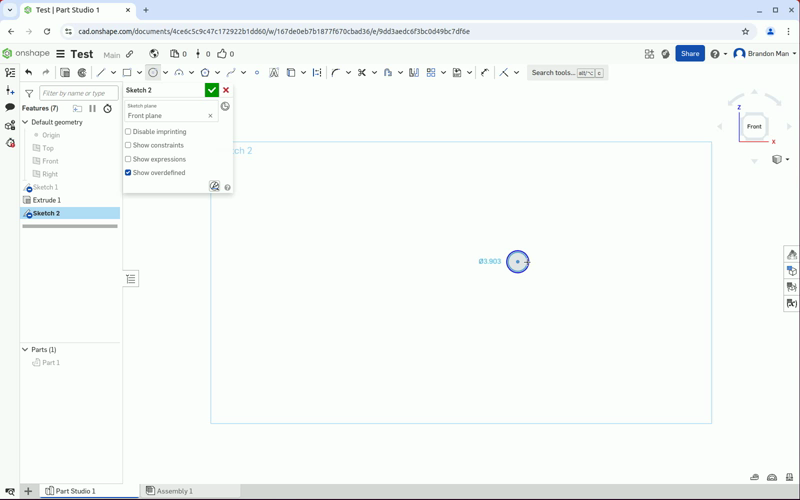
scroll(6)
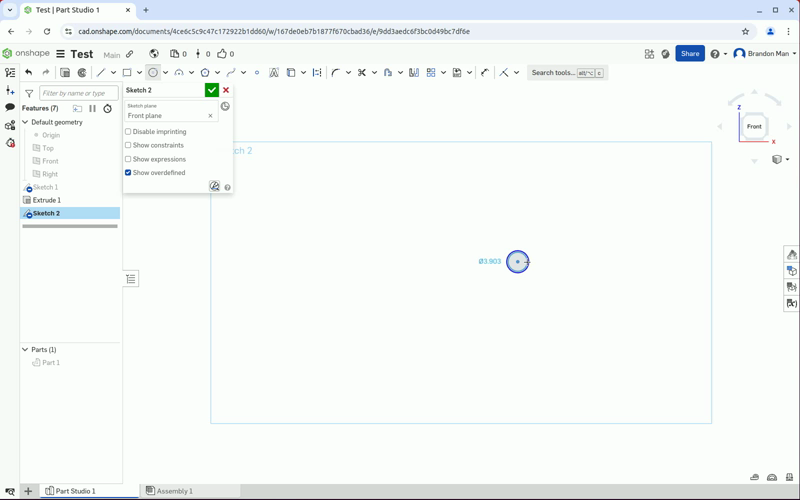
scroll(6)
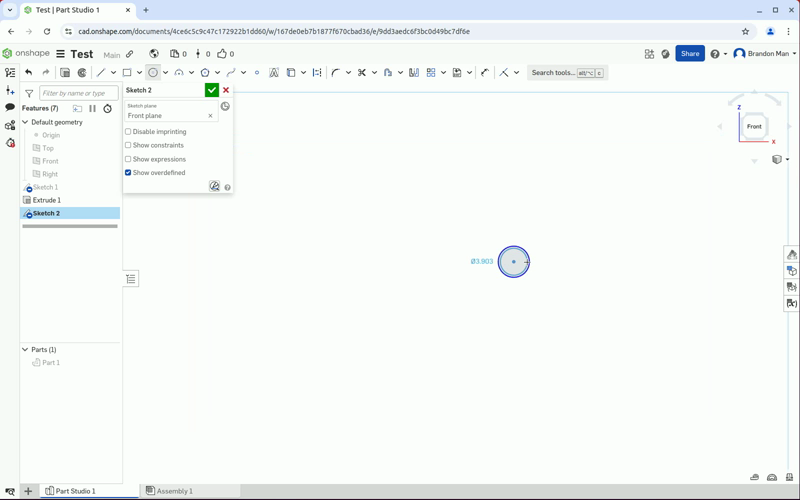
scroll(6)
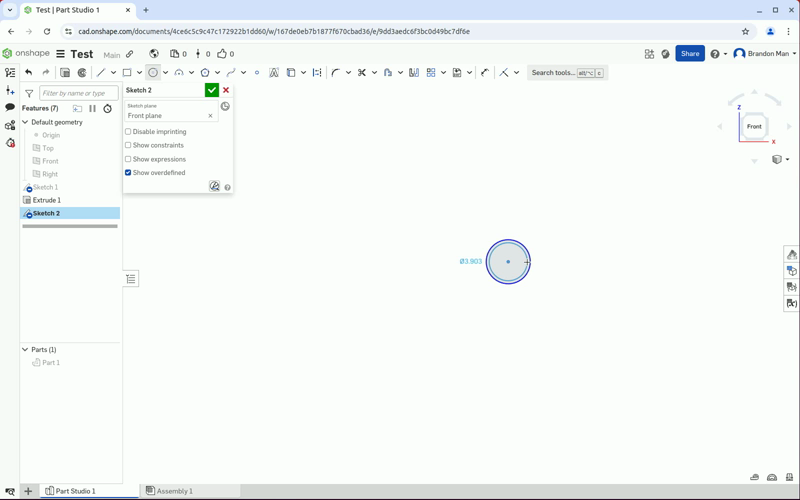
scroll(6)
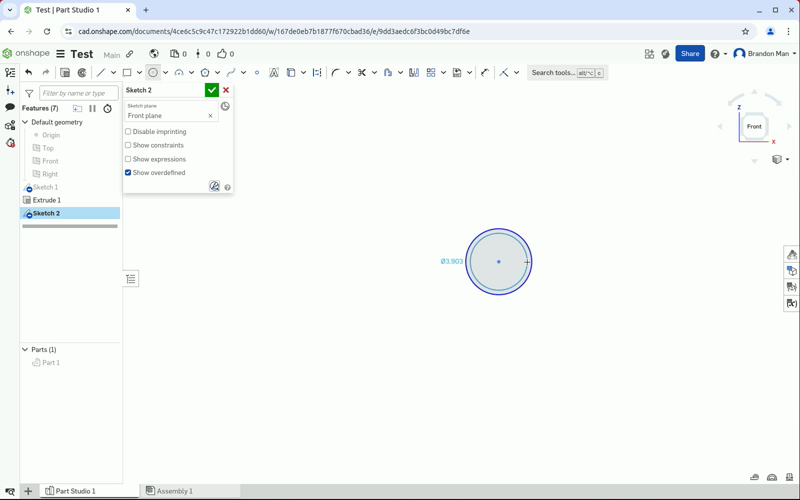
scroll(6)
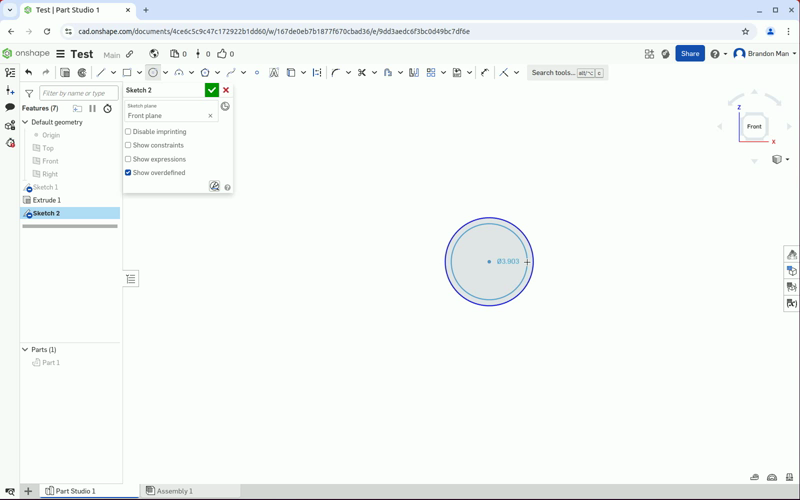
scroll(6)
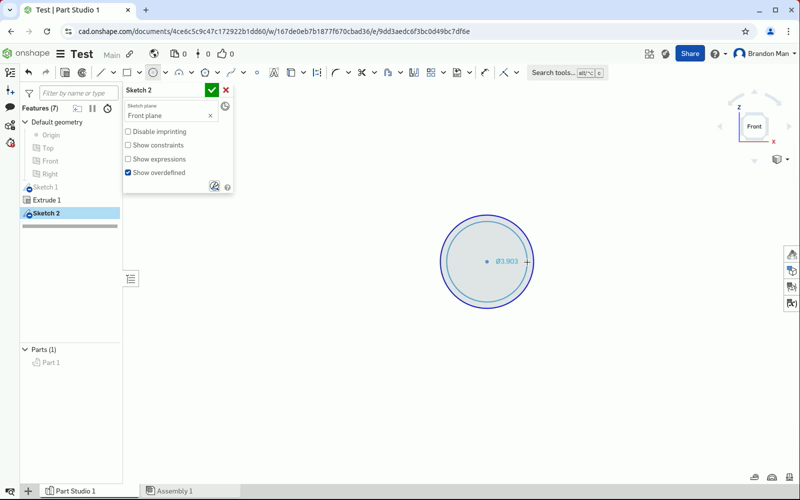
scroll(6)
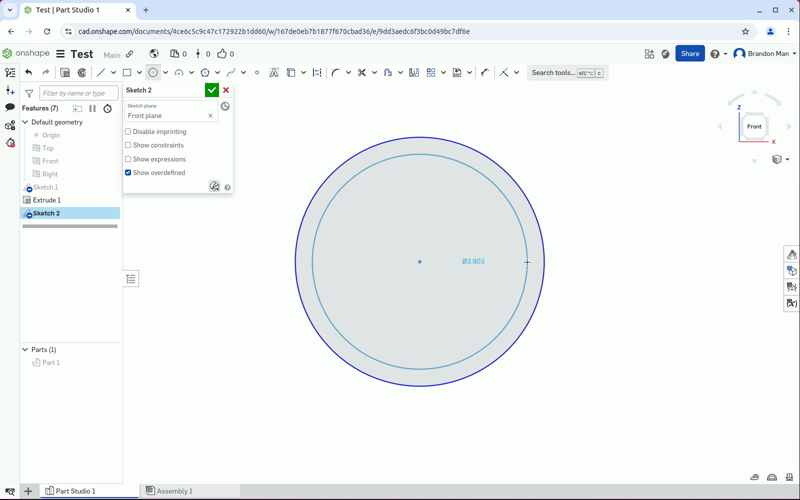
click(527, 261)
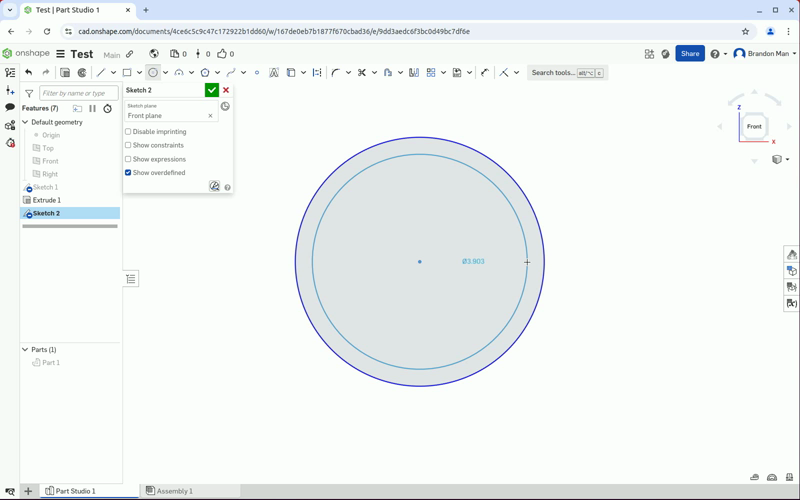
scroll(-6)
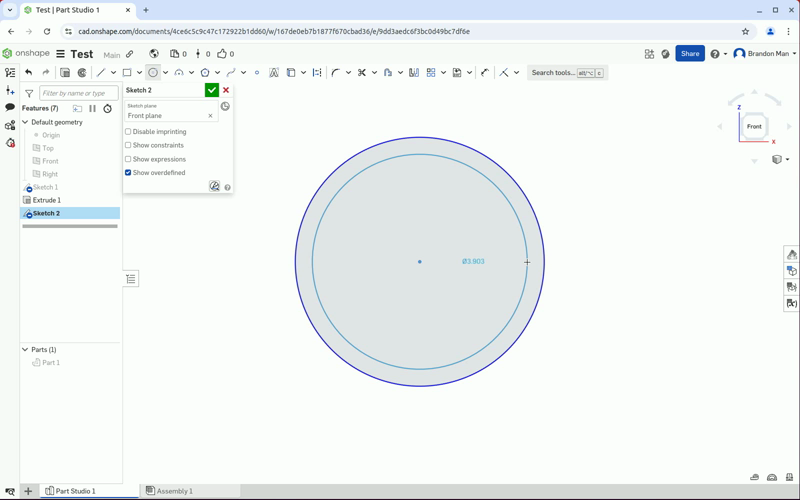
scroll(-6)
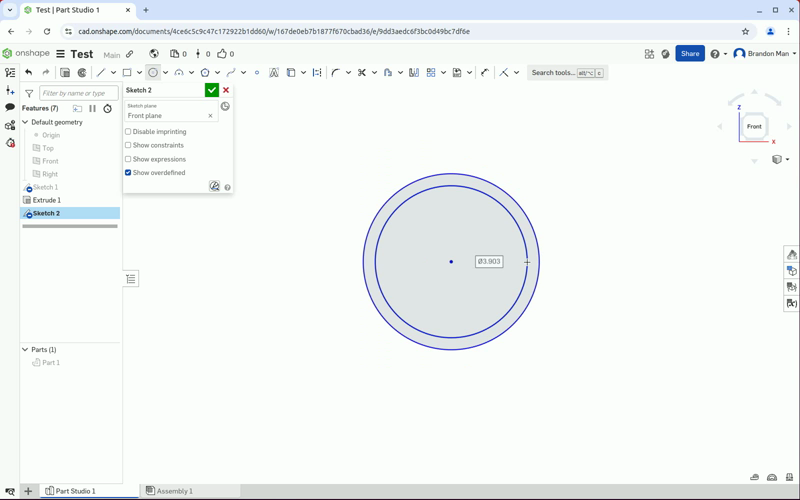
scroll(-6)
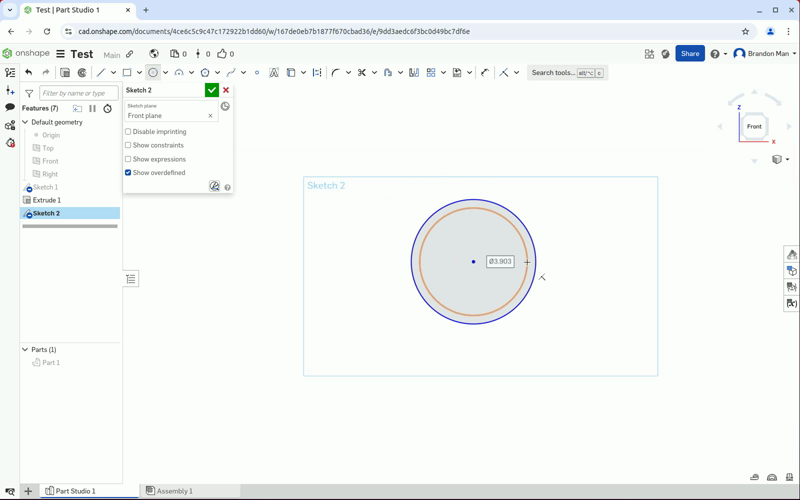
scroll(-6)
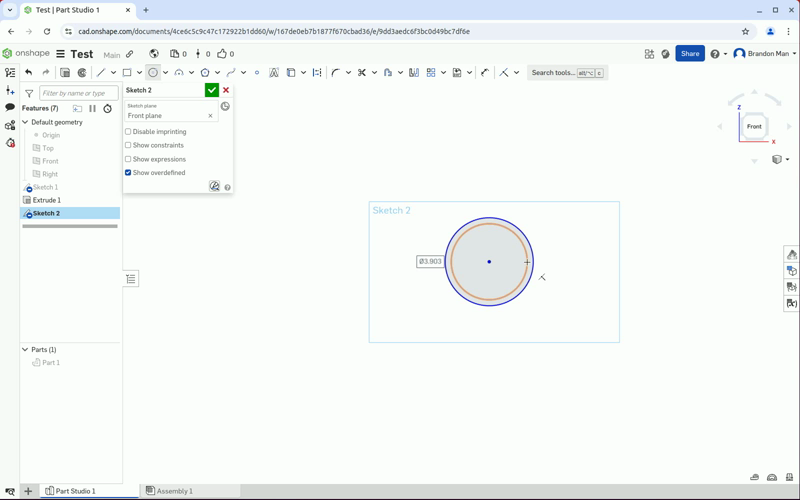
scroll(-6)
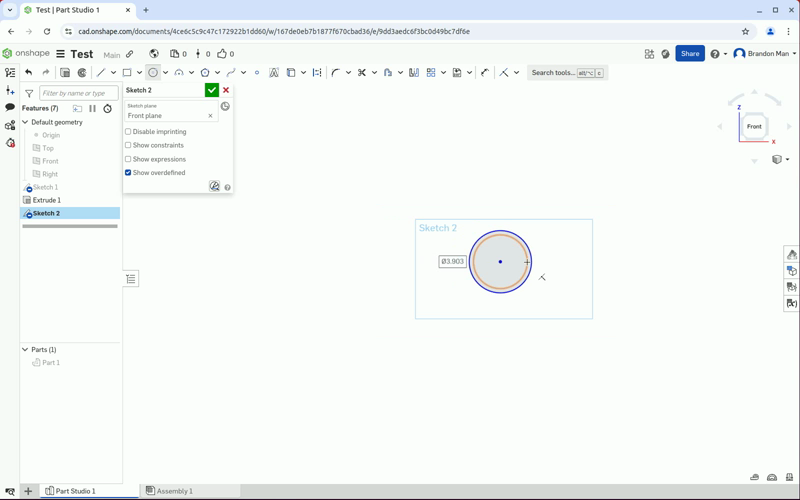
scroll(-6)
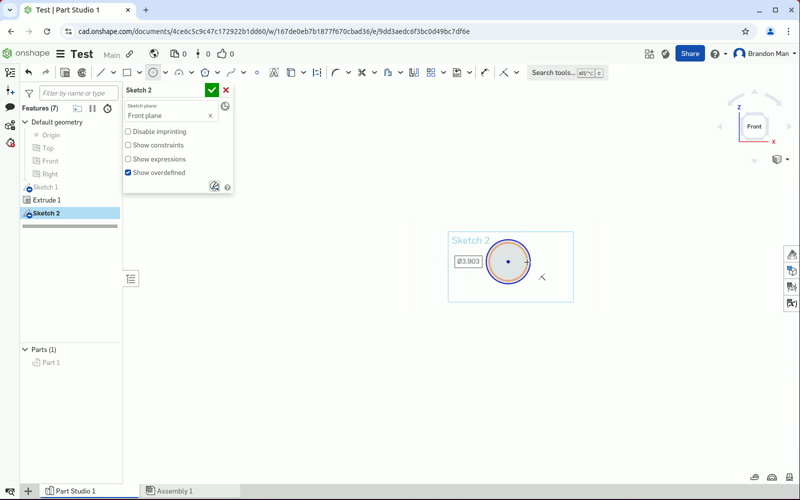
scroll(-6)
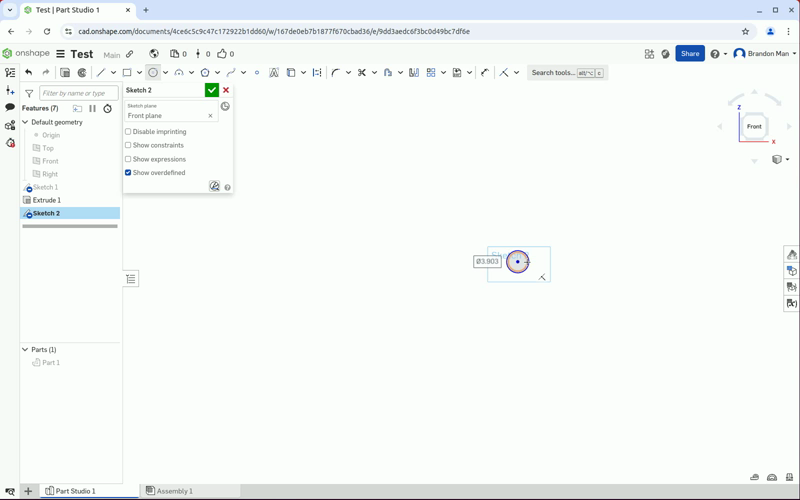
key(esc)
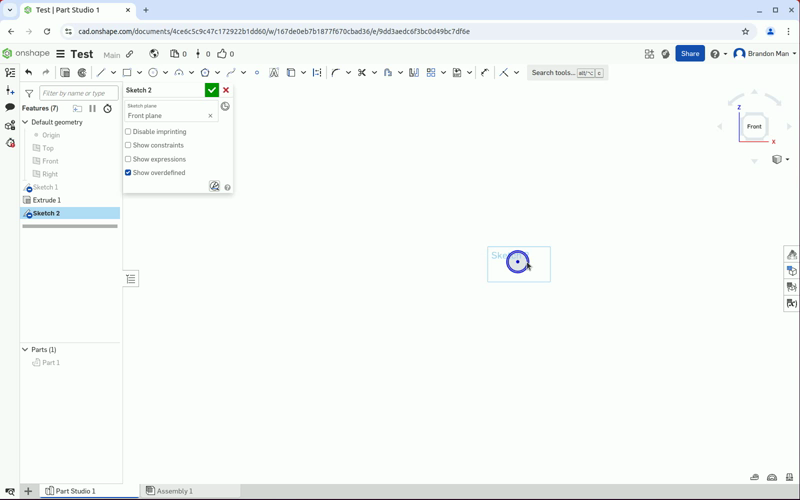
mouse_move(520, 272)
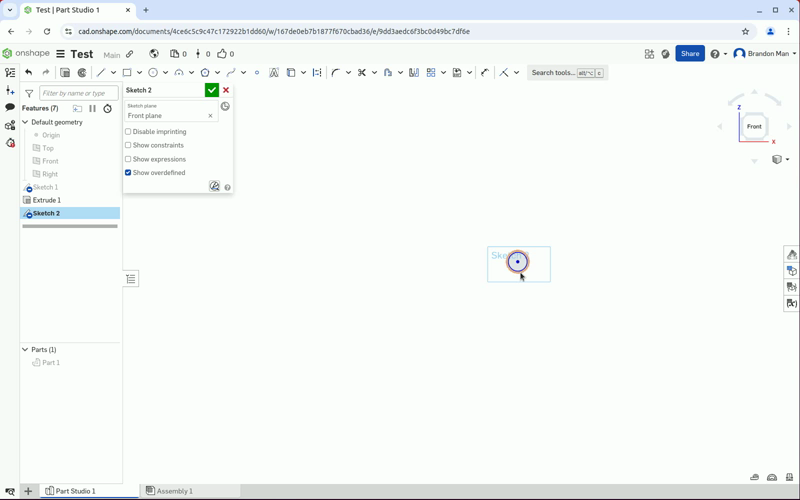
scroll(6)
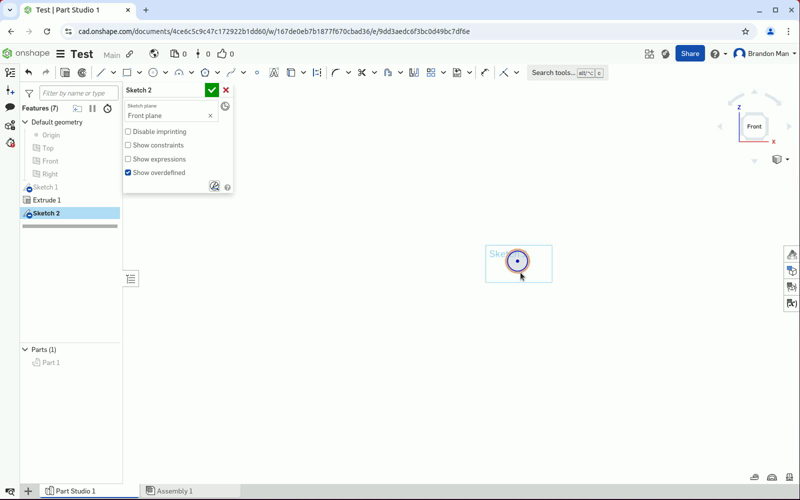
scroll(6)
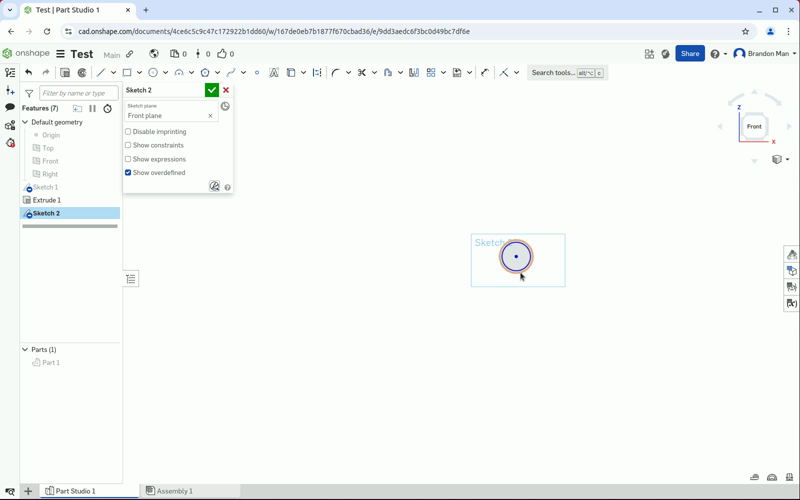
scroll(6)
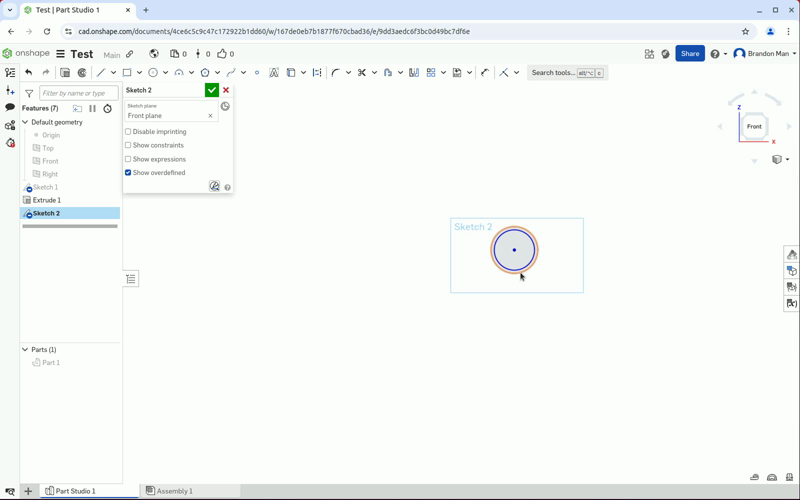
scroll(6)
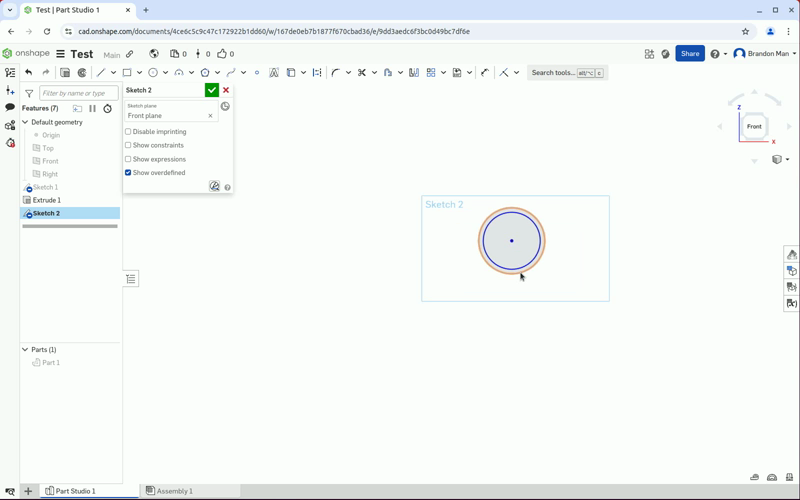
scroll(6)
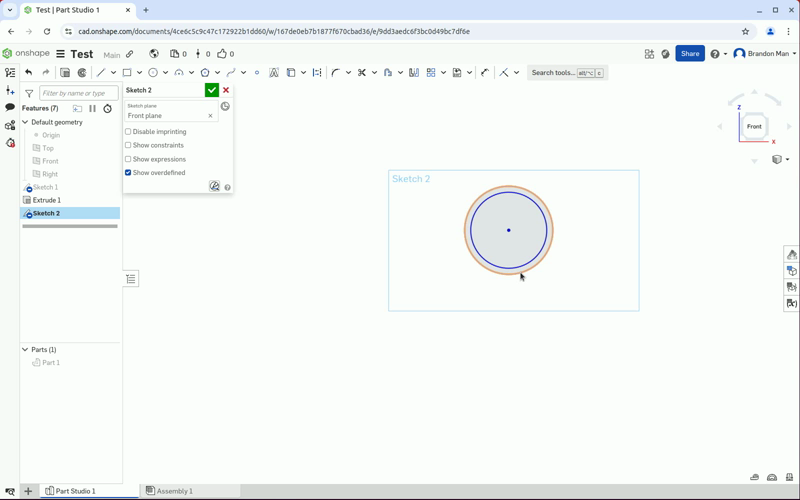
scroll(6)
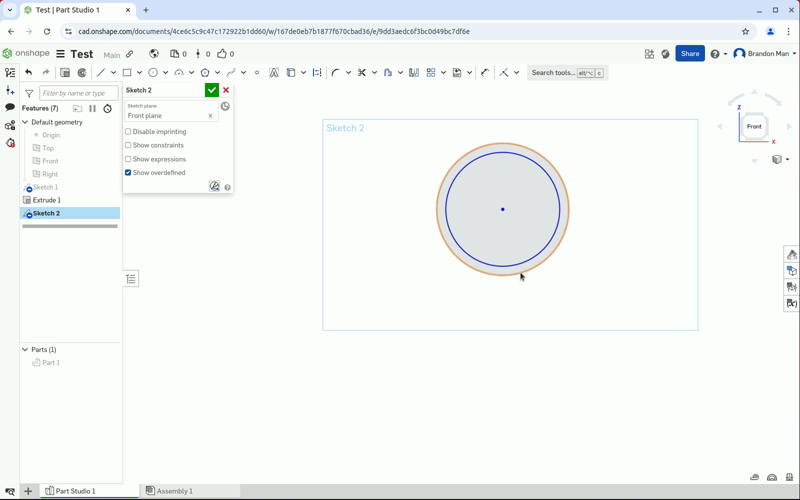
scroll(6)
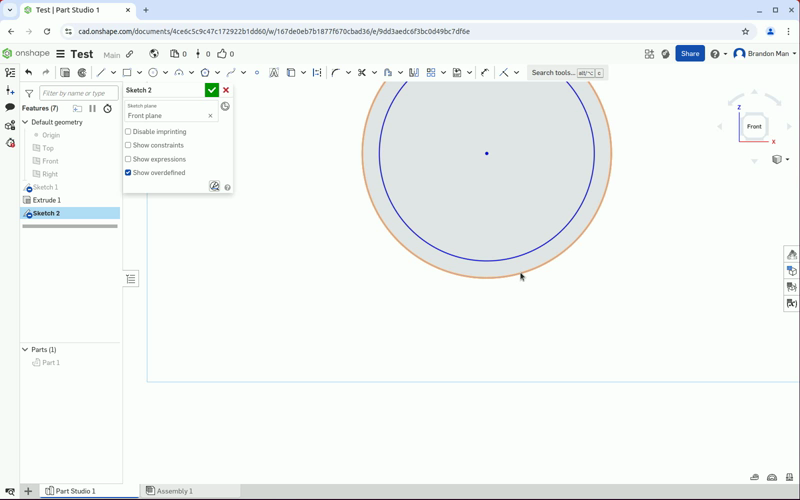
click(520, 272)
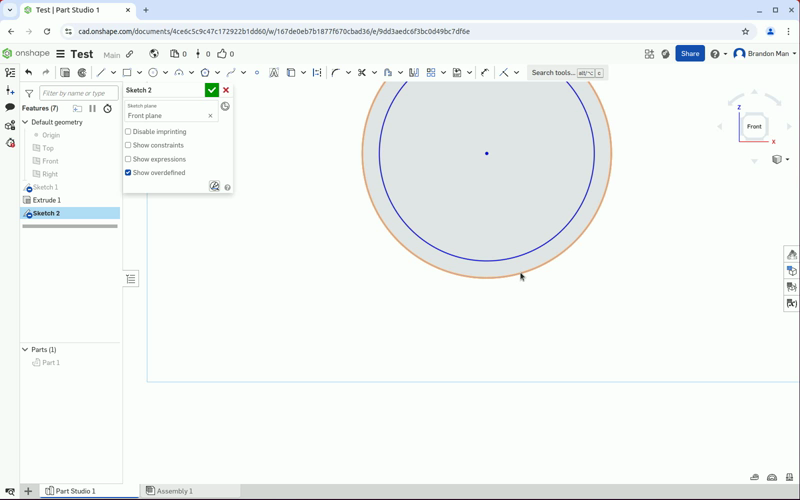
scroll(-6)
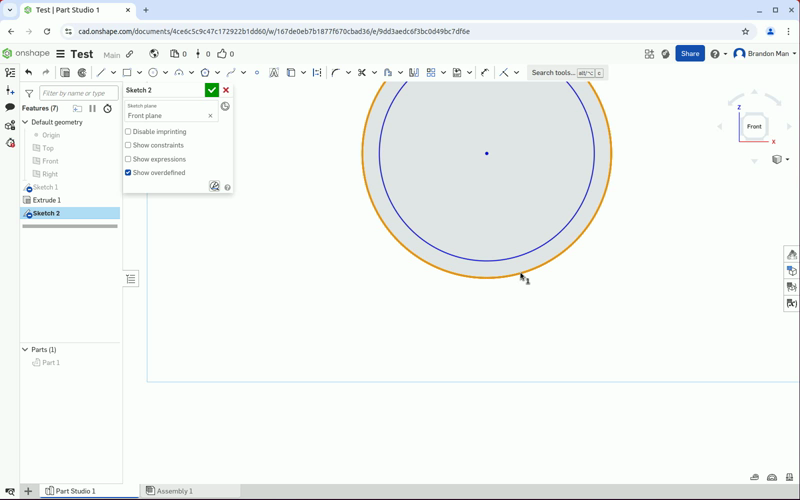
scroll(-6)
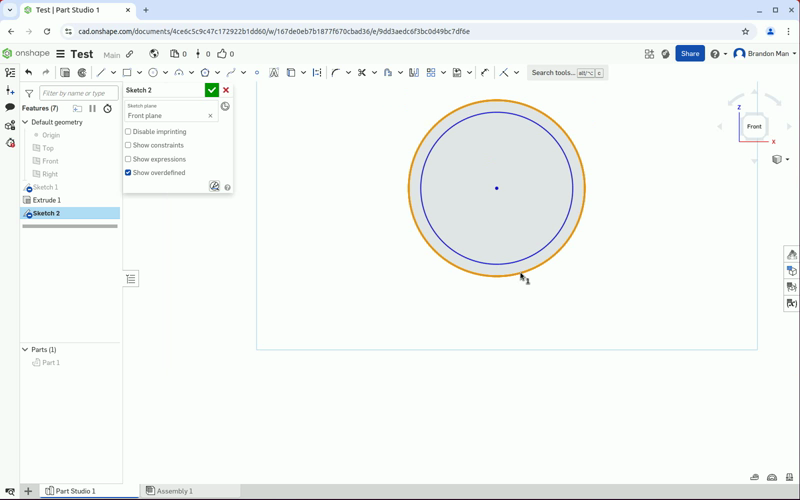
scroll(-6)
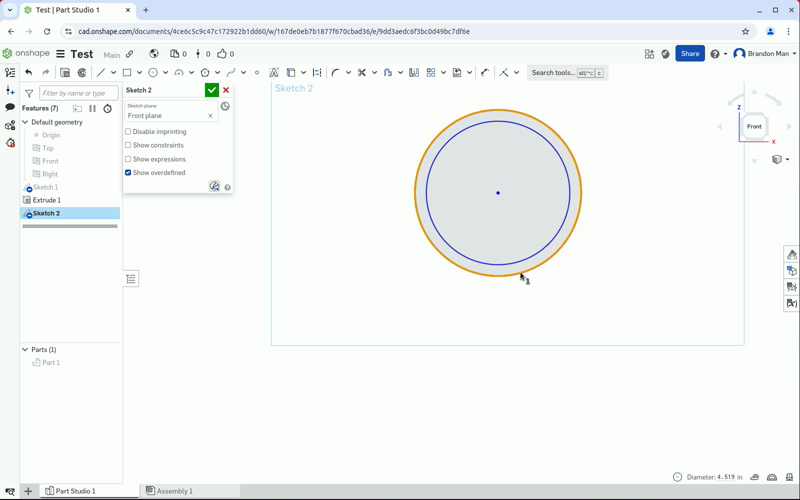
scroll(-6)
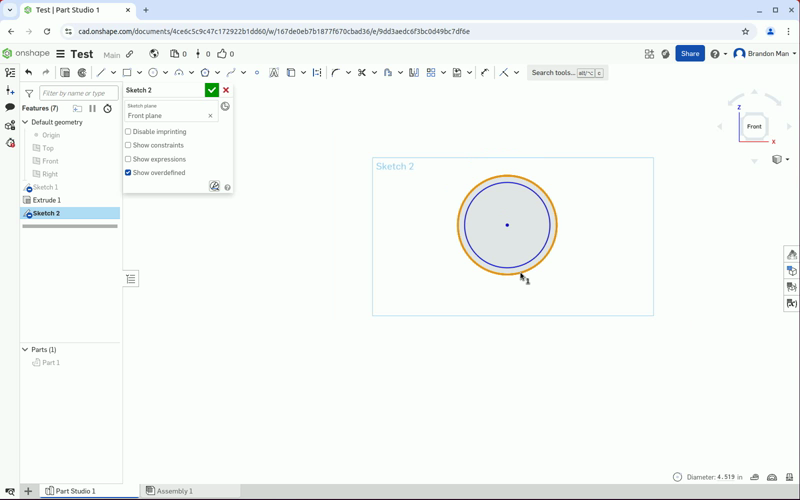
scroll(-6)
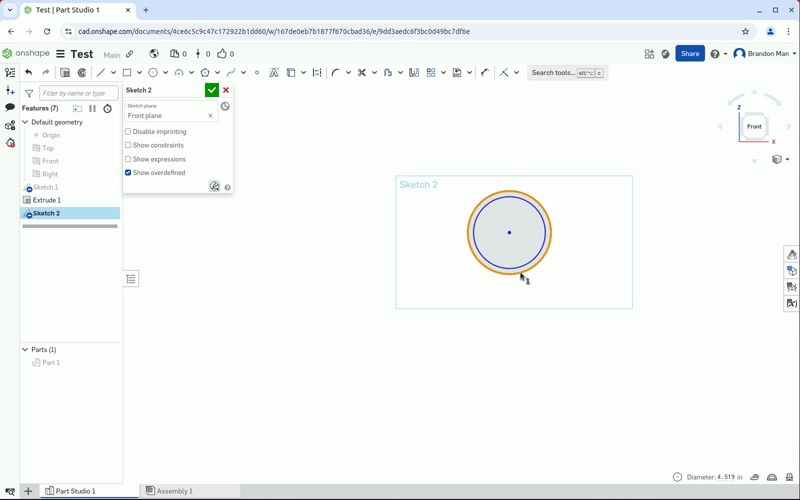
scroll(-6)
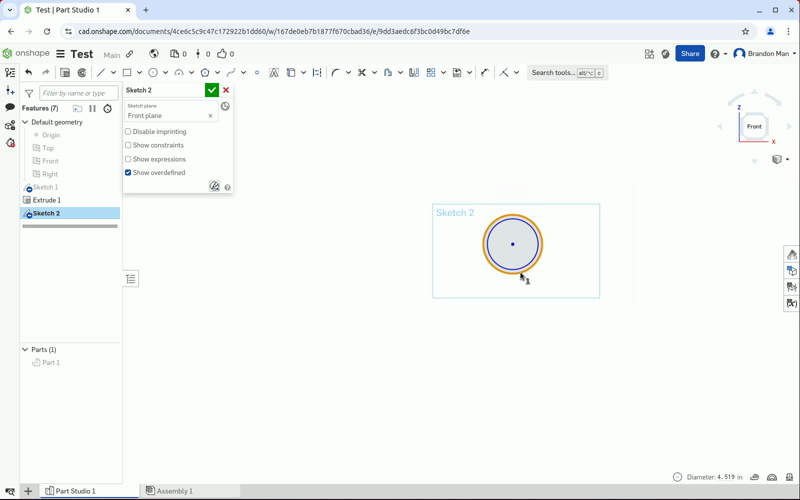
scroll(-6)
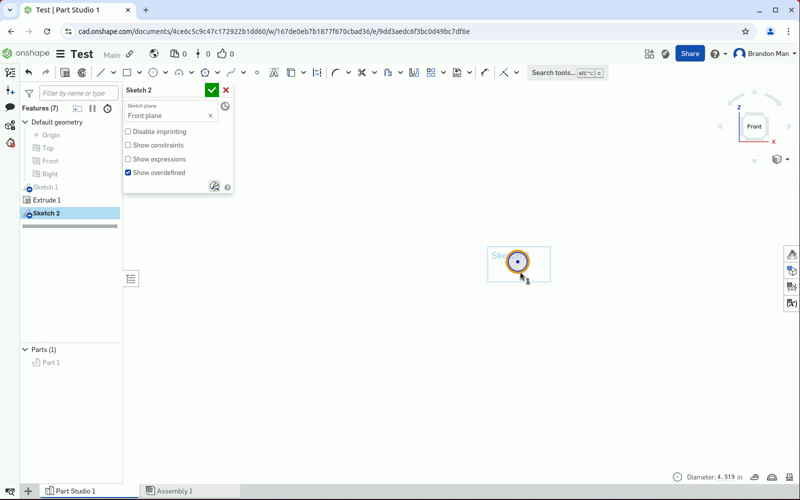
mouse_move(73, 352)
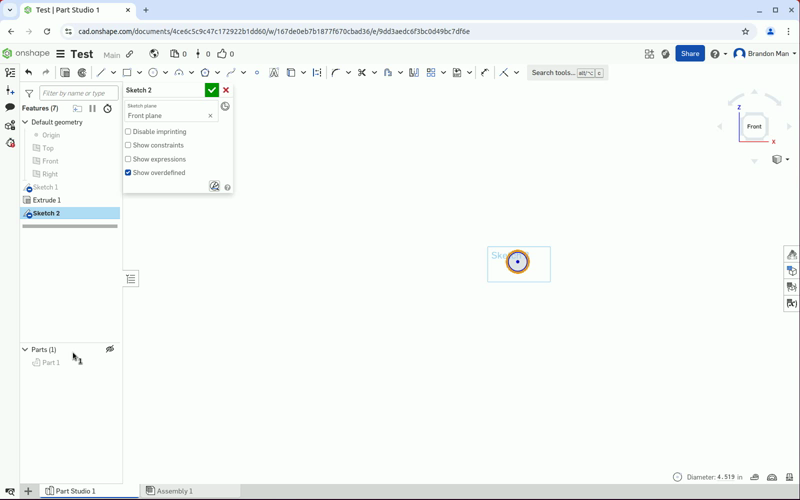
key(shift+y)
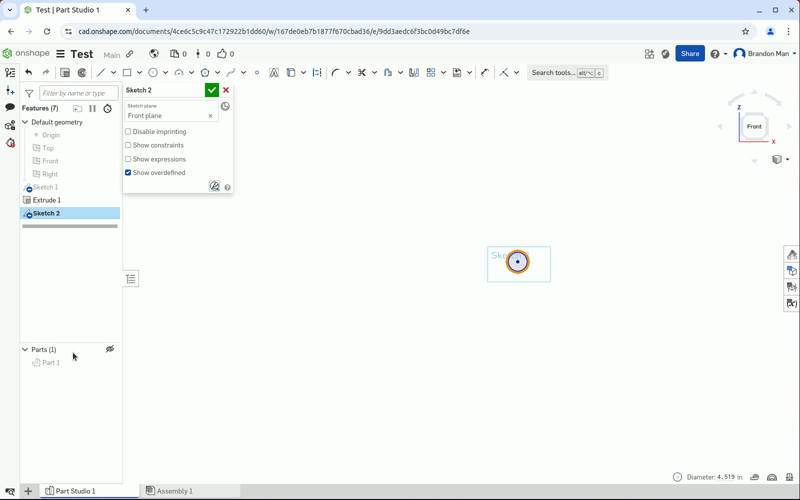
key(shift+e)
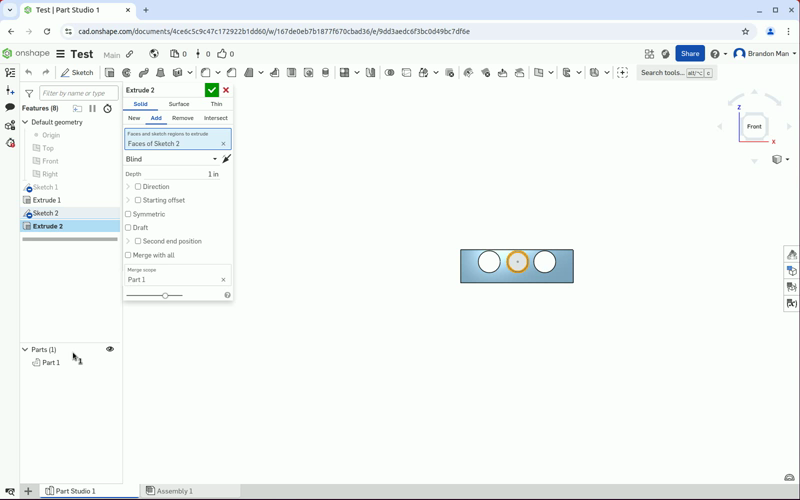
mouse_move(143, 106)
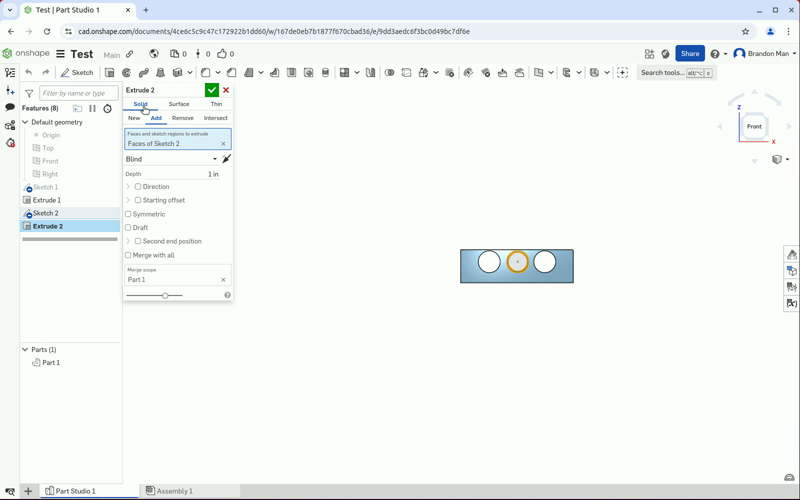
click(143, 106)
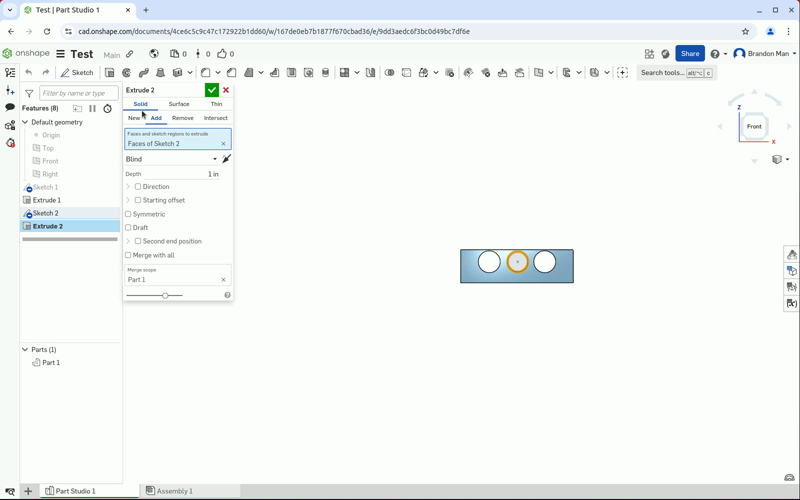
mouse_move(137, 120)
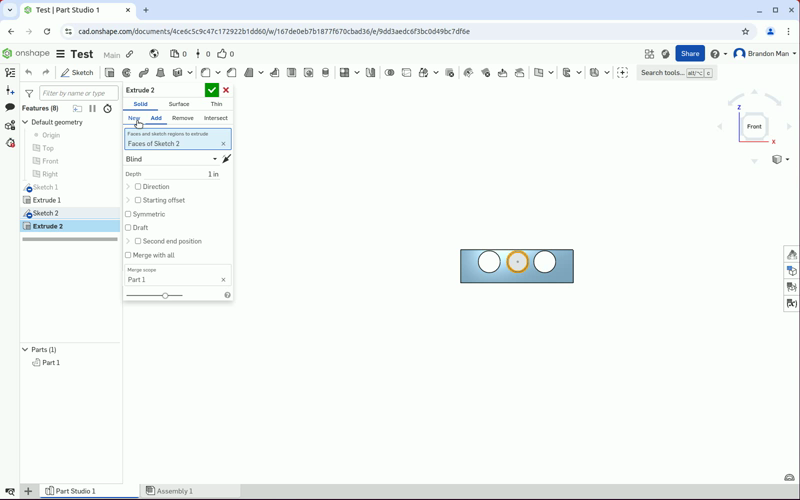
click(137, 120)
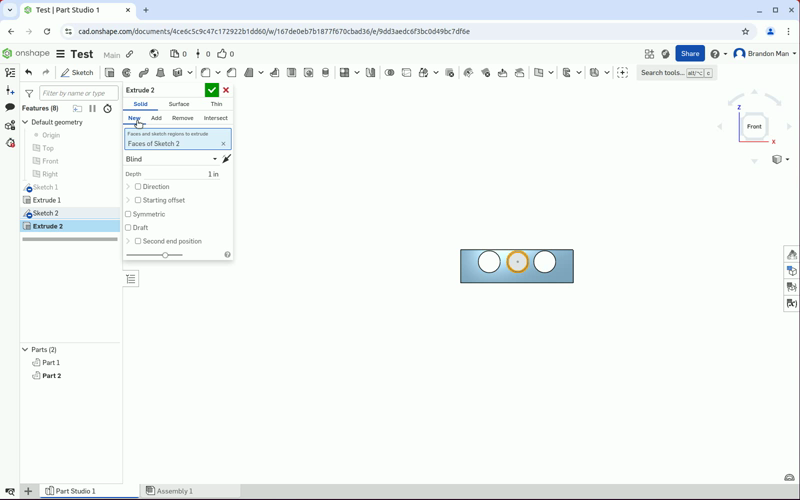
key(tab, 4)
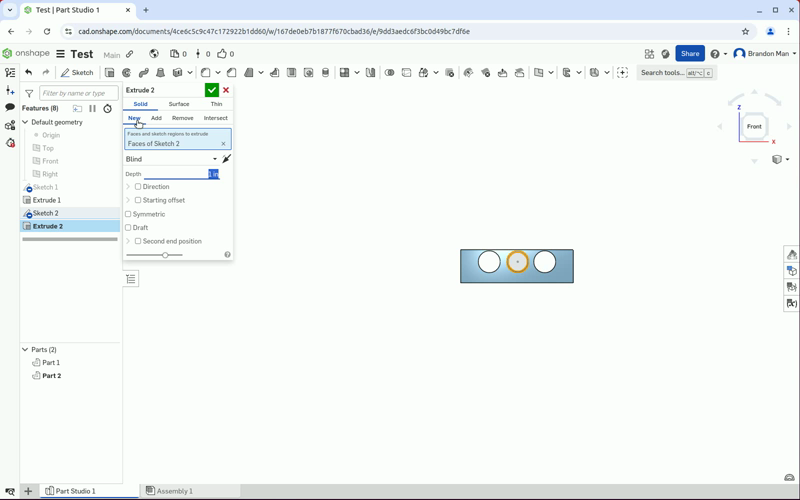
text(5.777)
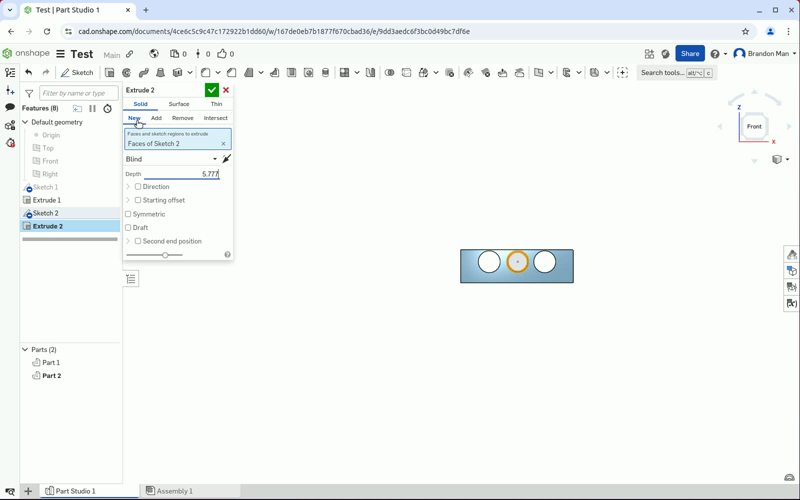
key(enter)
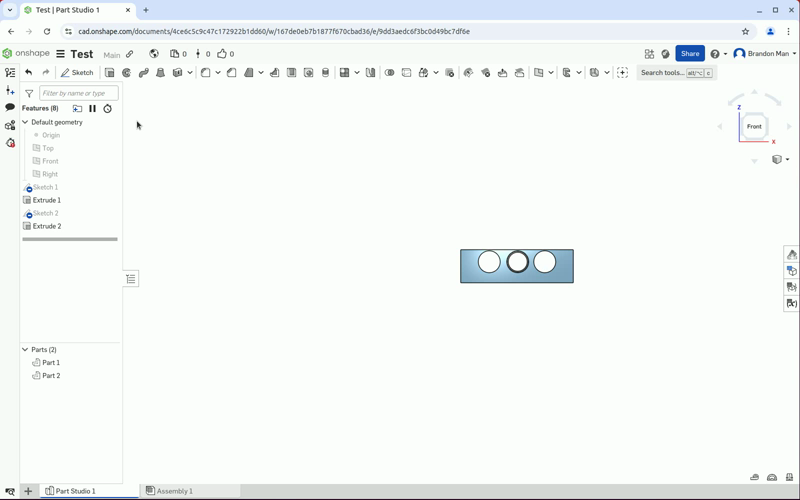
key(shift+h)
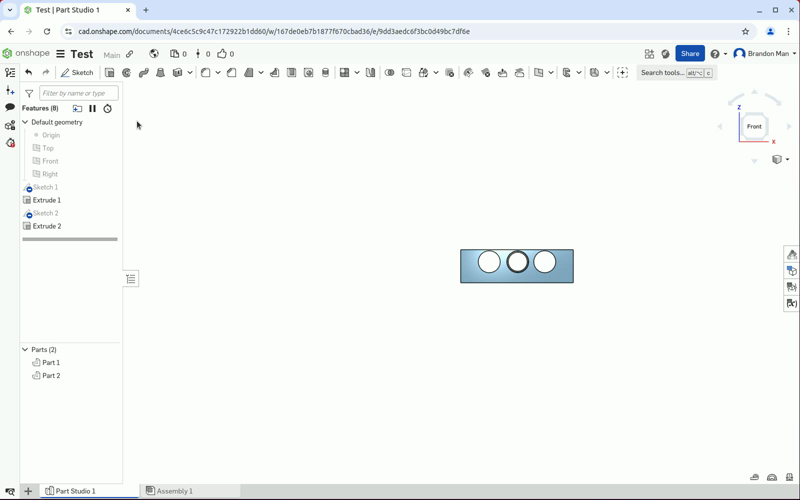
key(shift+h)
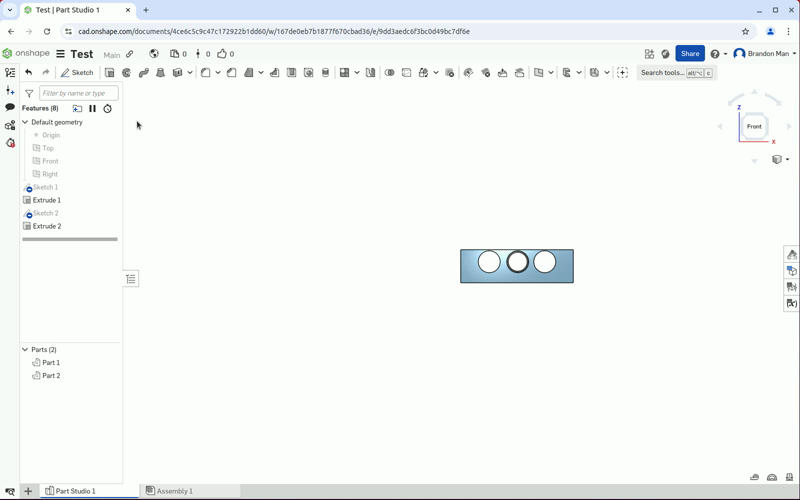
mouse_move(73, 189)
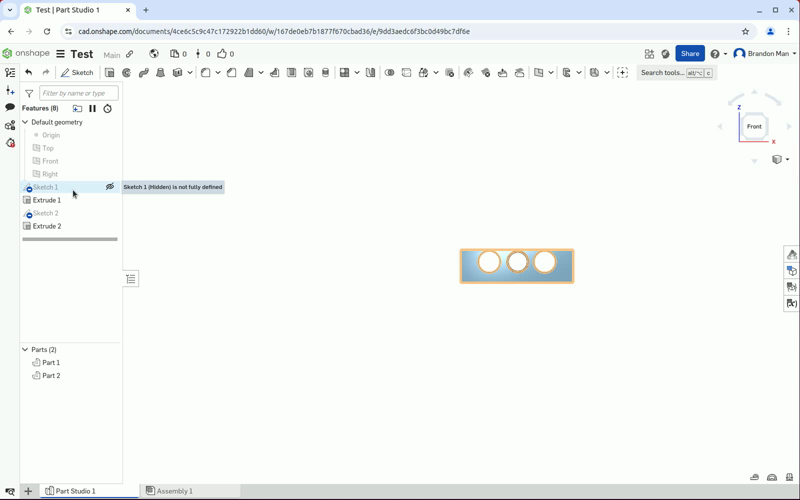
click(73, 189)
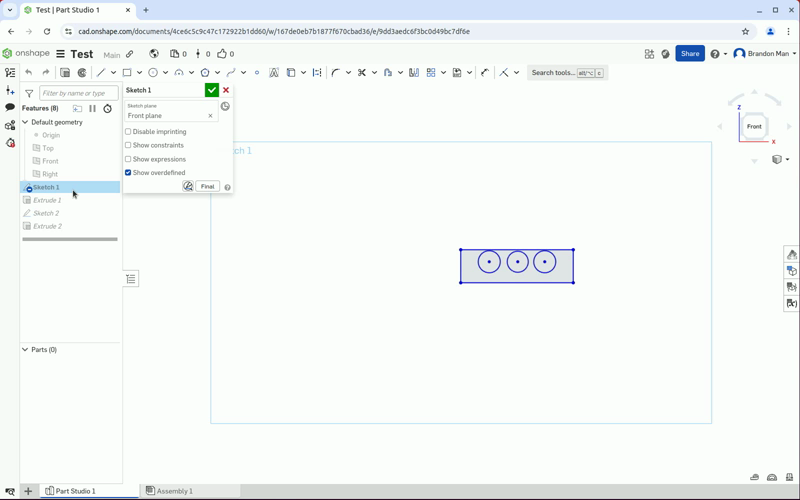
mouse_move(229, 92)
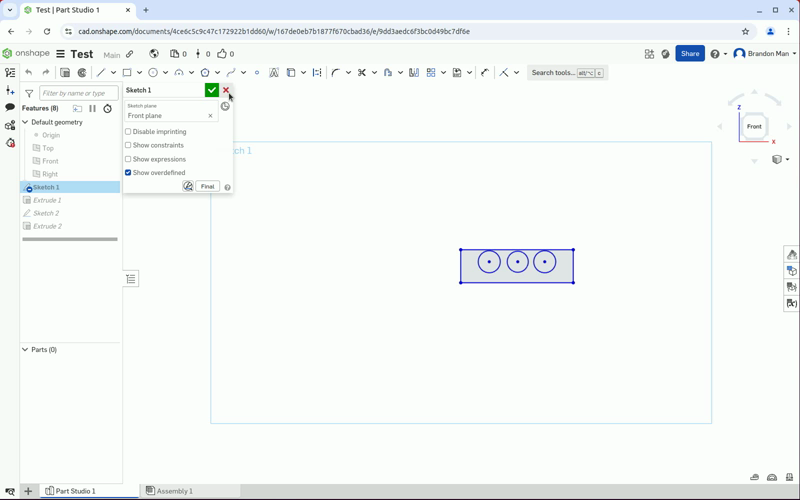
click(229, 92)
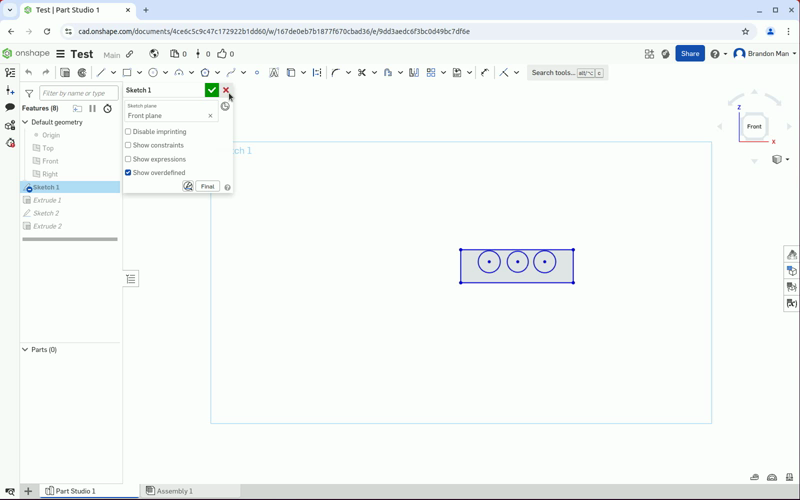
key(shift+s)
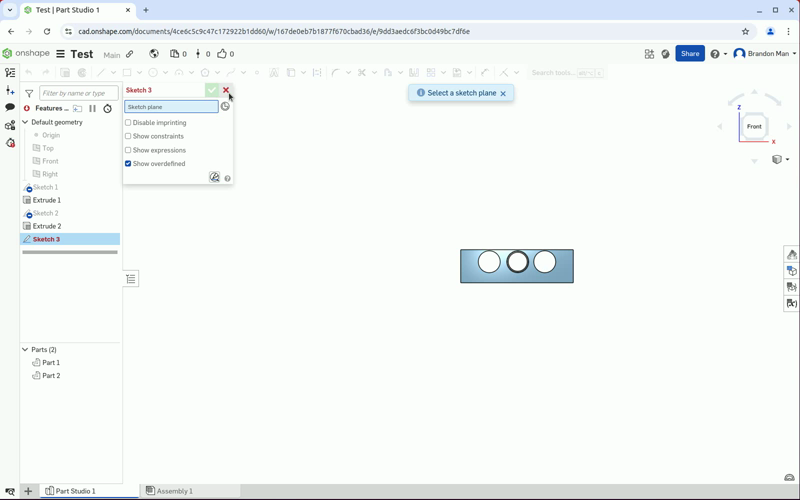
mouse_move(73, 163)
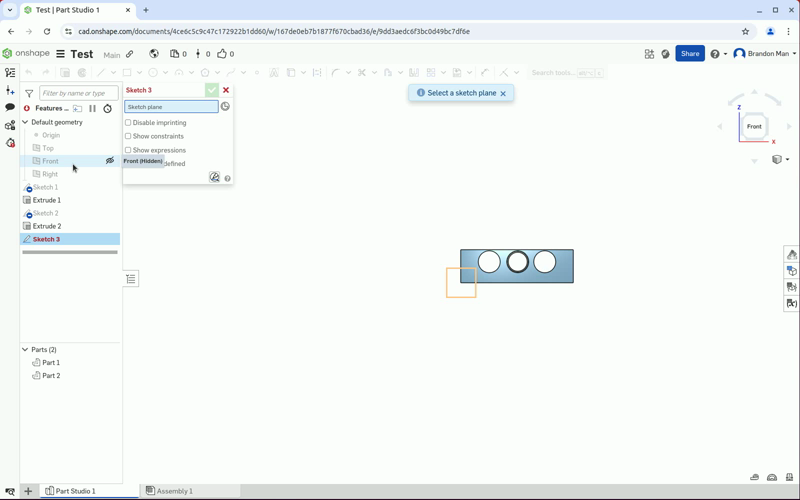
click(73, 163)
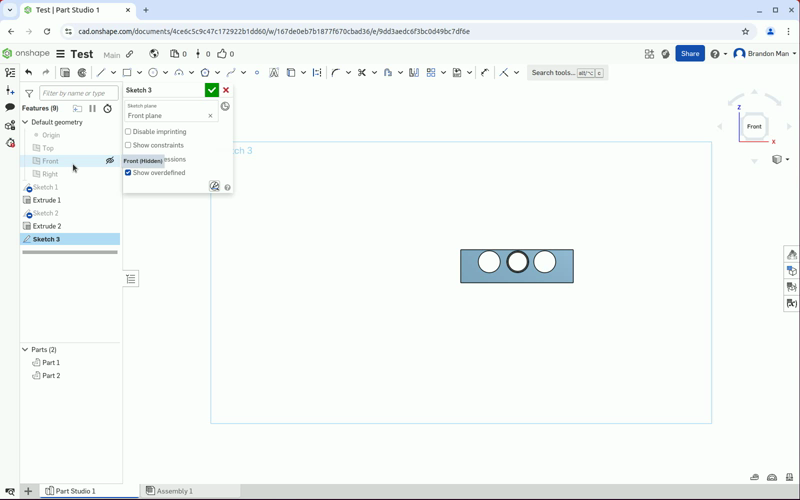
mouse_move(73, 352)
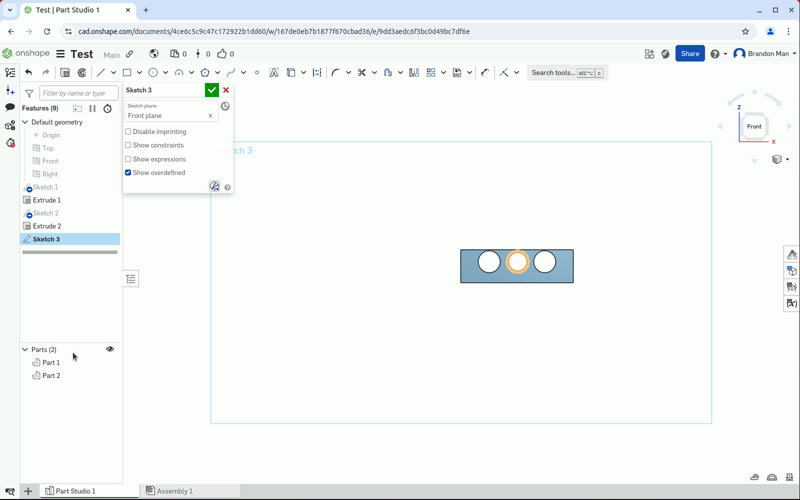
key(y)
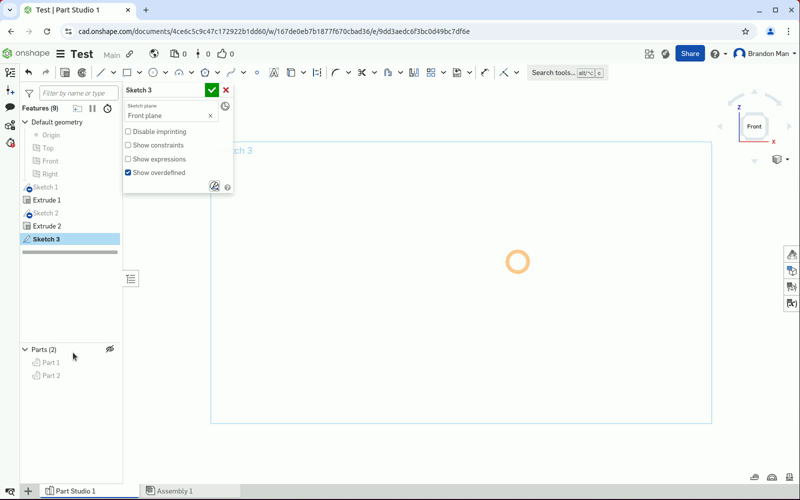
key(c)
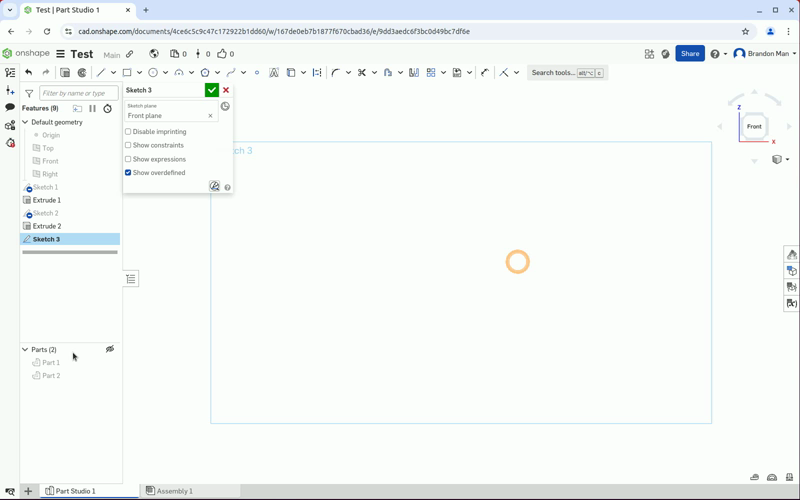
key_down(shift)
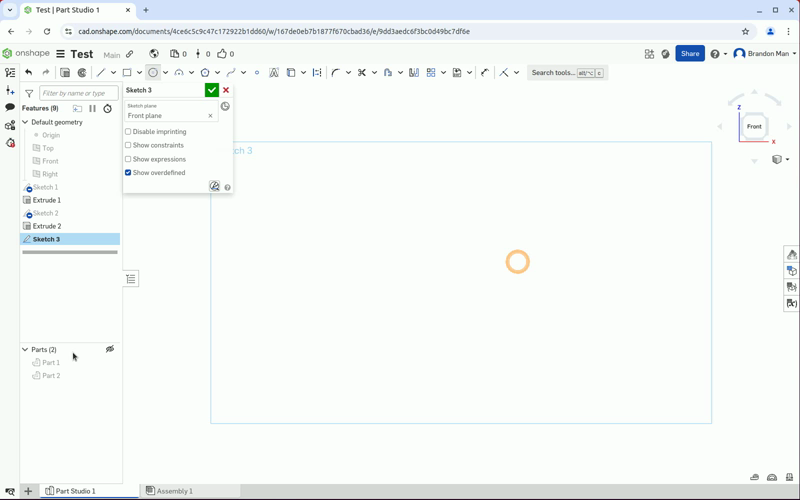
mouse_move(545, 261)
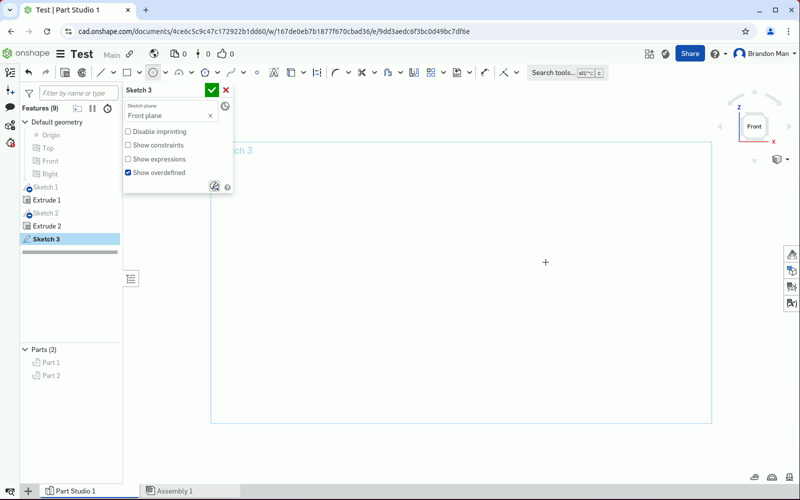
click(545, 261)
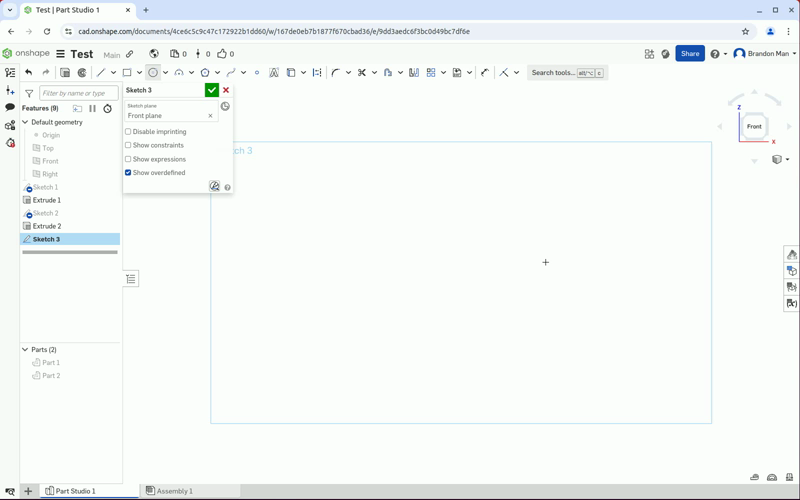
key_up(shift)
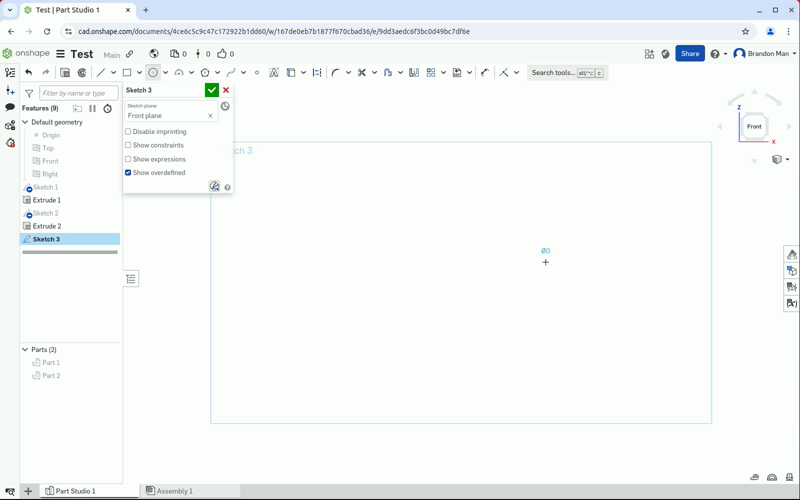
mouse_move(556, 261)
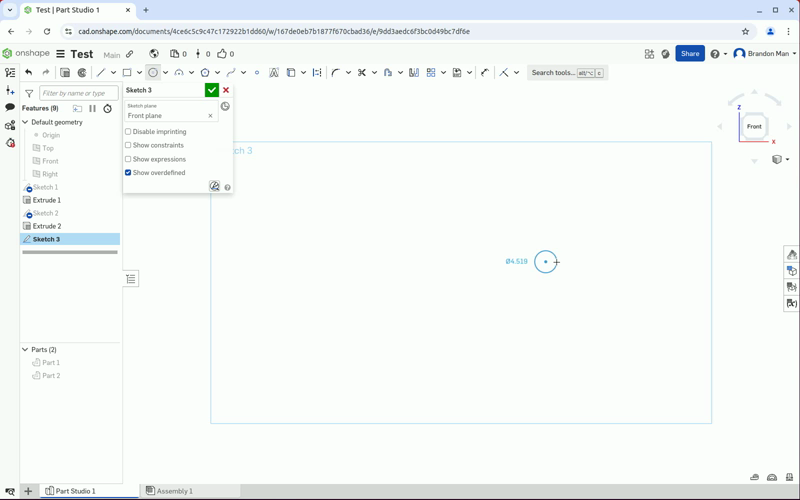
click(556, 261)
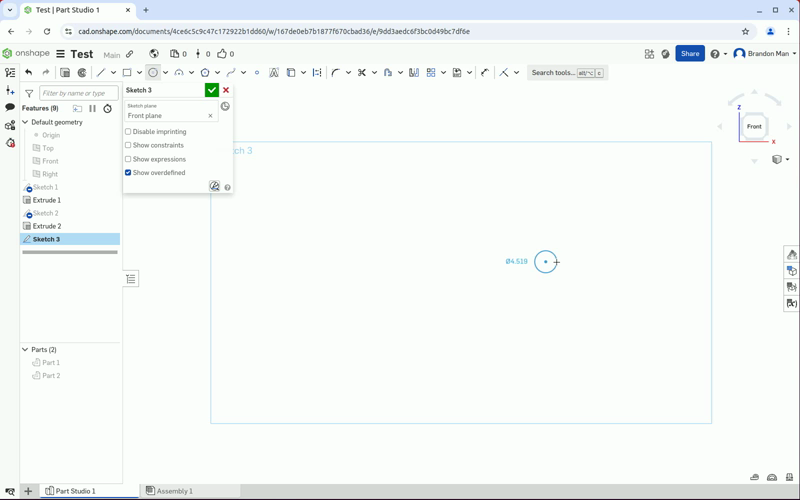
key(esc)
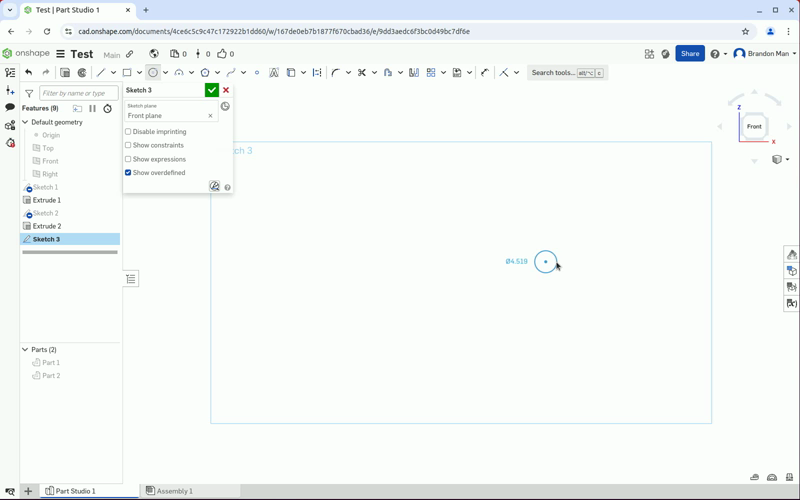
key(c)
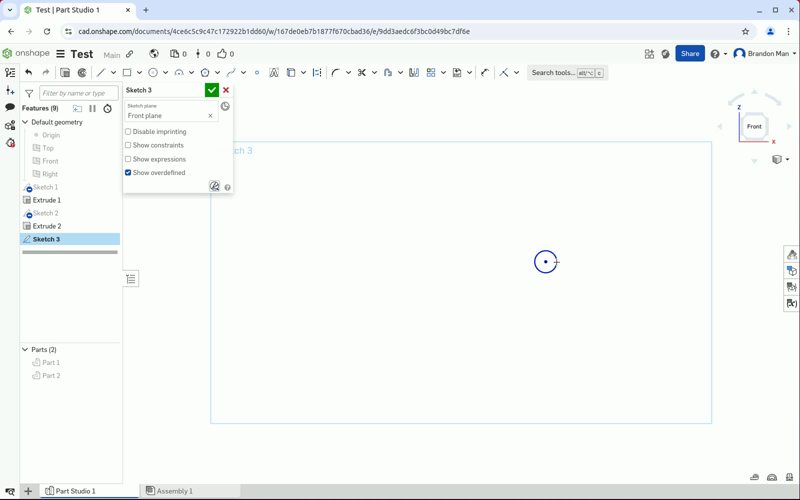
key_down(shift)
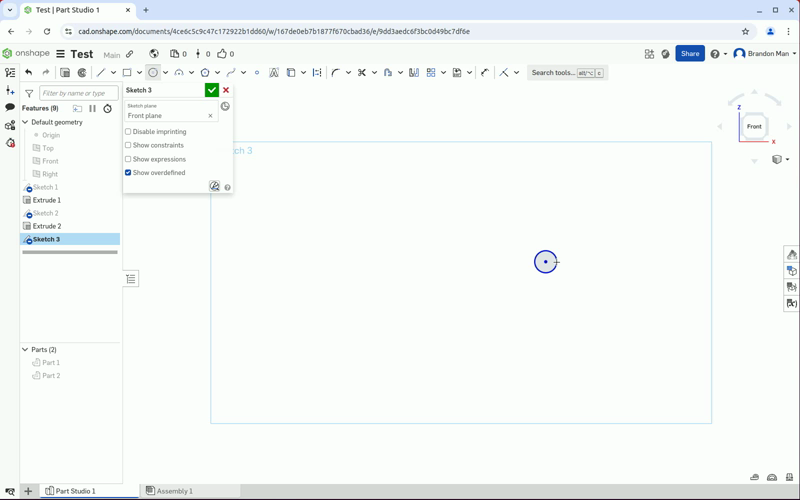
mouse_move(545, 261)
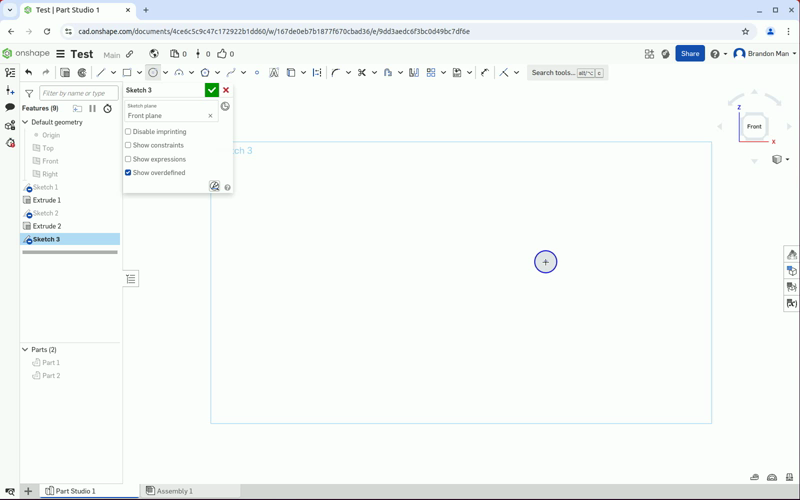
click(545, 261)
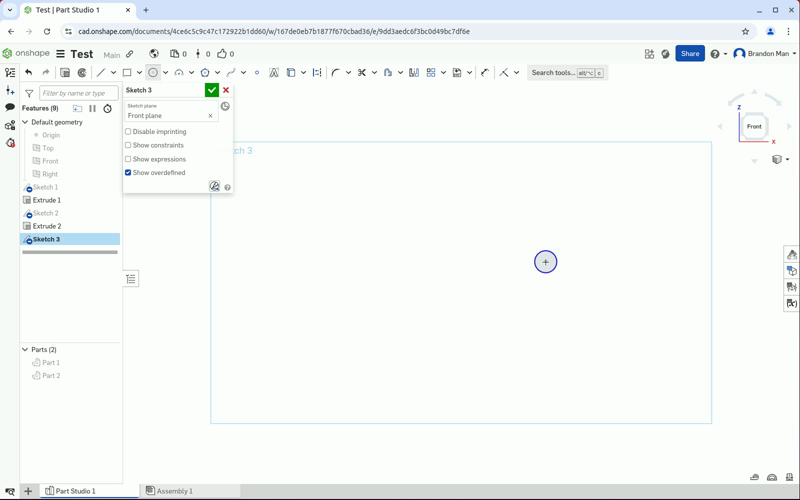
key_up(shift)
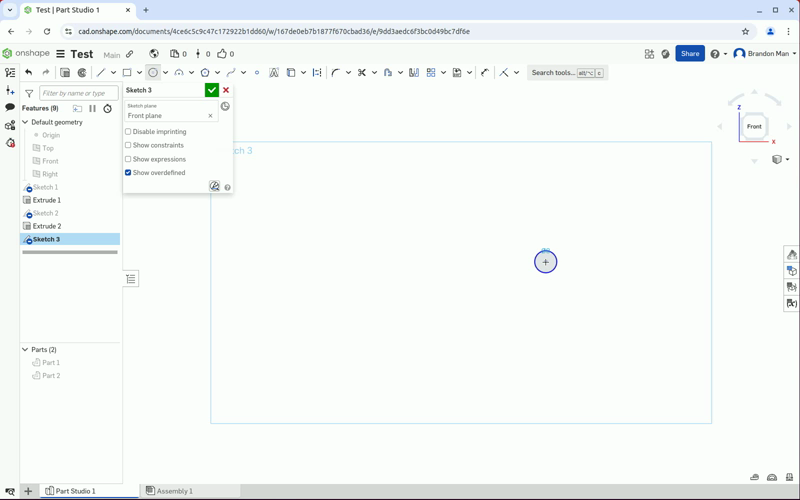
mouse_move(555, 261)
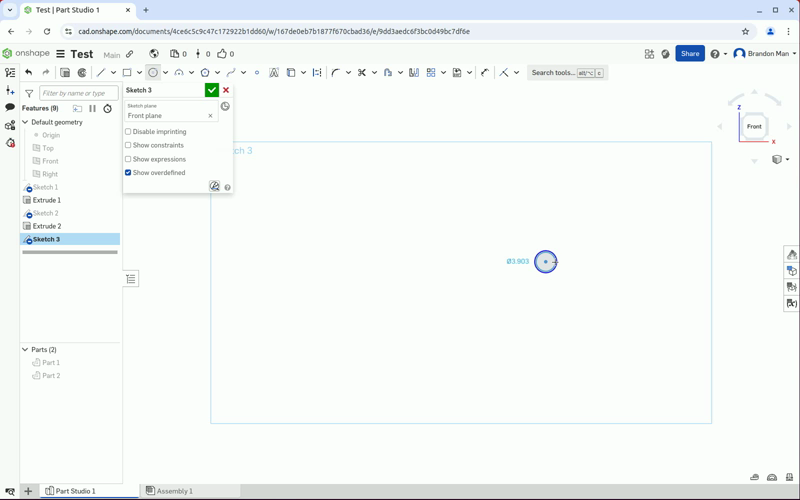
scroll(6)
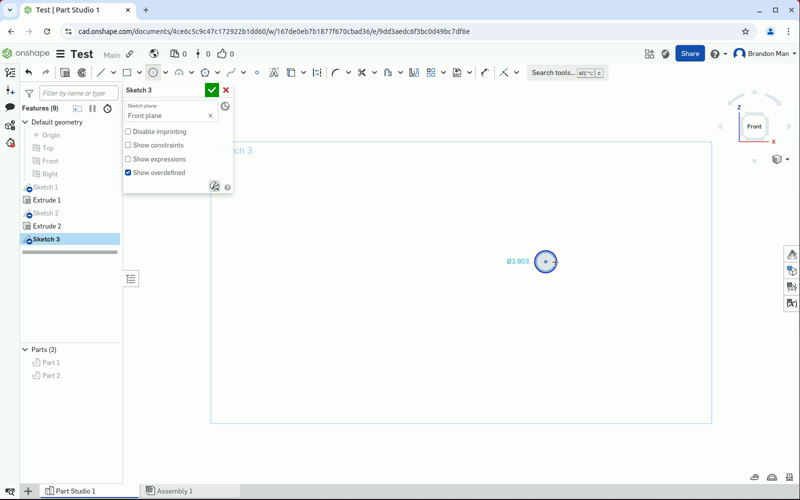
scroll(6)
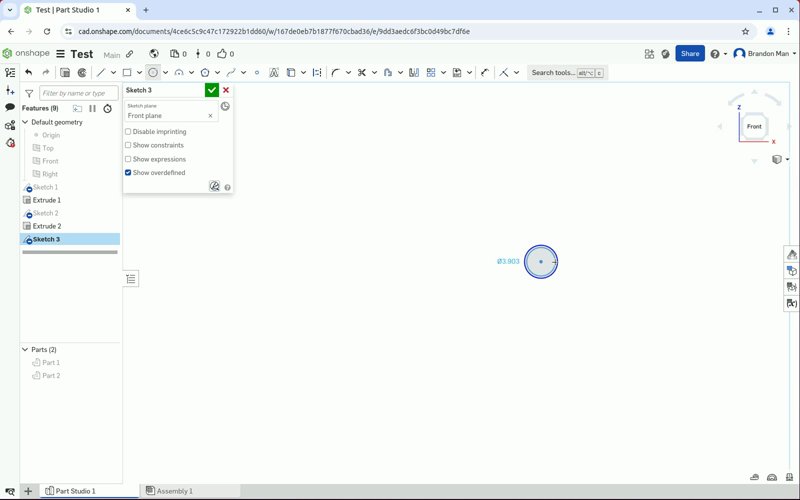
scroll(6)
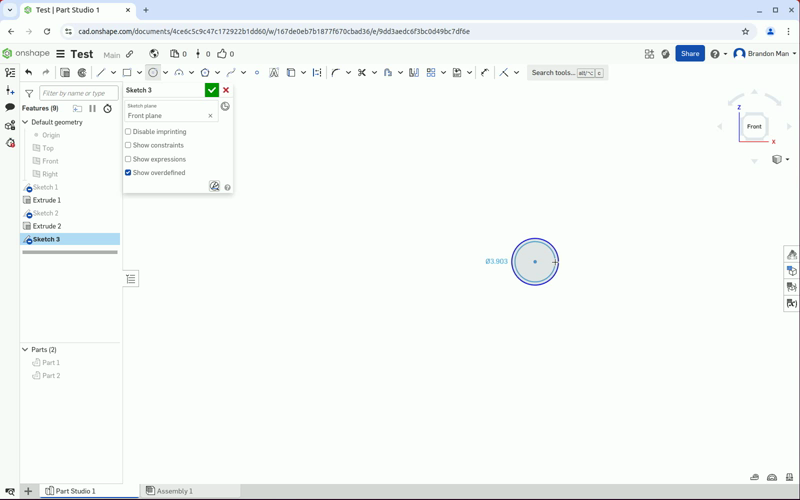
scroll(6)
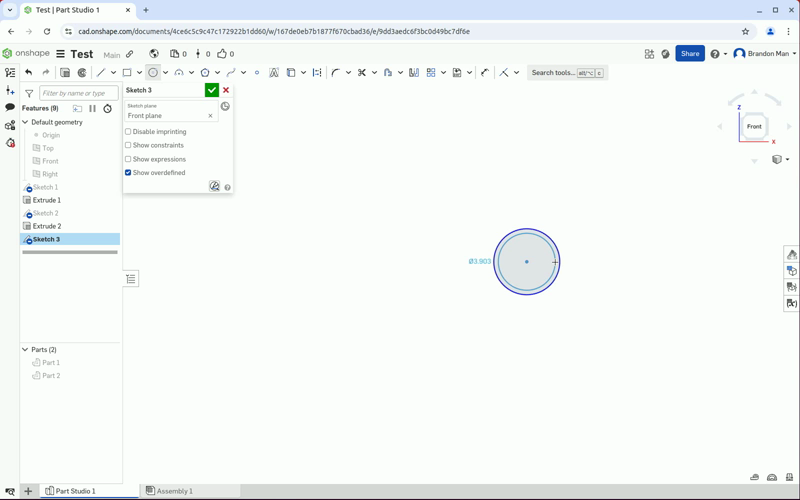
scroll(6)
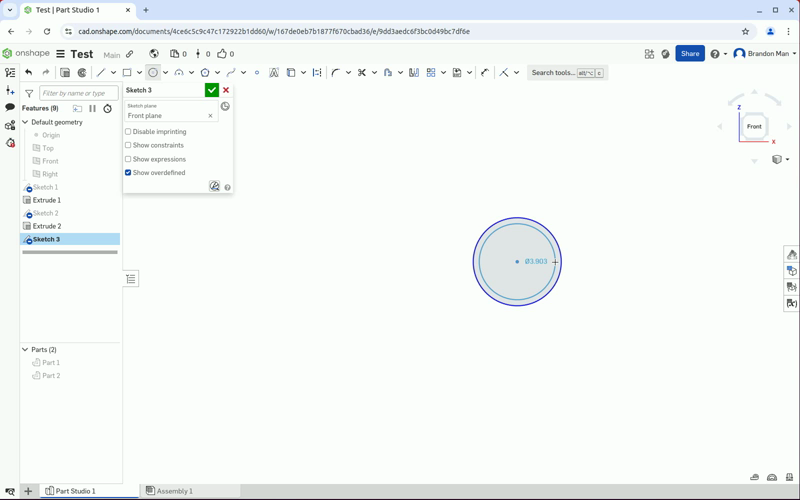
scroll(6)
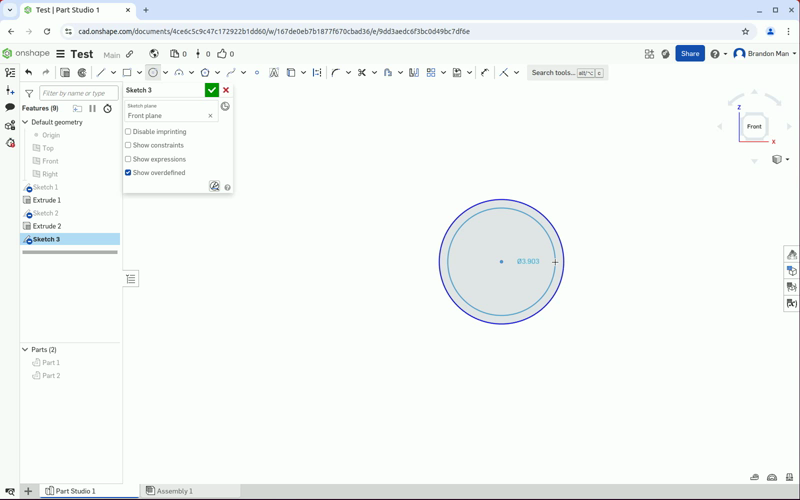
scroll(6)
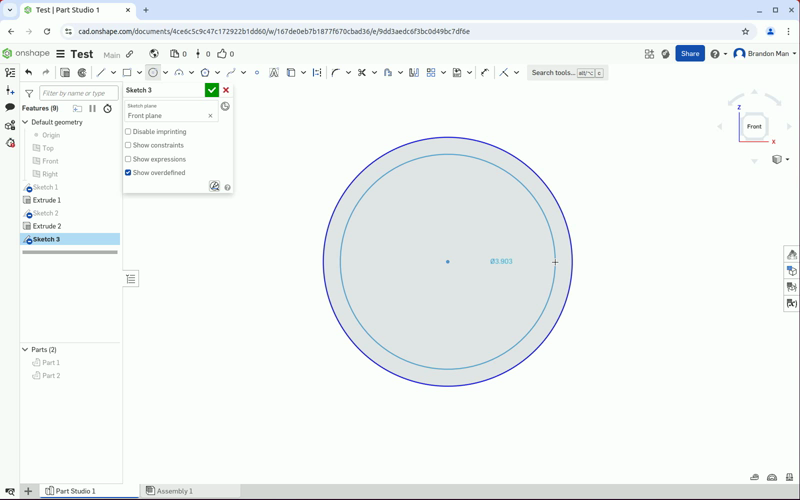
click(555, 261)
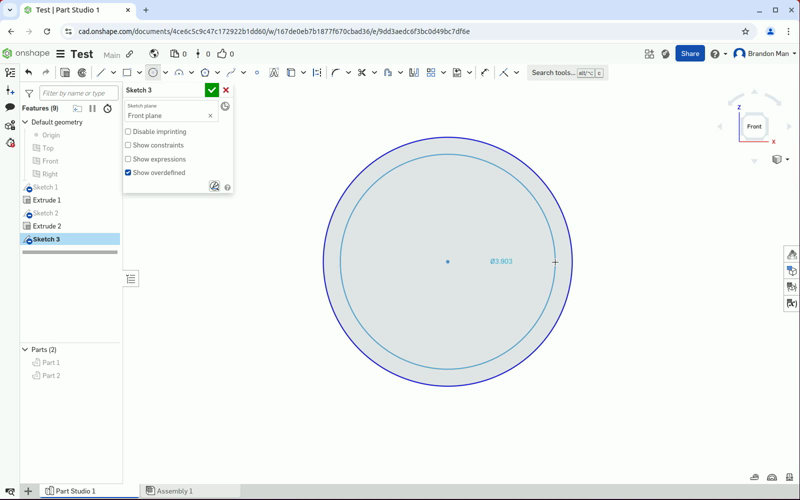
scroll(-6)
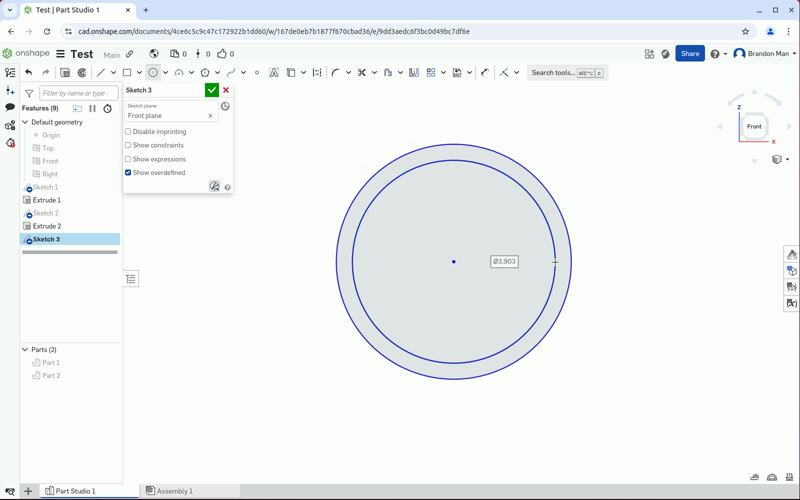
scroll(-6)
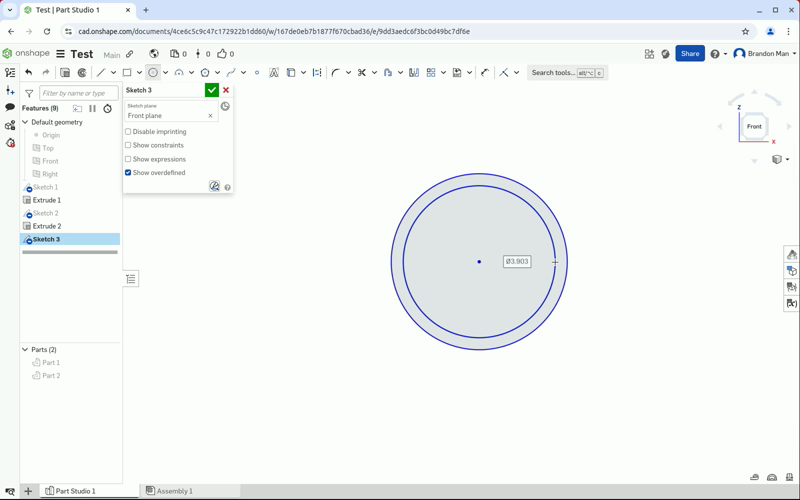
scroll(-6)
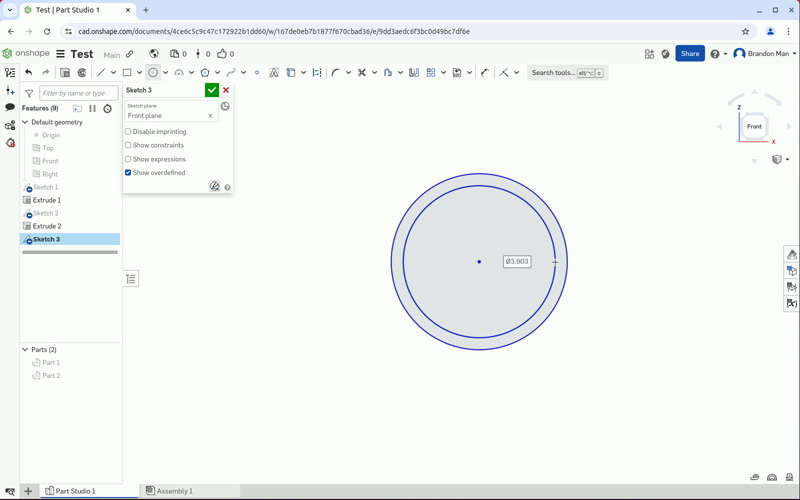
scroll(-6)
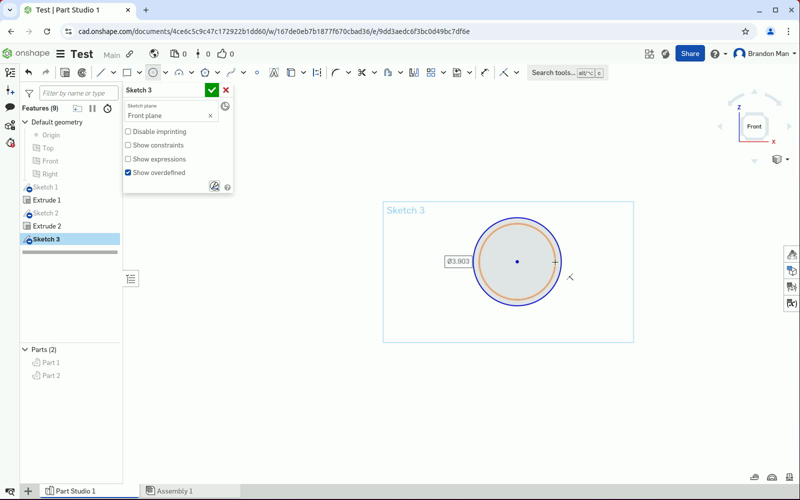
scroll(-6)
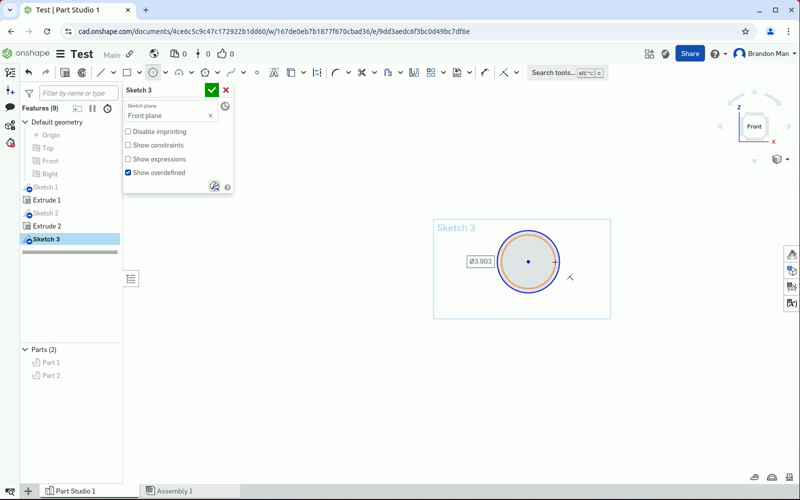
scroll(-6)
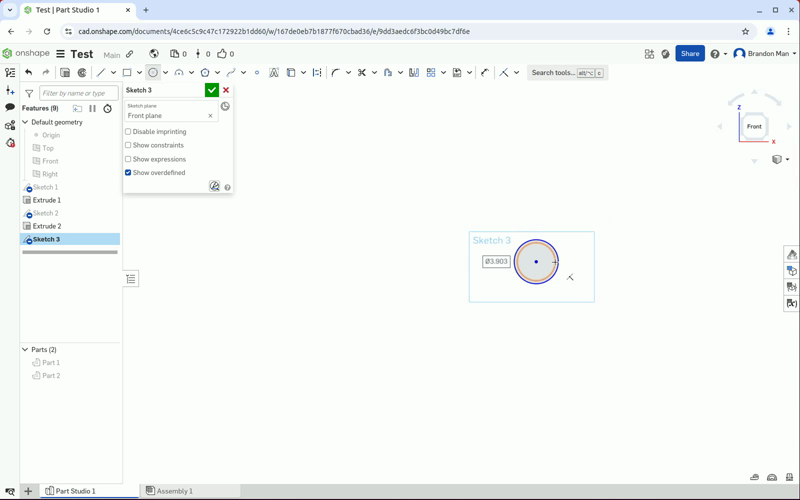
scroll(-6)
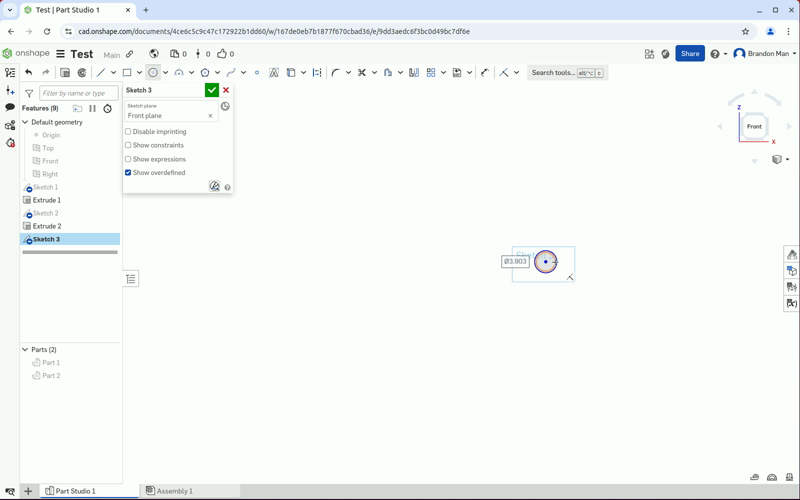
key(esc)
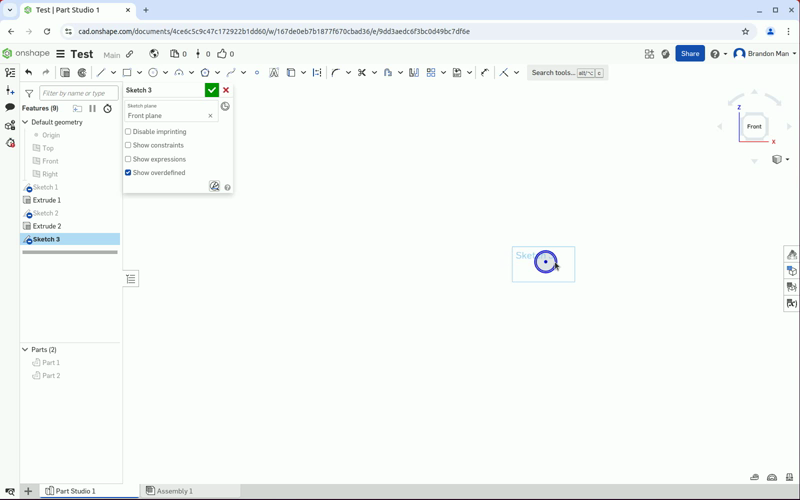
mouse_move(543, 271)
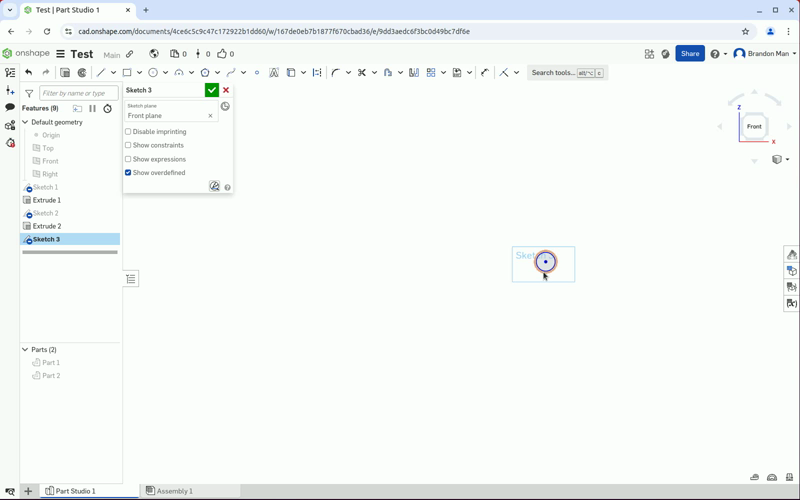
scroll(6)
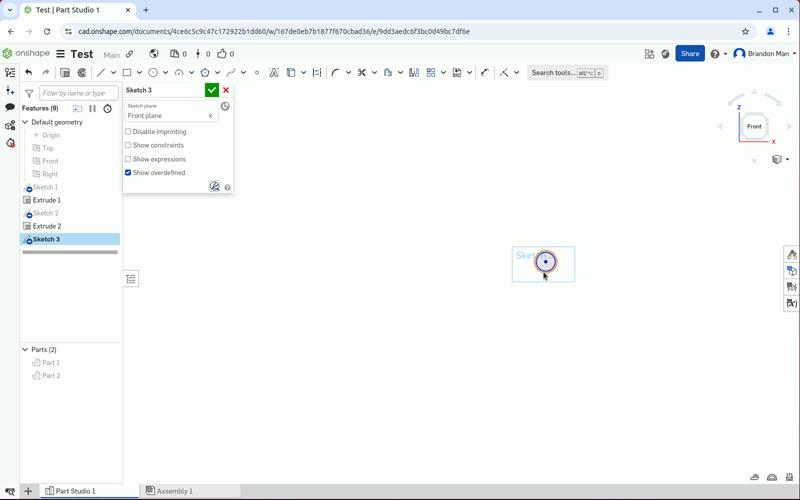
scroll(6)
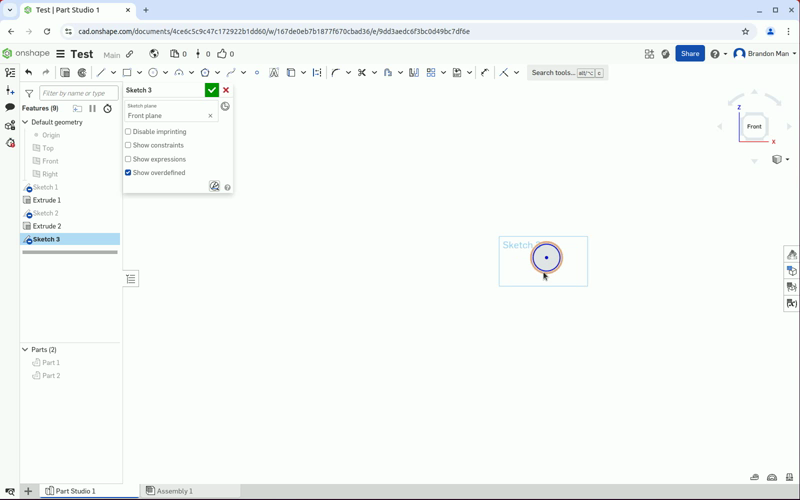
scroll(6)
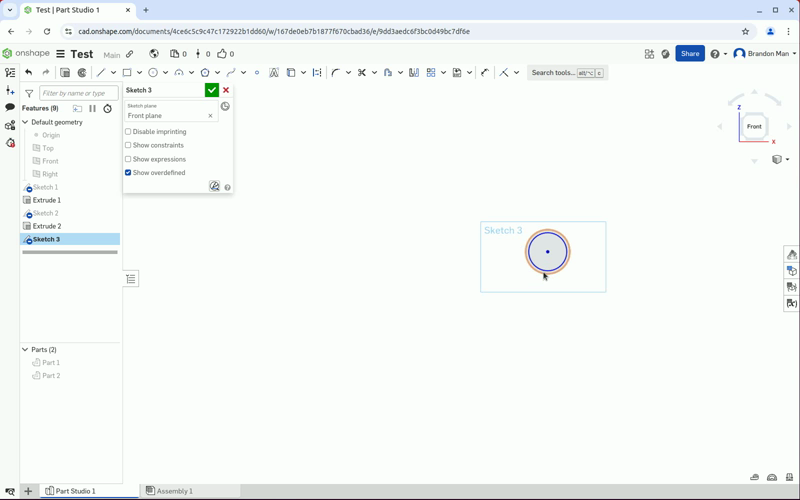
scroll(6)
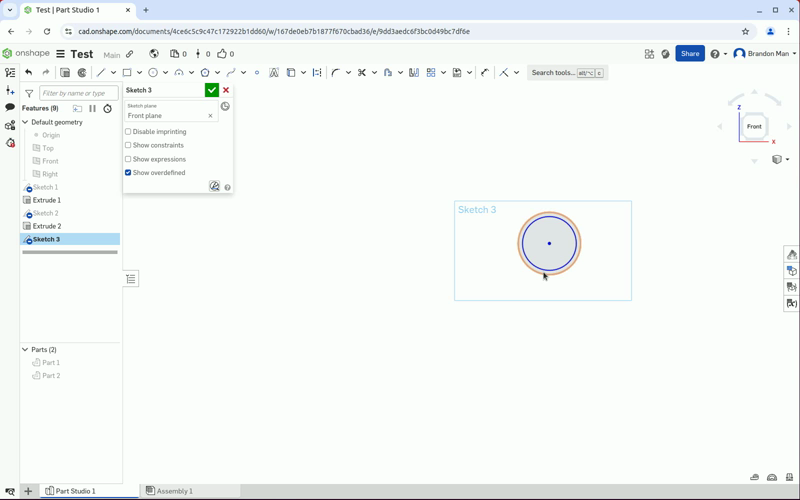
scroll(6)
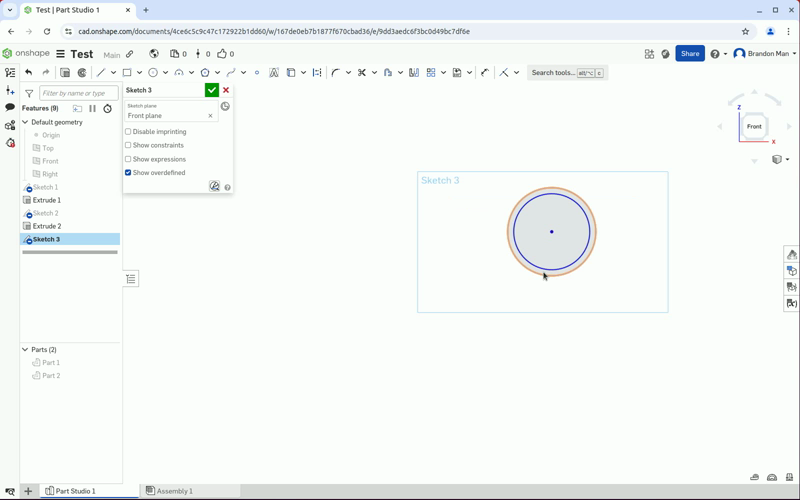
scroll(6)
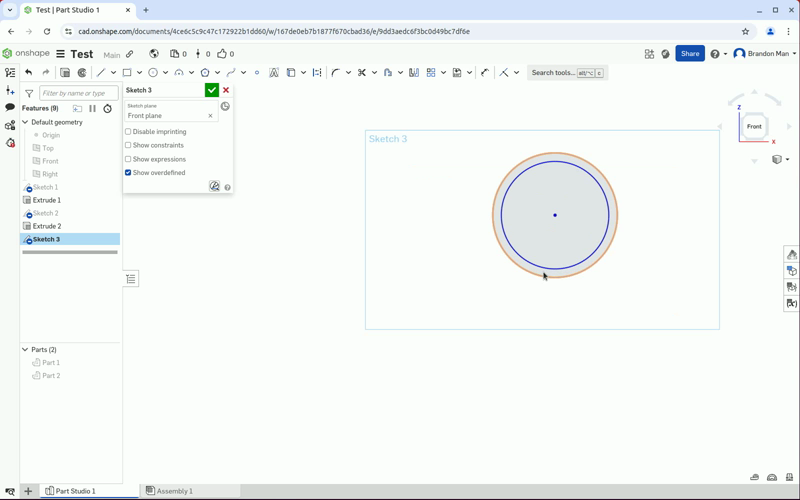
scroll(6)
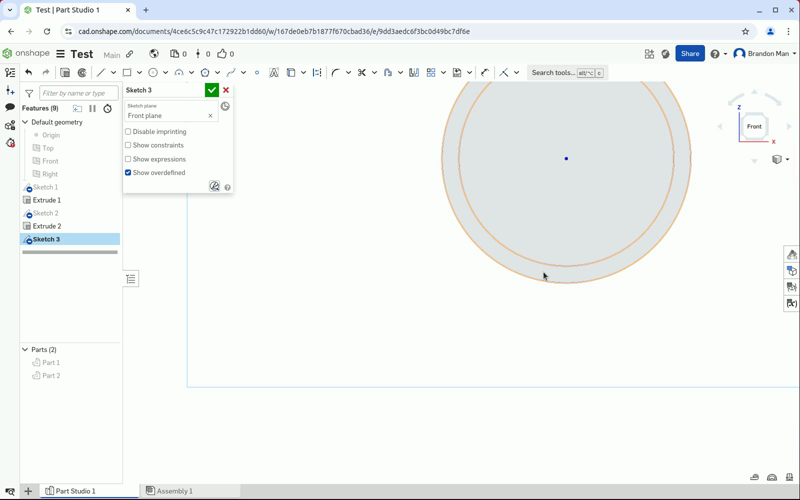
click(543, 271)
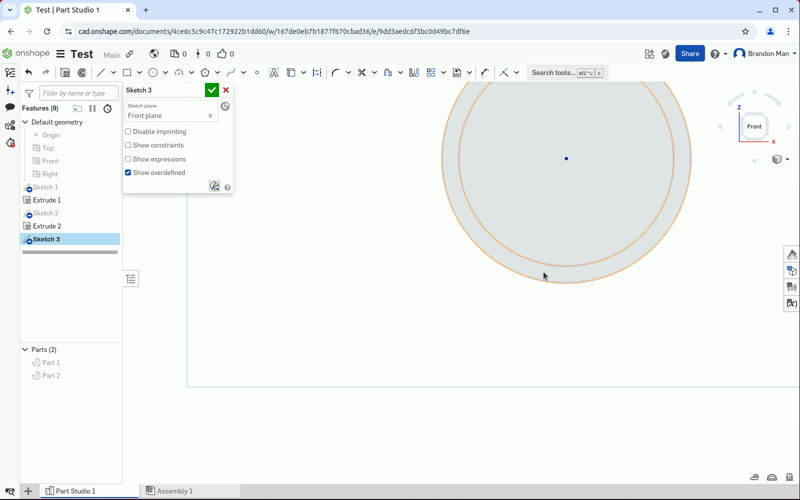
scroll(-6)
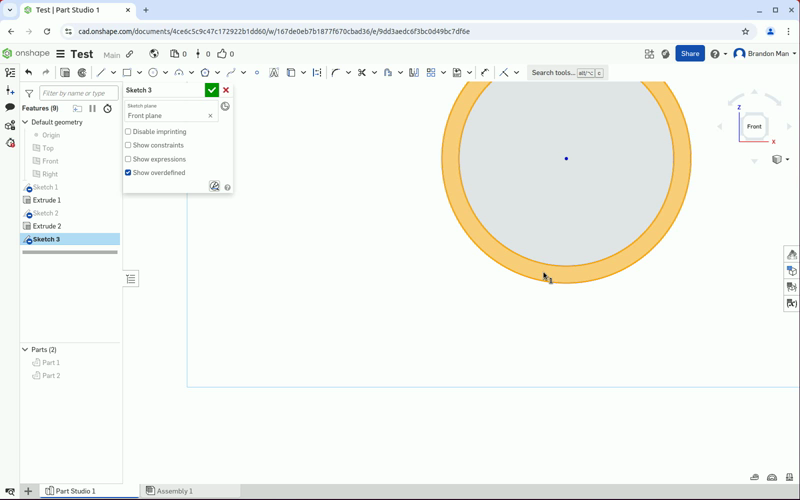
scroll(-6)
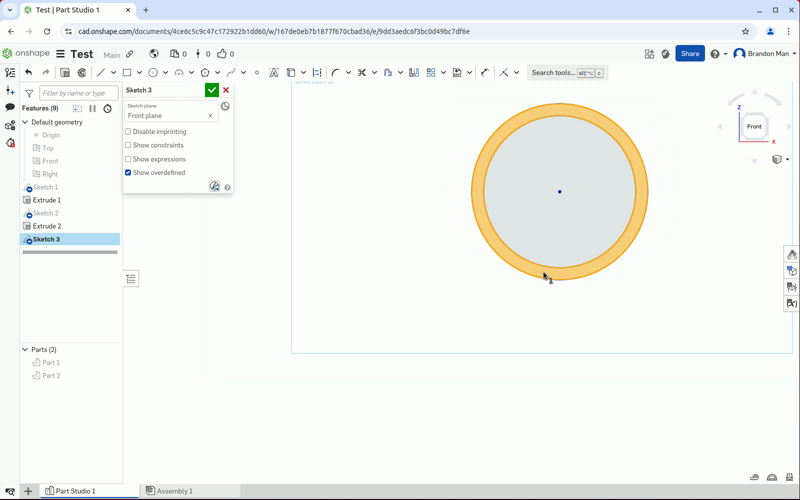
scroll(-6)
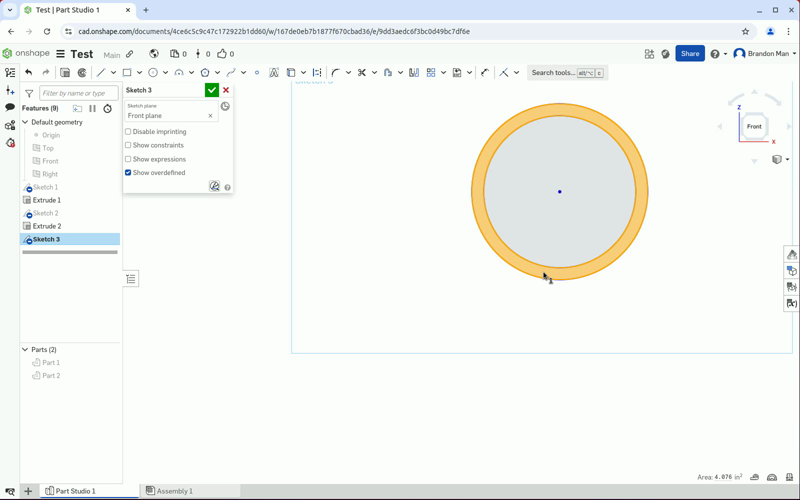
scroll(-6)
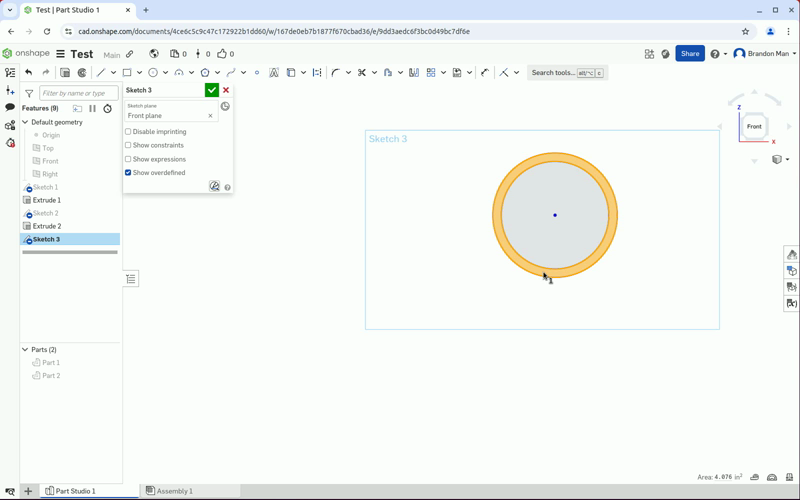
scroll(-6)
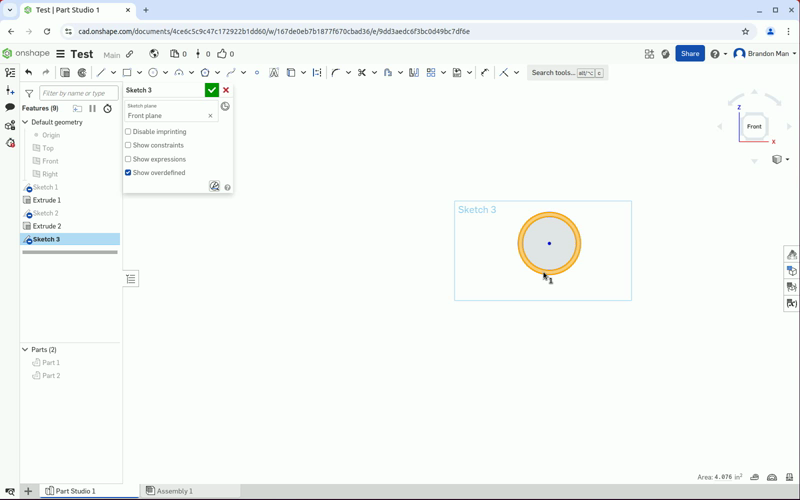
scroll(-6)
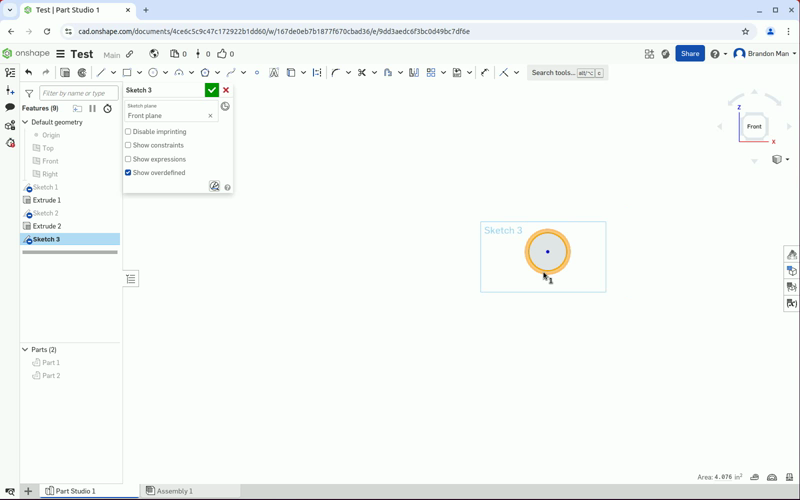
scroll(-6)
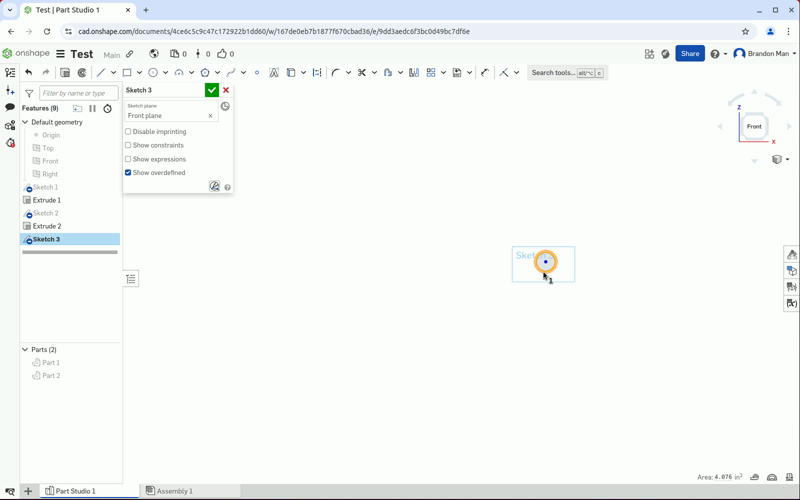
mouse_move(73, 352)
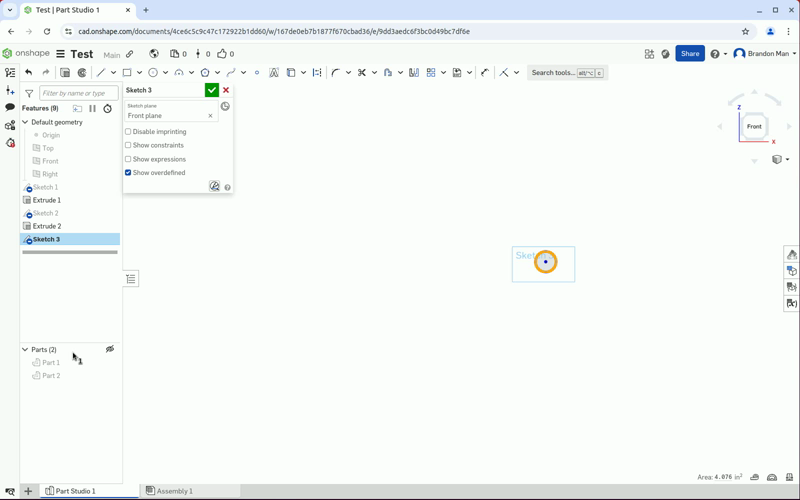
key(shift+y)
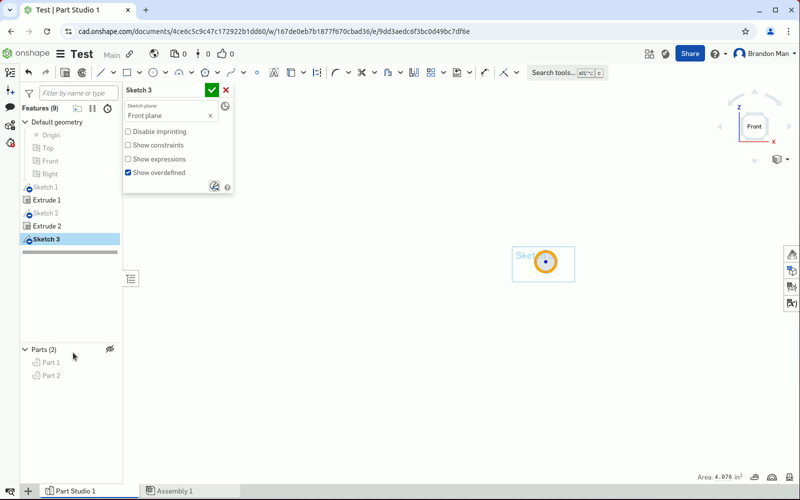
key(shift+e)
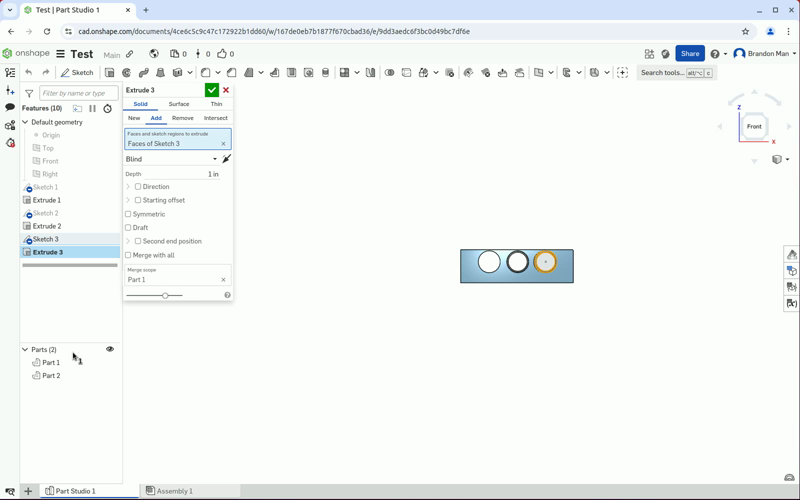
mouse_move(143, 106)
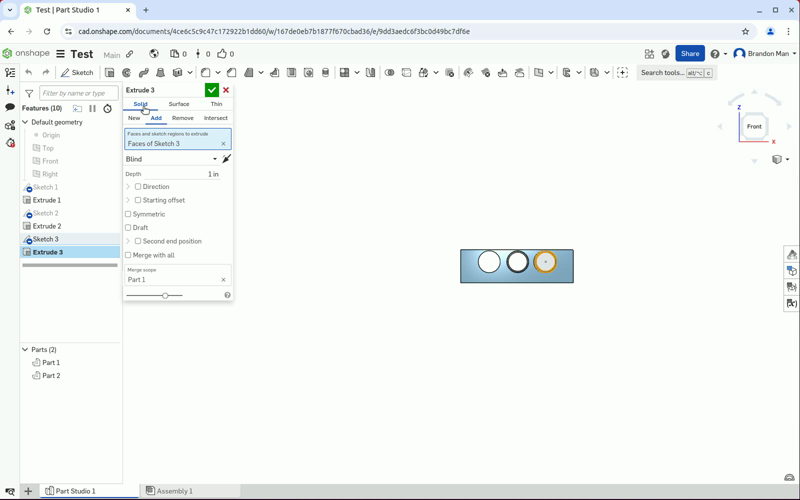
click(143, 106)
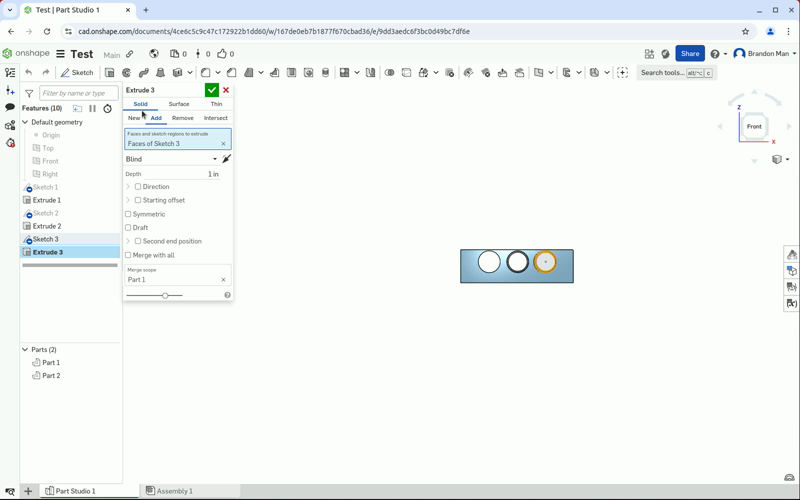
mouse_move(137, 120)
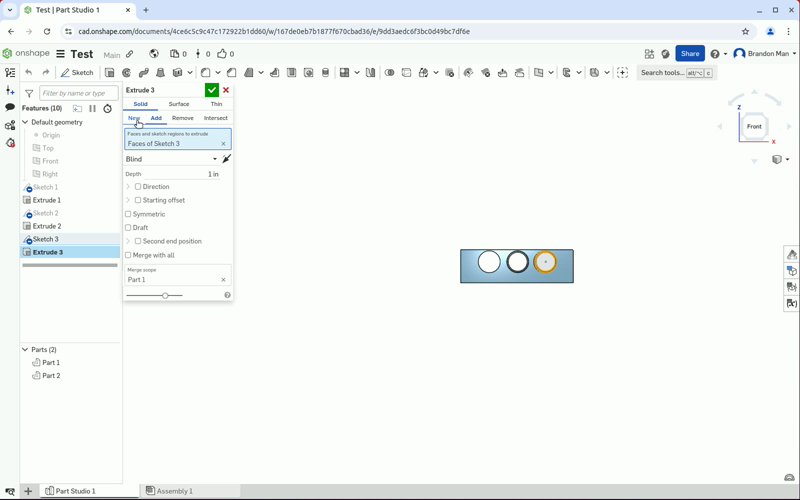
click(137, 120)
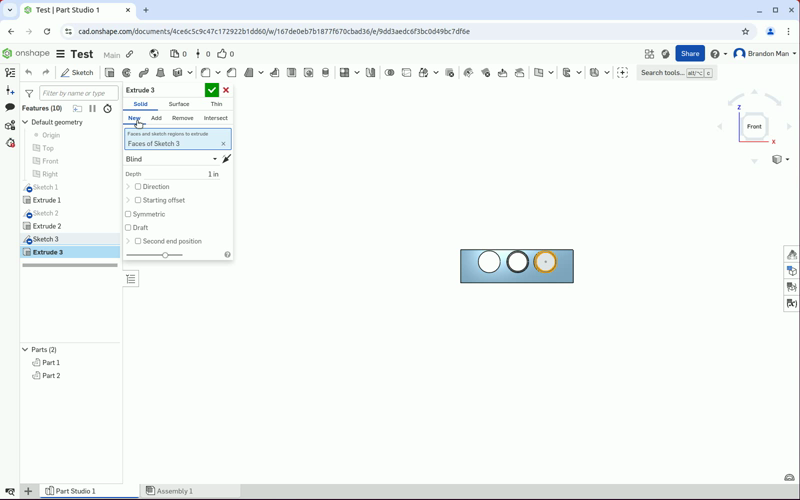
key(tab, 4)
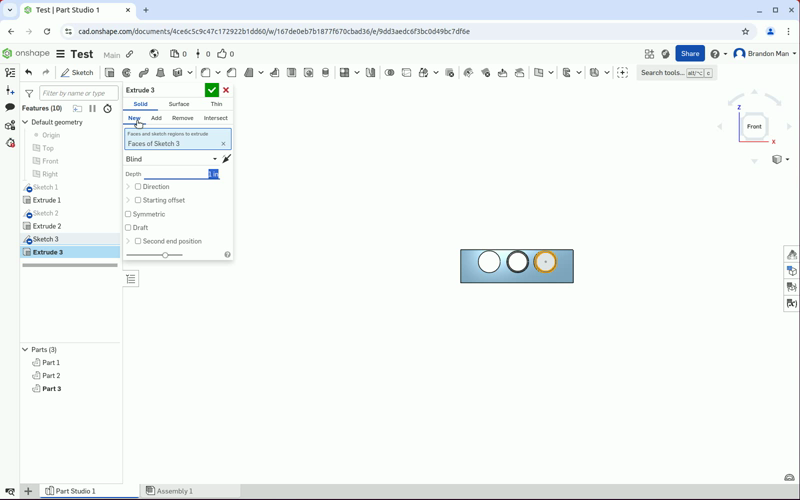
text(5.777)
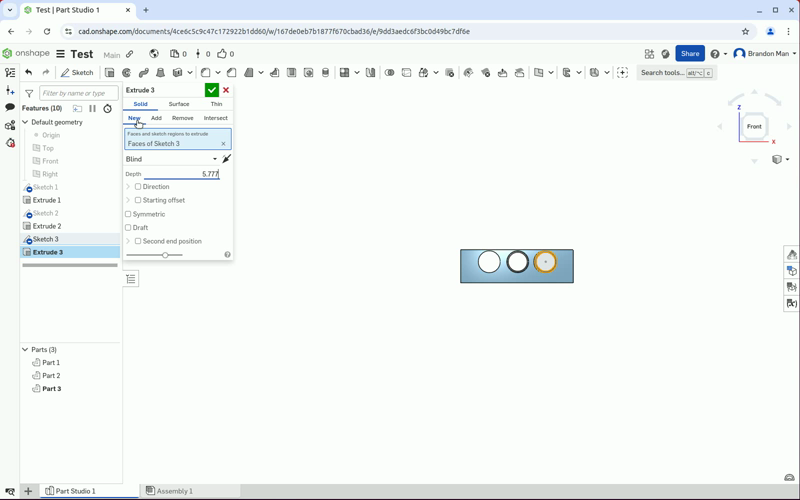
key(enter)
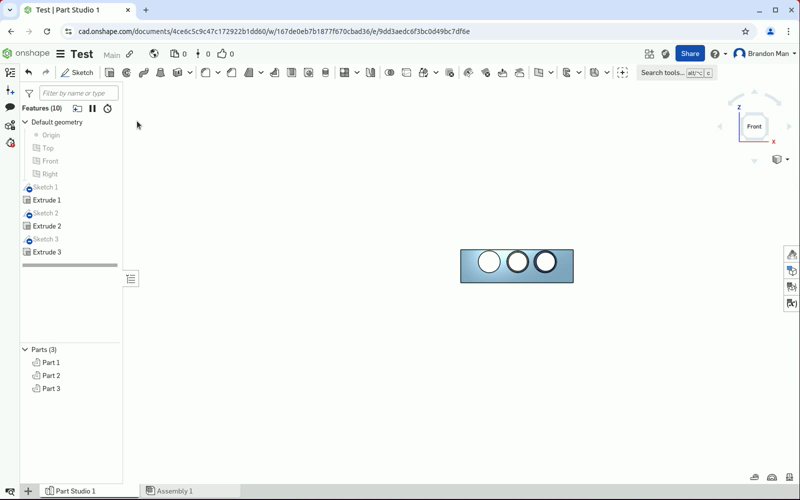
key(shift+h)
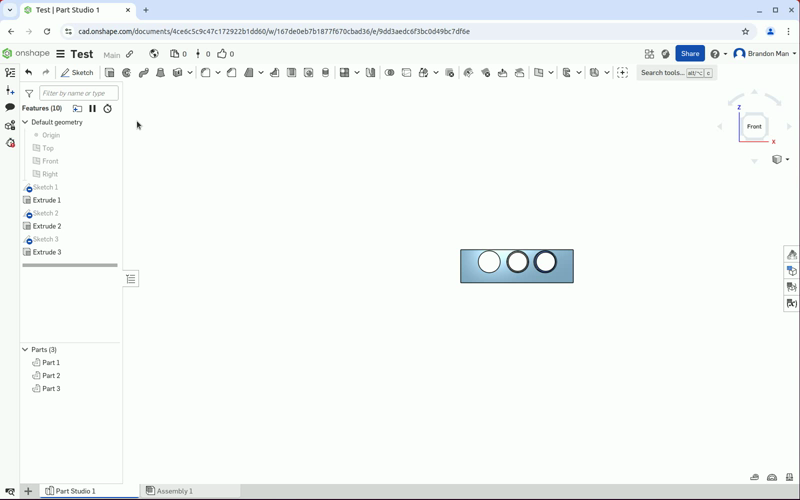
key(shift+h)
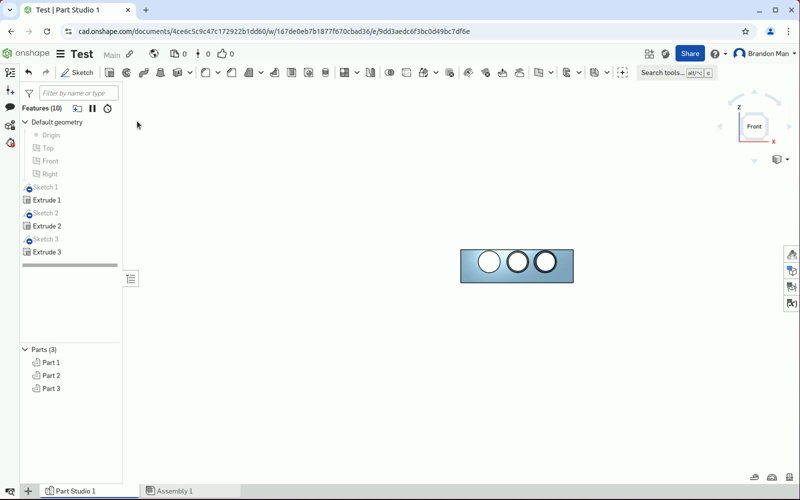
mouse_move(73, 189)
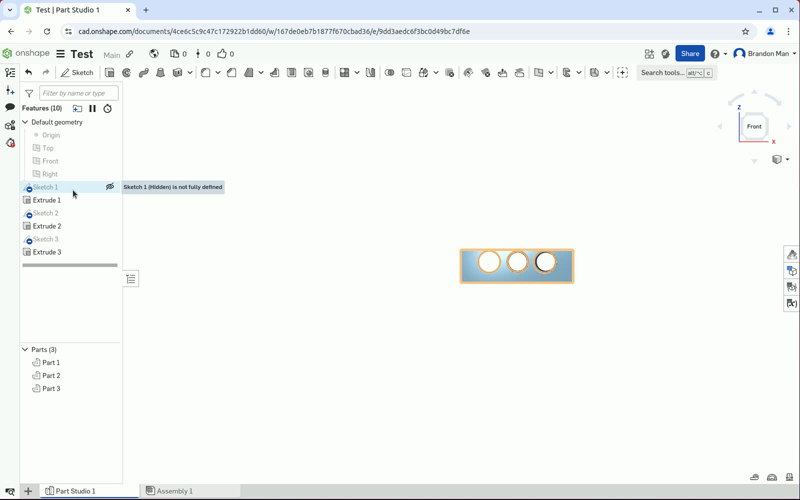
click(73, 189)
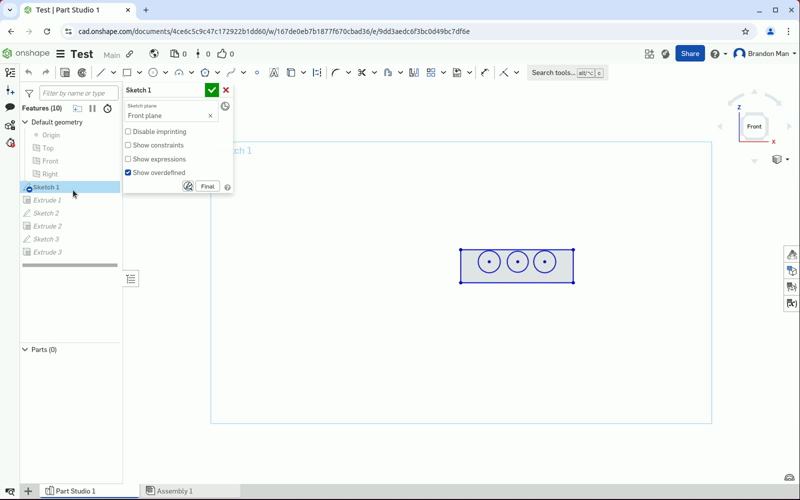
mouse_move(229, 92)
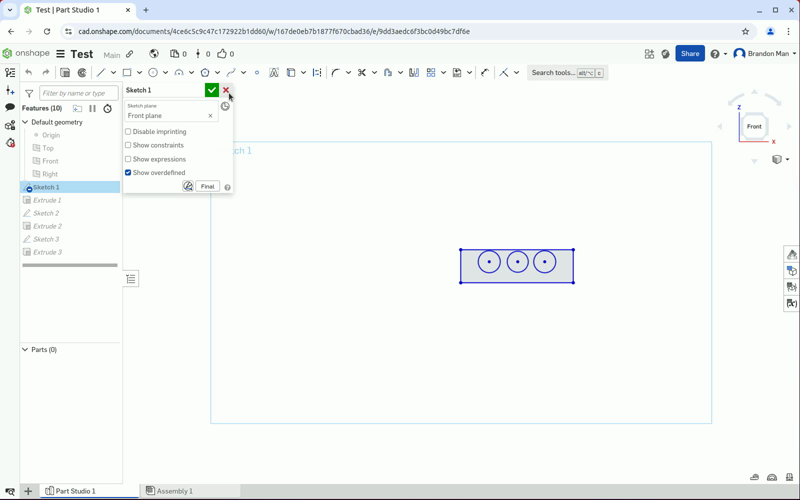
click(229, 92)
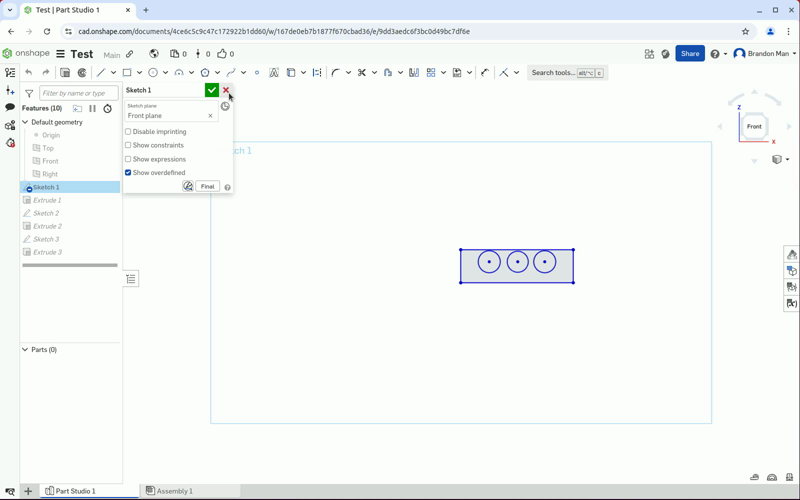
key(shift+s)
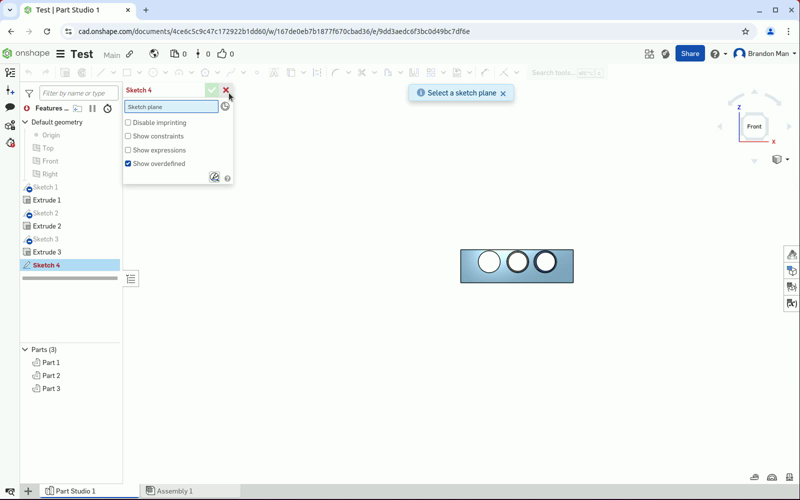
mouse_move(73, 163)
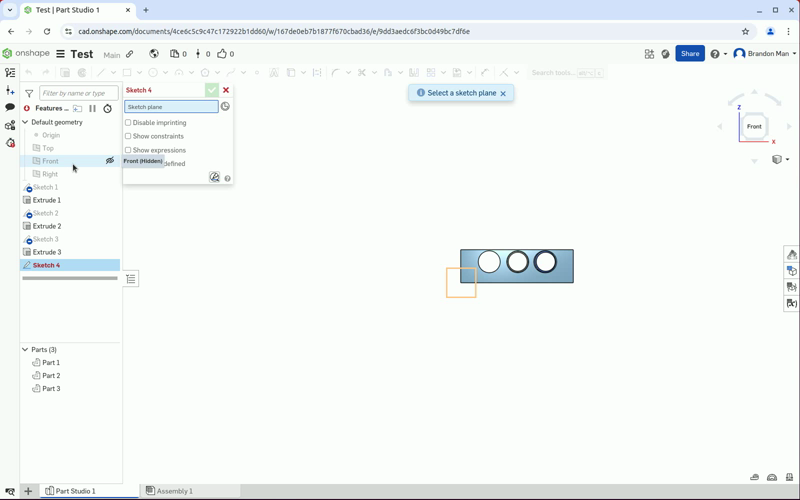
click(73, 163)
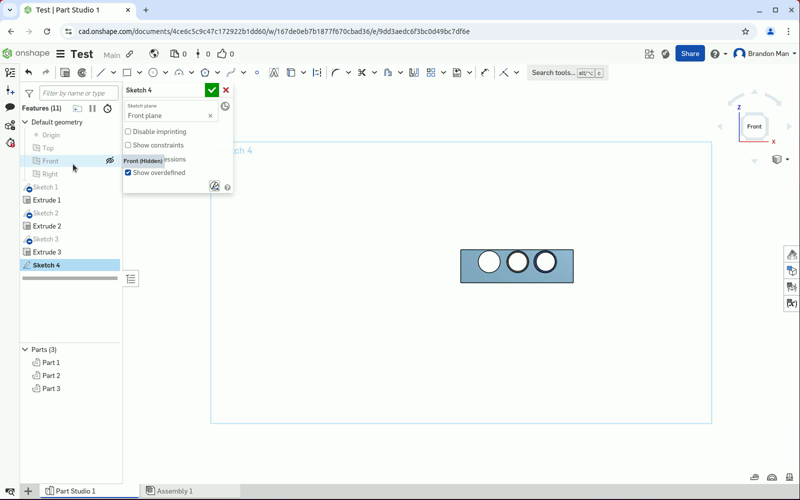
mouse_move(73, 352)
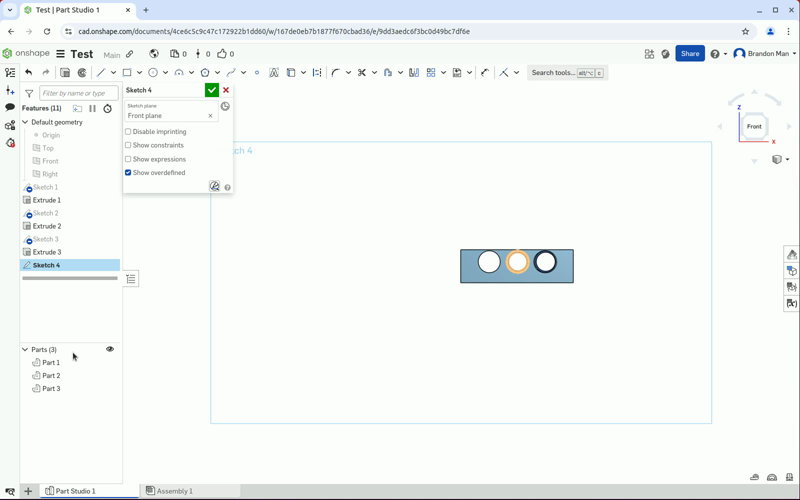
key(y)
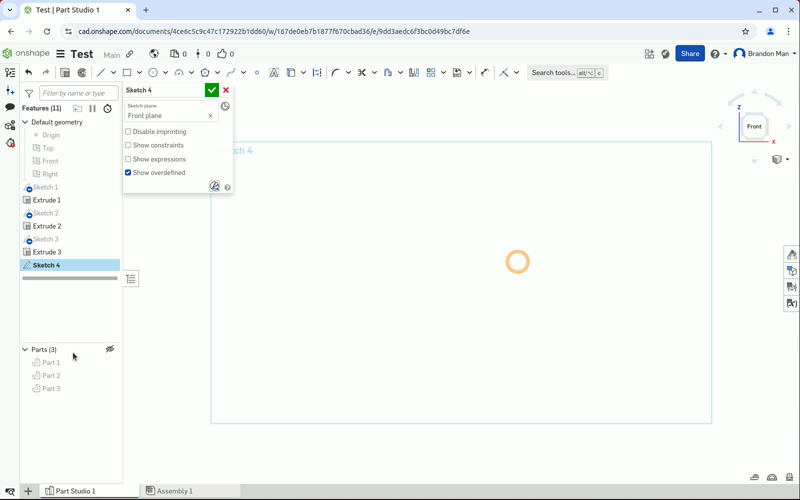
key(c)
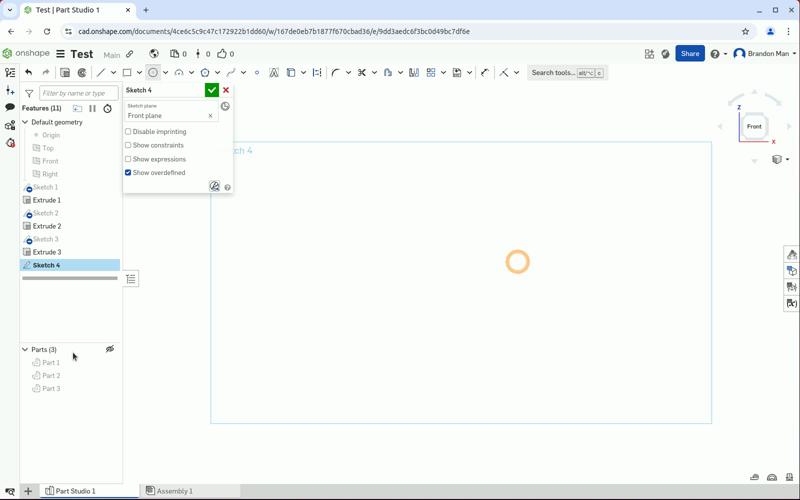
key_down(shift)
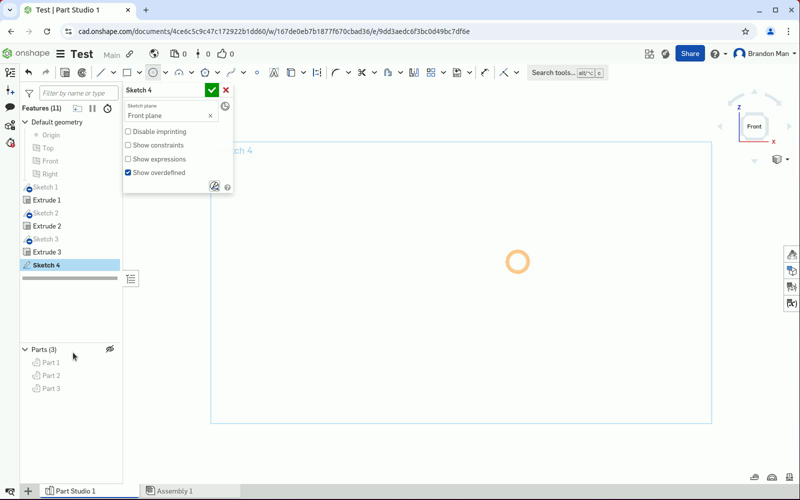
mouse_move(489, 261)
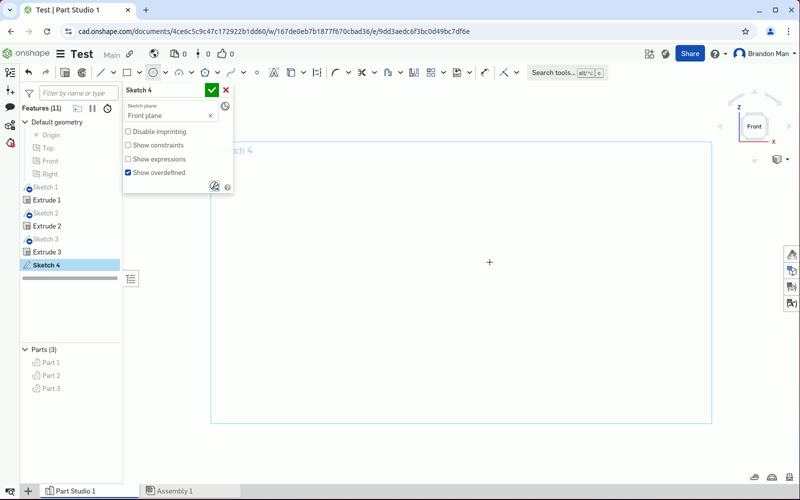
click(489, 261)
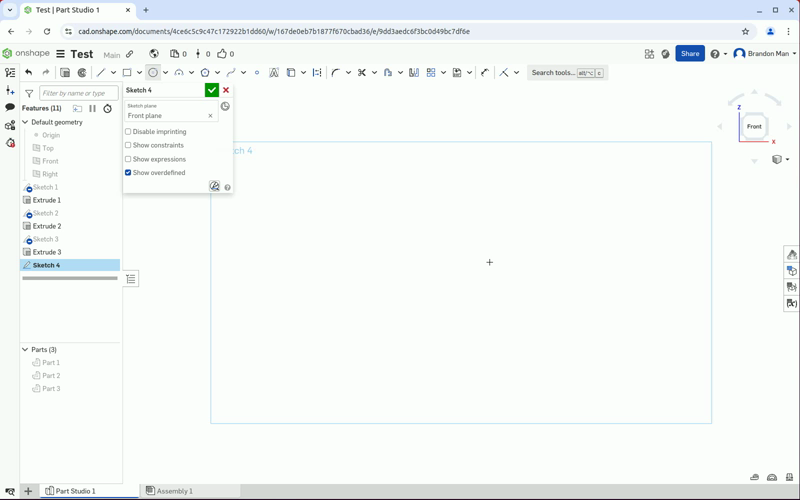
key_up(shift)
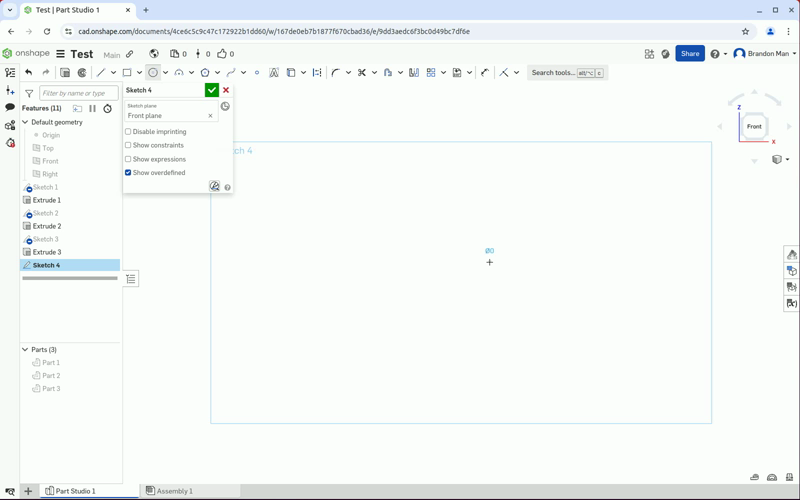
mouse_move(500, 261)
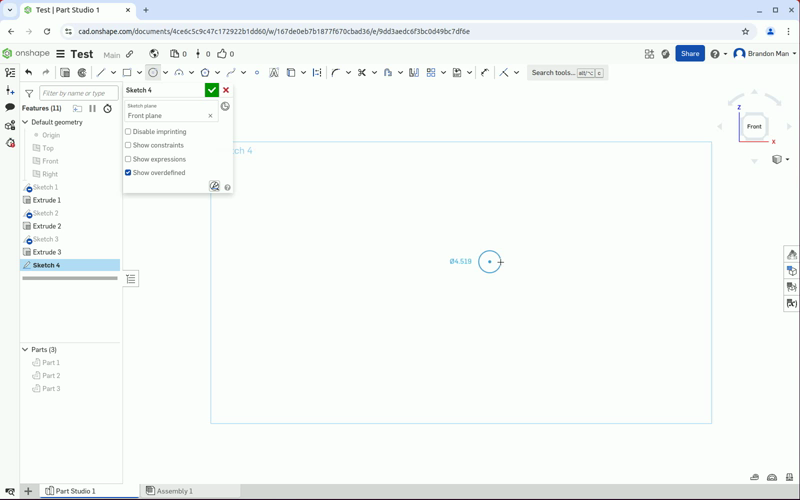
click(500, 261)
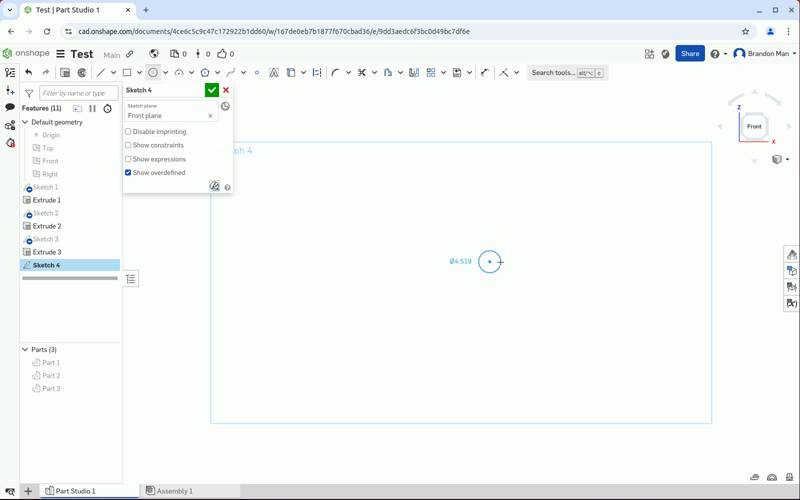
key(esc)
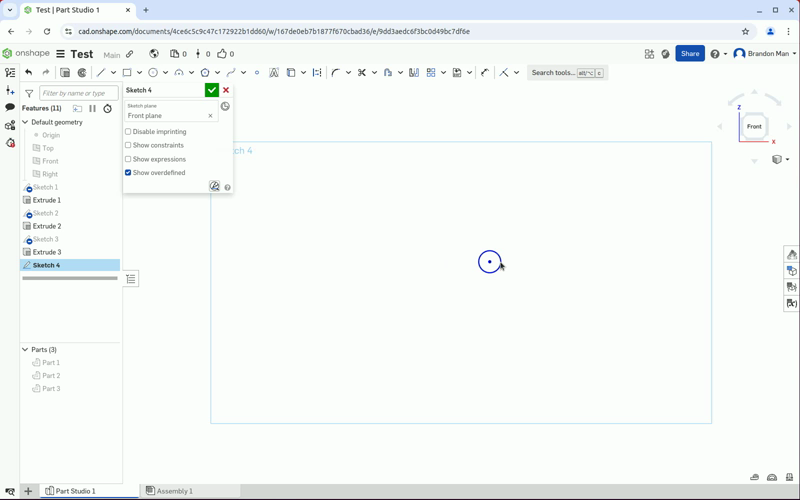
key(c)
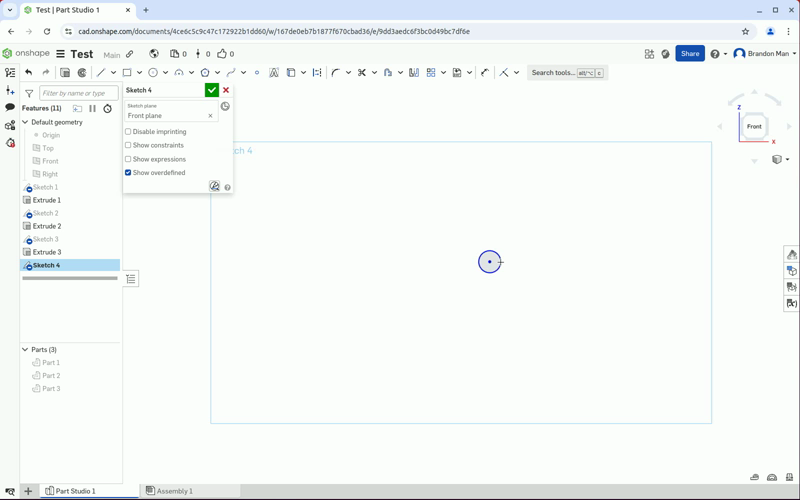
key_down(shift)
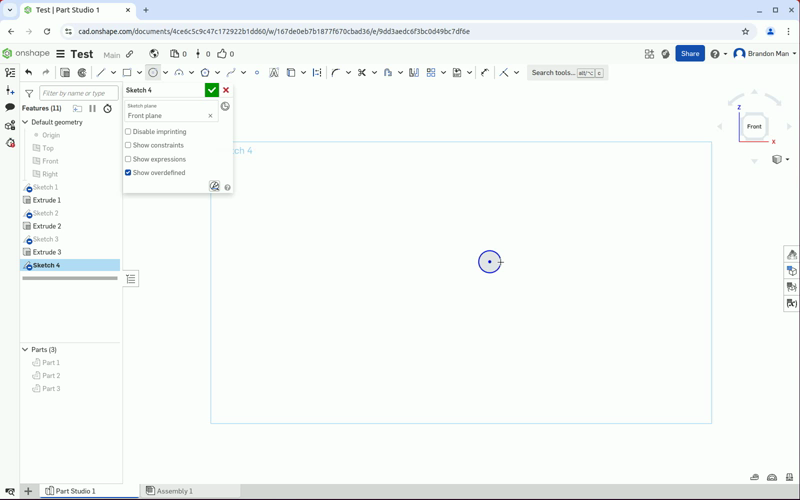
mouse_move(489, 261)
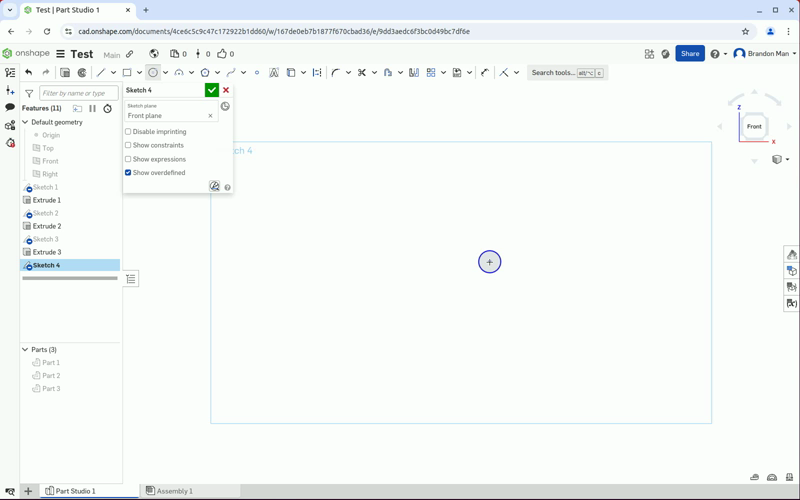
click(489, 261)
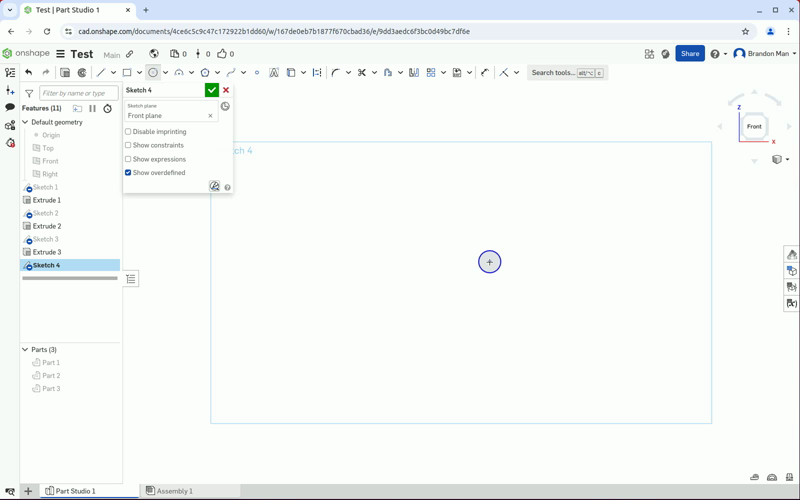
key_up(shift)
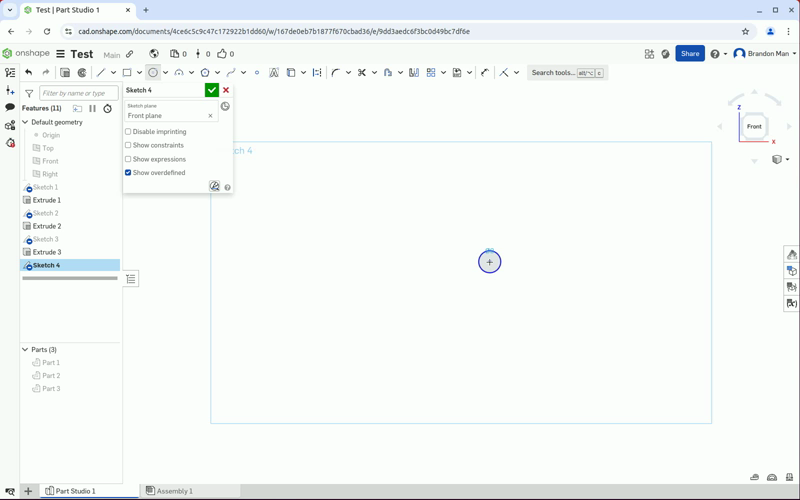
mouse_move(499, 261)
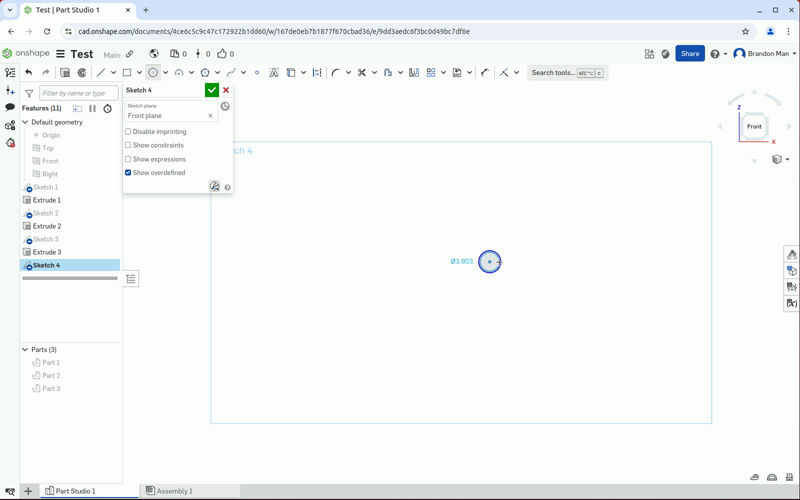
scroll(6)
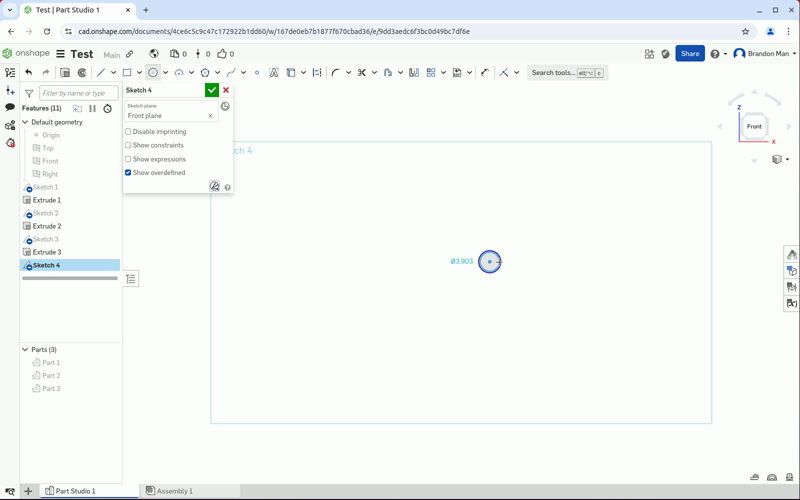
scroll(6)
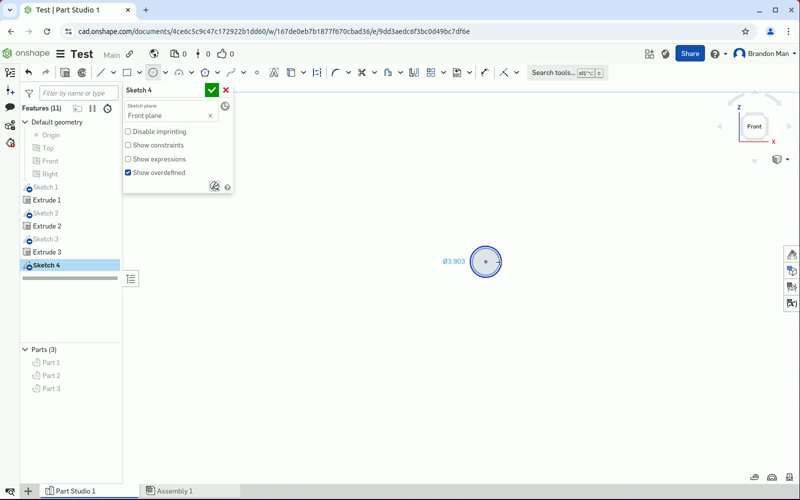
scroll(6)
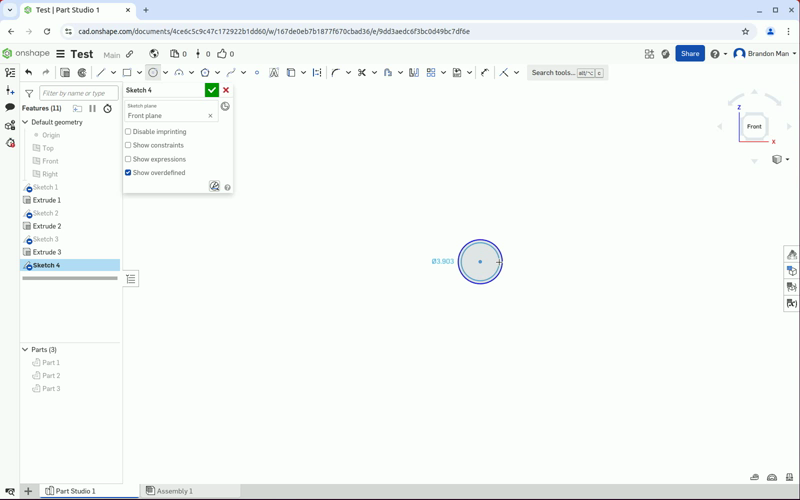
scroll(6)
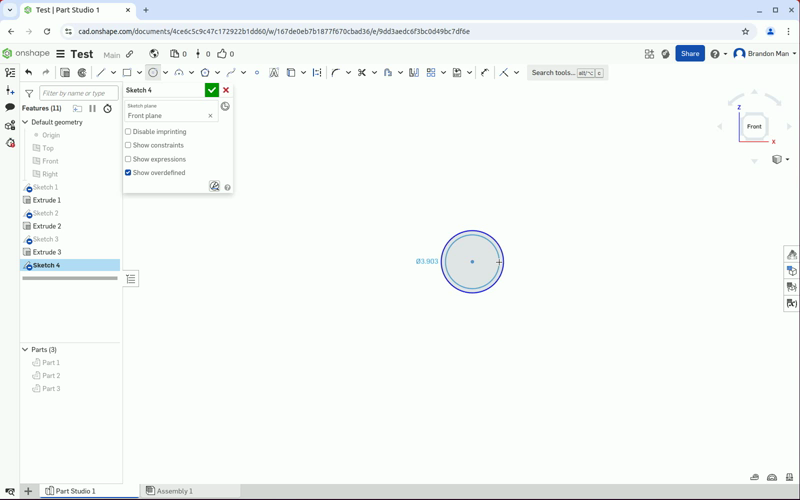
scroll(6)
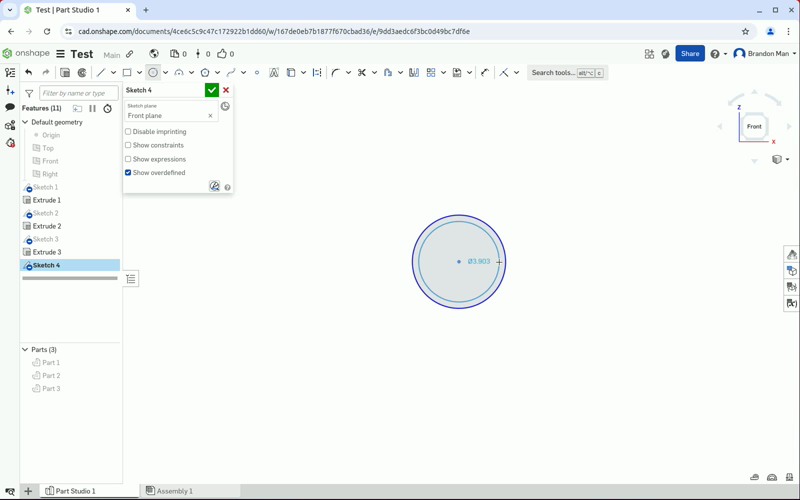
scroll(6)
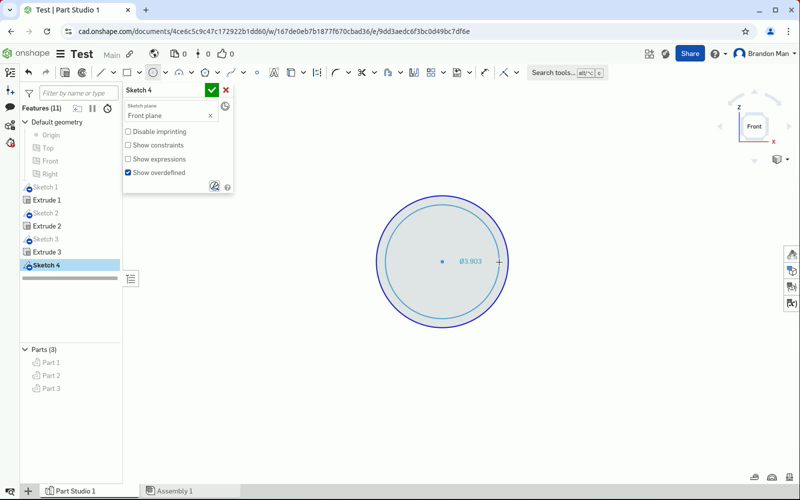
scroll(6)
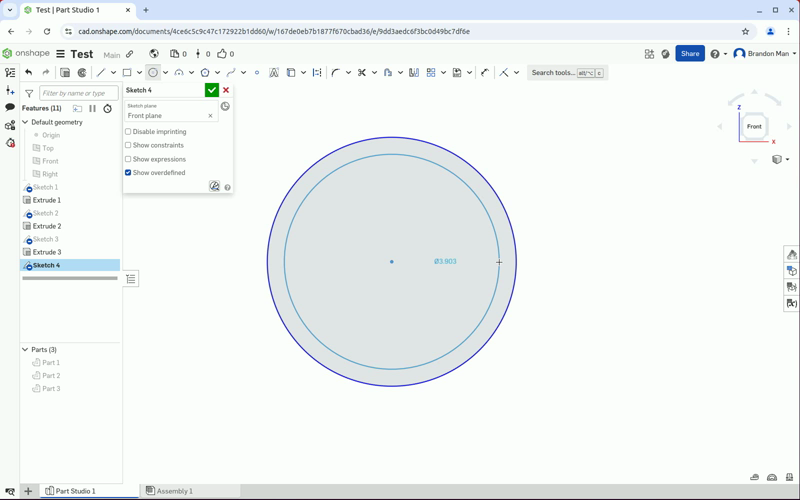
click(499, 261)
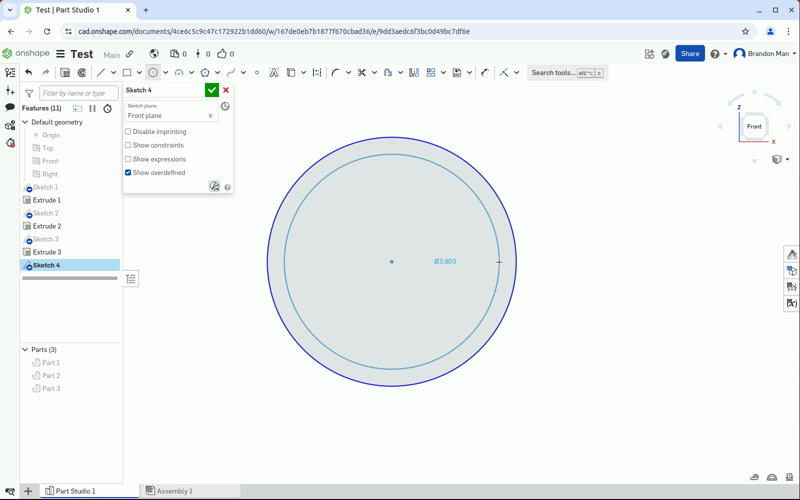
scroll(-6)
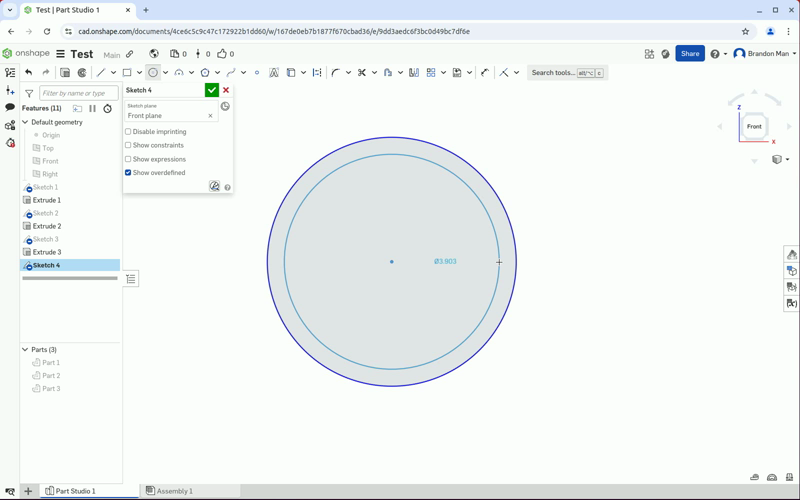
scroll(-6)
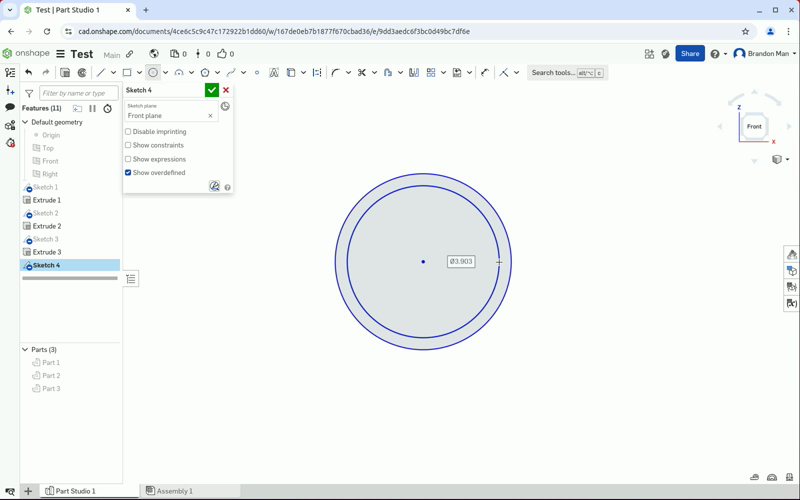
scroll(-6)
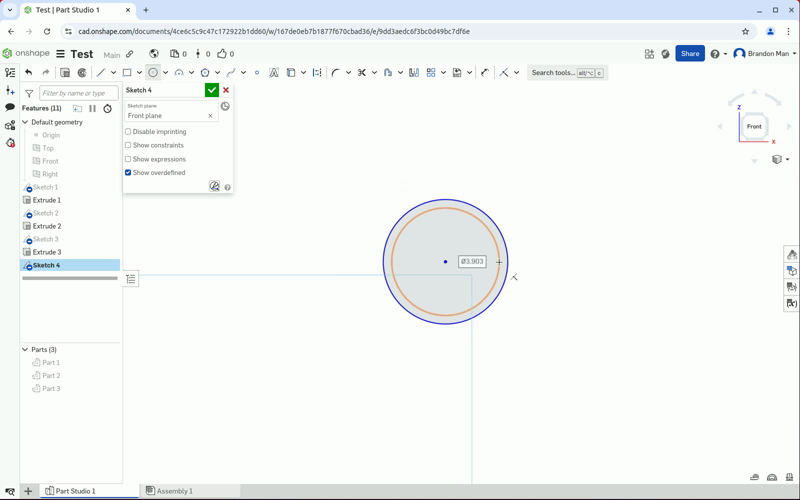
scroll(-6)
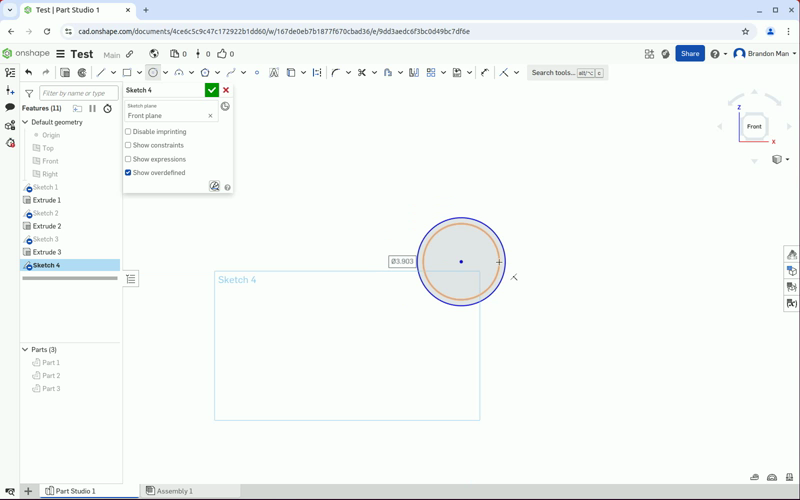
scroll(-6)
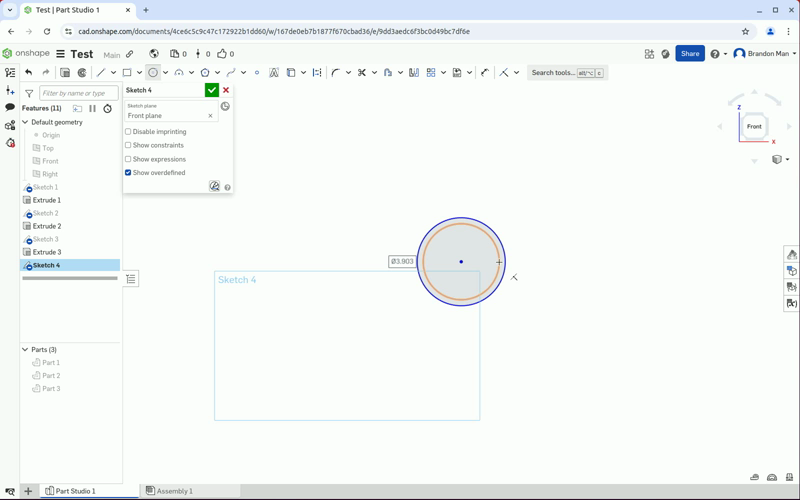
scroll(-6)
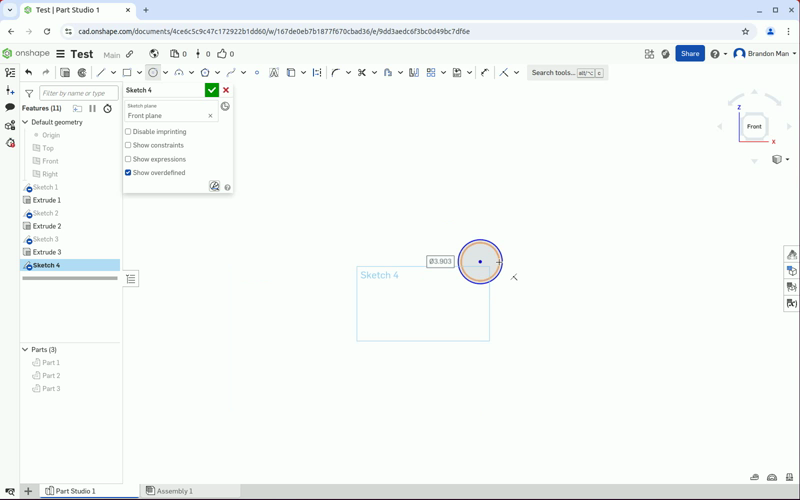
scroll(-6)
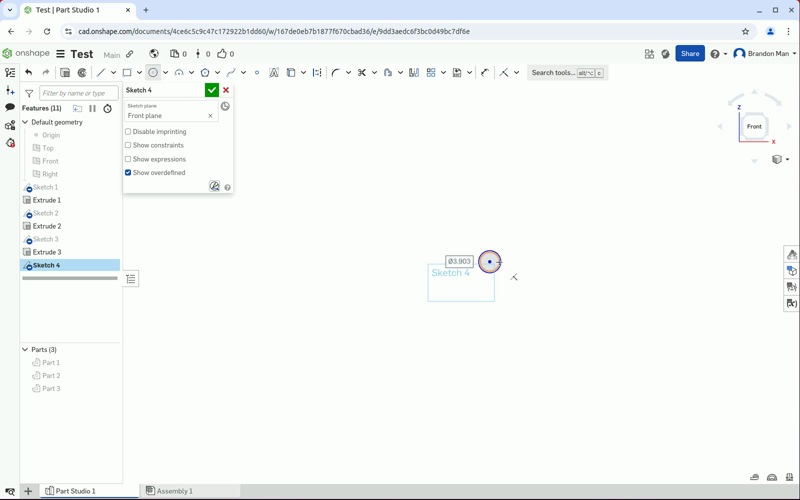
key(esc)
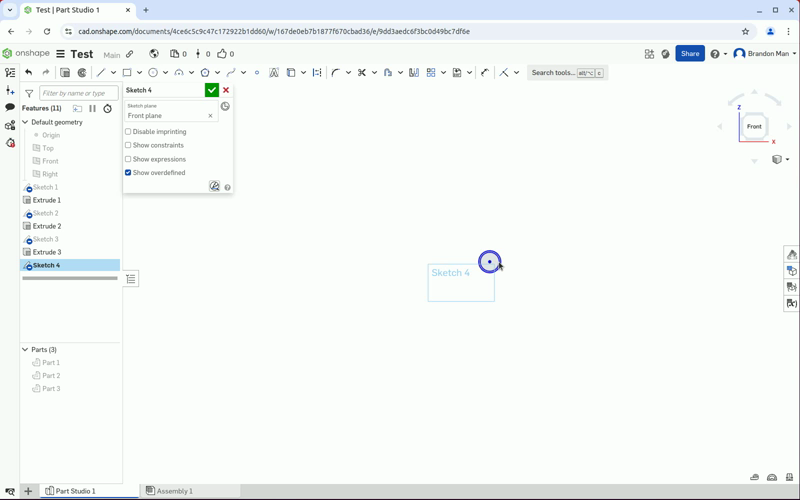
mouse_move(494, 253)
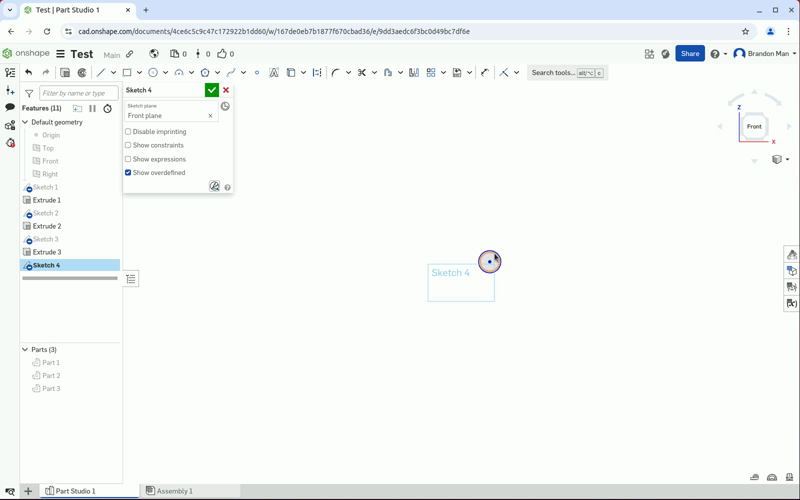
scroll(6)
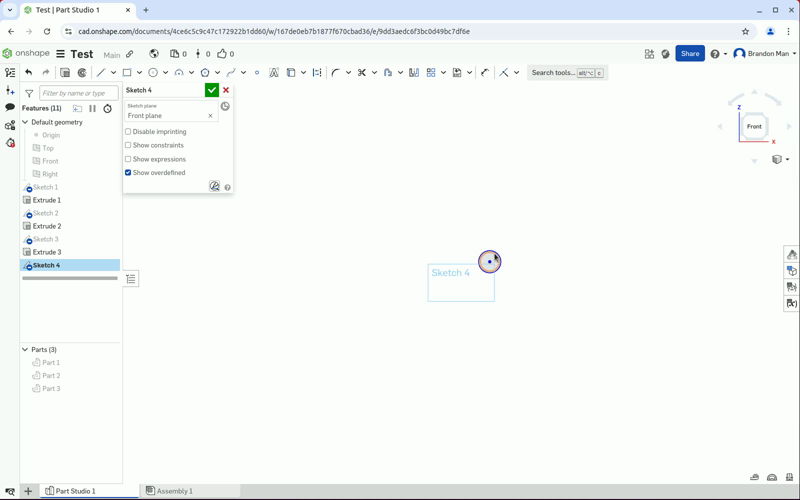
scroll(6)
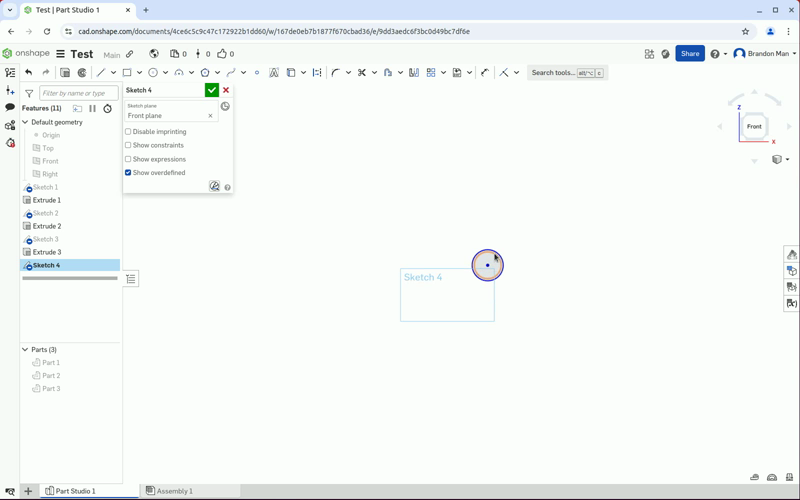
scroll(6)
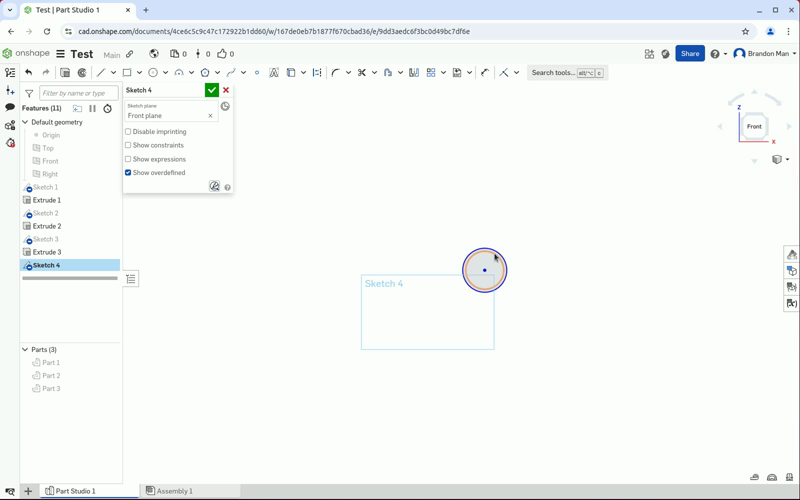
scroll(6)
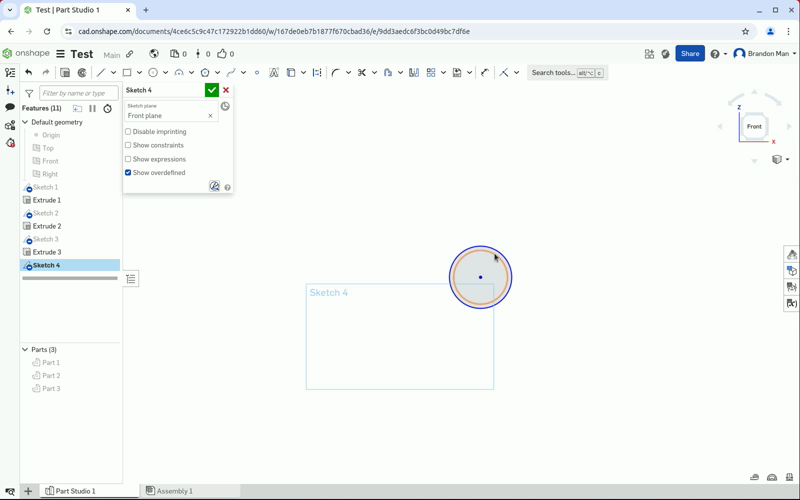
scroll(6)
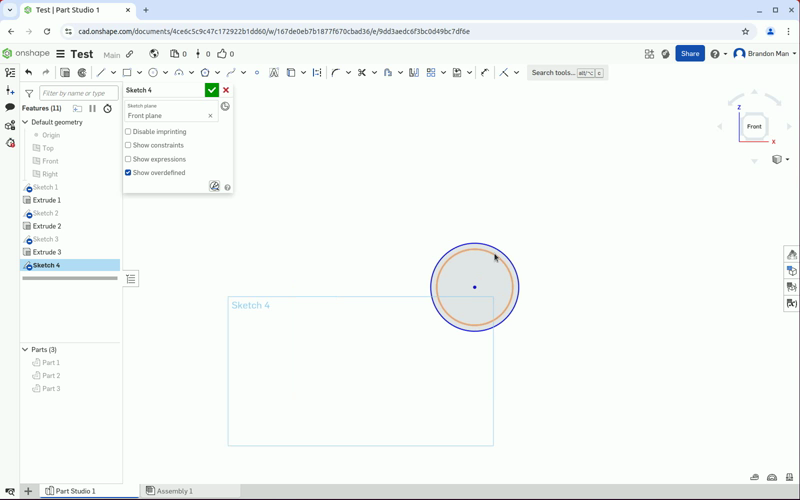
scroll(6)
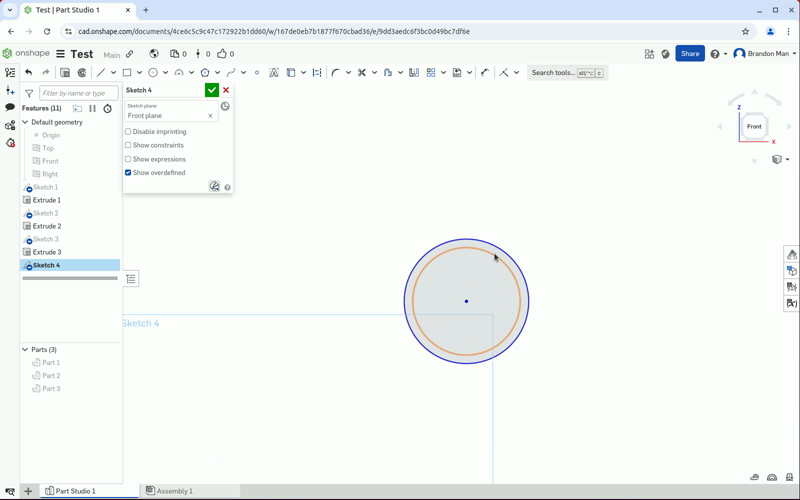
scroll(6)
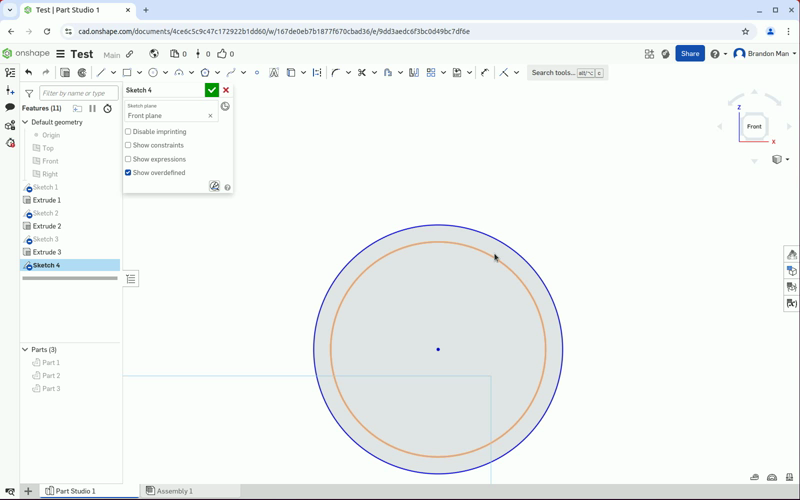
click(494, 253)
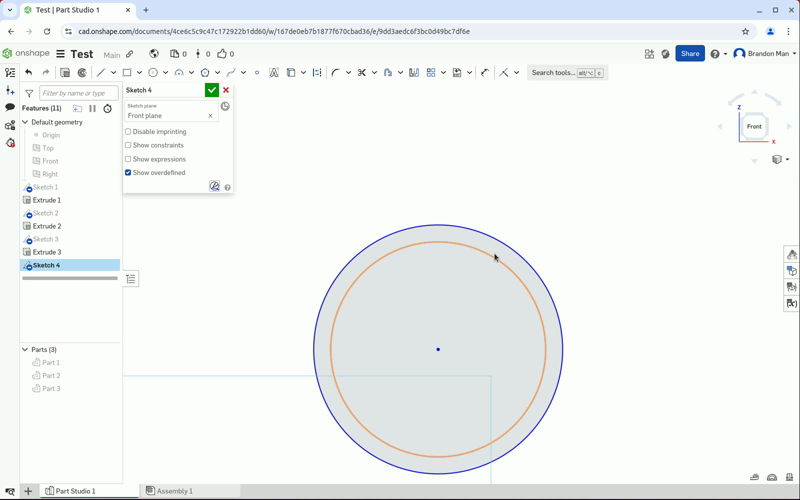
scroll(-6)
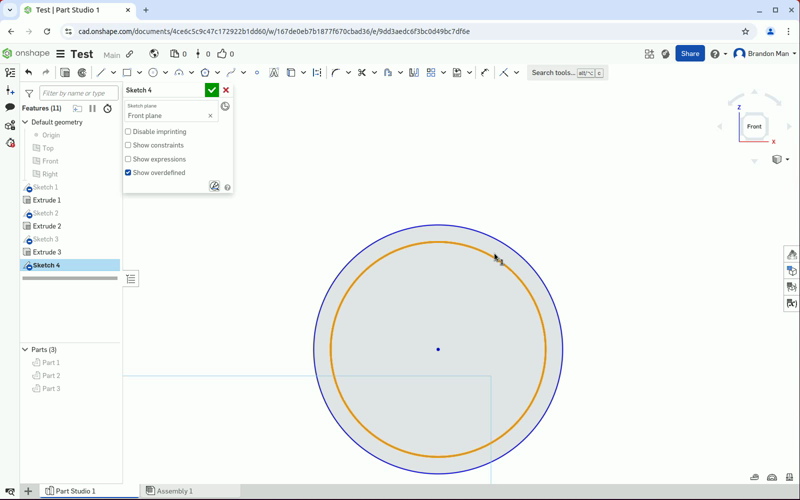
scroll(-6)
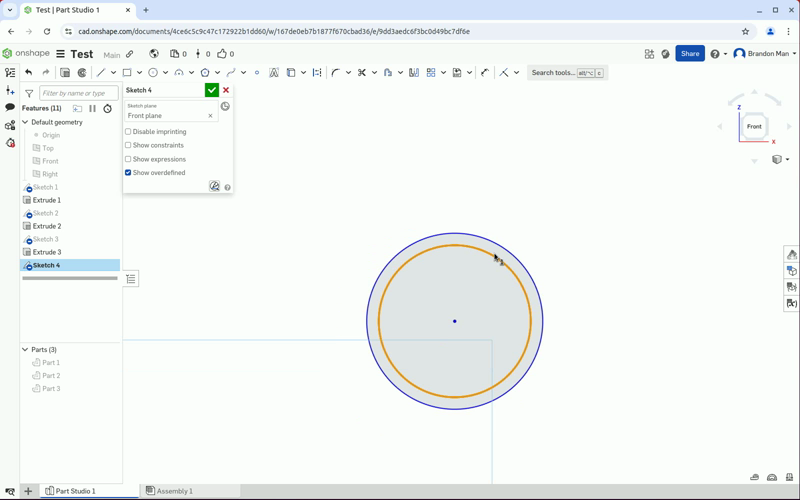
scroll(-6)
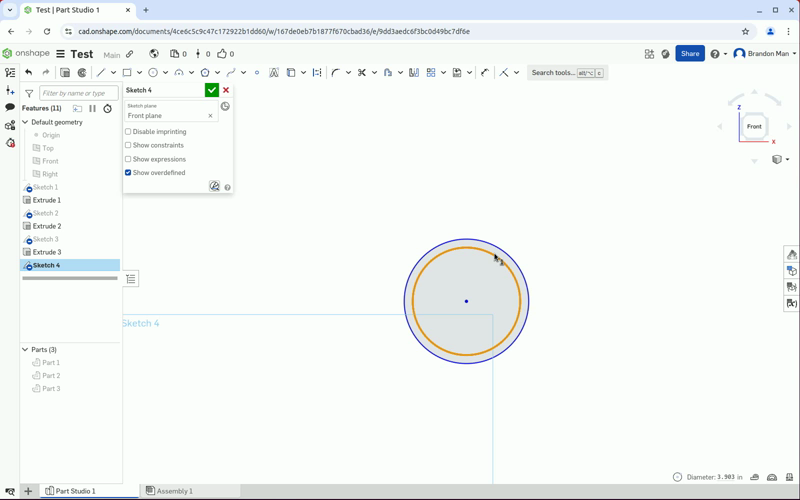
scroll(-6)
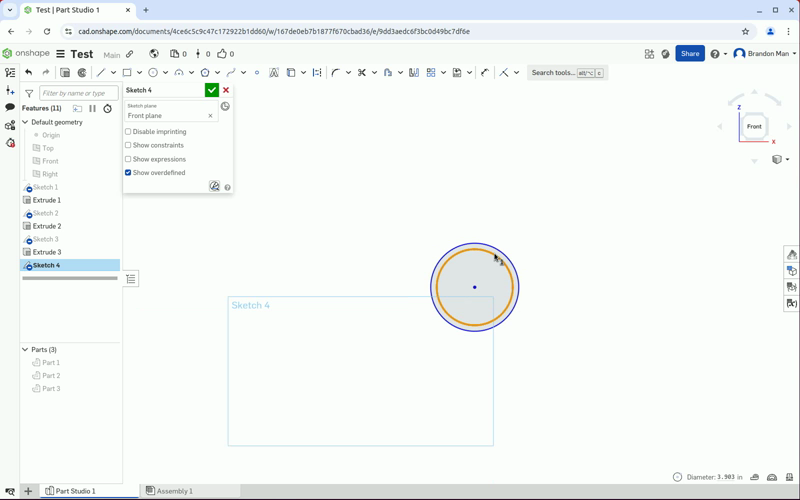
scroll(-6)
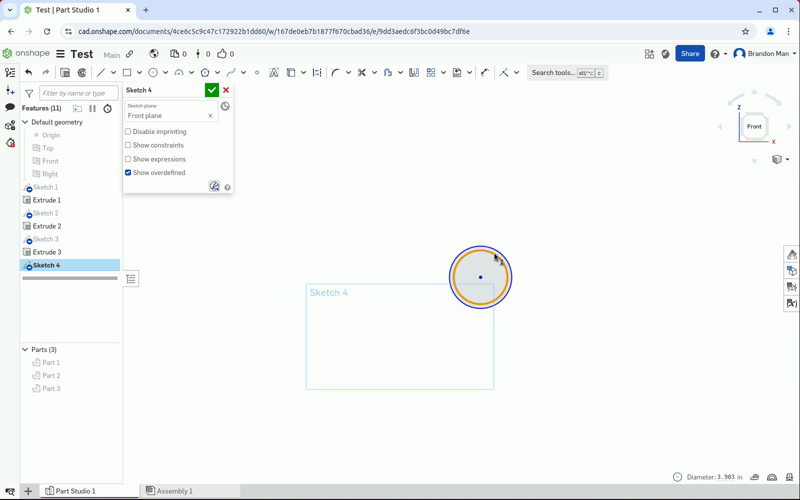
scroll(-6)
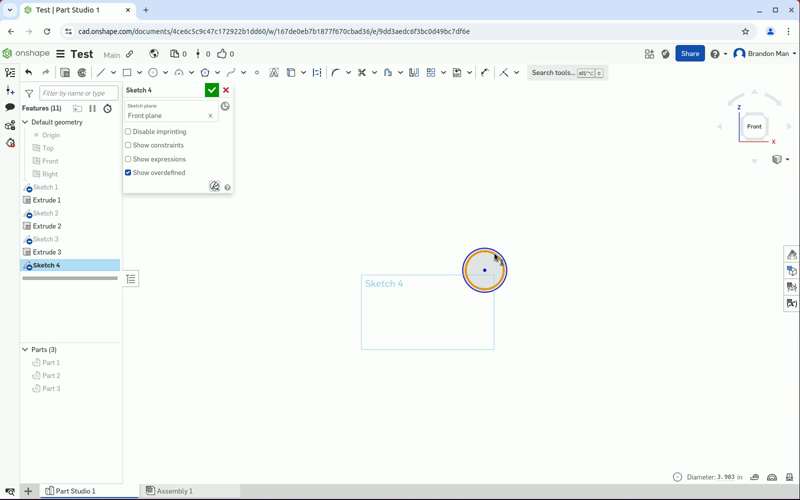
scroll(-6)
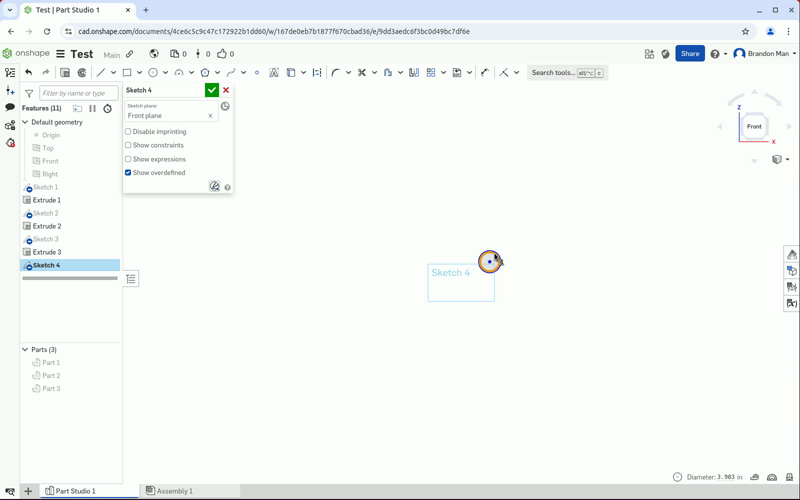
mouse_move(73, 352)
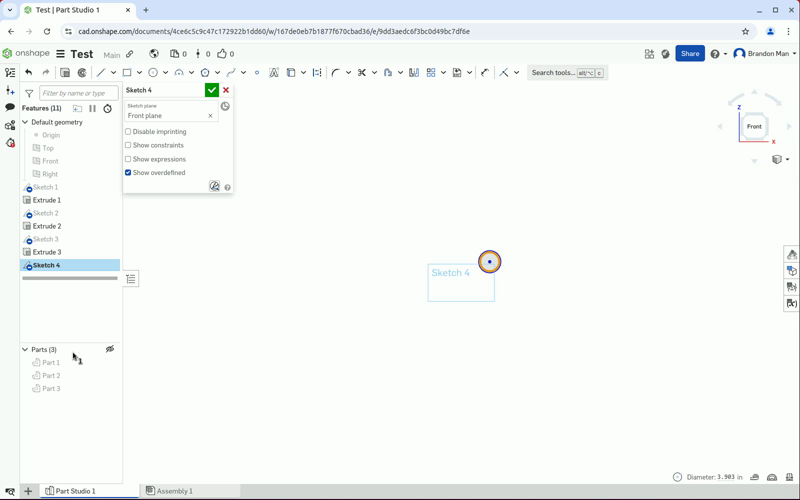
key(shift+y)
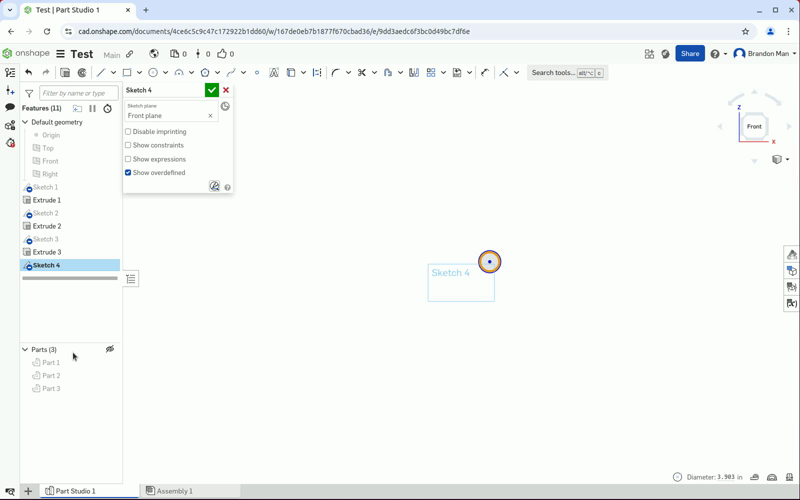
key(shift+e)
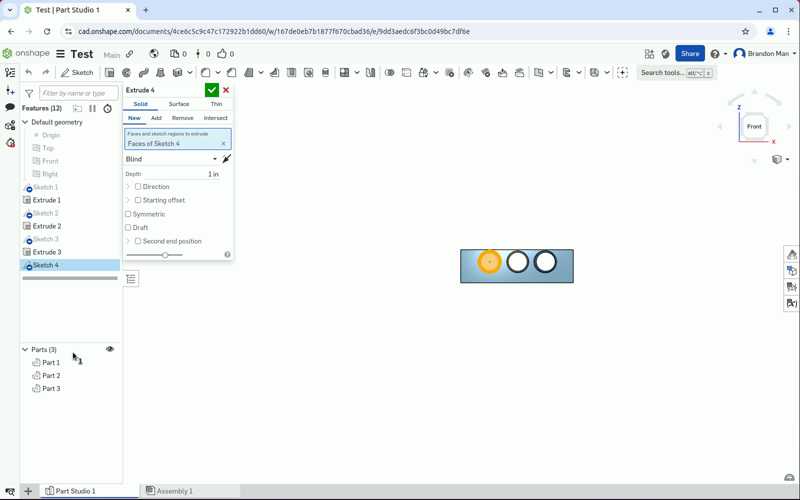
mouse_move(143, 106)
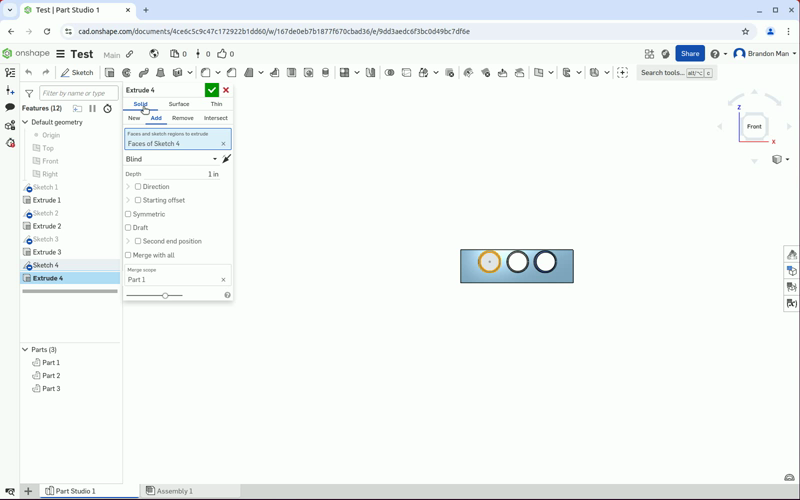
click(143, 106)
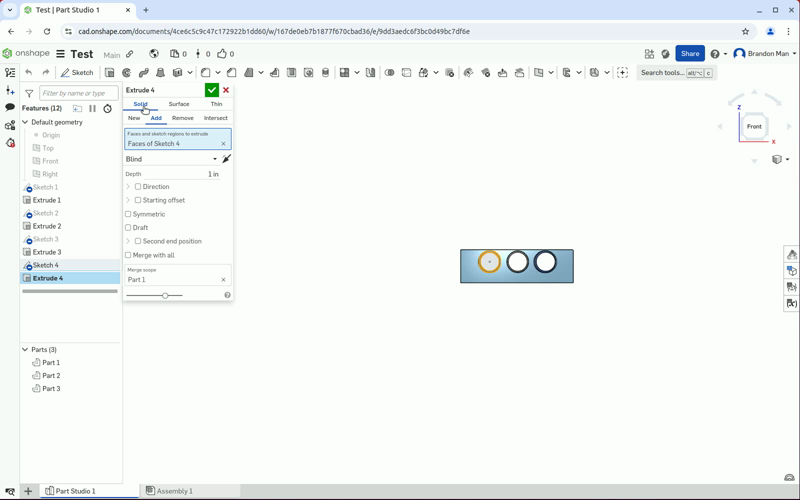
mouse_move(137, 120)
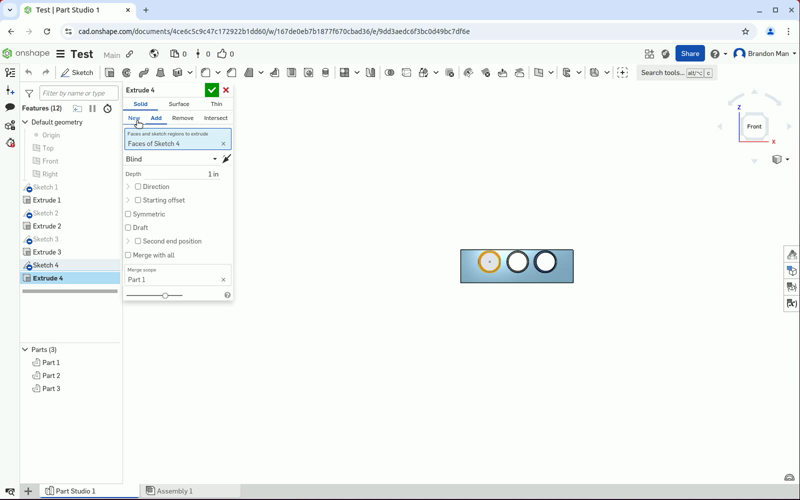
click(137, 120)
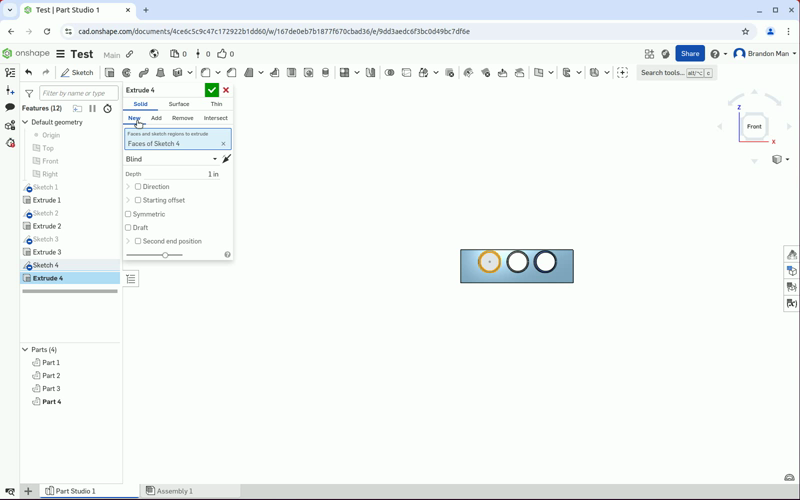
key(tab, 4)
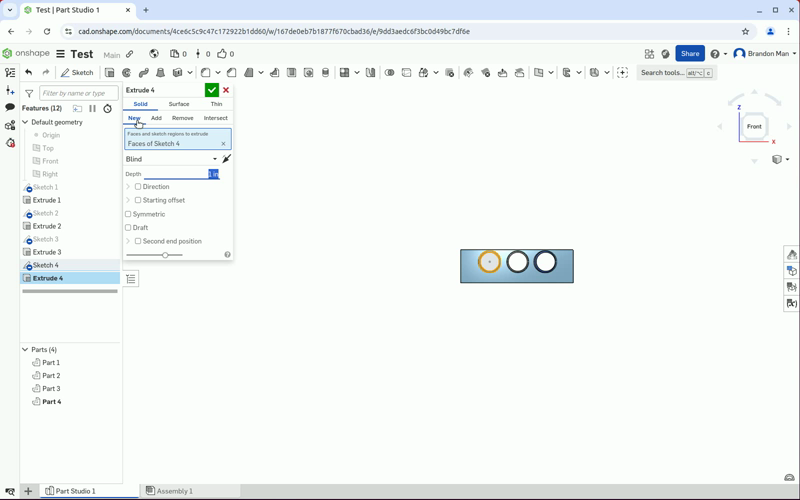
text(5.777)
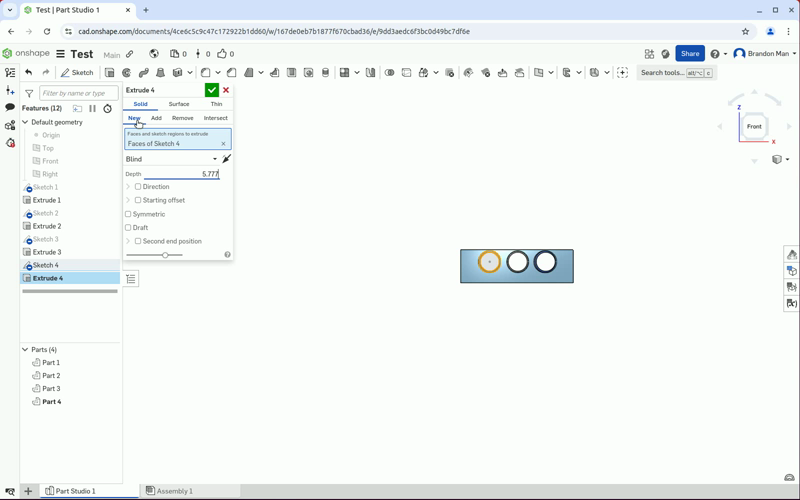
key(enter)
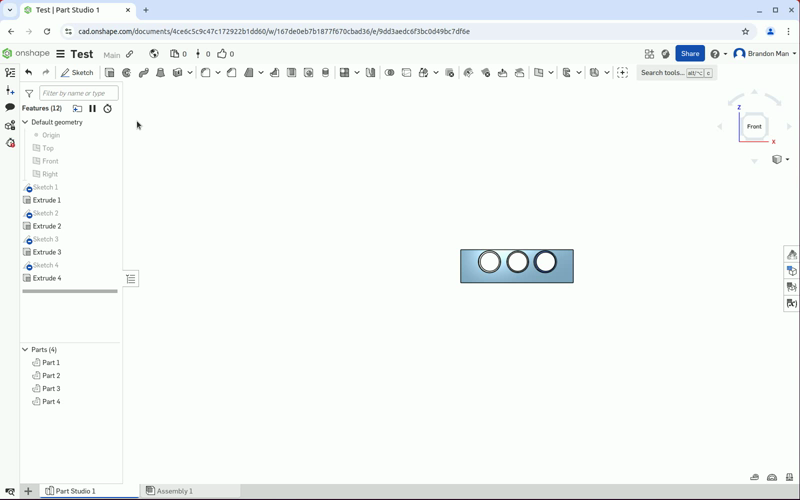
key(shift+h)
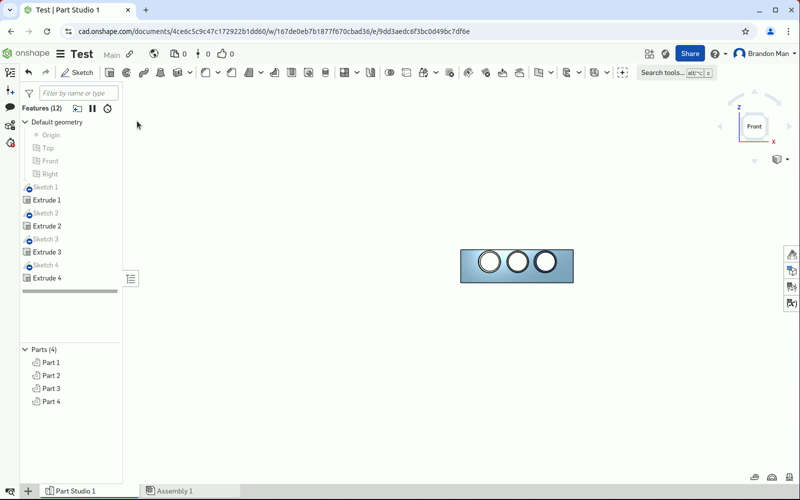
key(shift+h)
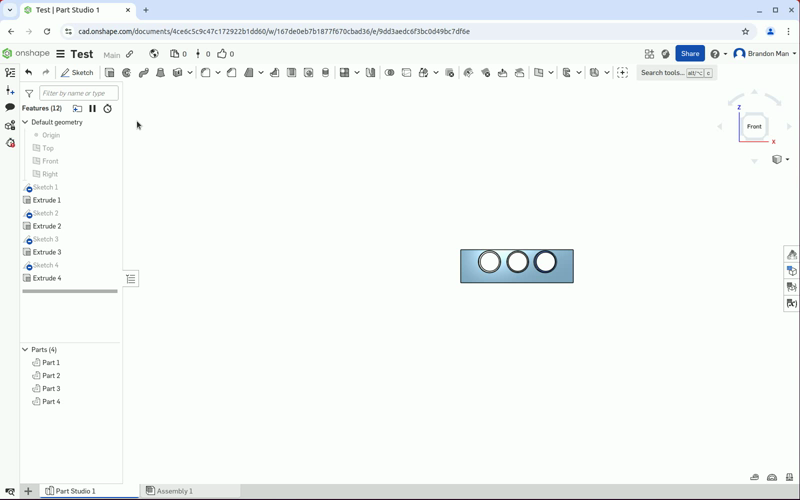
mouse_move(73, 189)
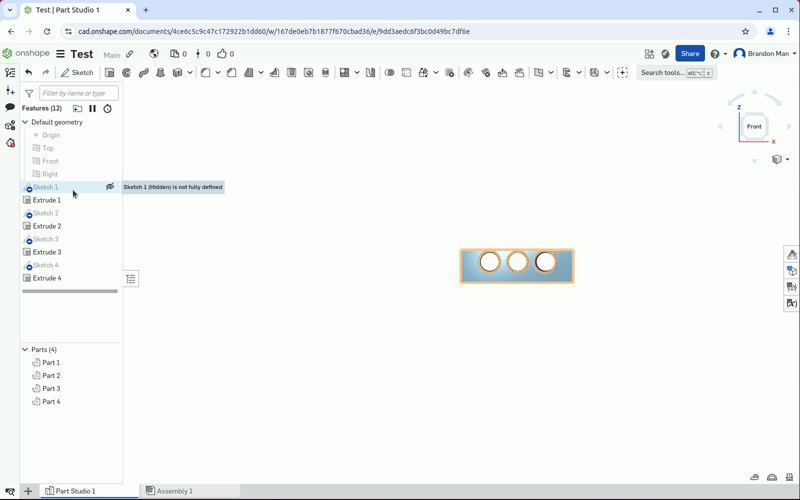
click(73, 189)
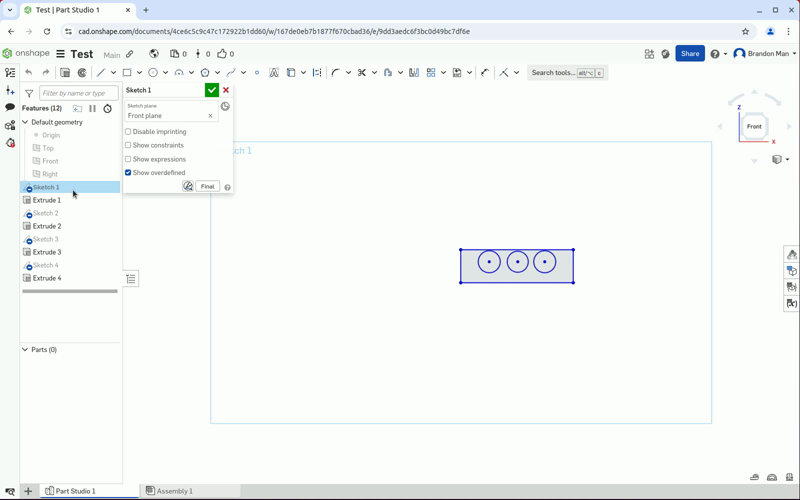
mouse_move(229, 92)
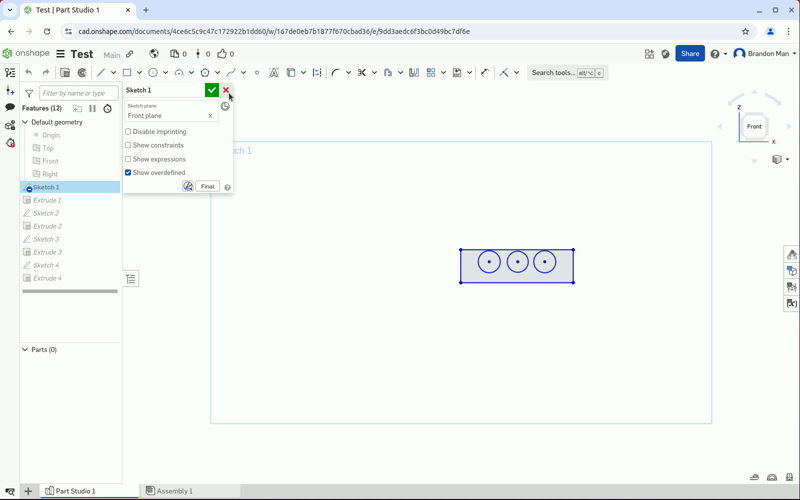
click(229, 92)
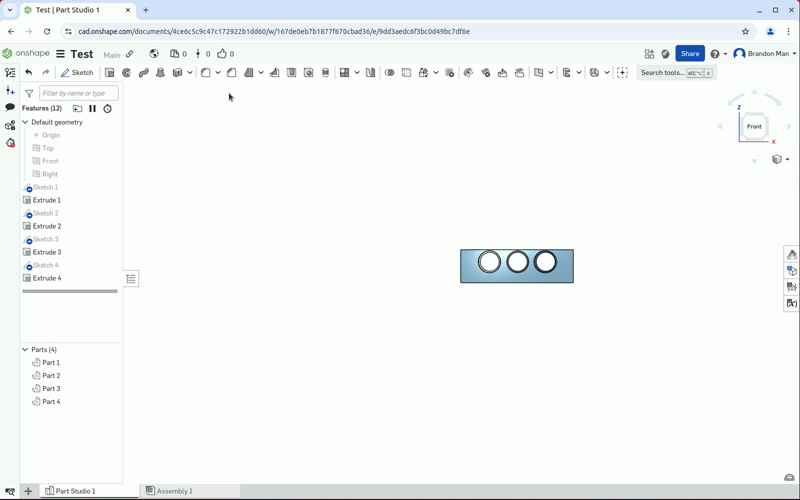
mouse_move(73, 352)
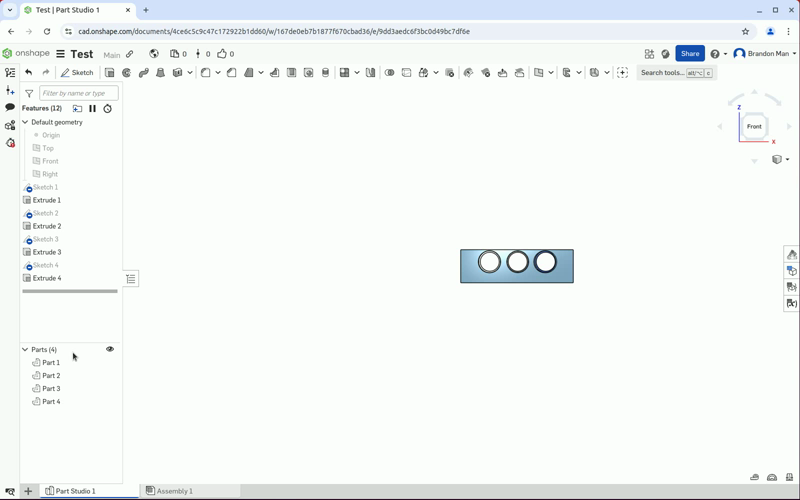
key(y)
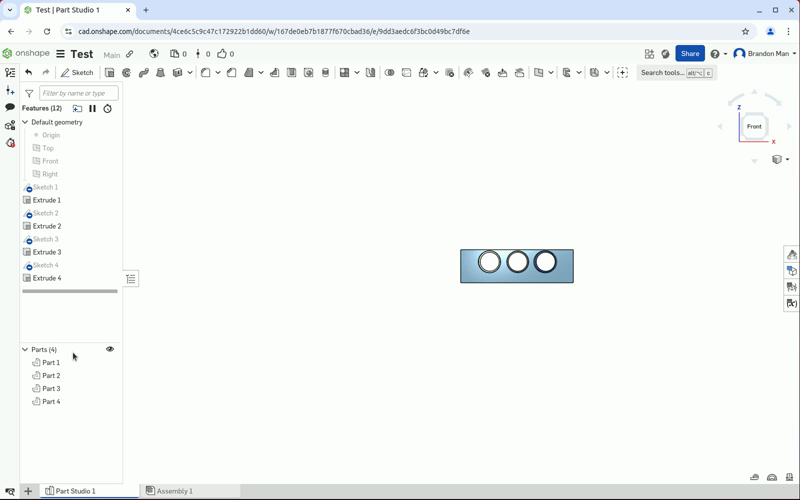
key(shift+p)
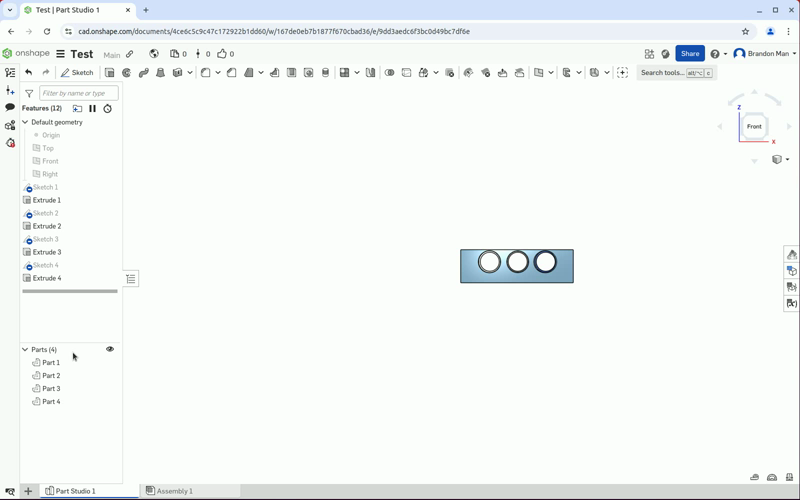
key(space)
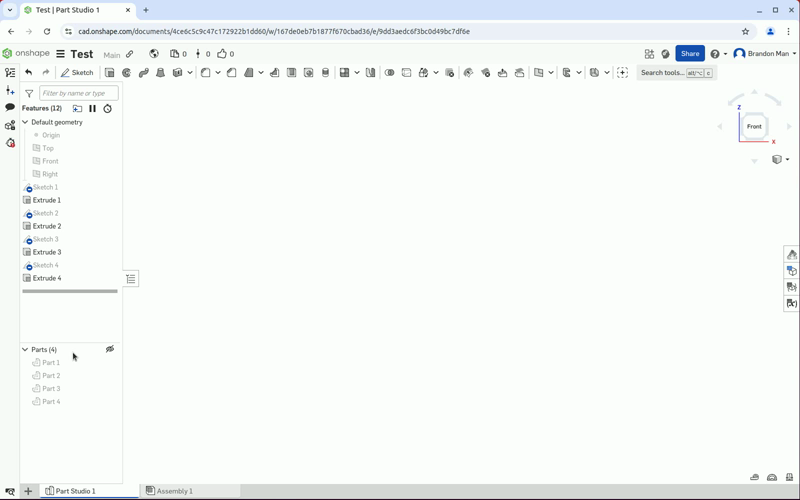
key_down(shift)
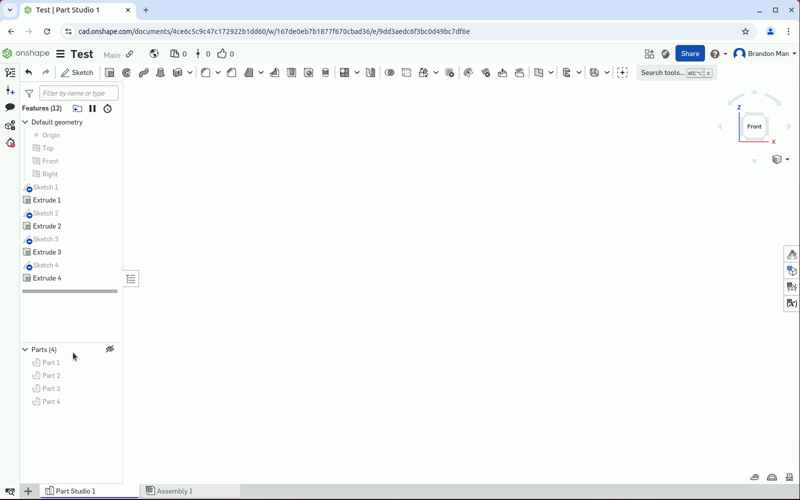
key(down)
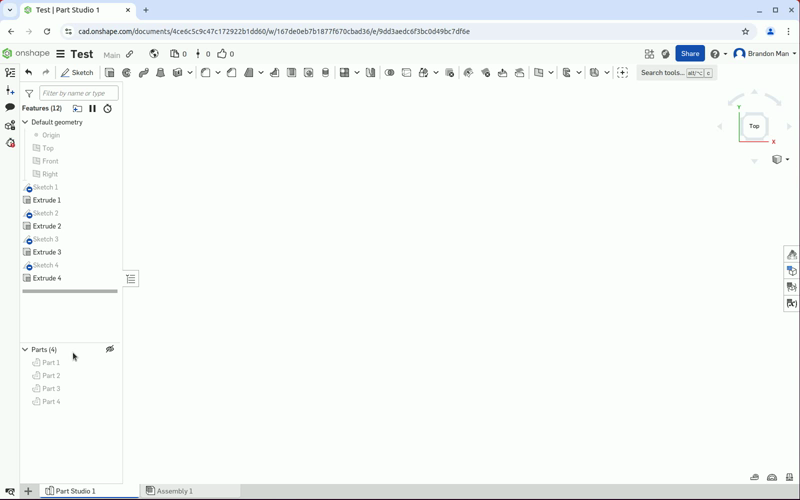
key_up(shift)
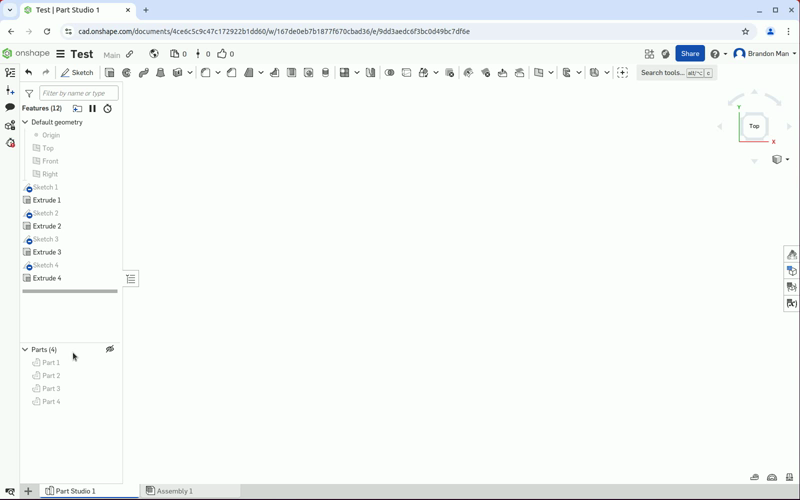
mouse_move(73, 352)
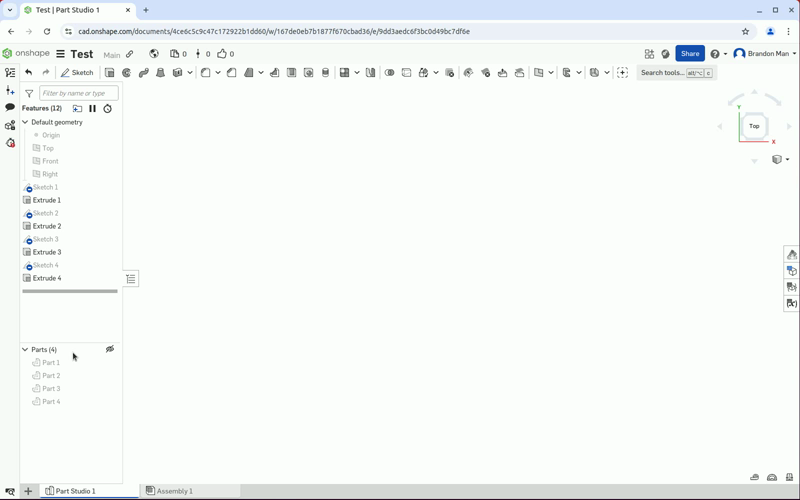
key(shift+y)
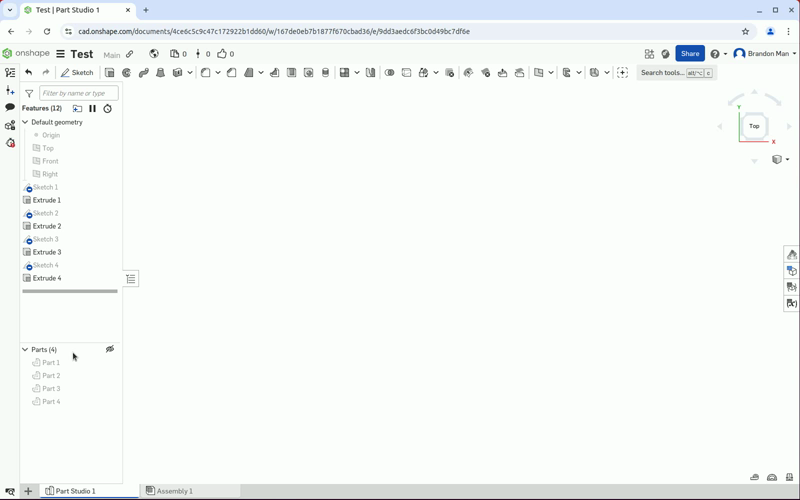
key(shift+s)
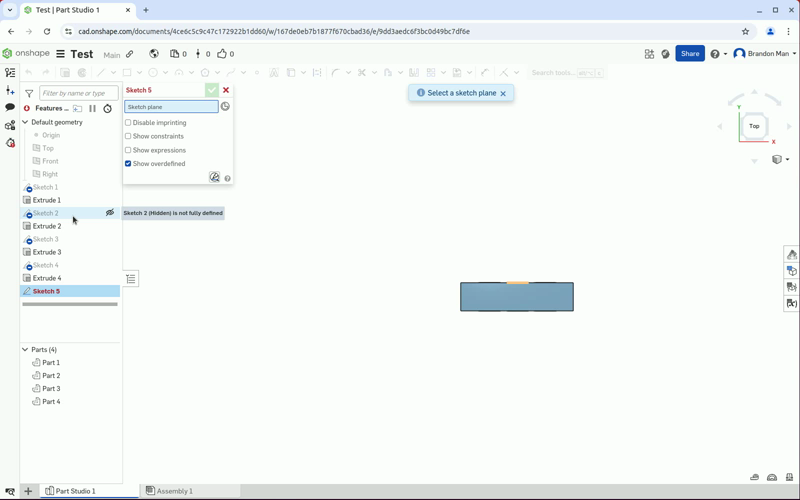
scroll(3)
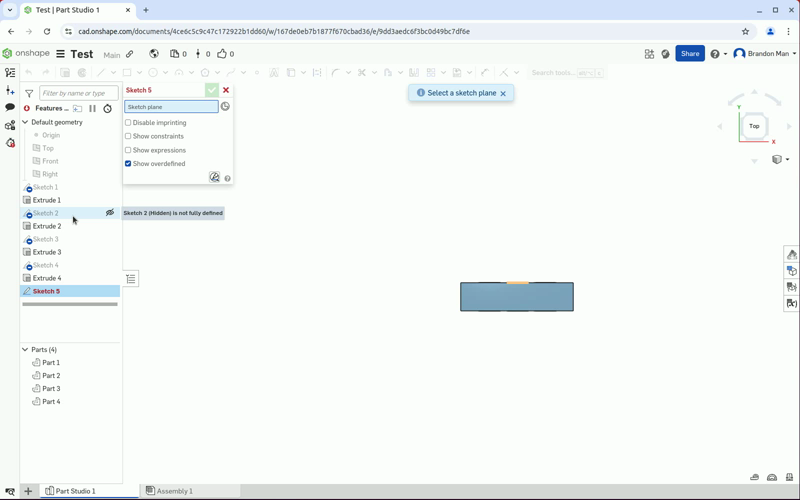
mouse_move(73, 150)
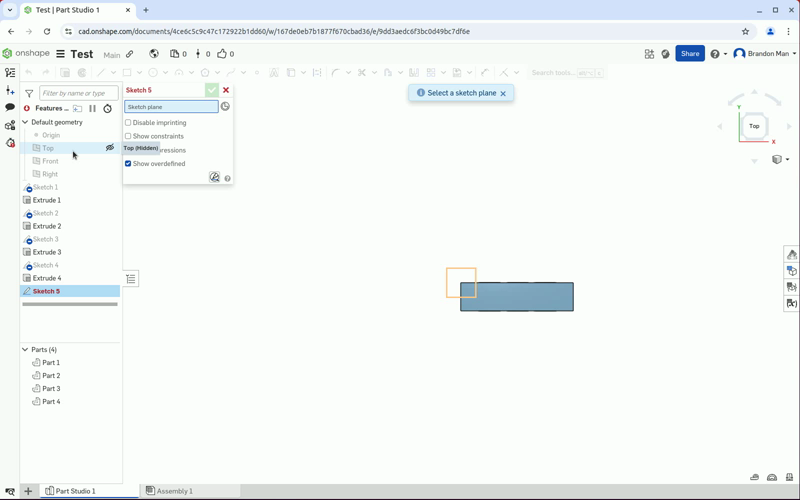
click(73, 150)
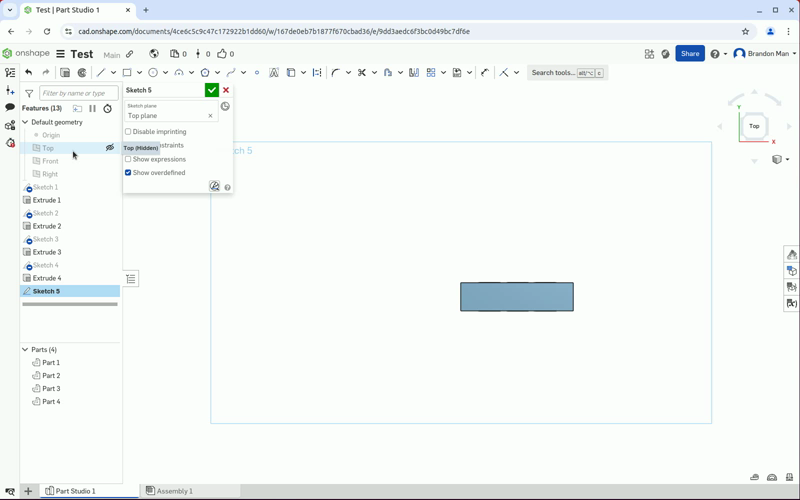
mouse_move(73, 352)
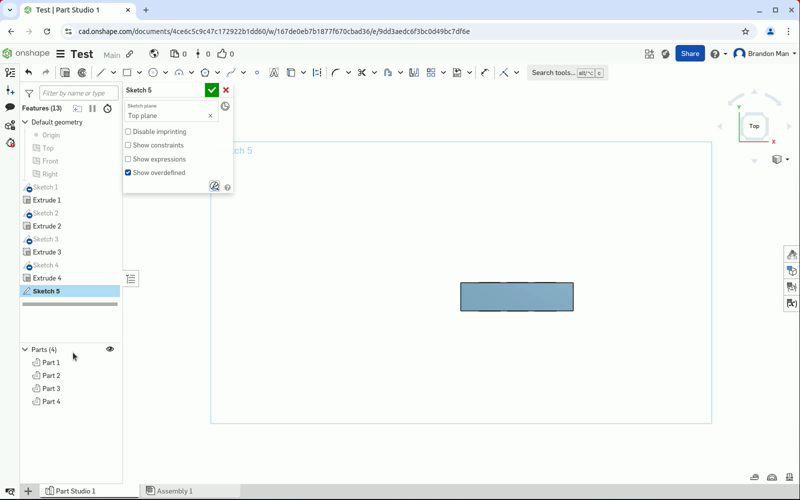
key(y)
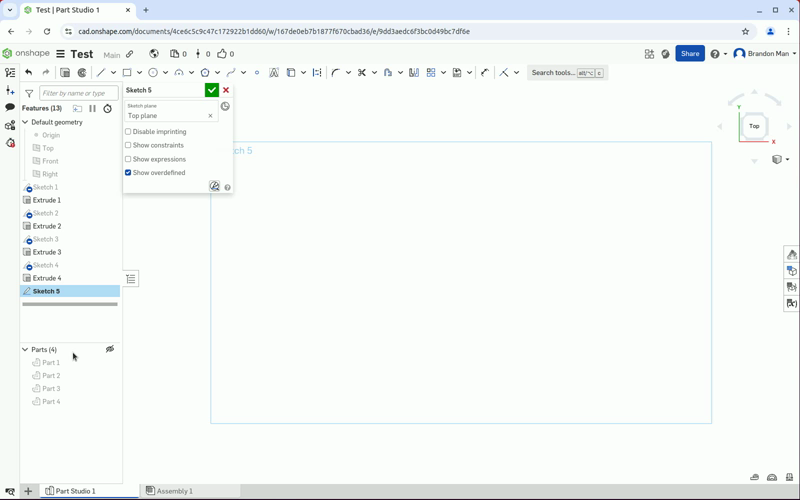
key(c)
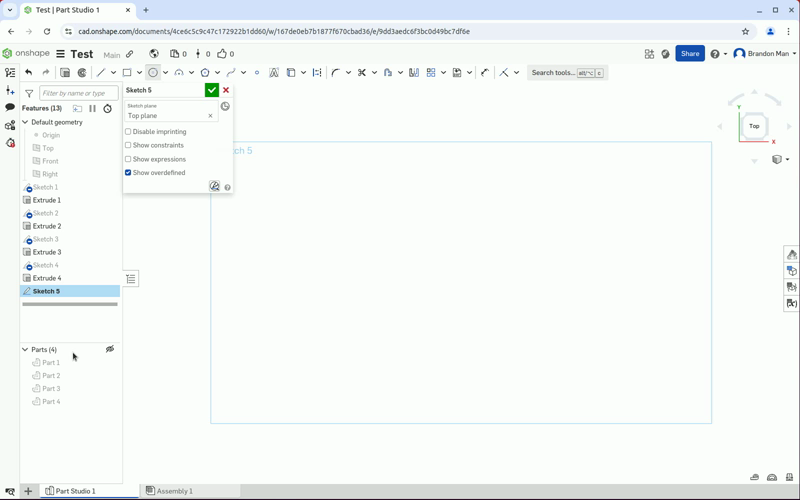
key_down(shift)
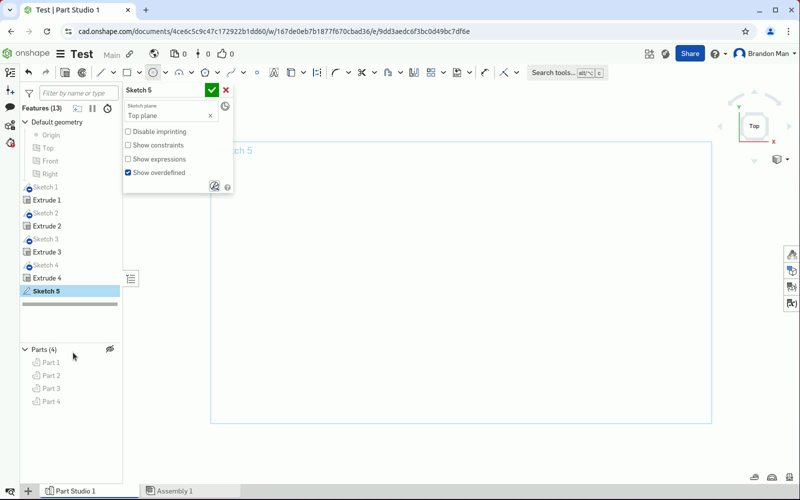
mouse_move(477, 297)
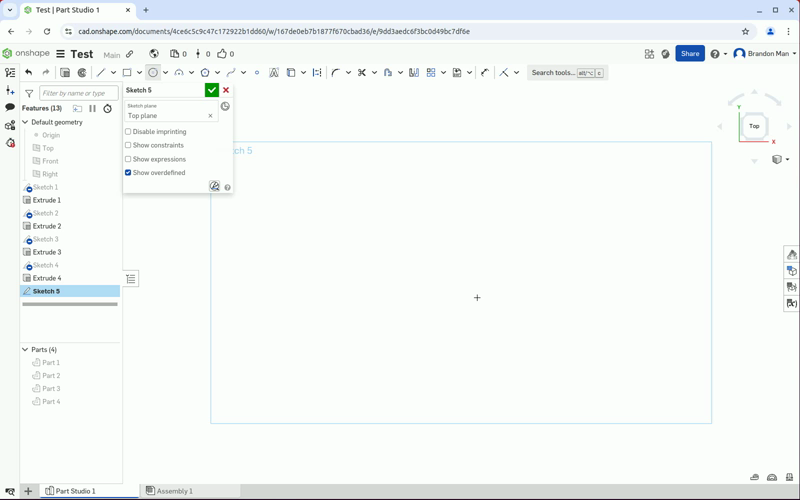
click(477, 297)
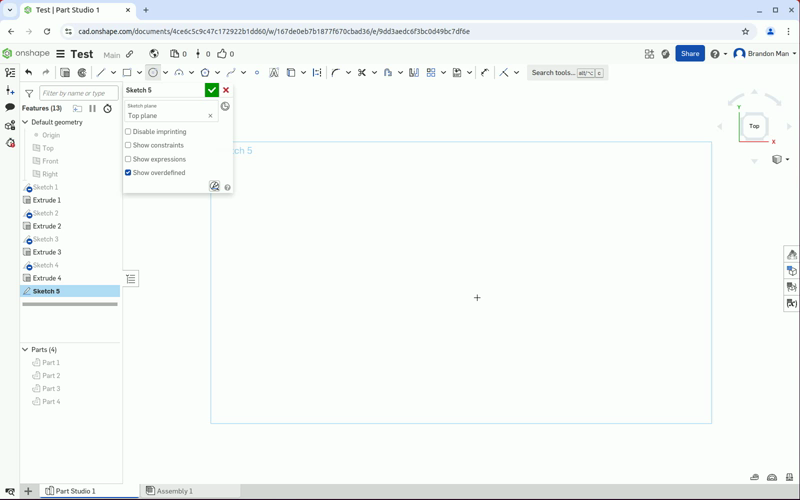
key_up(shift)
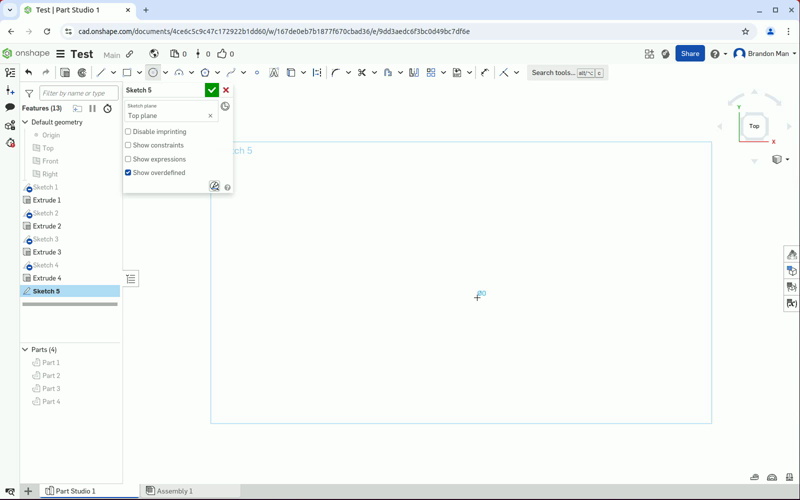
mouse_move(486, 297)
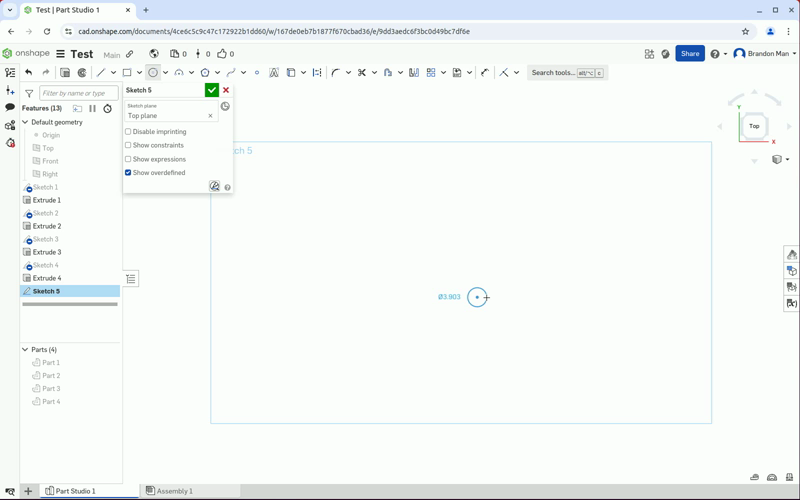
click(486, 297)
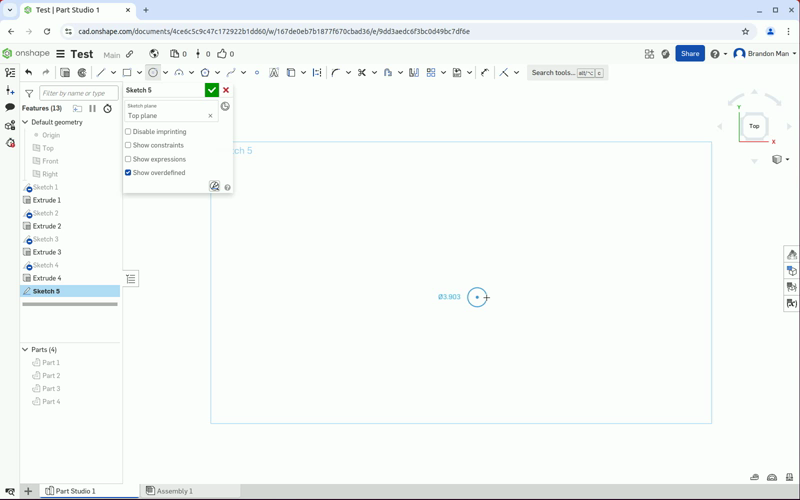
key(esc)
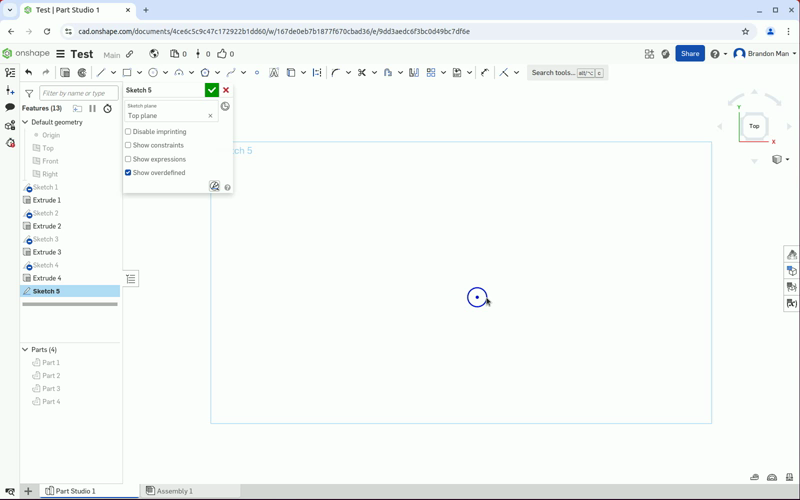
key(c)
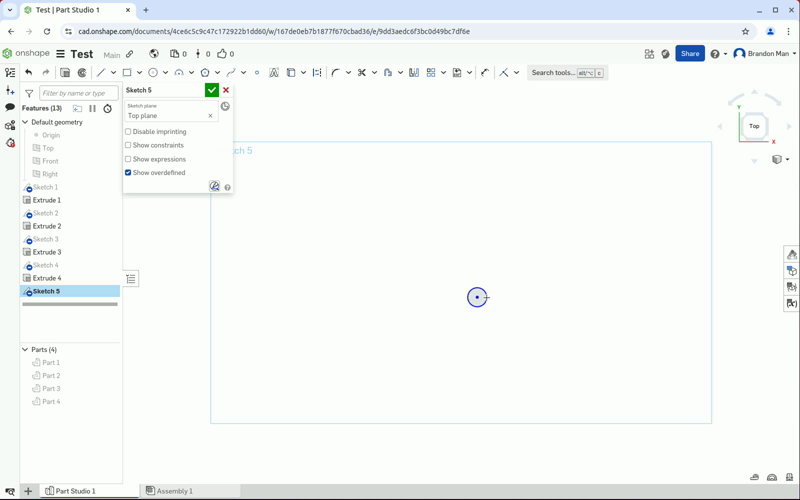
key_down(shift)
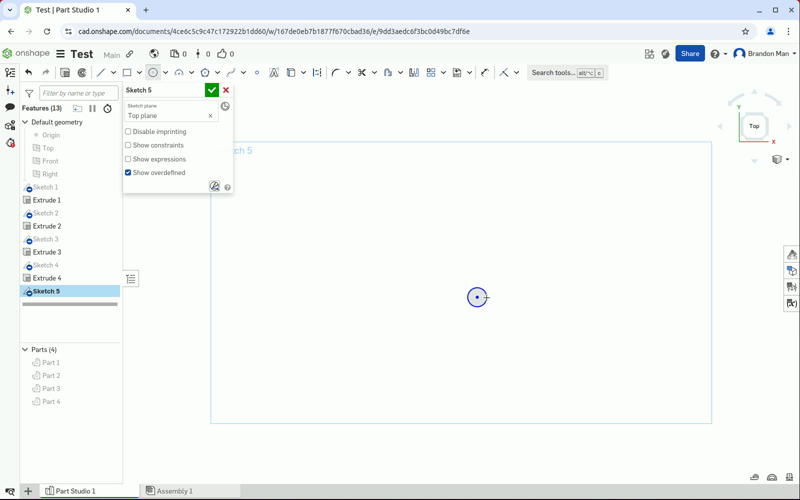
mouse_move(477, 297)
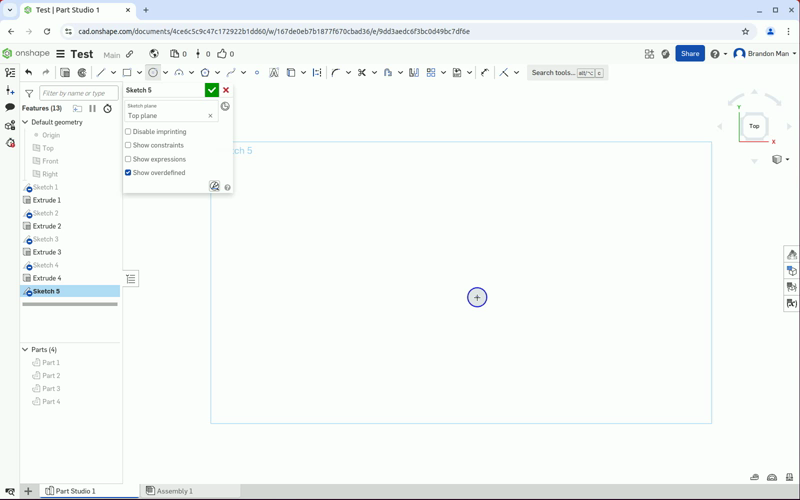
click(477, 297)
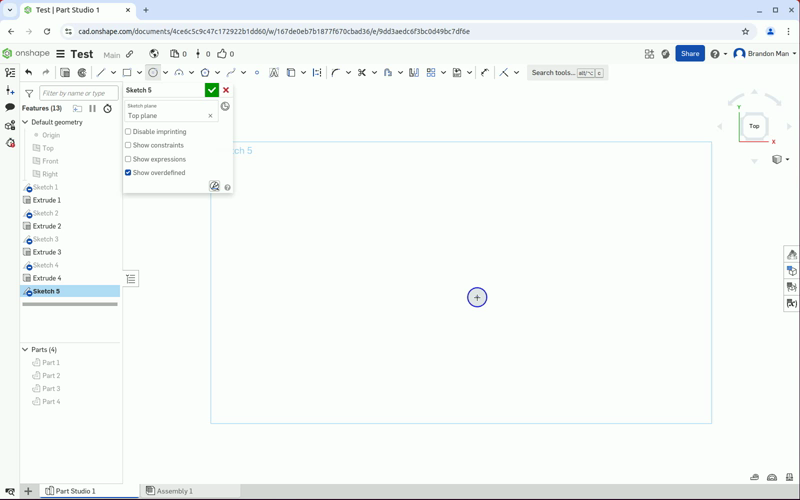
key_up(shift)
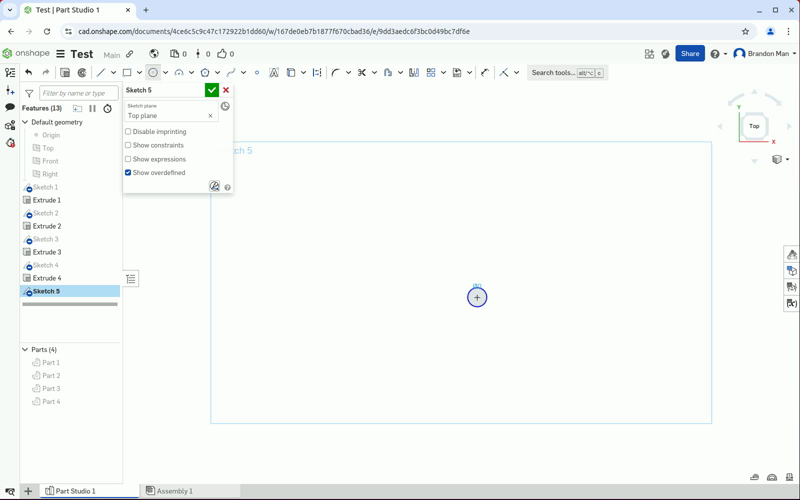
mouse_move(483, 297)
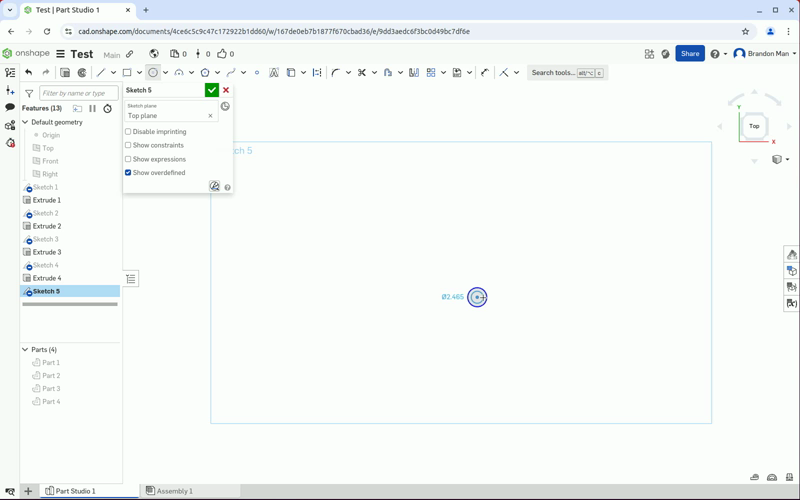
scroll(6)
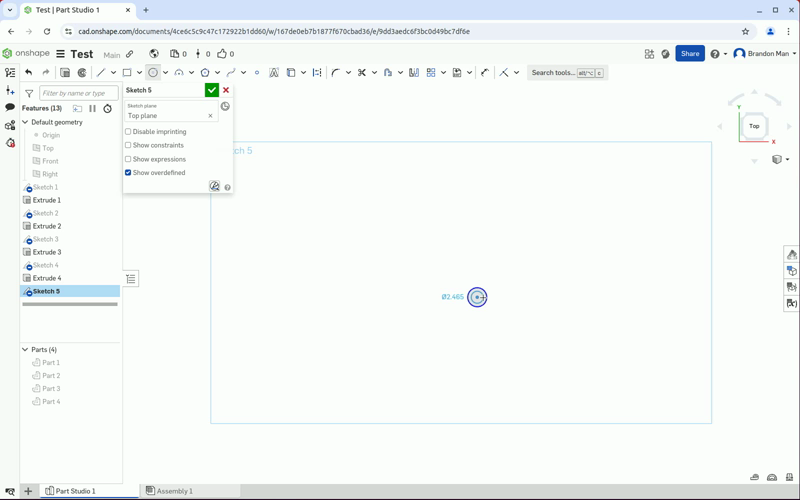
scroll(6)
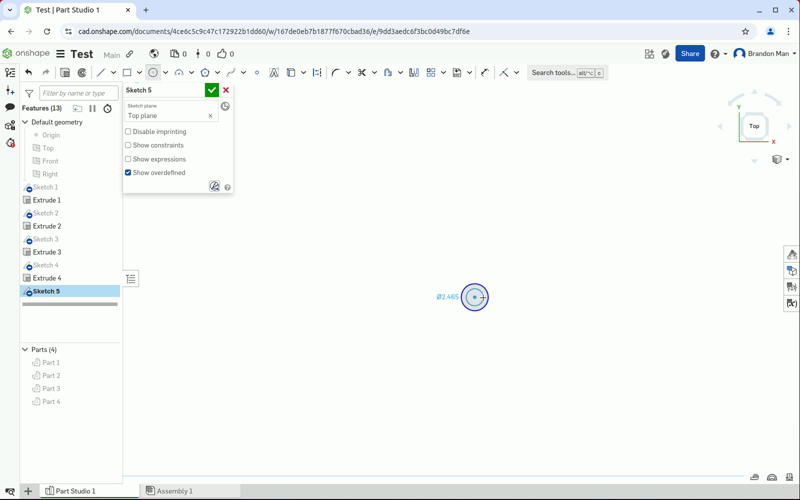
scroll(6)
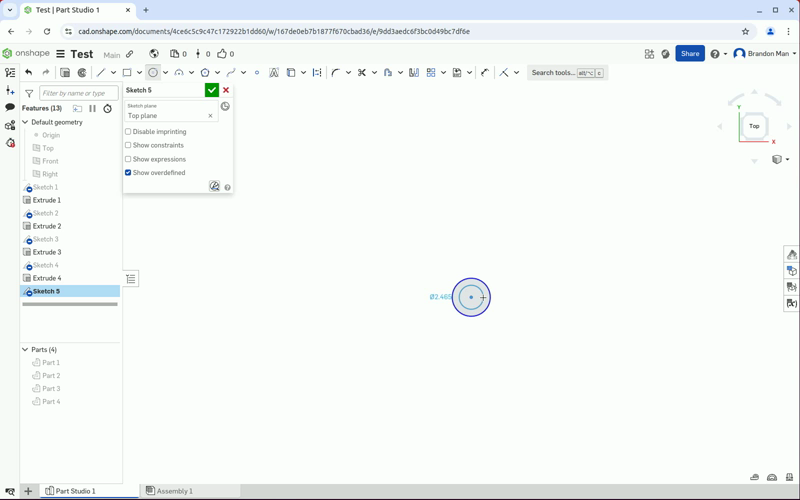
scroll(6)
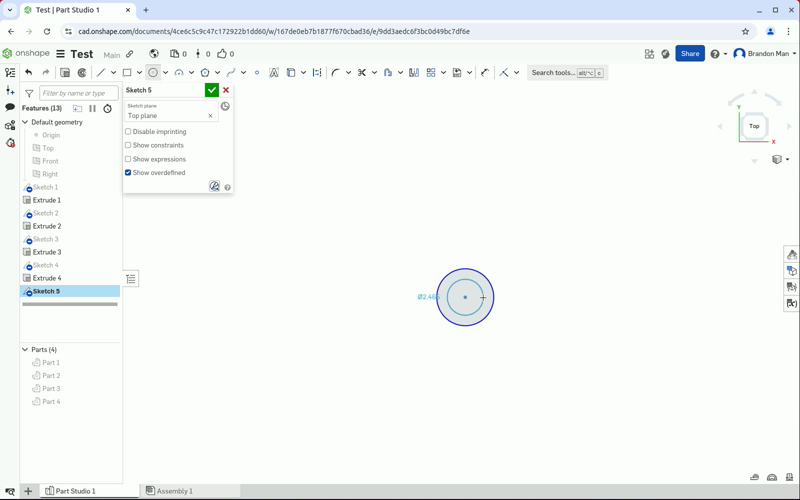
scroll(6)
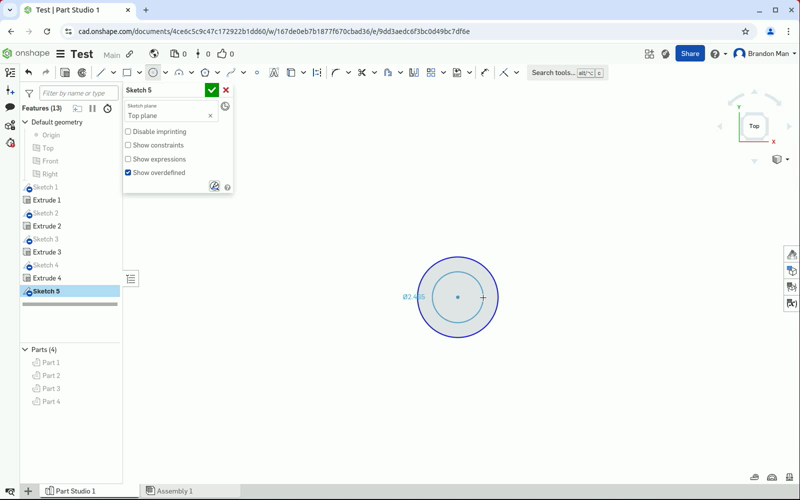
scroll(6)
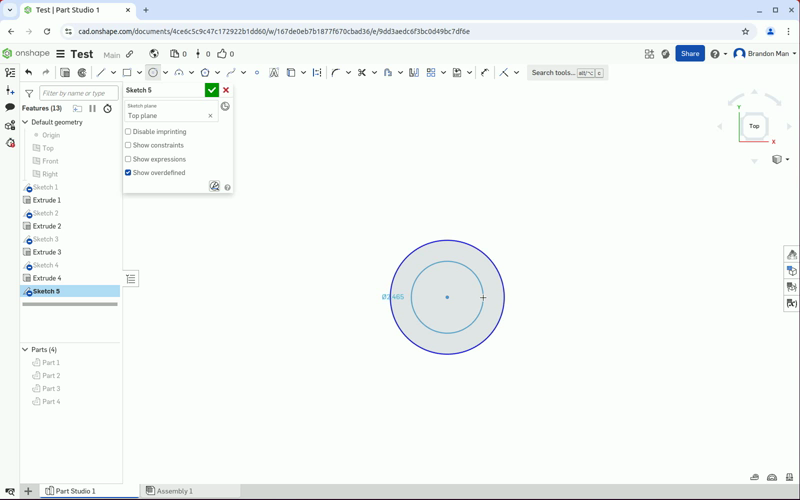
scroll(6)
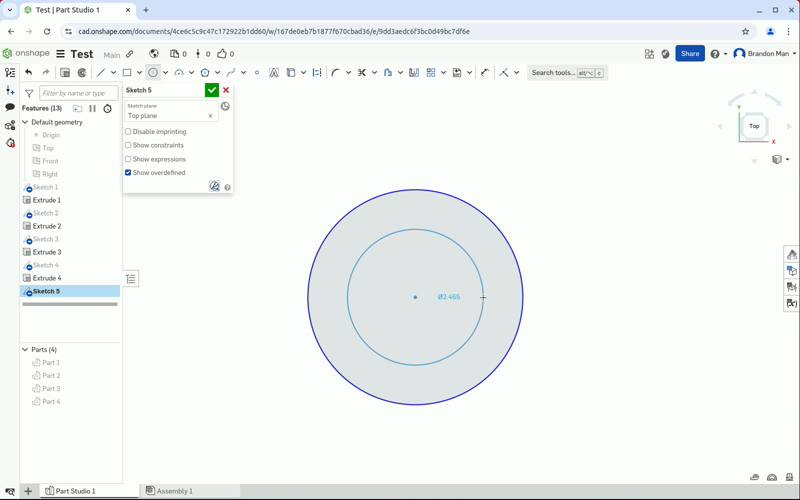
click(483, 297)
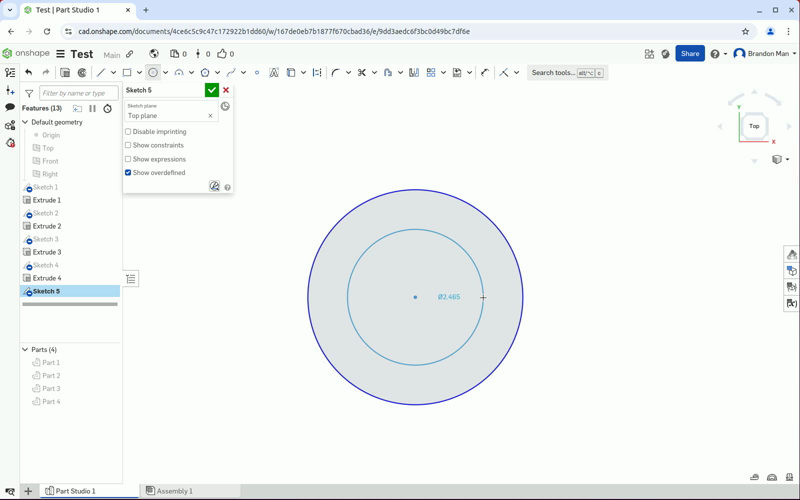
scroll(-6)
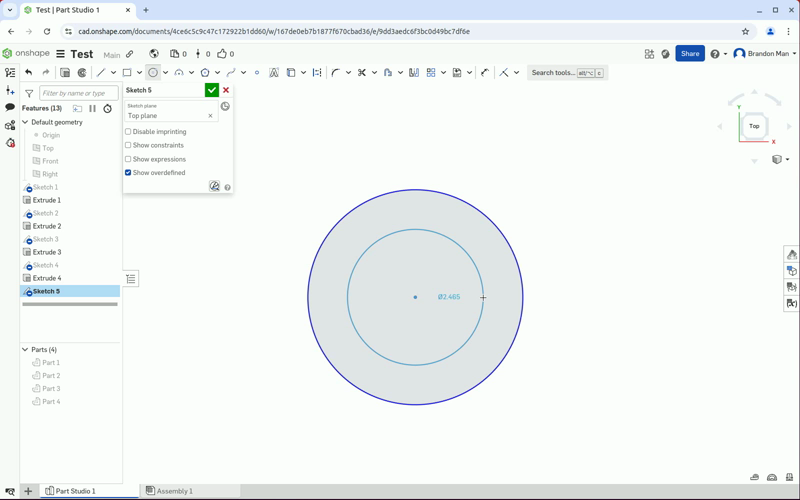
scroll(-6)
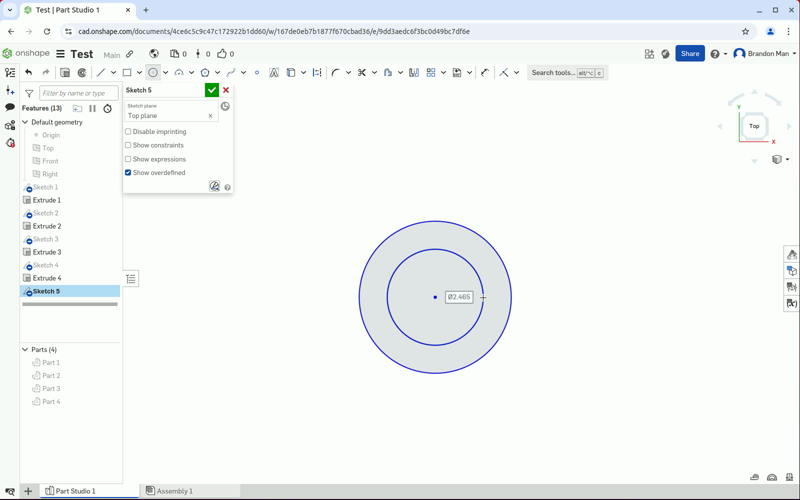
scroll(-6)
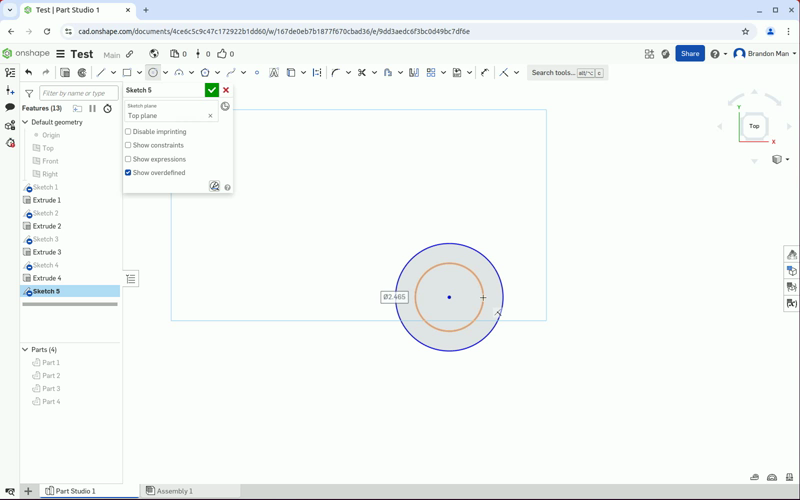
scroll(-6)
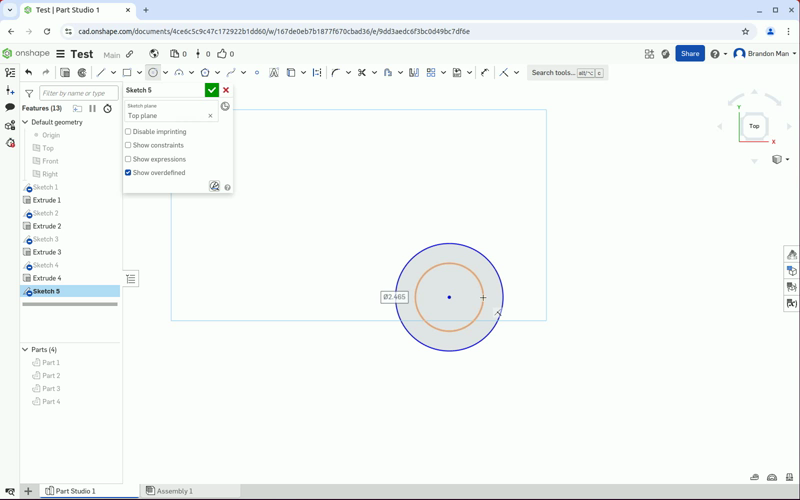
scroll(-6)
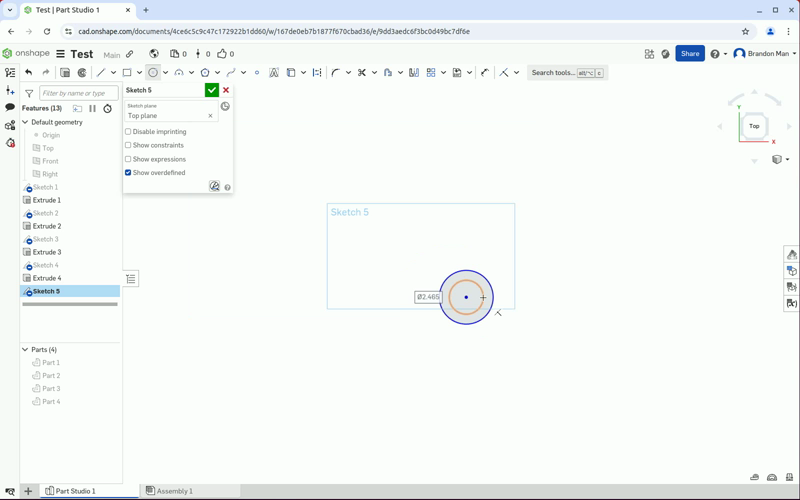
scroll(-6)
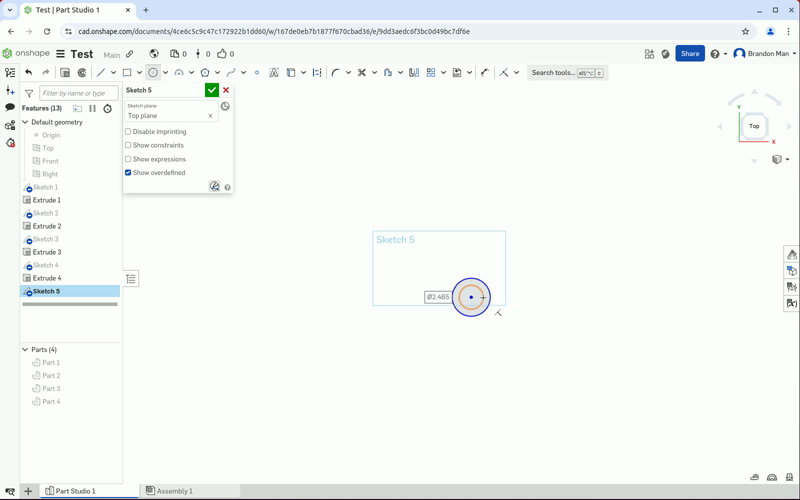
scroll(-6)
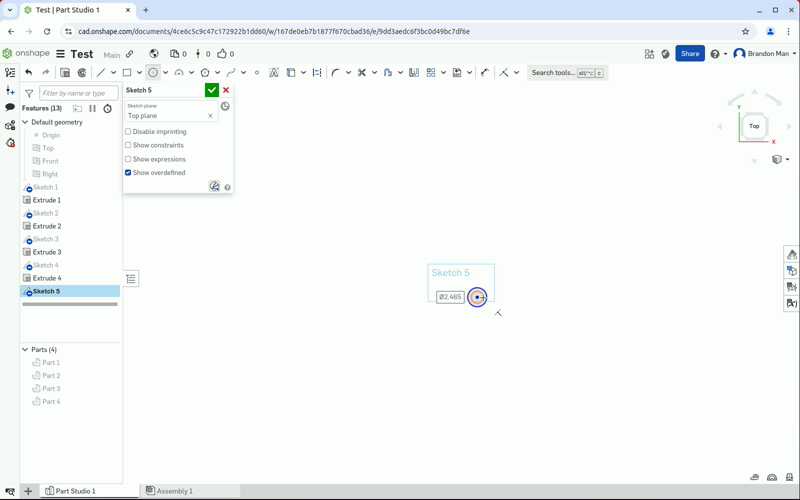
key(esc)
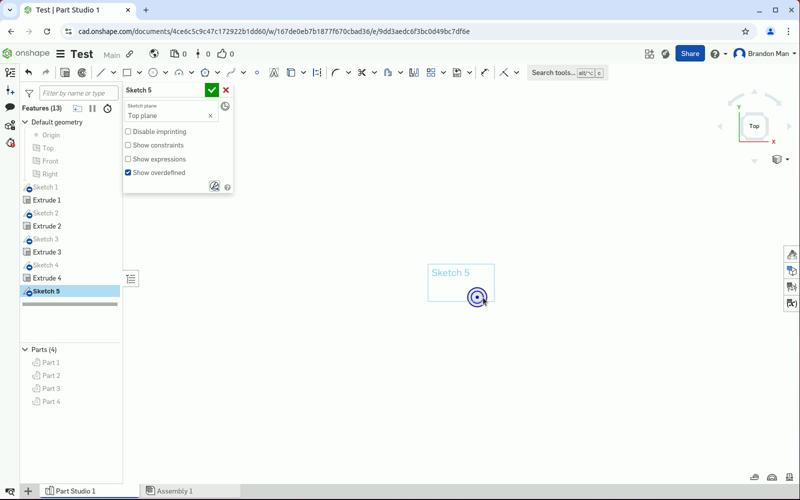
mouse_move(484, 298)
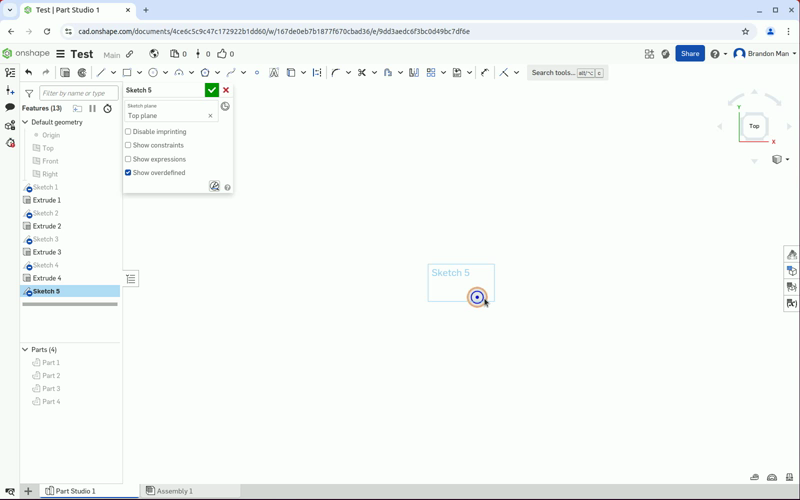
scroll(6)
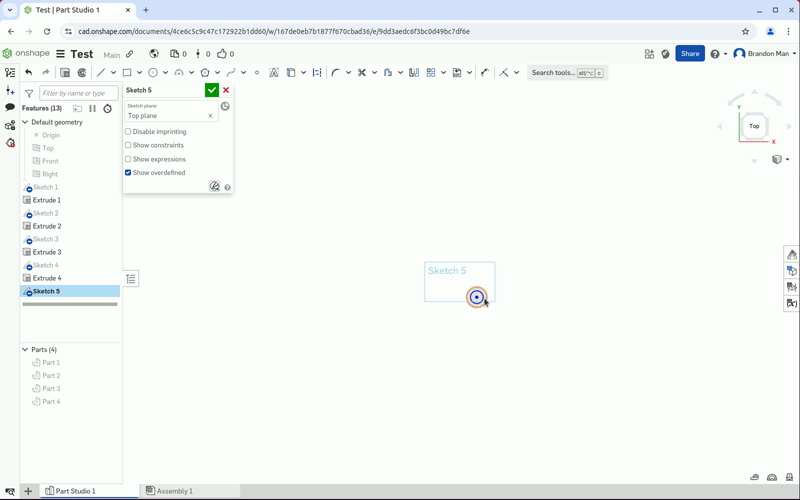
scroll(6)
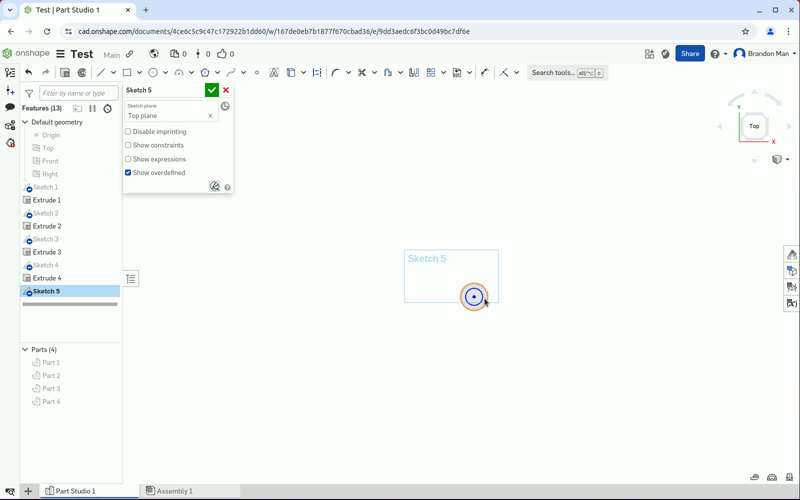
scroll(6)
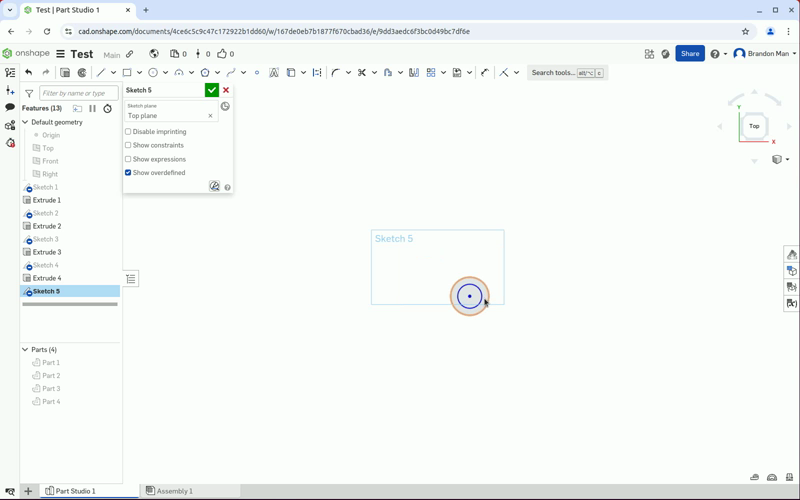
scroll(6)
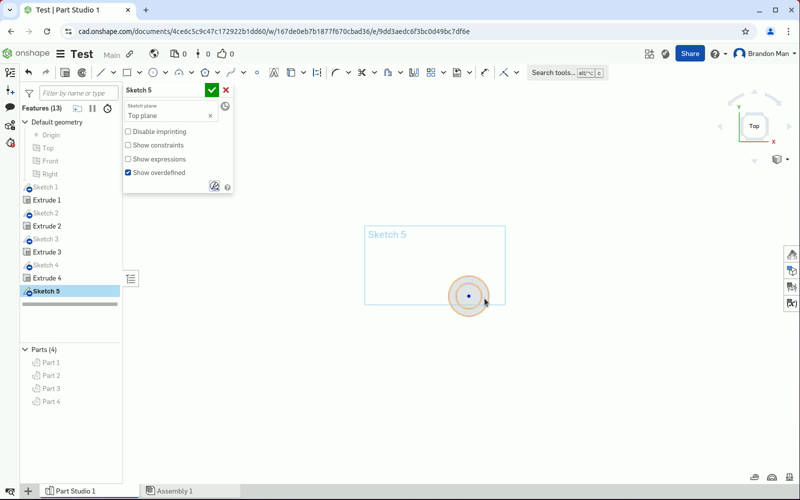
scroll(6)
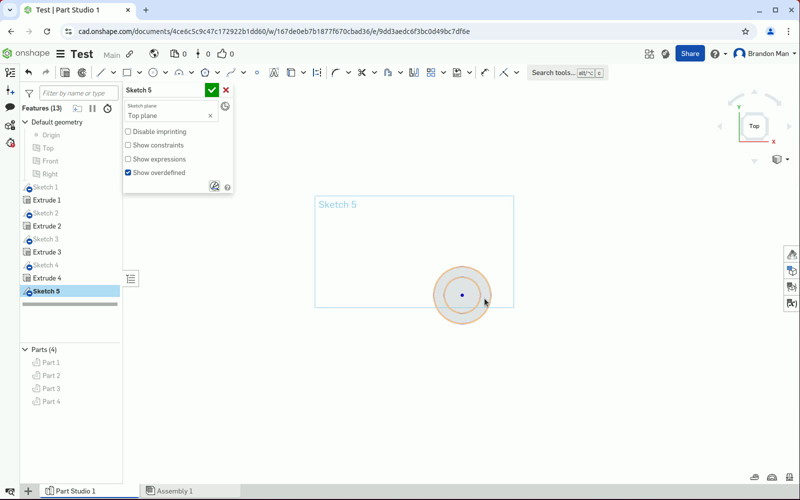
scroll(6)
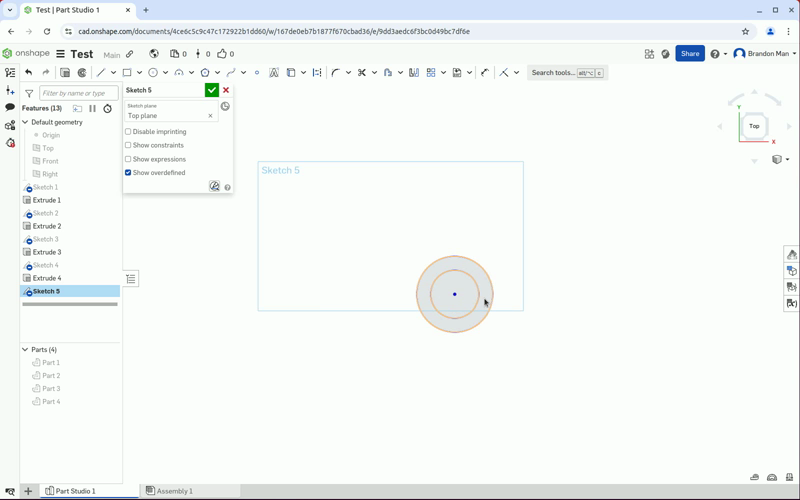
scroll(6)
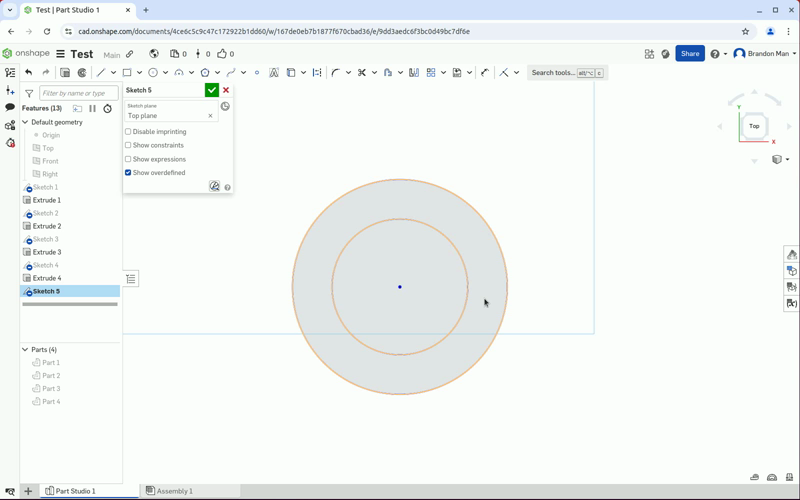
click(484, 298)
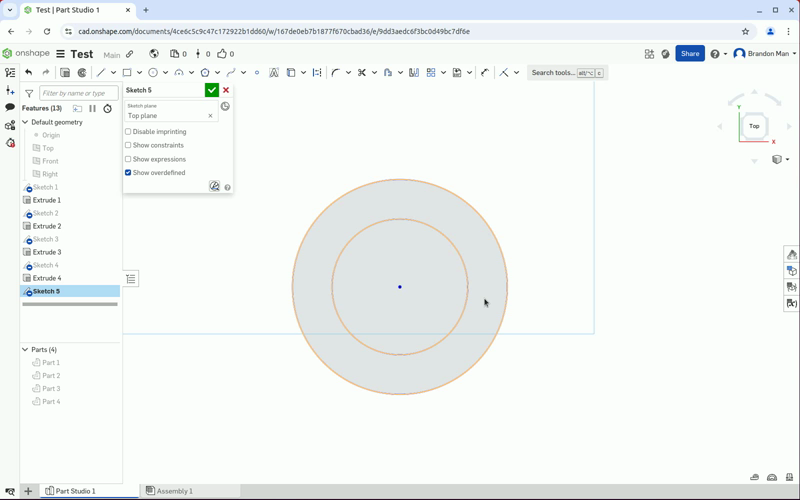
scroll(-6)
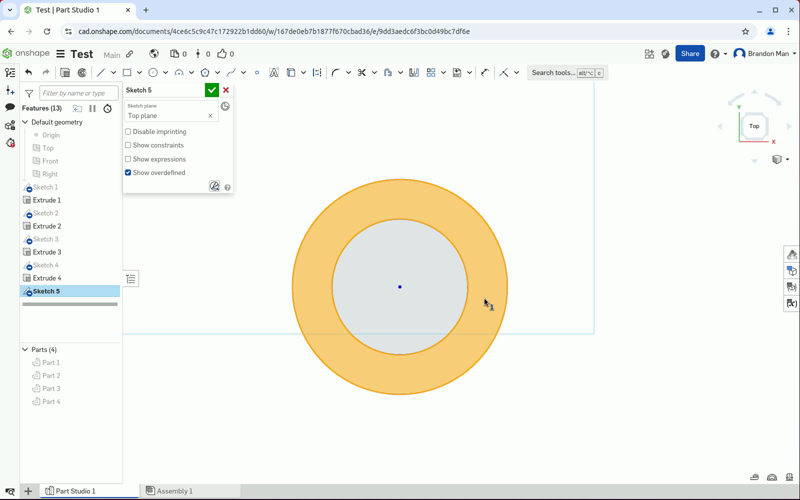
scroll(-6)
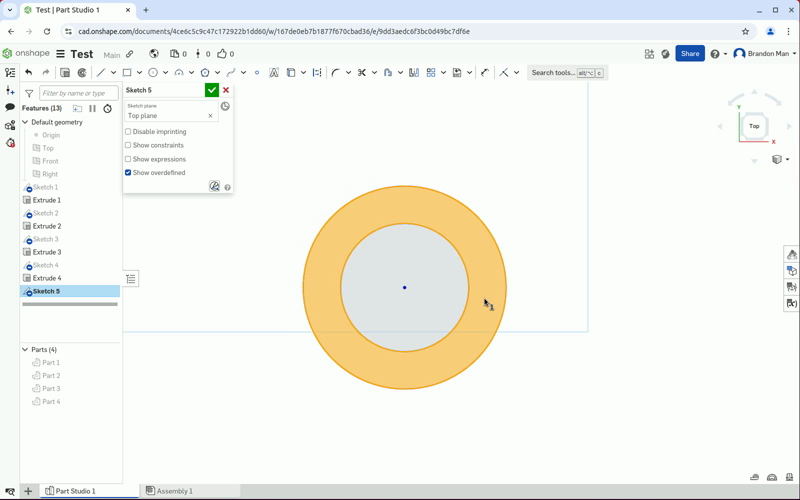
scroll(-6)
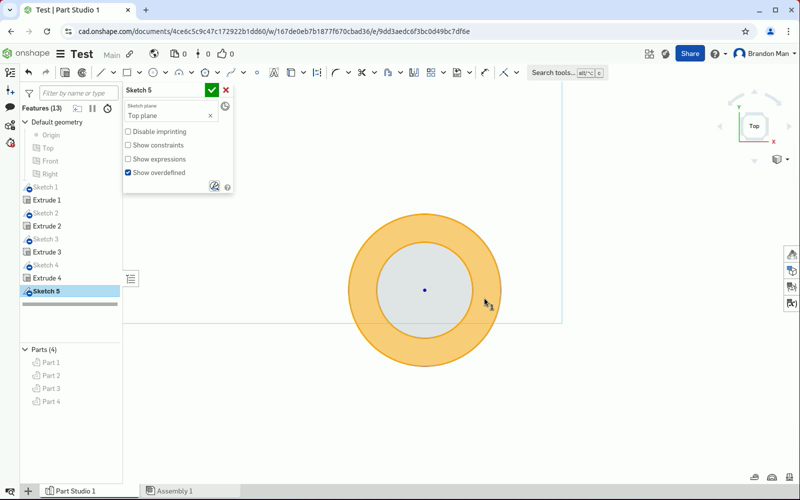
scroll(-6)
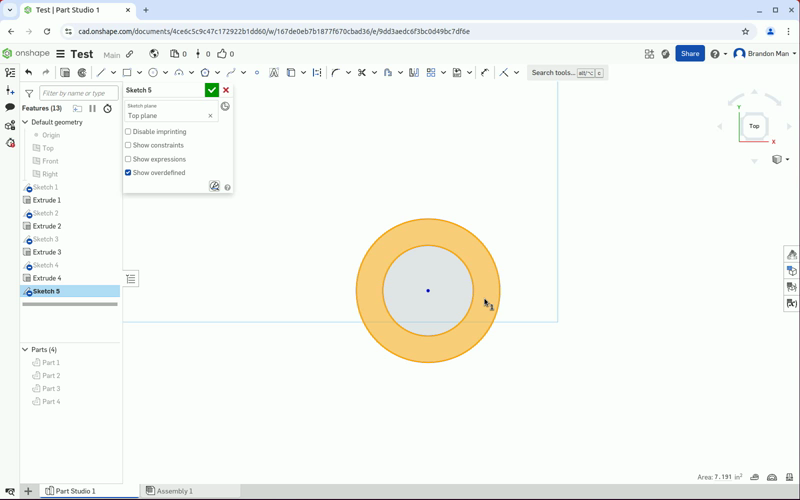
scroll(-6)
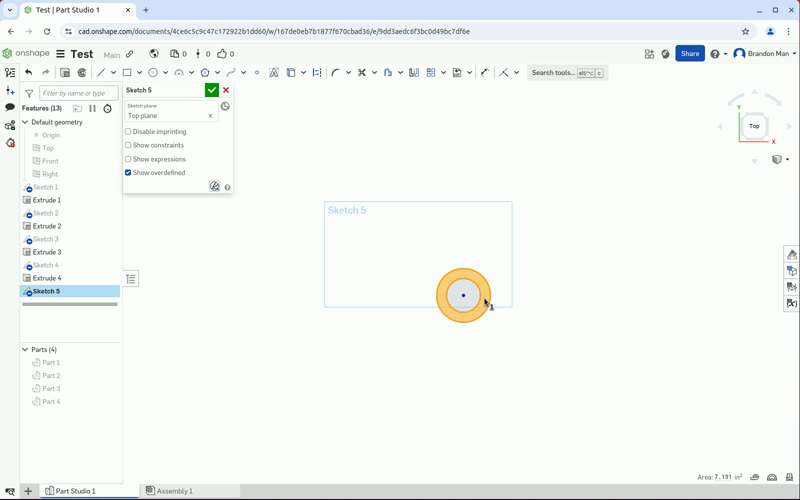
scroll(-6)
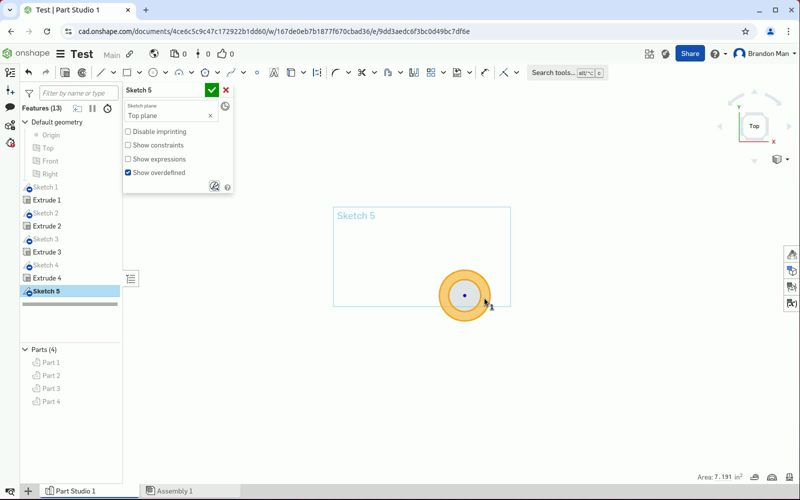
scroll(-6)
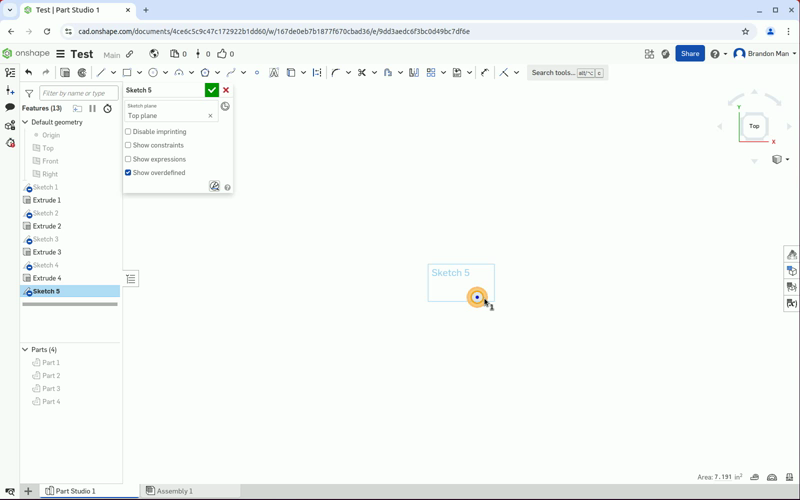
mouse_move(73, 352)
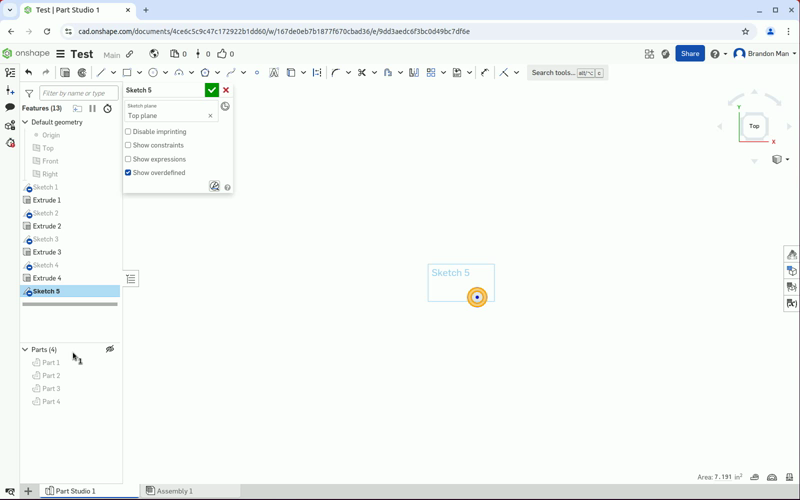
key(shift+y)
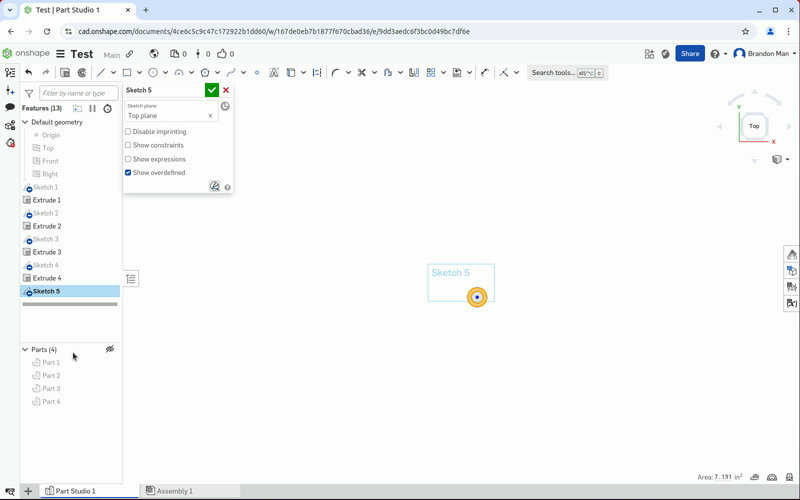
key(shift+e)
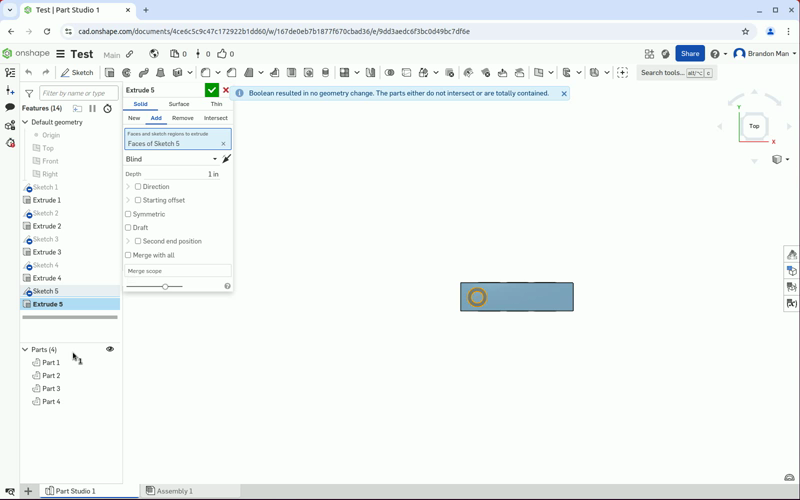
mouse_move(143, 106)
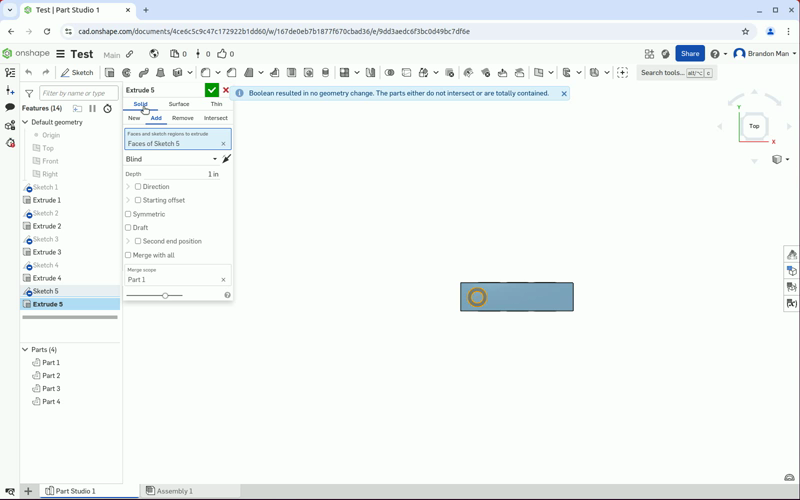
click(143, 106)
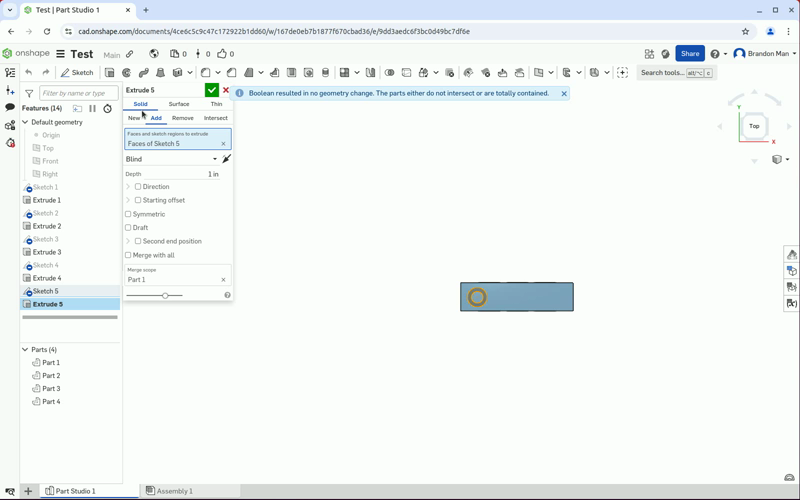
mouse_move(137, 120)
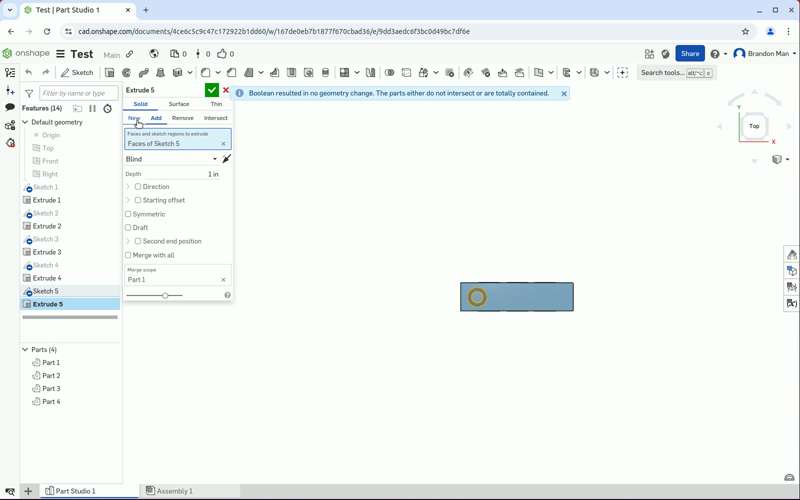
click(137, 120)
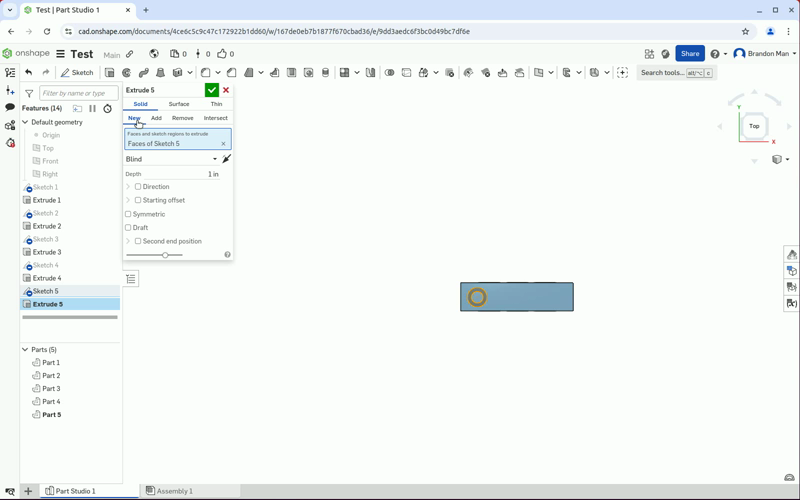
key(tab, 4)
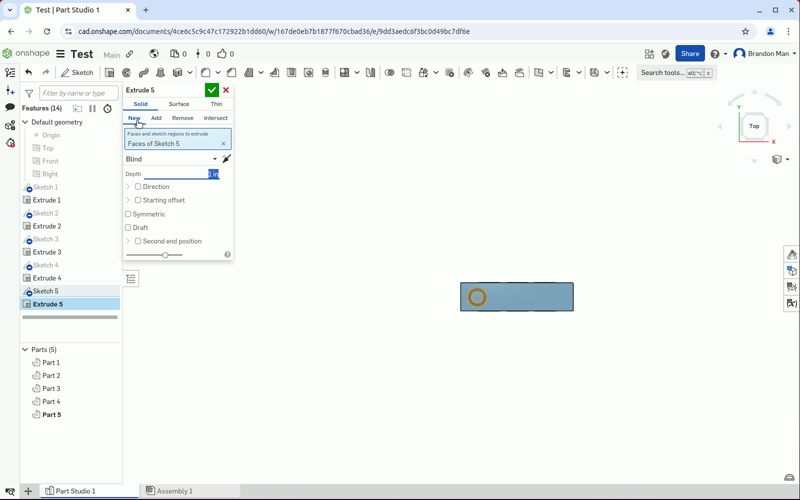
text(-1.444)
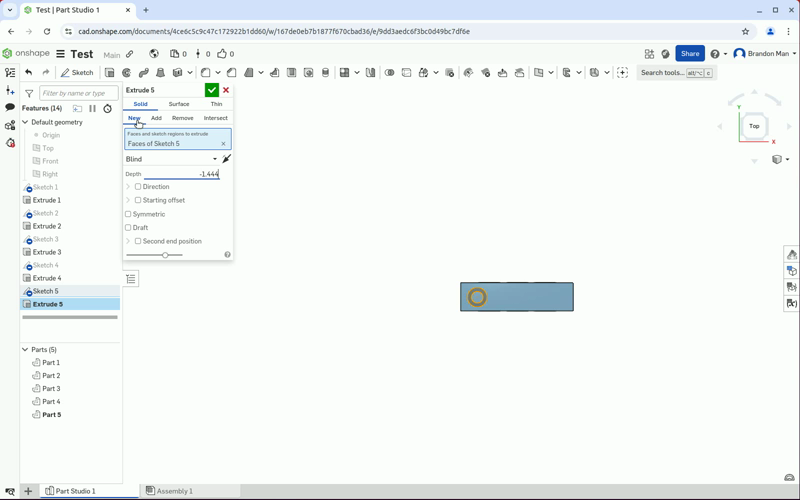
key(enter)
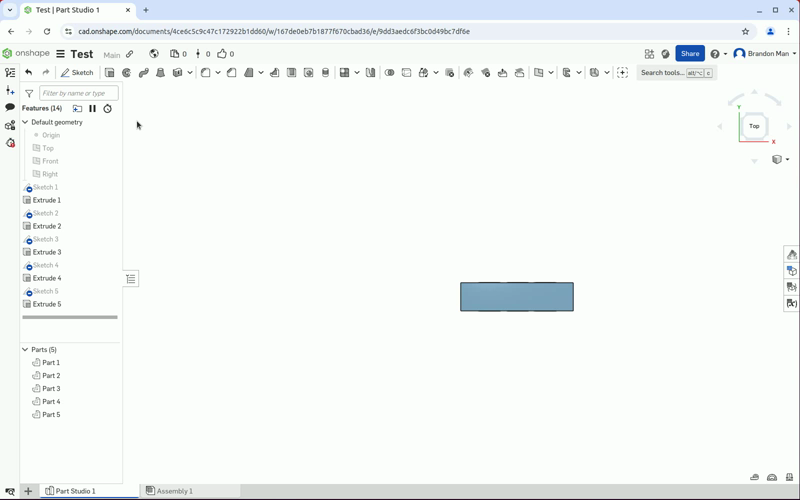
key(shift+h)
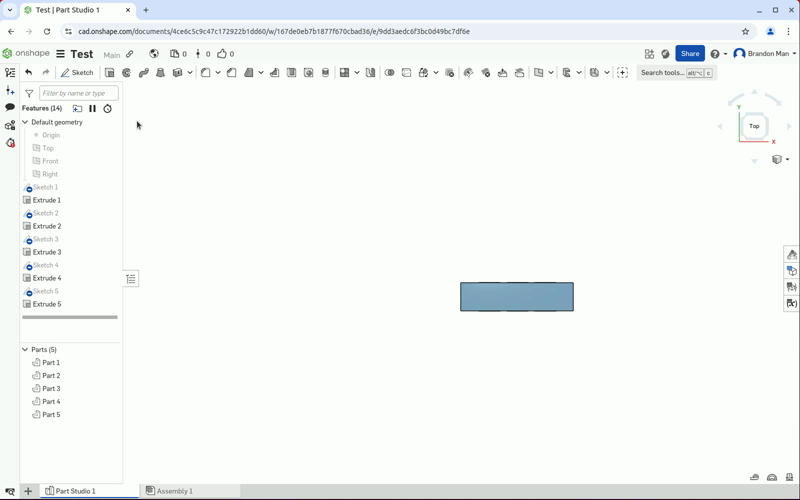
key(shift+h)
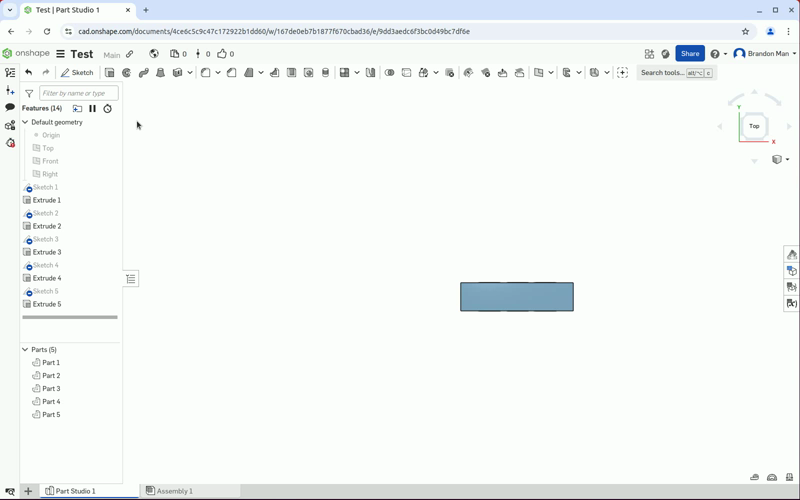
mouse_move(73, 189)
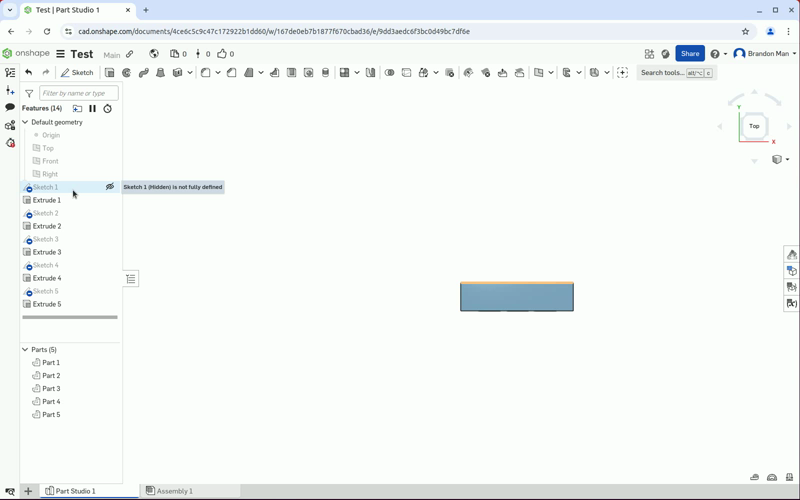
click(73, 189)
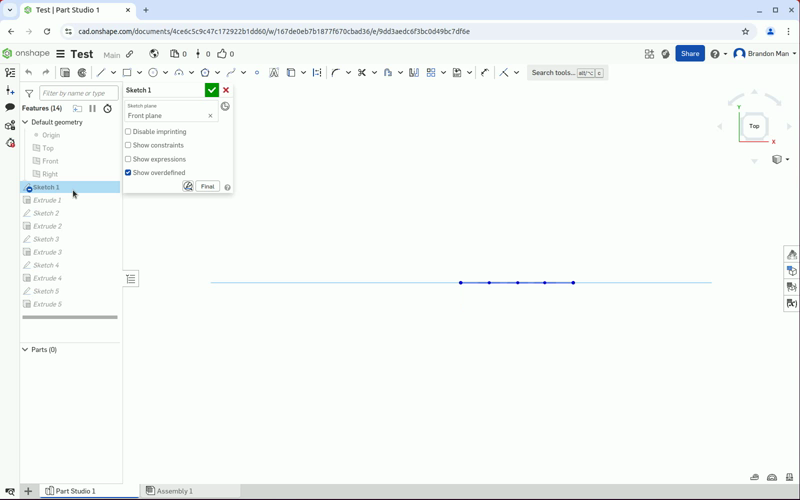
mouse_move(229, 92)
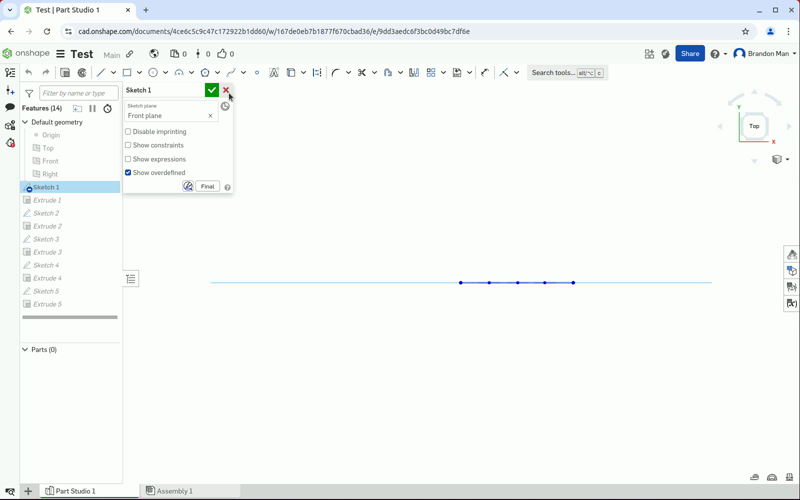
click(229, 92)
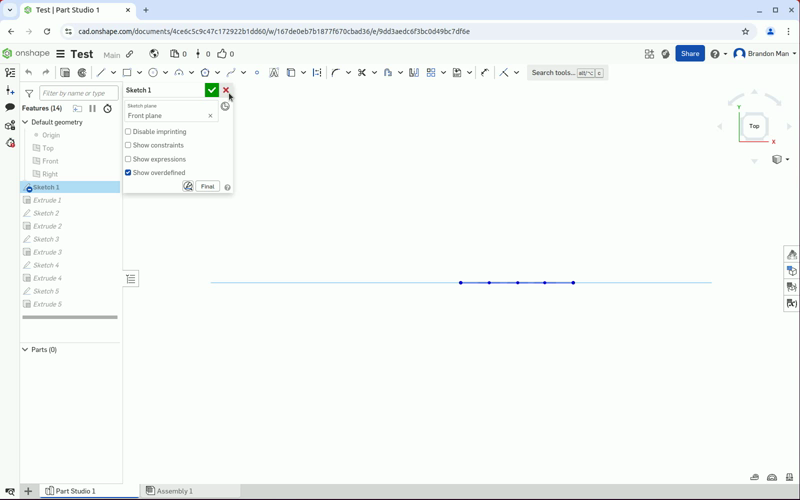
key(shift+s)
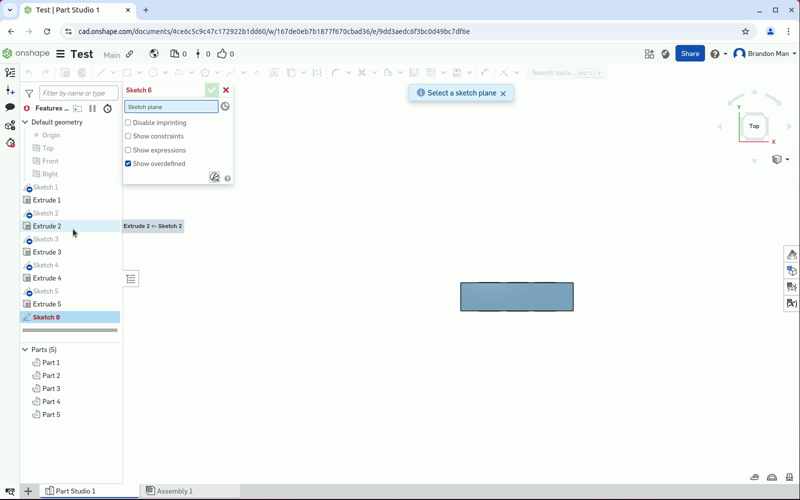
scroll(3)
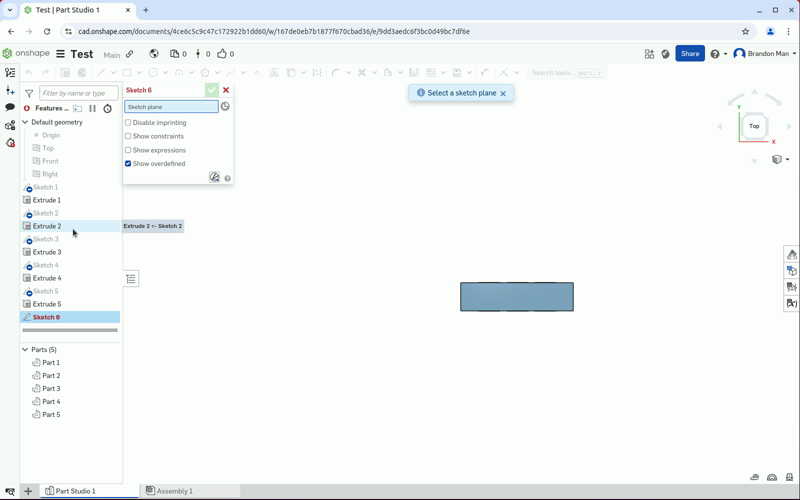
mouse_move(73, 150)
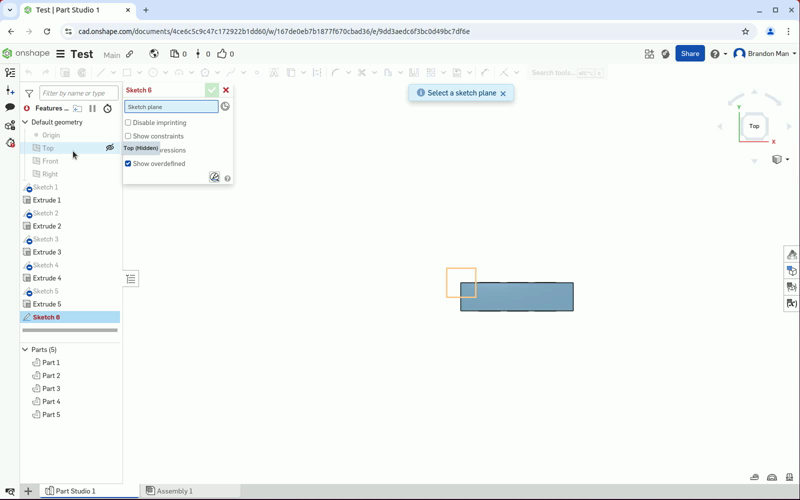
click(73, 150)
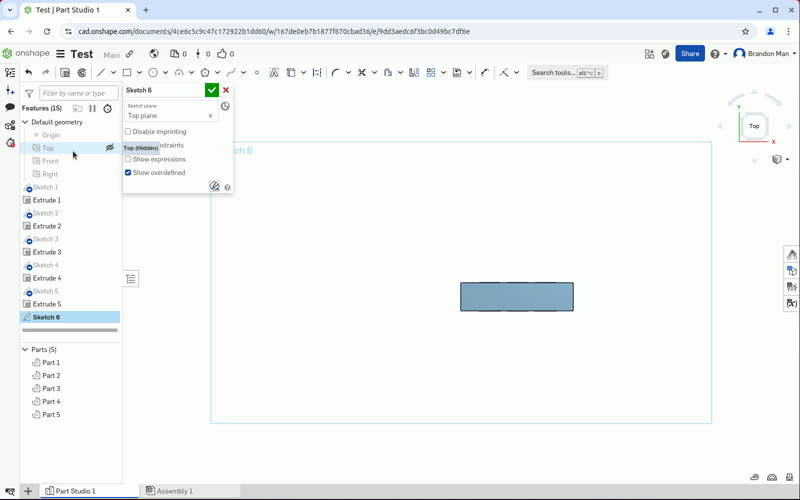
mouse_move(73, 352)
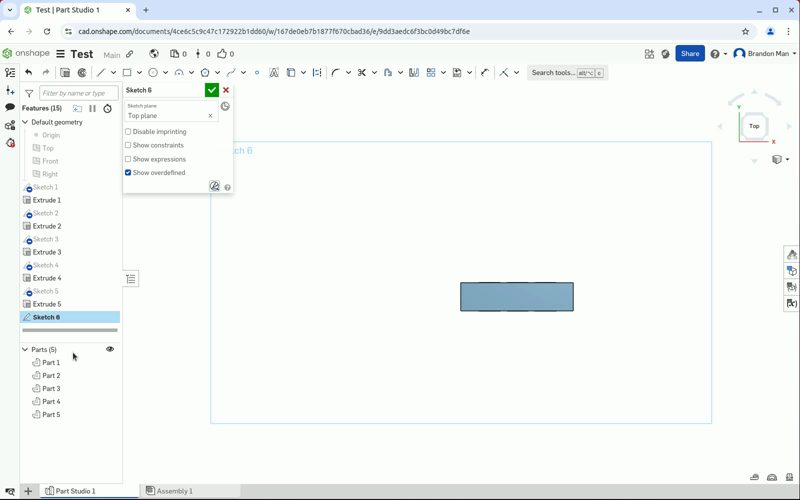
key(y)
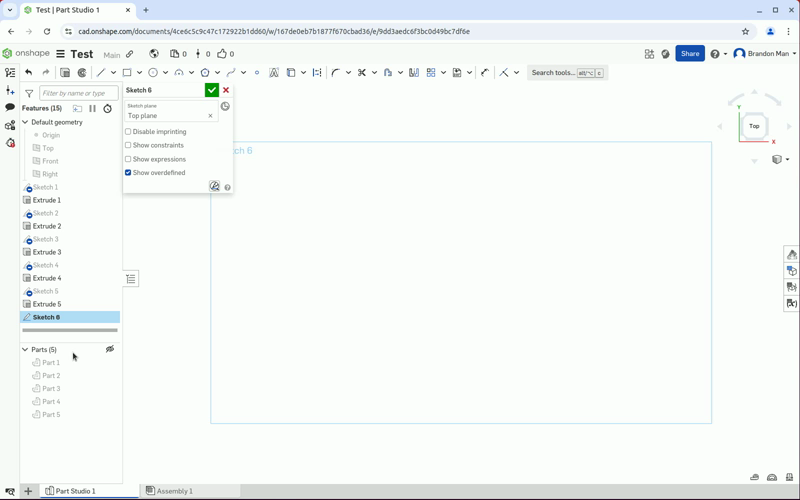
key(c)
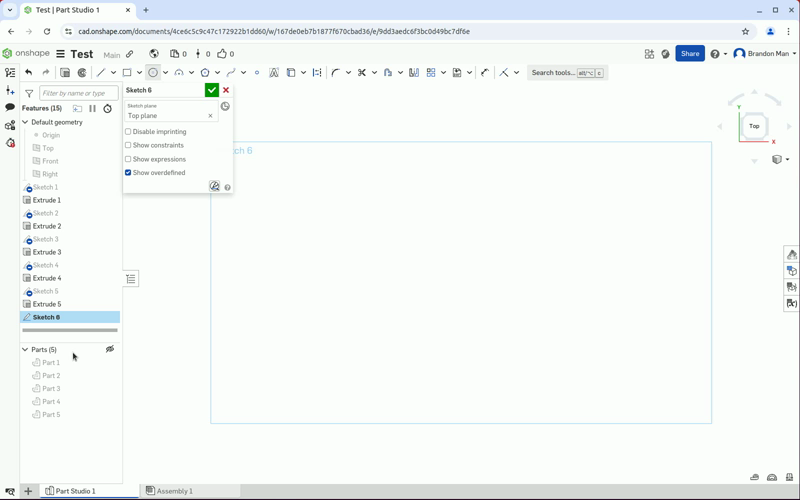
key_down(shift)
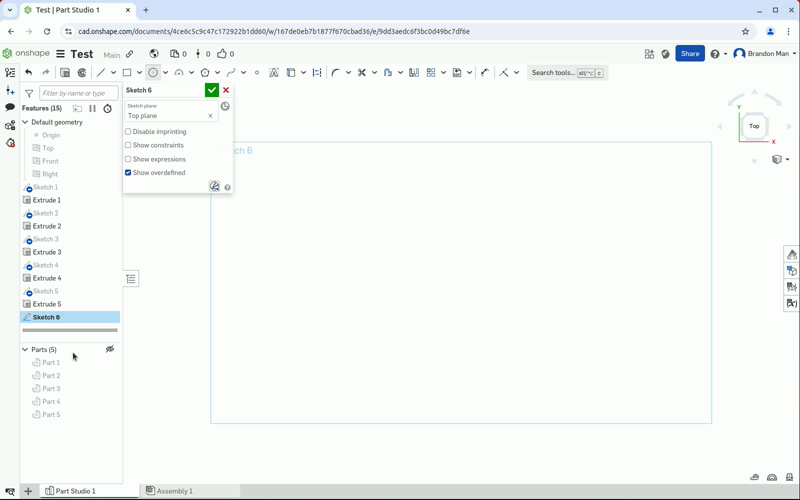
mouse_move(505, 297)
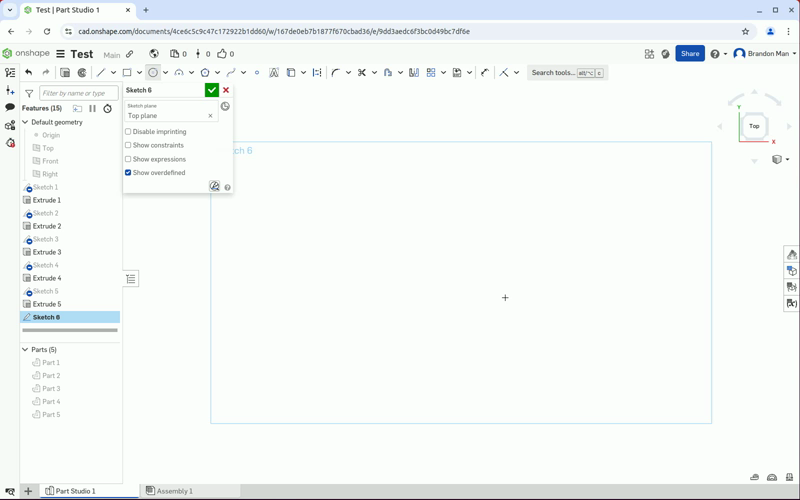
click(505, 297)
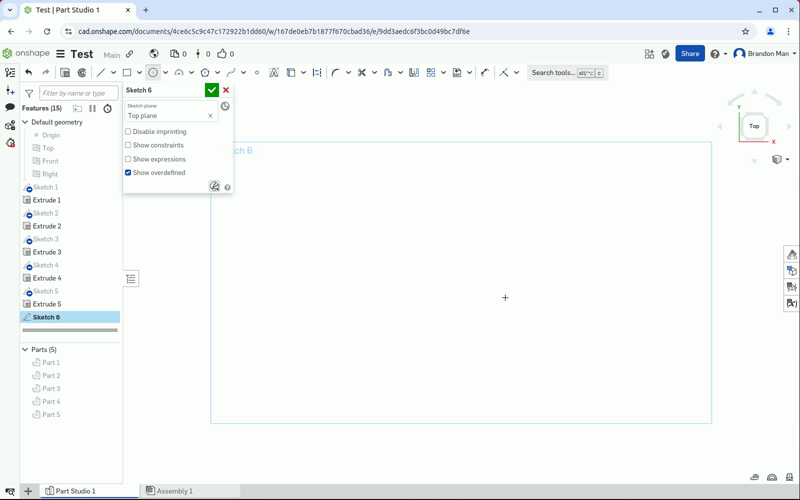
key_up(shift)
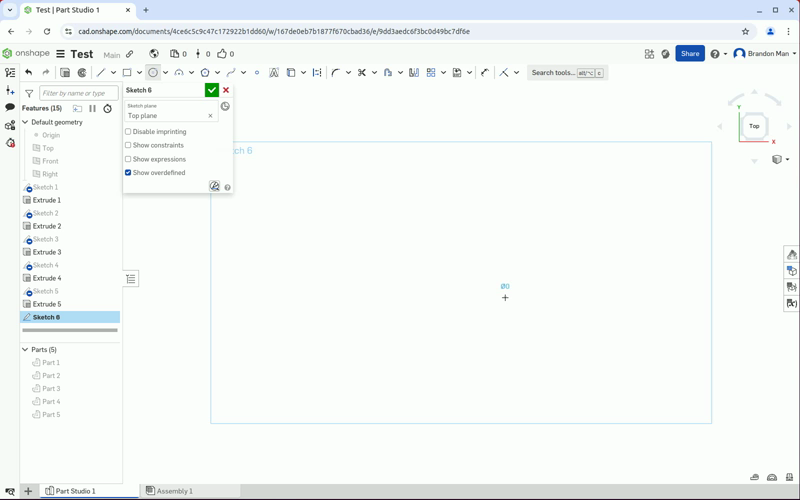
mouse_move(514, 297)
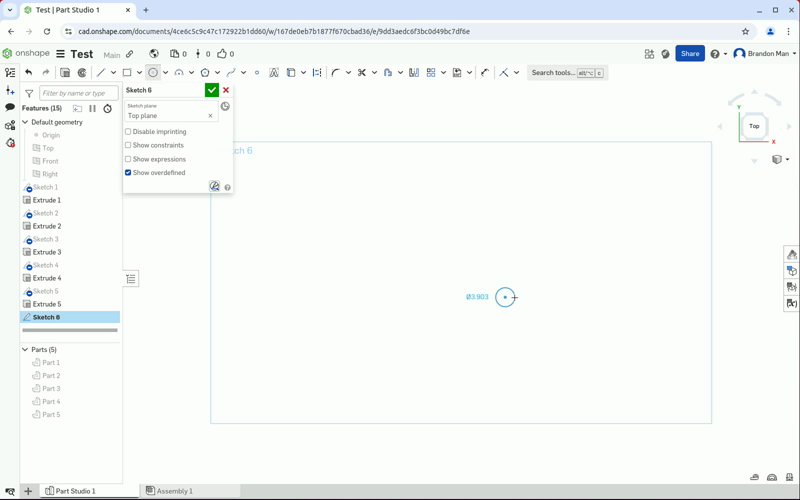
click(514, 297)
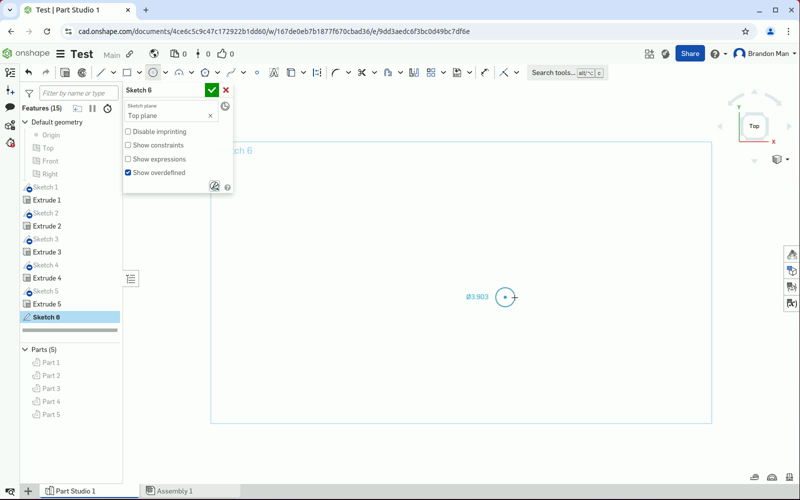
key(esc)
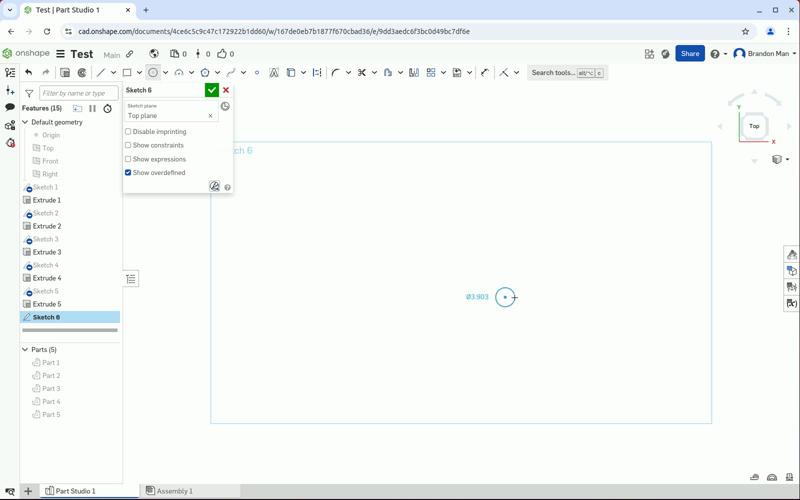
key(c)
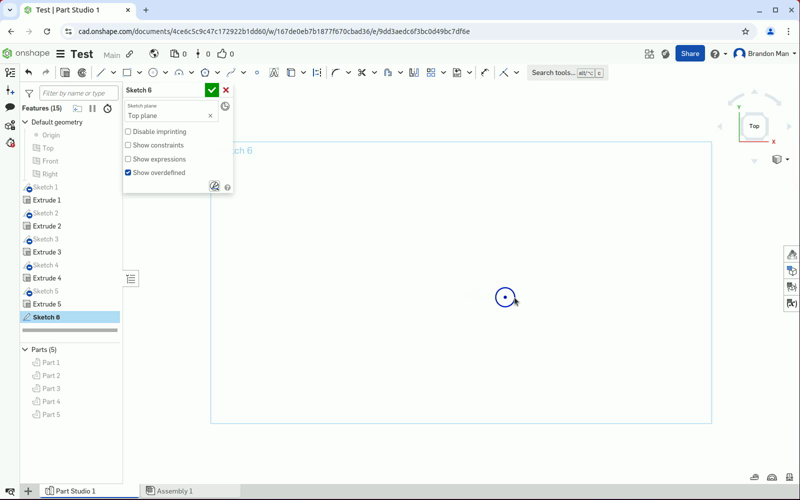
key_down(shift)
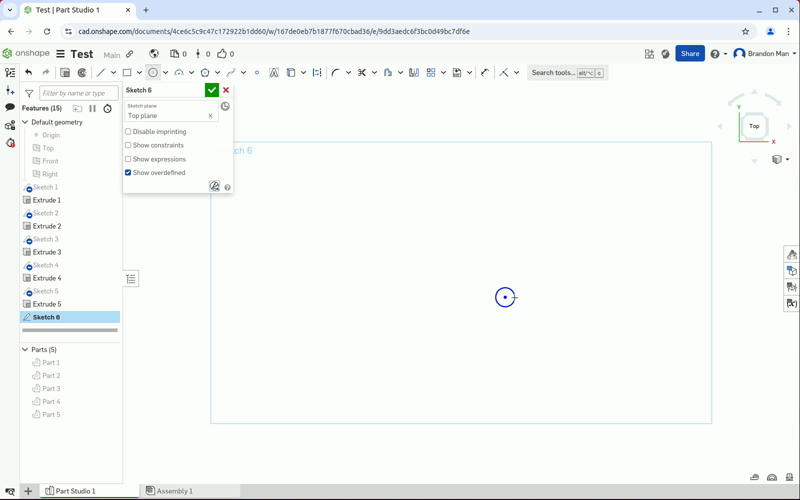
mouse_move(505, 297)
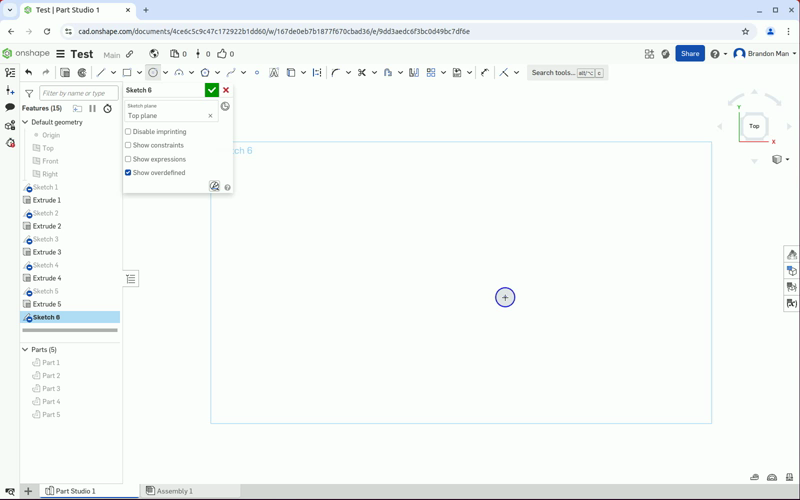
click(505, 297)
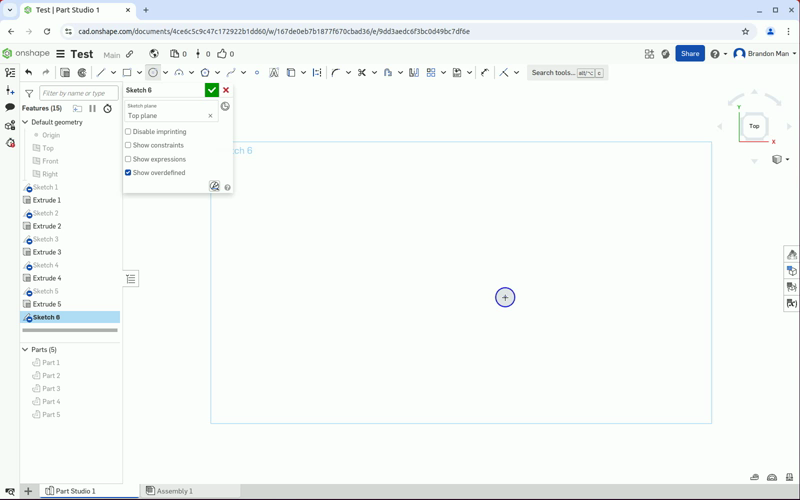
key_up(shift)
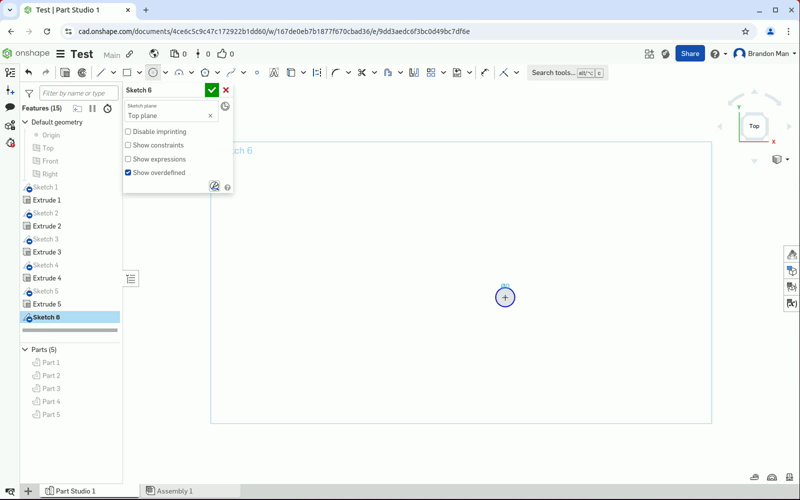
mouse_move(511, 297)
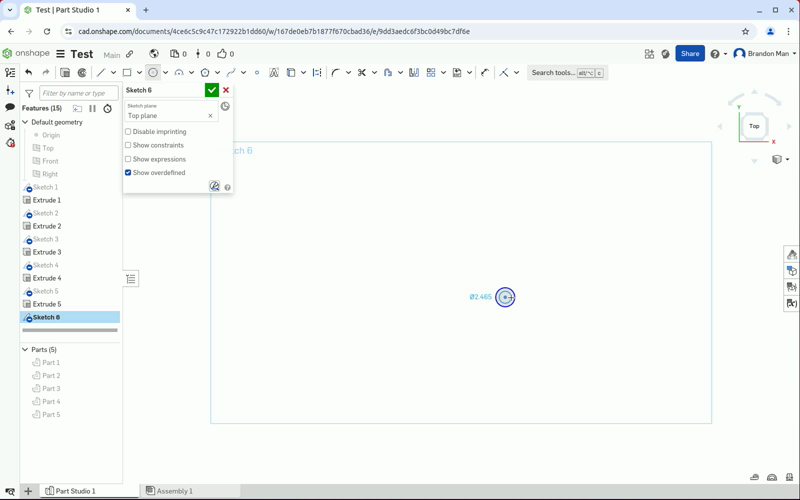
scroll(6)
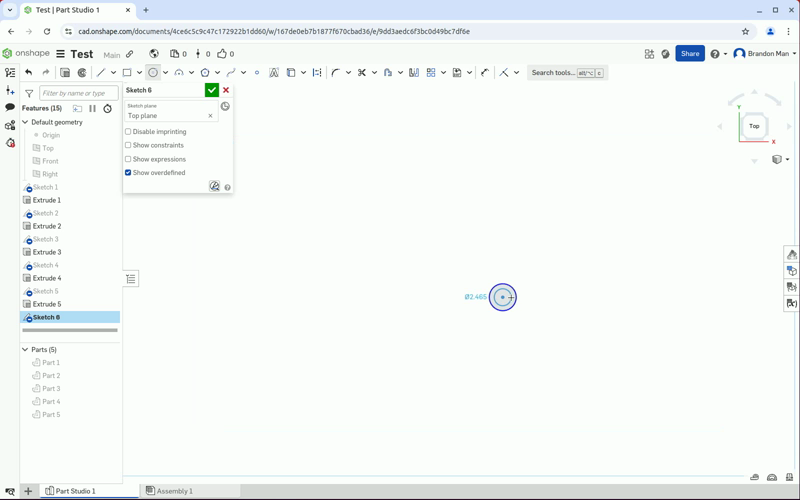
scroll(6)
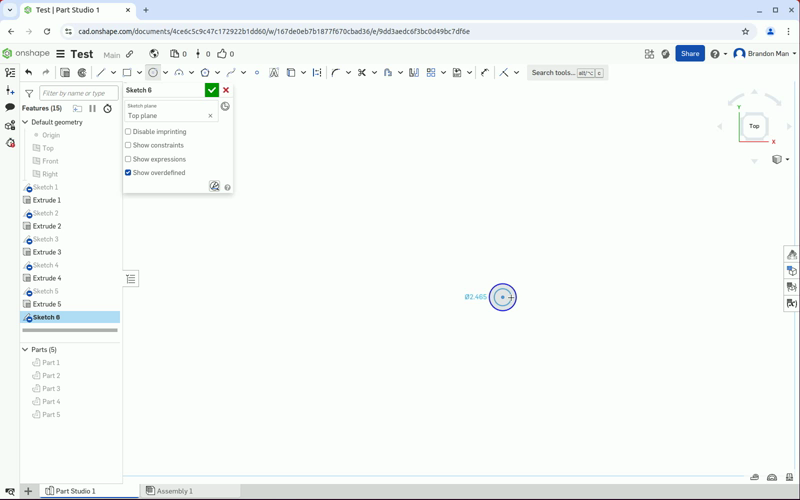
scroll(6)
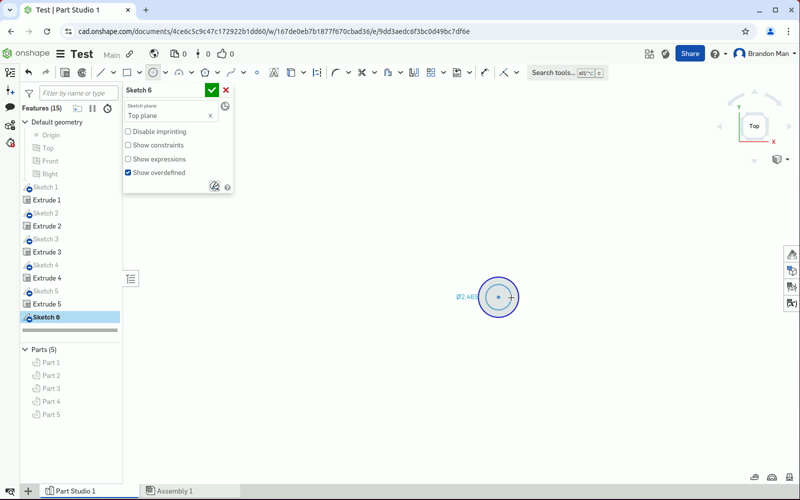
scroll(6)
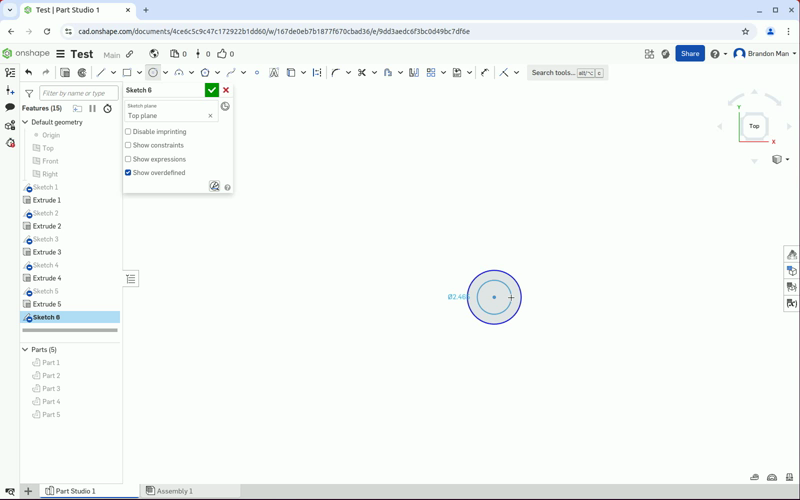
scroll(6)
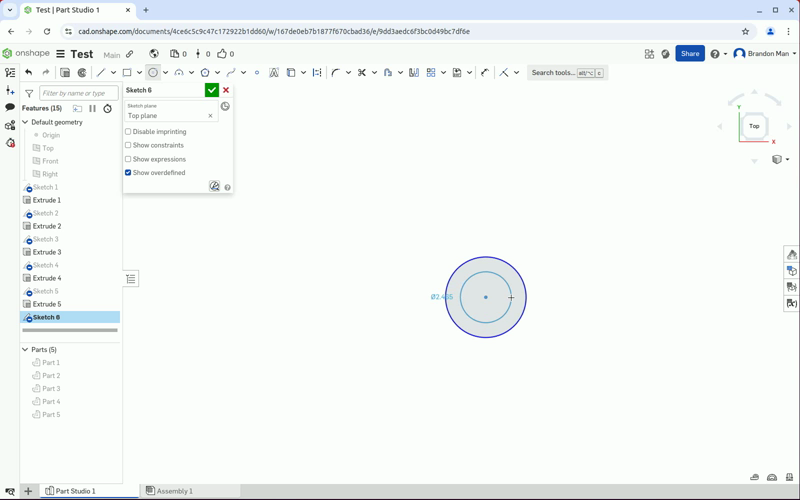
scroll(6)
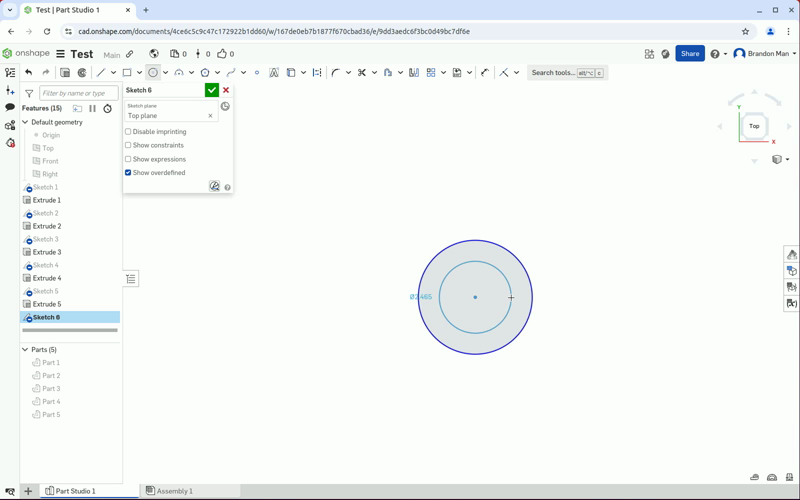
scroll(6)
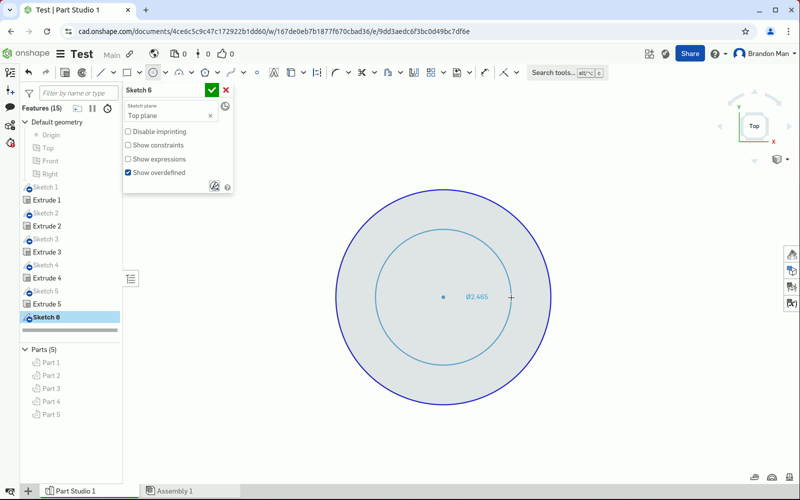
click(511, 297)
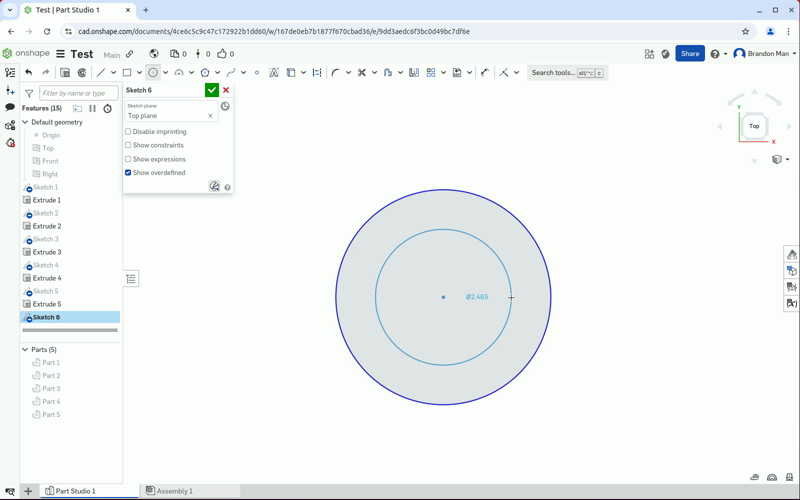
scroll(-6)
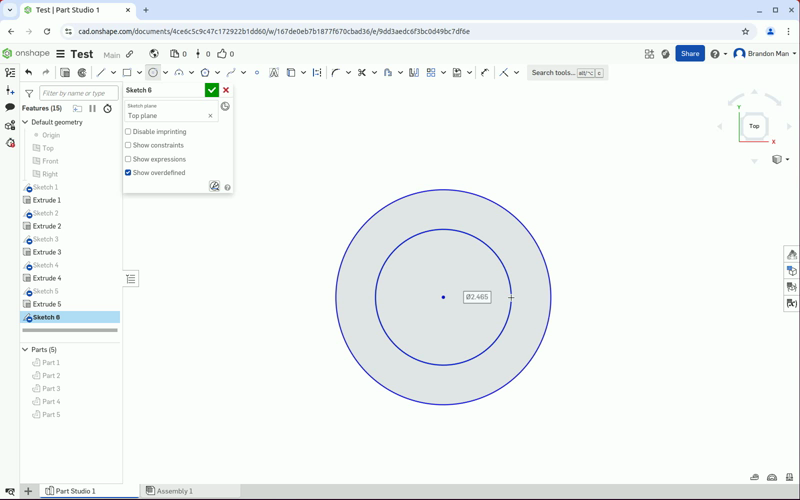
scroll(-6)
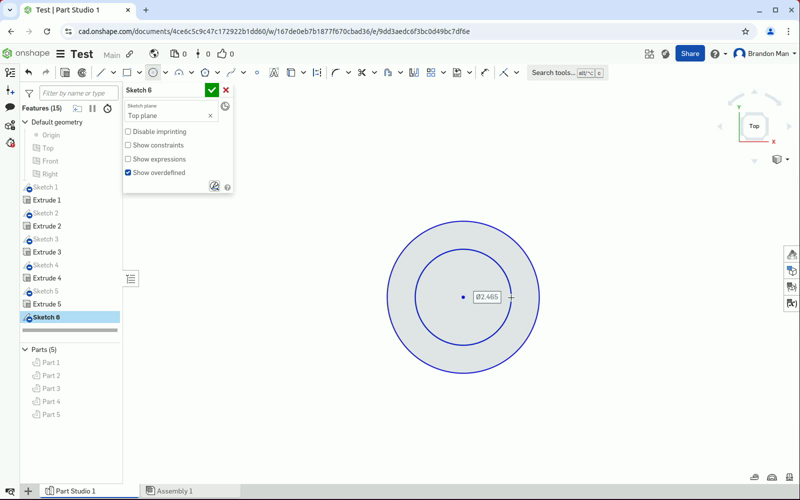
scroll(-6)
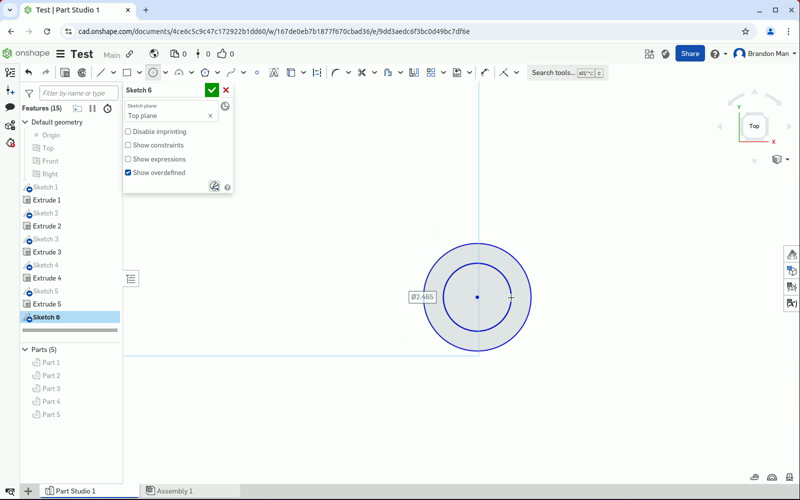
scroll(-6)
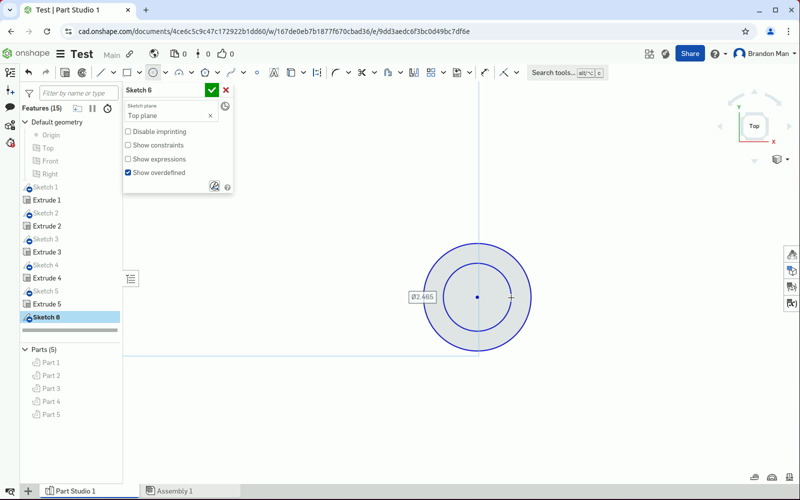
scroll(-6)
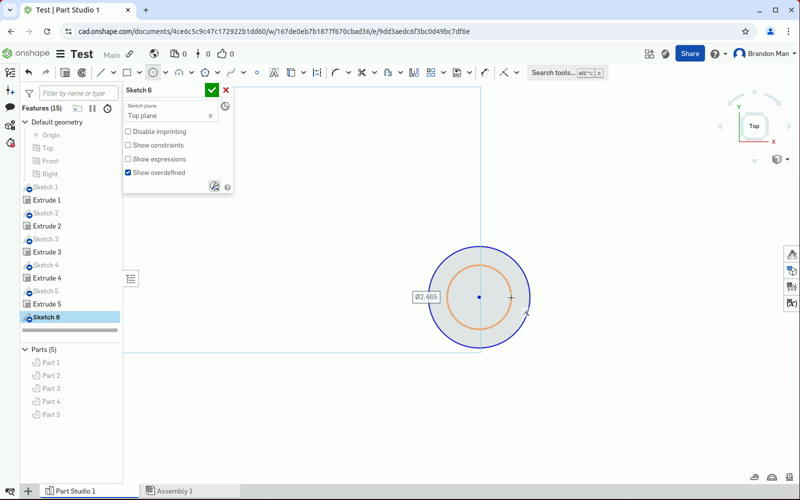
scroll(-6)
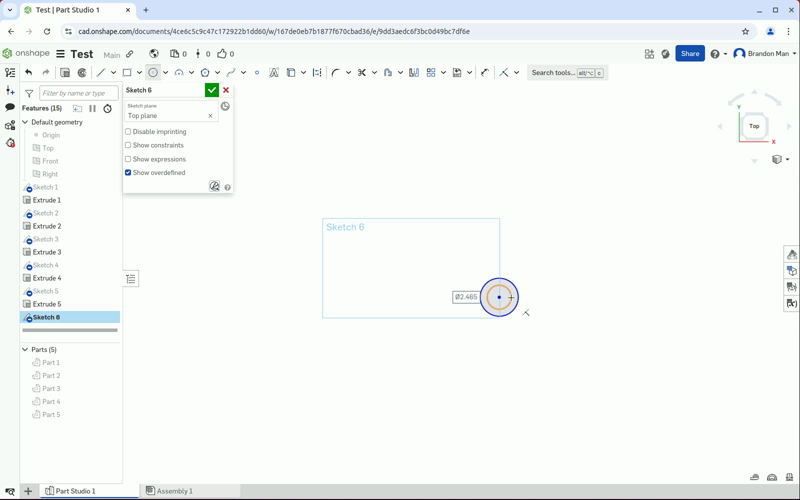
scroll(-6)
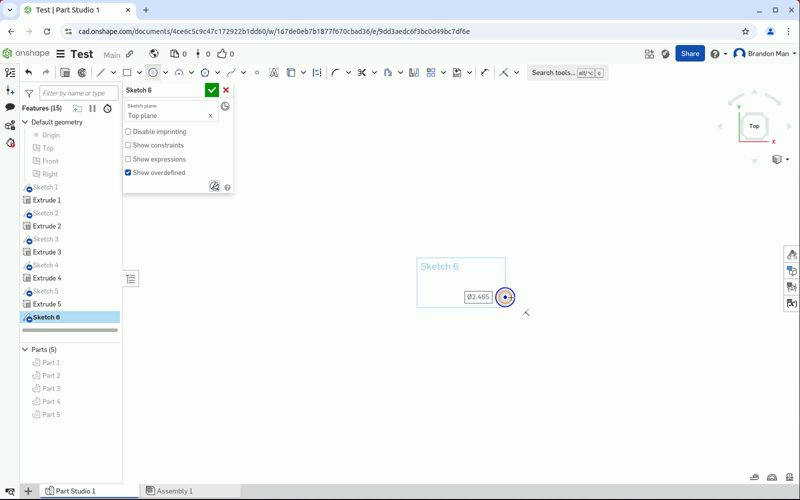
key(esc)
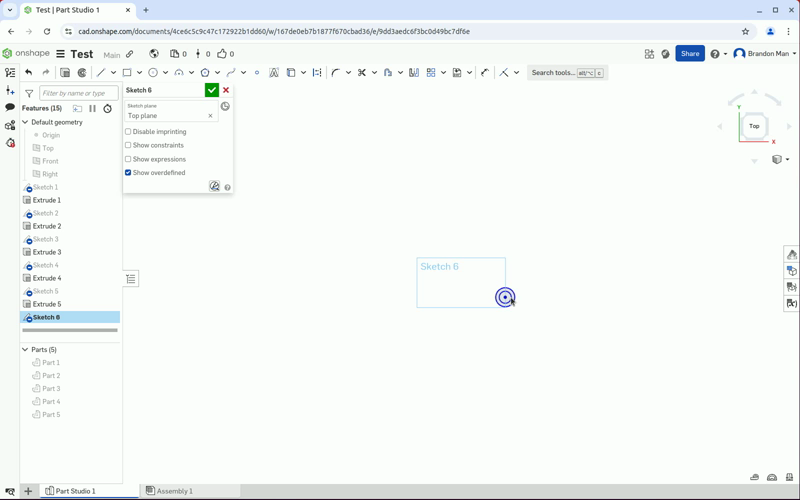
mouse_move(512, 291)
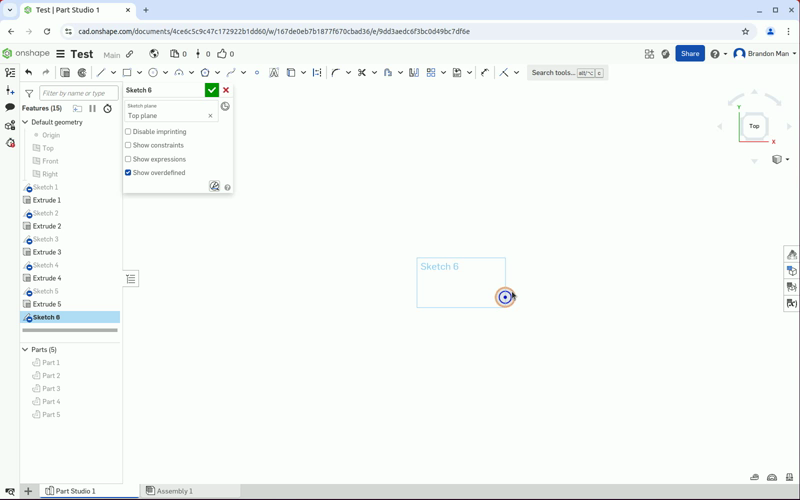
scroll(6)
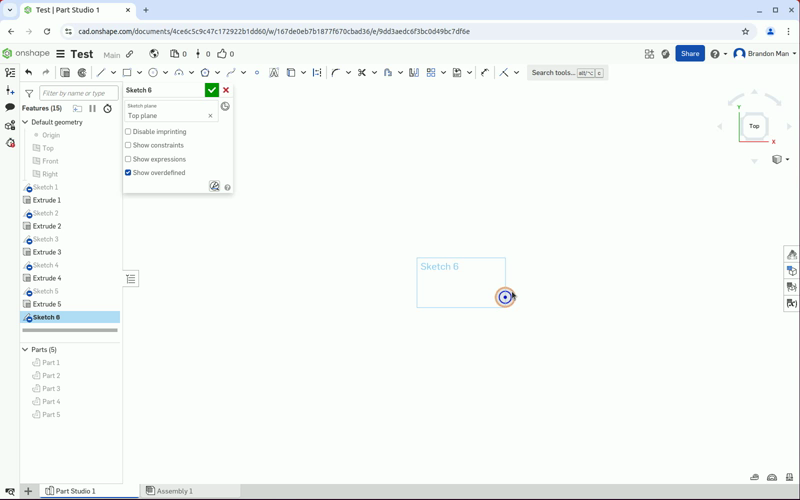
scroll(6)
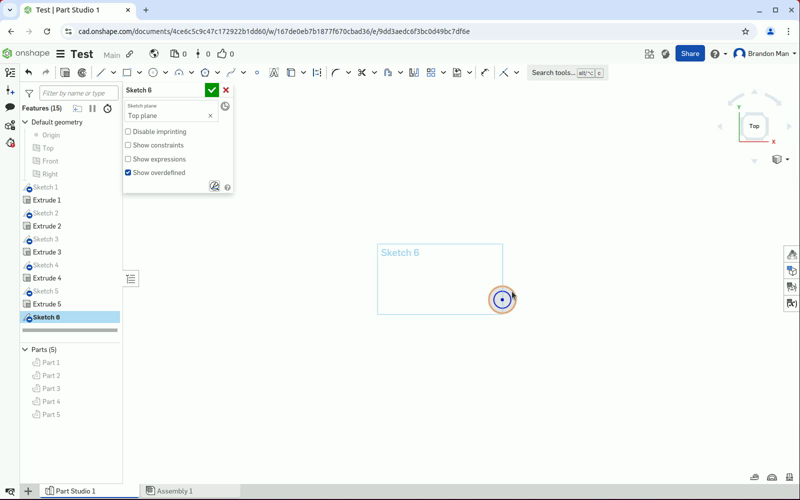
scroll(6)
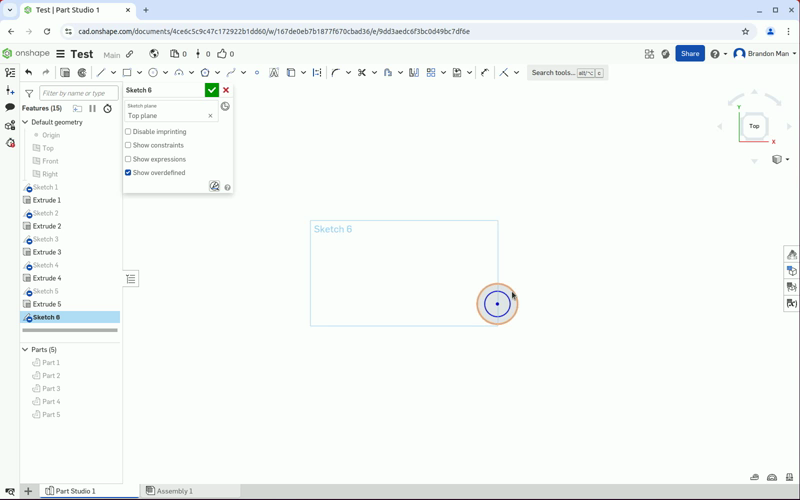
scroll(6)
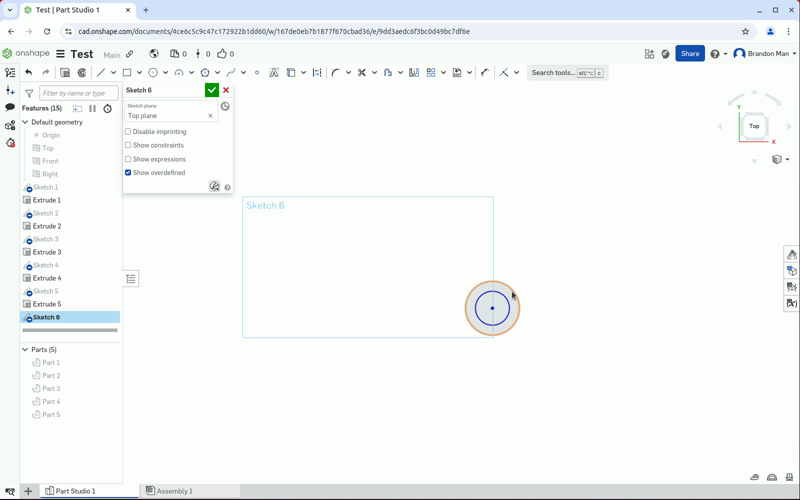
scroll(6)
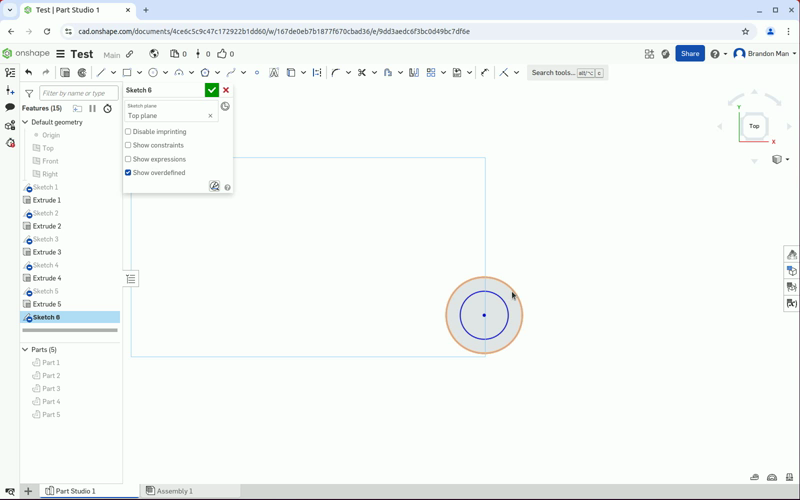
scroll(6)
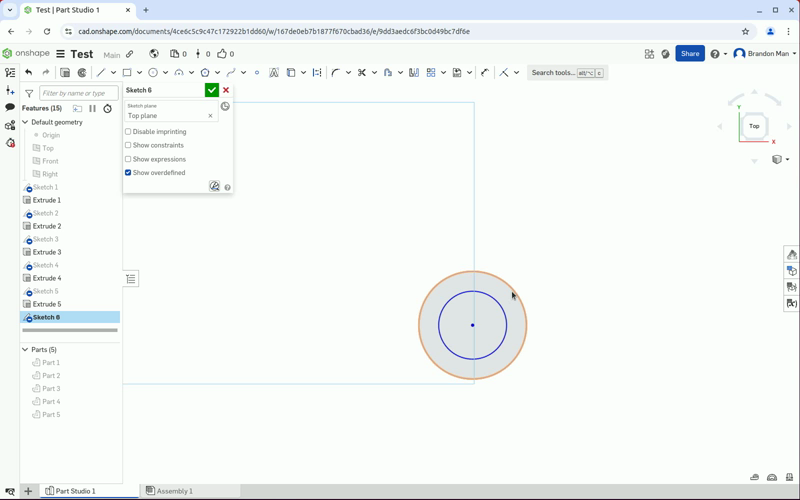
scroll(6)
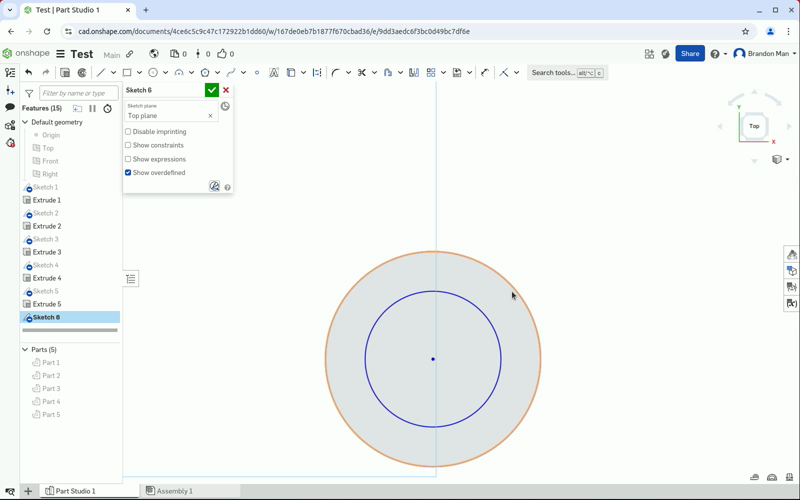
click(512, 291)
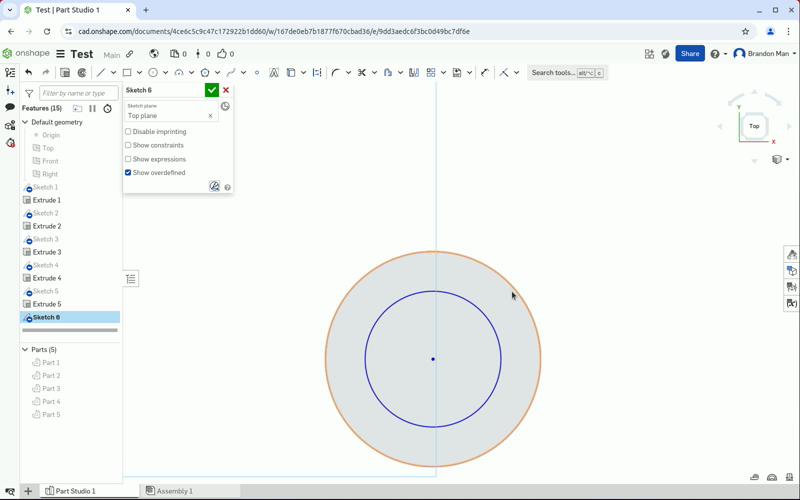
scroll(-6)
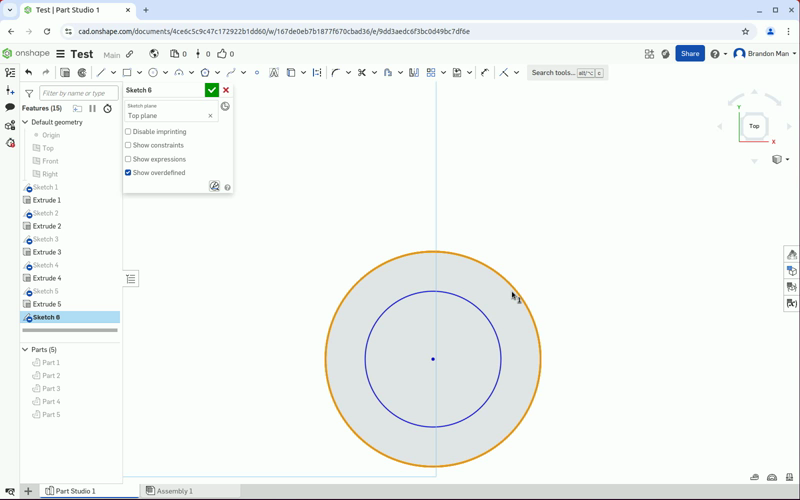
scroll(-6)
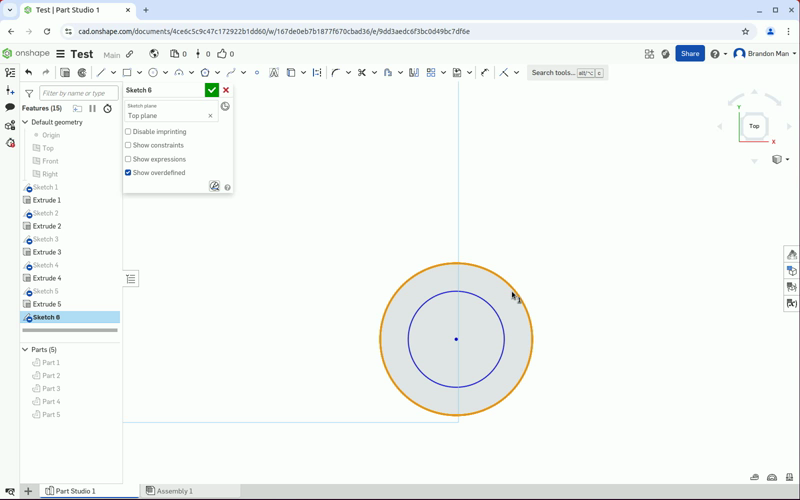
scroll(-6)
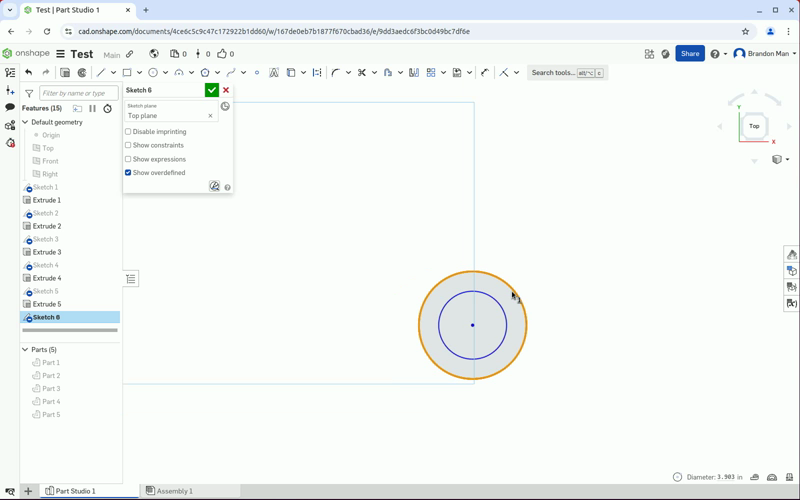
scroll(-6)
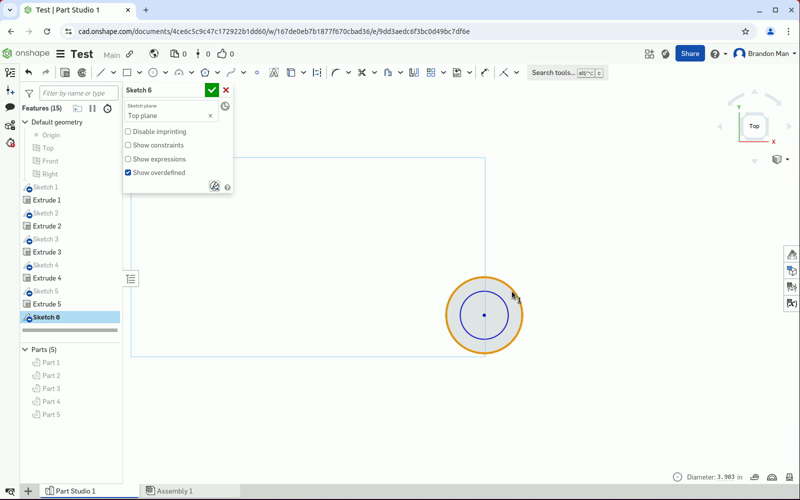
scroll(-6)
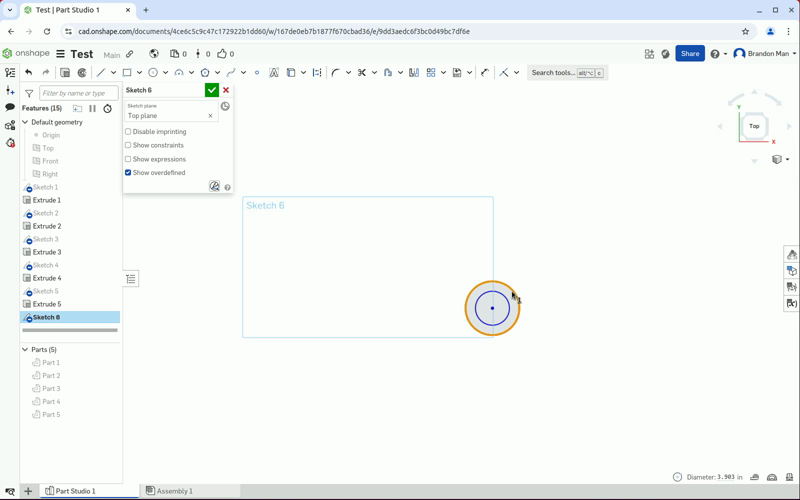
scroll(-6)
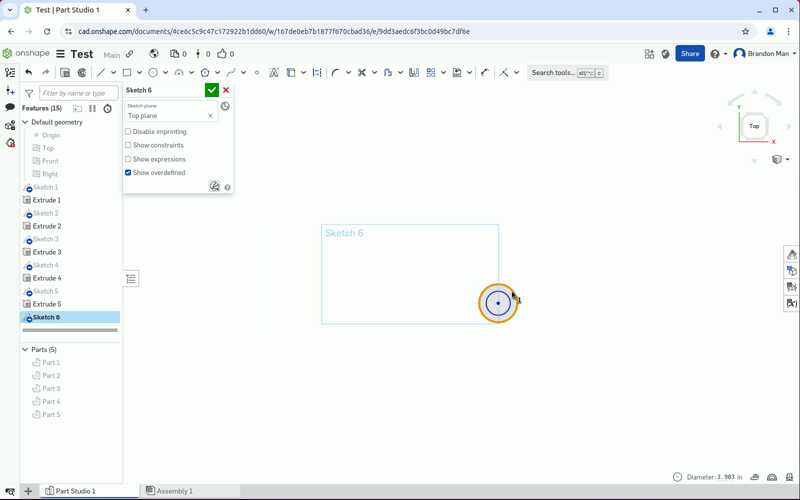
scroll(-6)
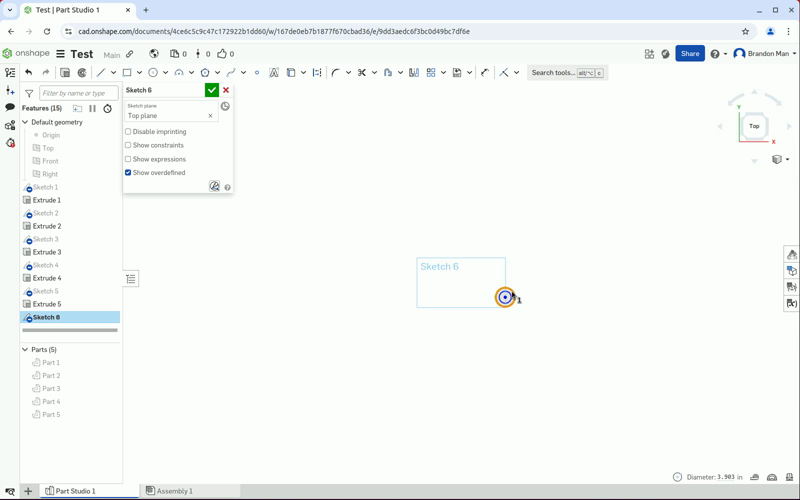
mouse_move(73, 352)
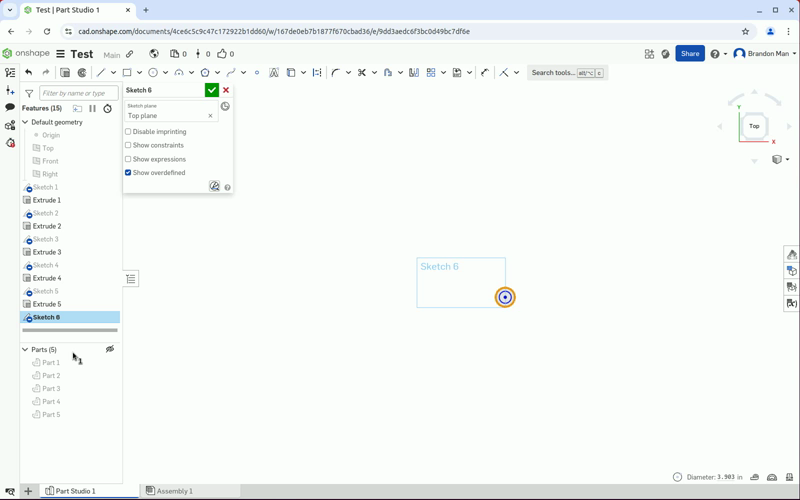
key(shift+y)
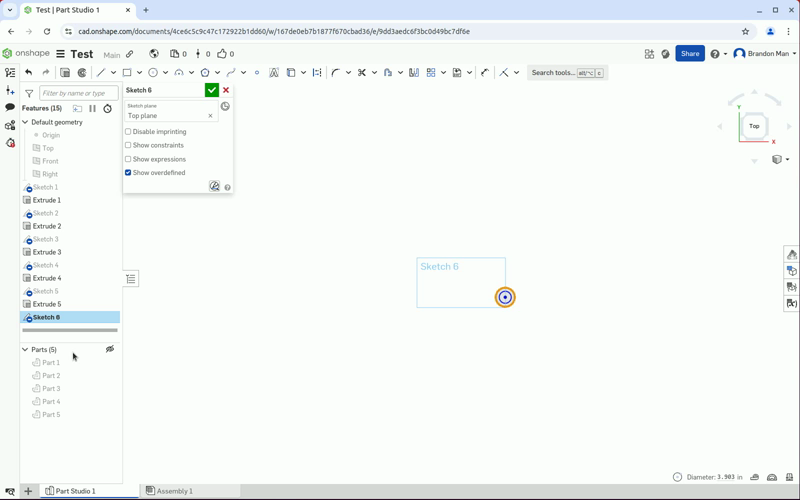
key(shift+e)
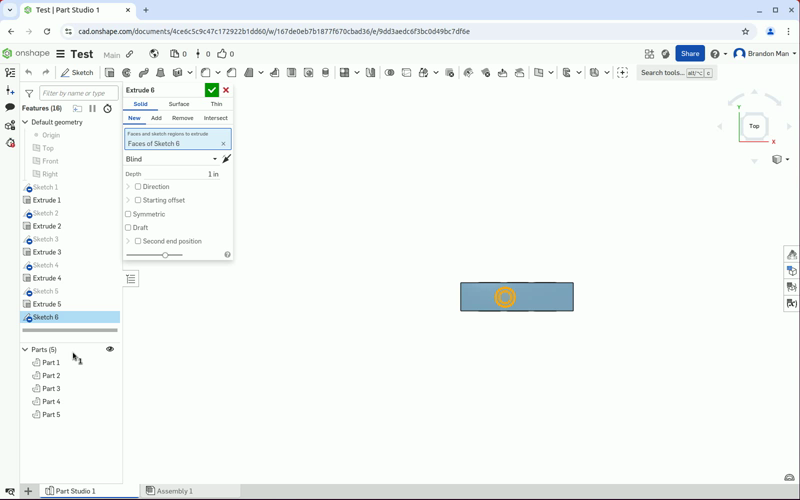
mouse_move(143, 106)
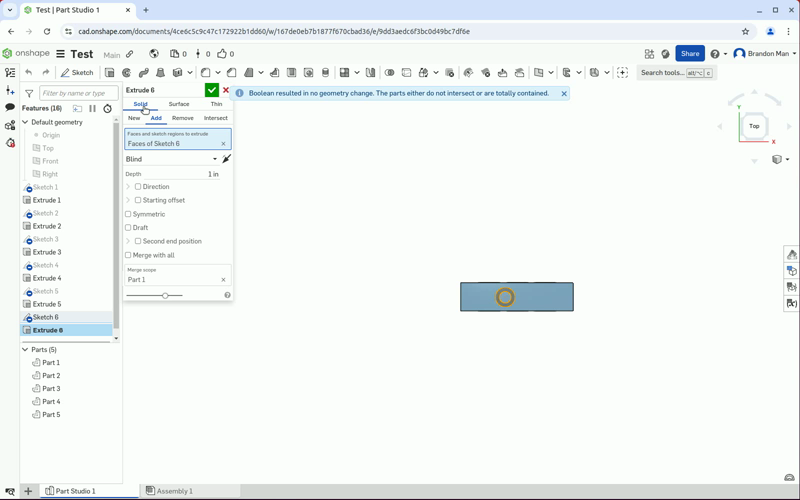
click(143, 106)
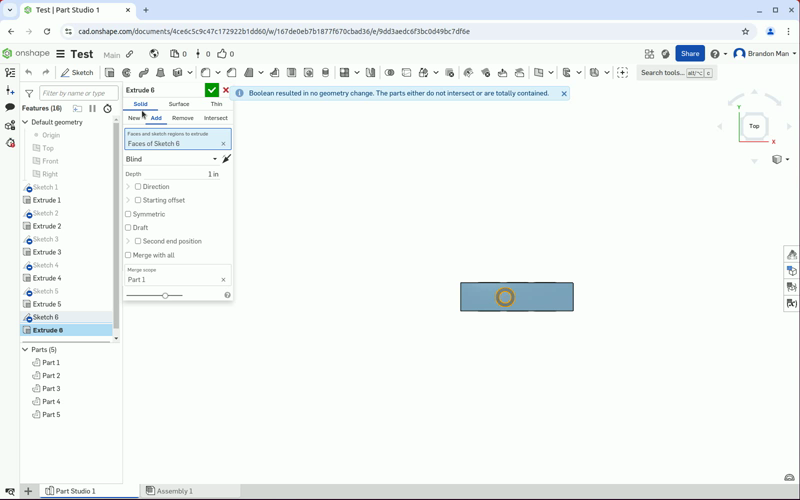
mouse_move(137, 120)
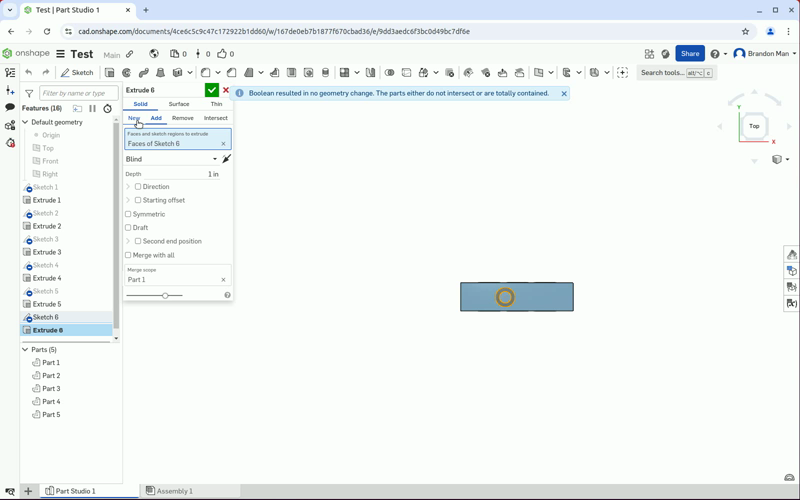
click(137, 120)
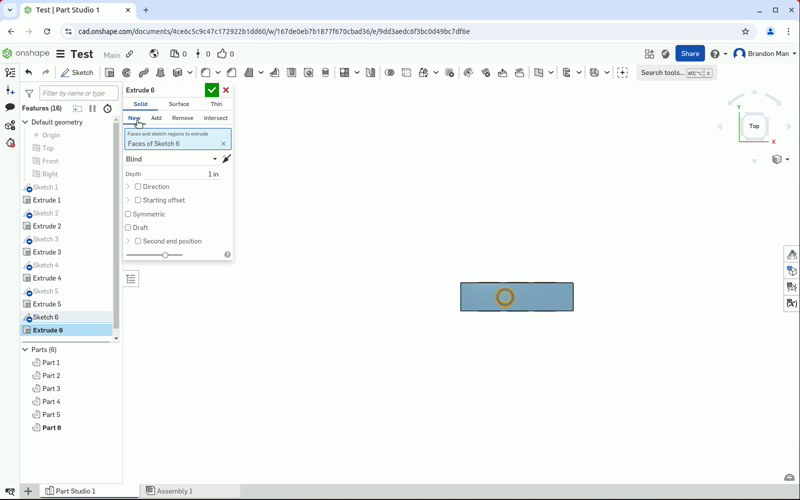
key(tab, 4)
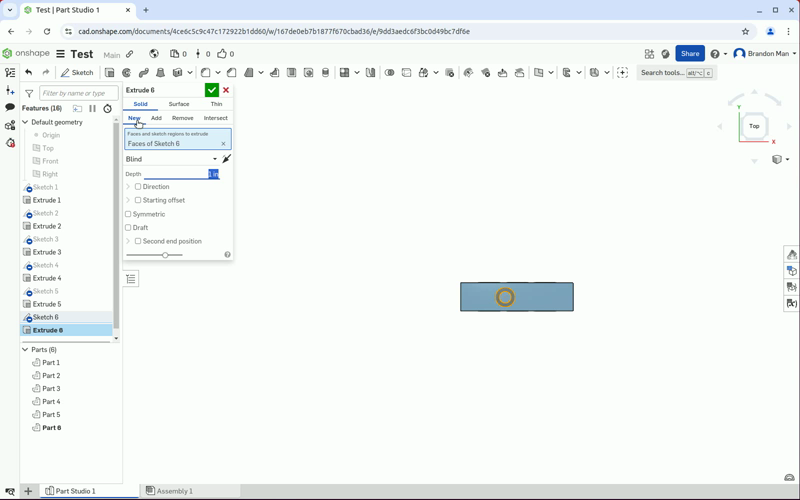
text(-1.444)
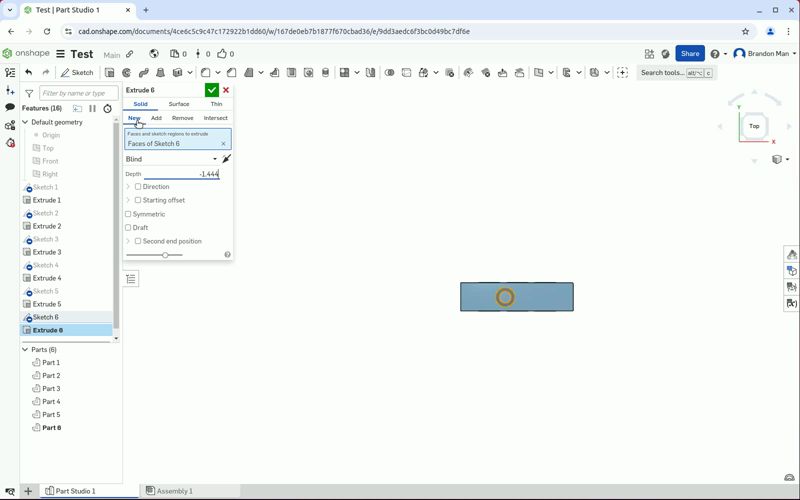
key(enter)
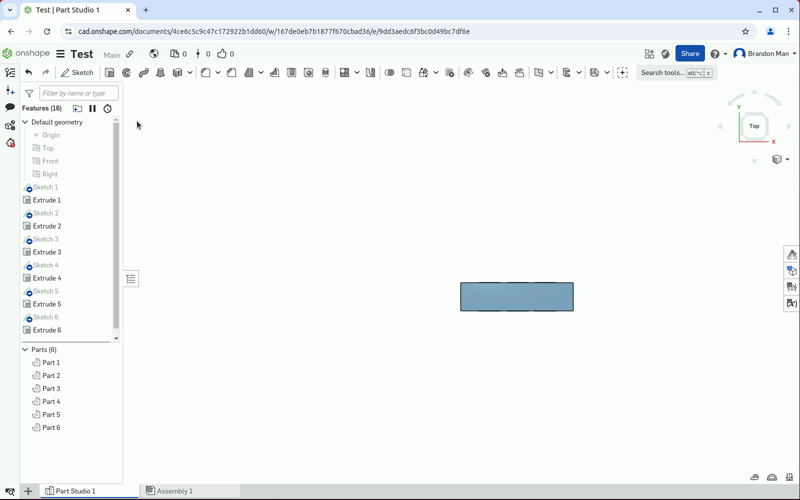
key(shift+h)
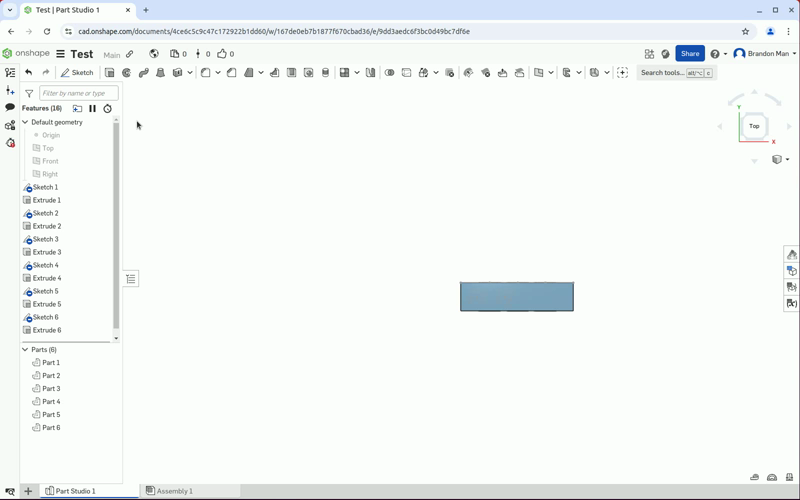
key(shift+h)
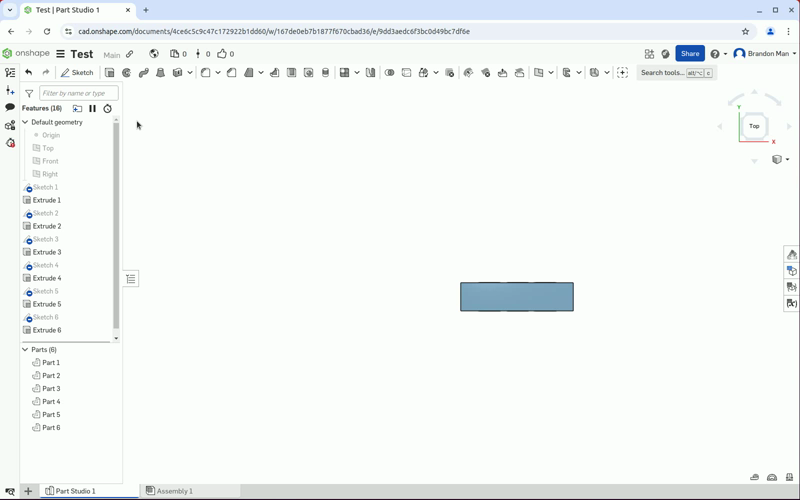
mouse_move(69, 189)
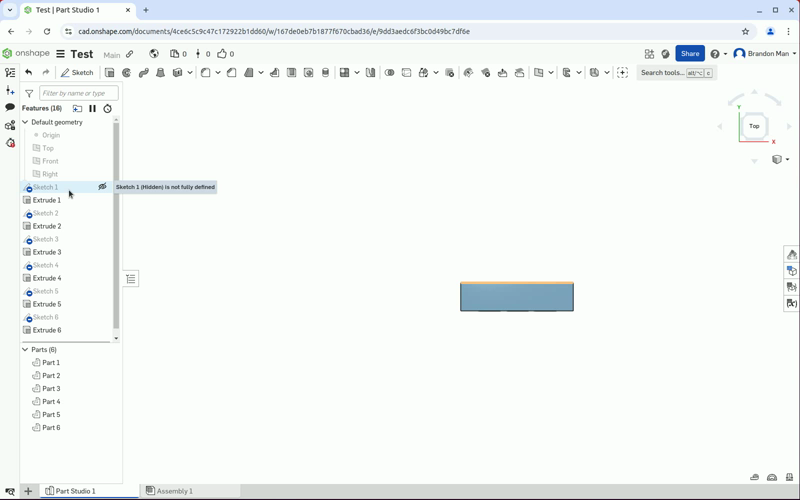
click(69, 189)
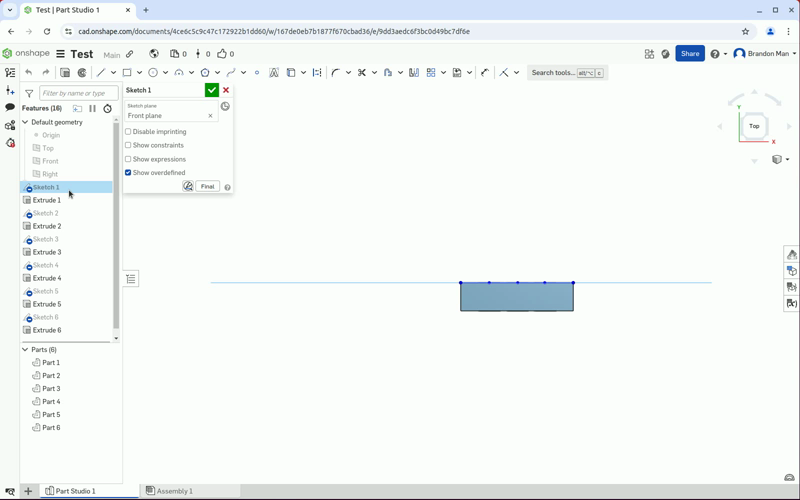
mouse_move(229, 92)
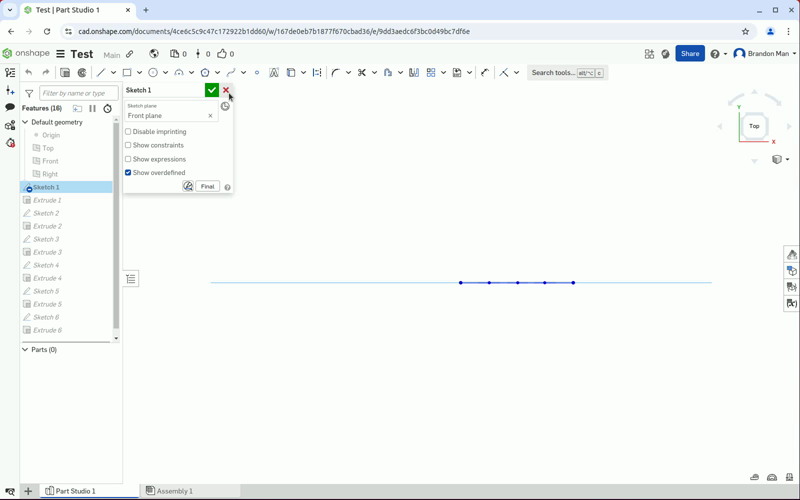
click(229, 92)
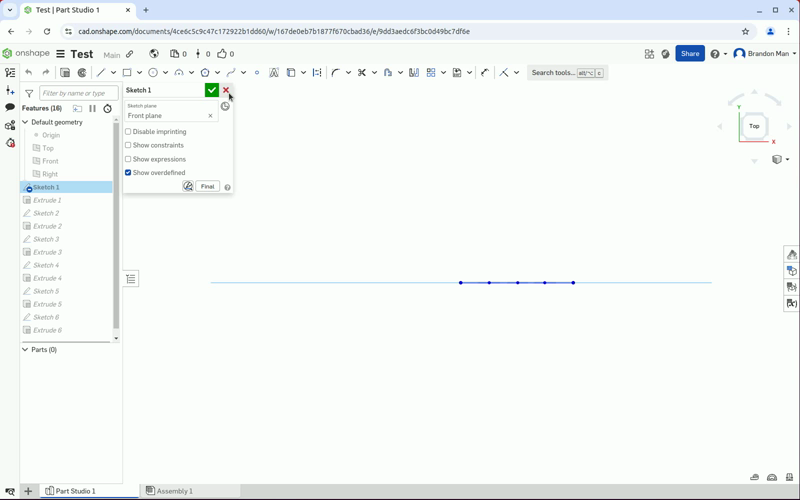
key(shift+s)
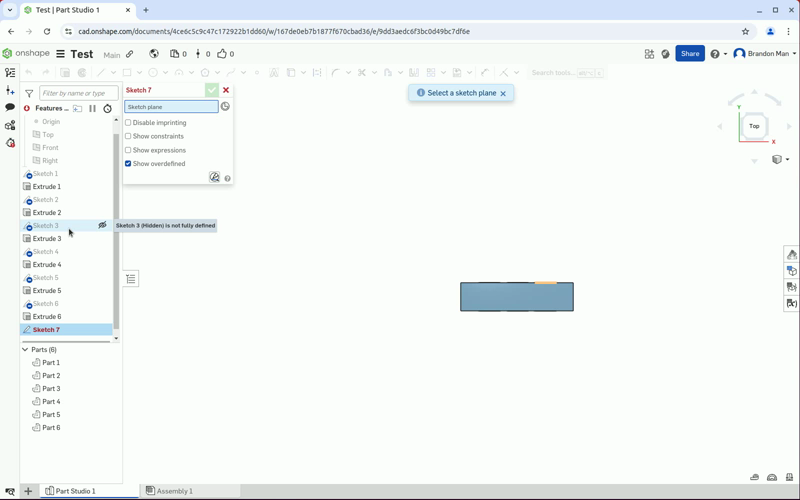
scroll(3)
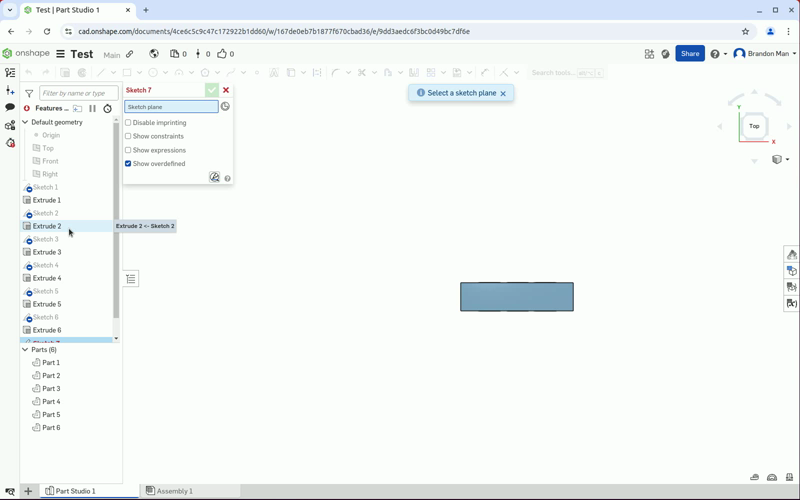
mouse_move(69, 150)
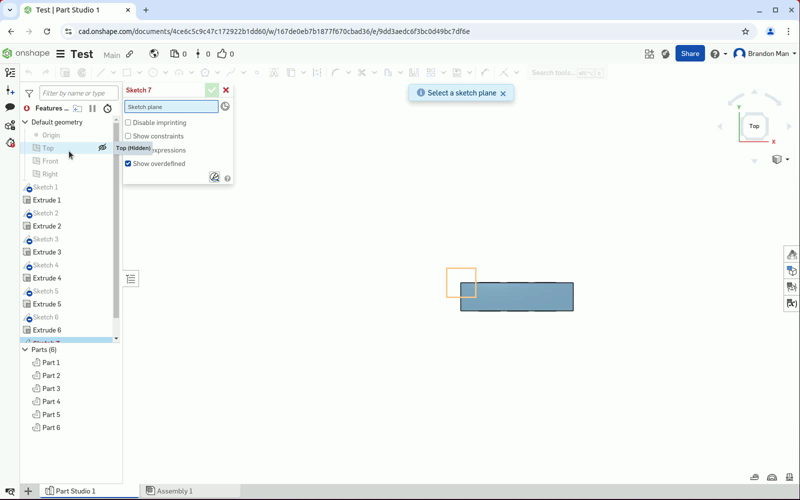
click(69, 150)
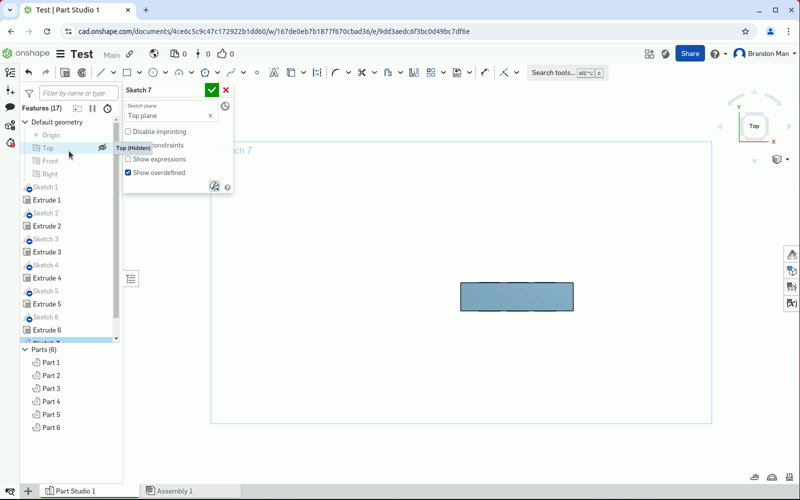
mouse_move(73, 352)
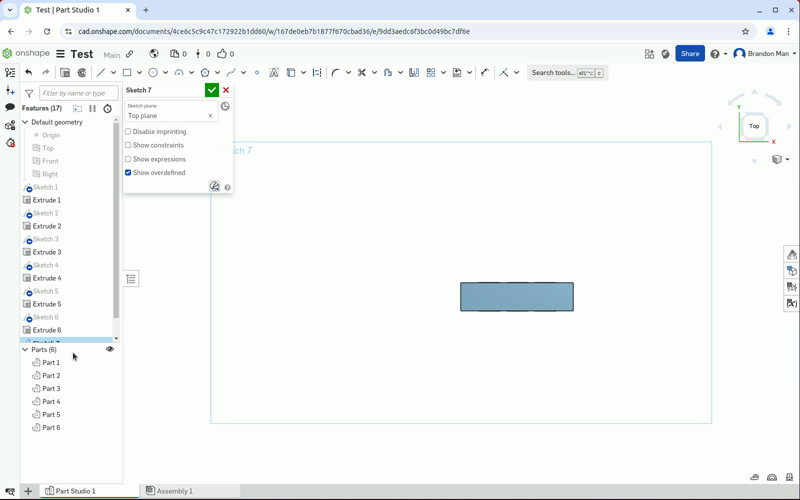
key(y)
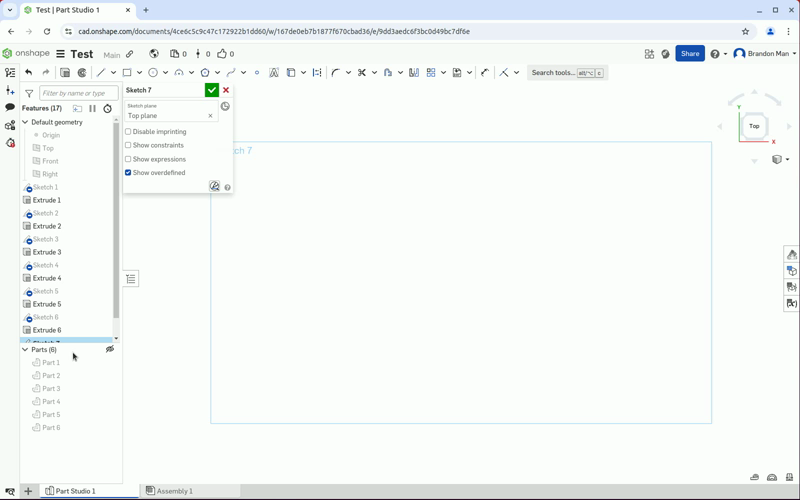
key(c)
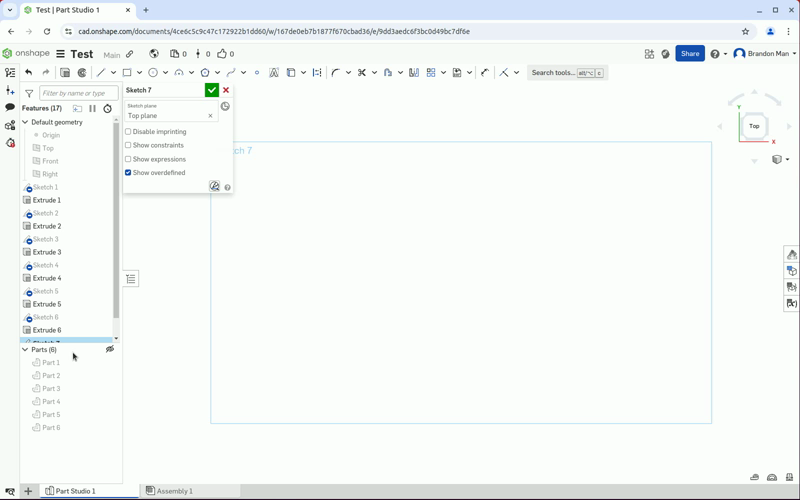
key_down(shift)
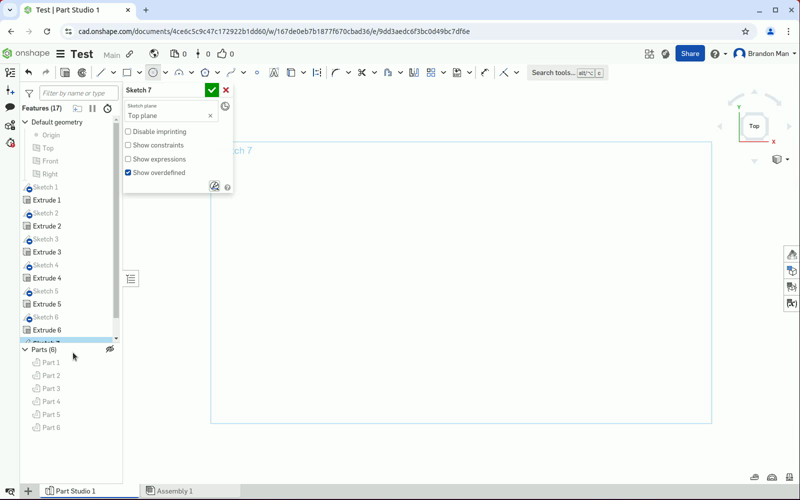
mouse_move(533, 297)
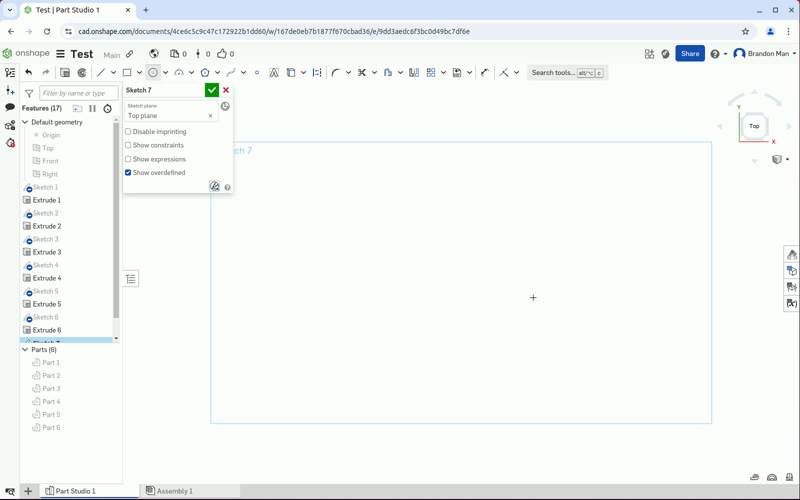
click(533, 297)
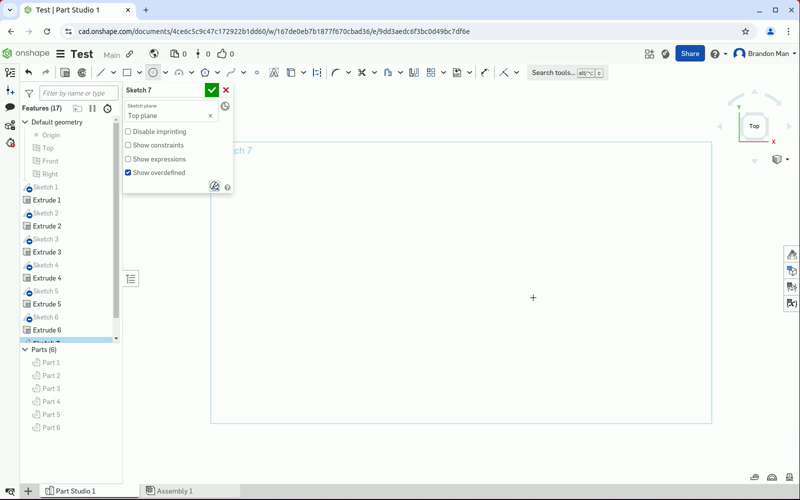
key_up(shift)
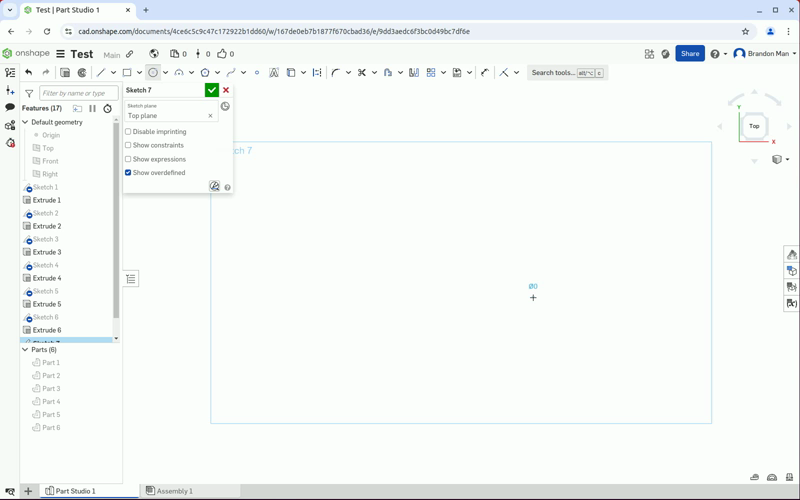
mouse_move(542, 297)
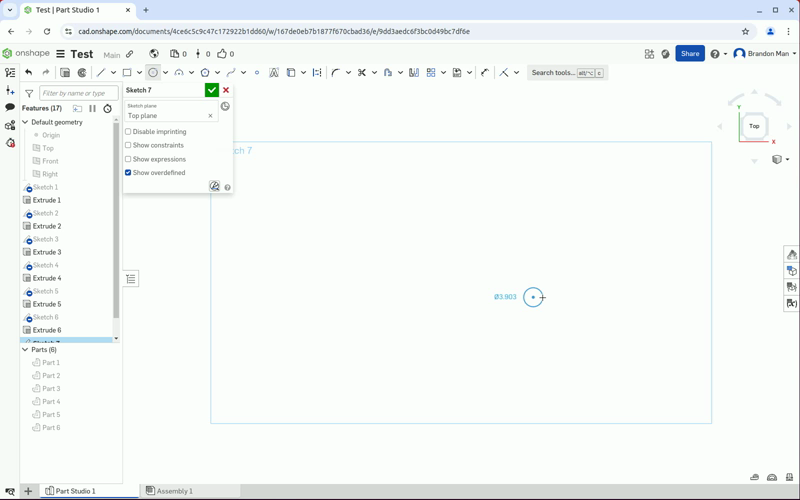
click(542, 297)
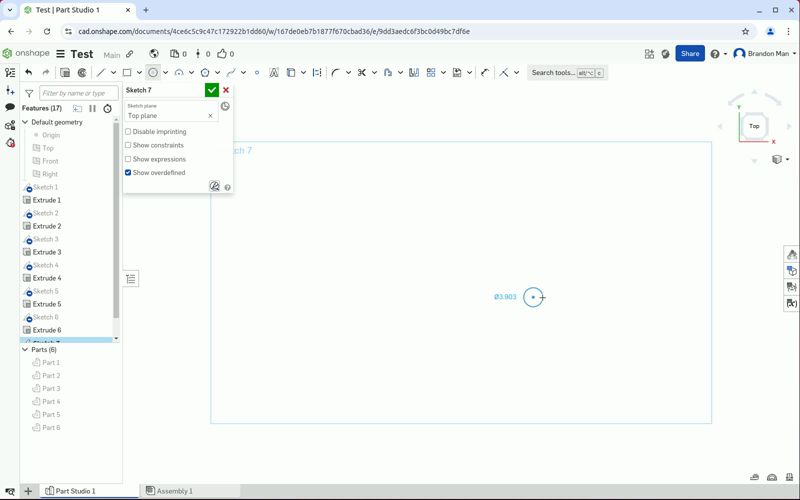
key(esc)
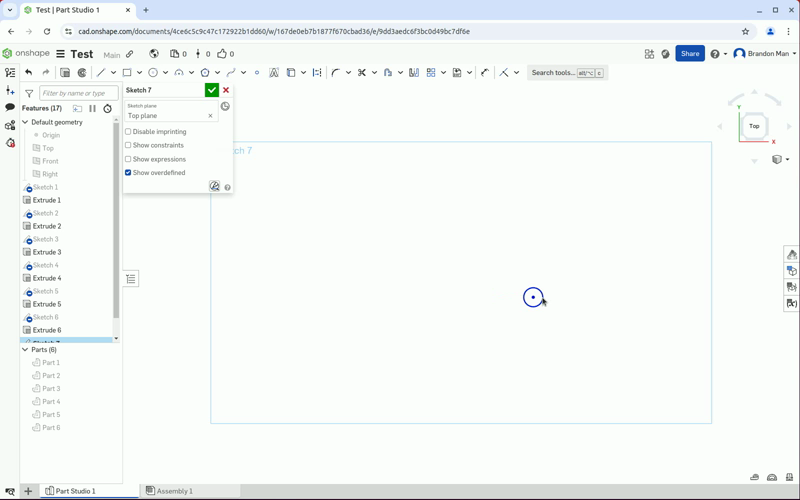
key(c)
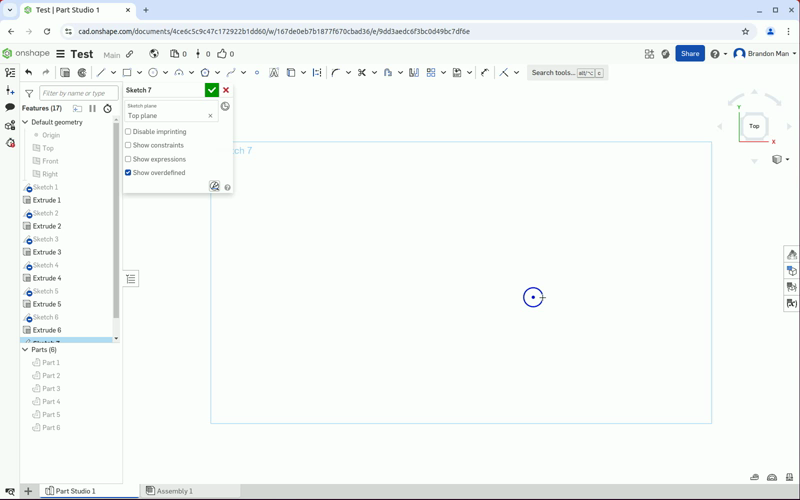
key_down(shift)
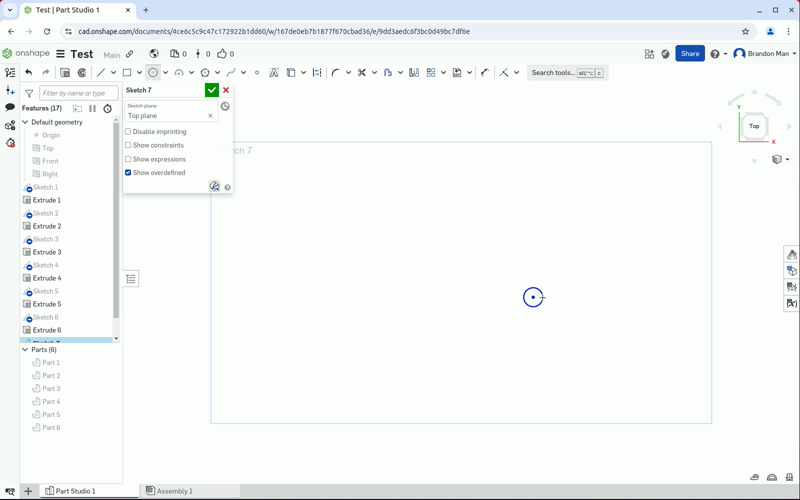
mouse_move(533, 297)
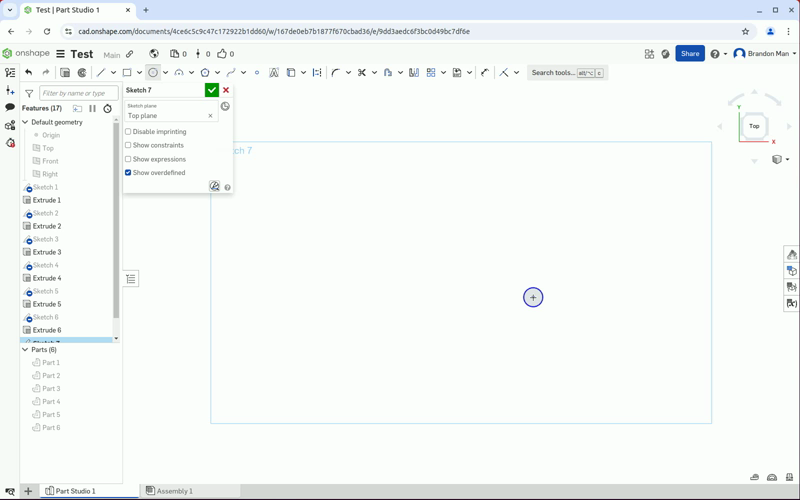
click(533, 297)
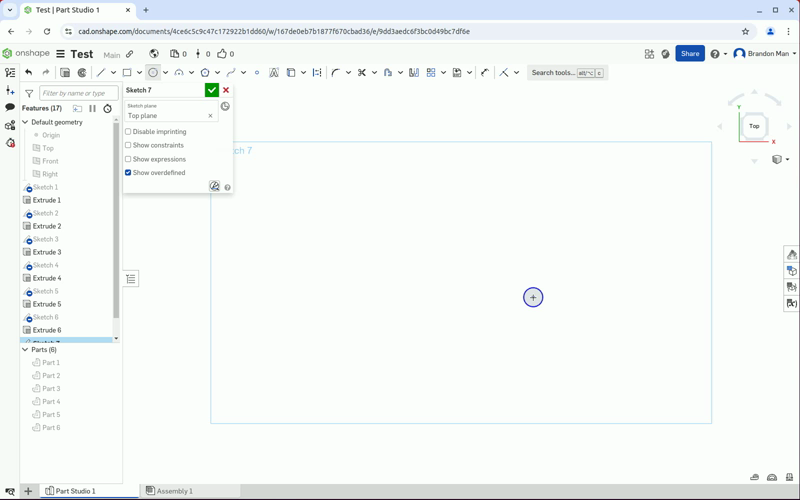
key_up(shift)
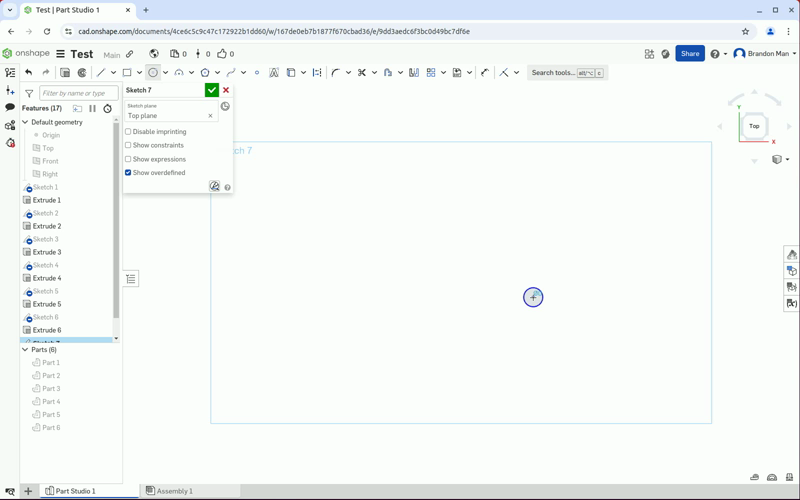
mouse_move(539, 297)
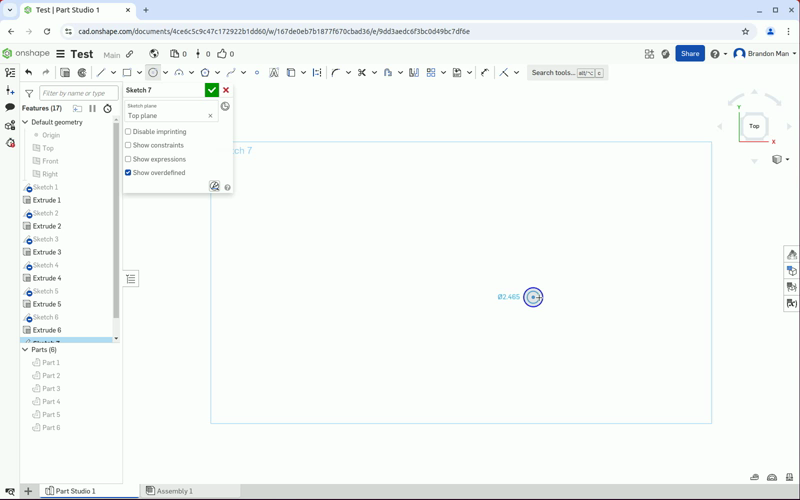
scroll(6)
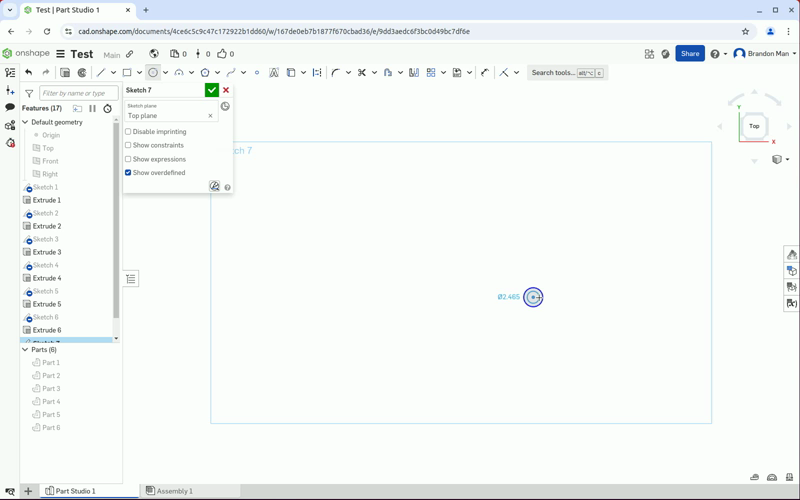
scroll(6)
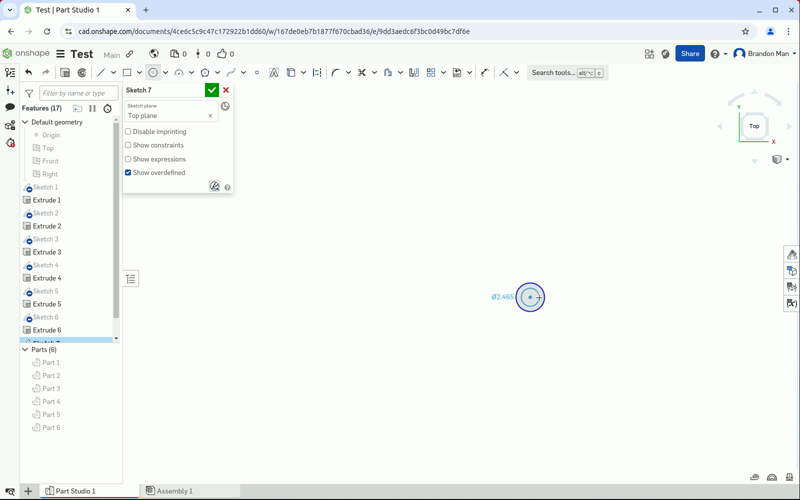
scroll(6)
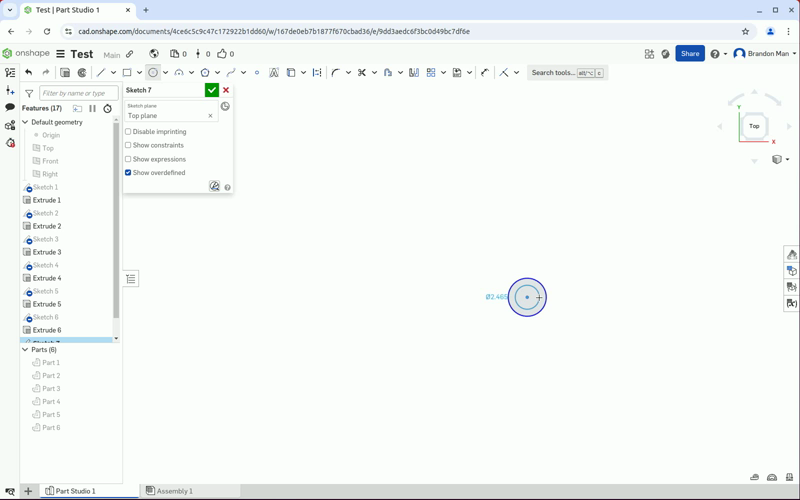
scroll(6)
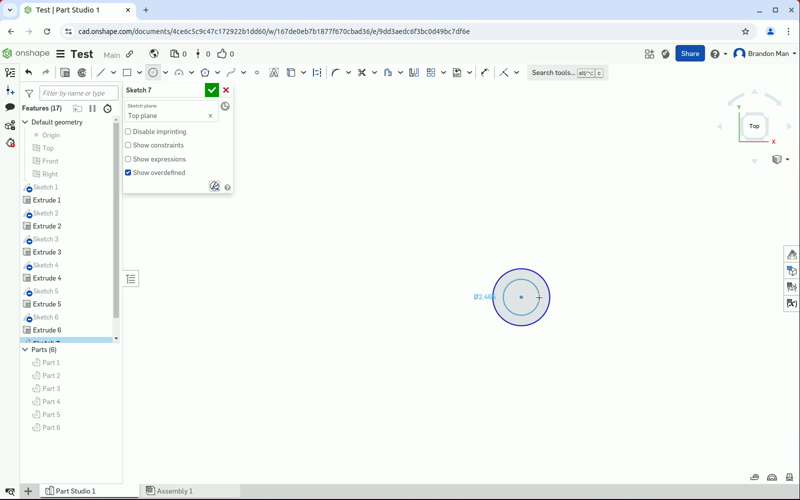
scroll(6)
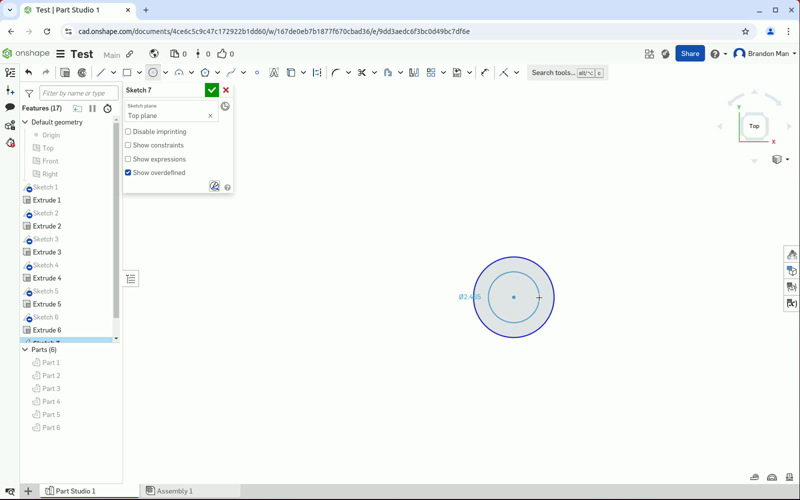
scroll(6)
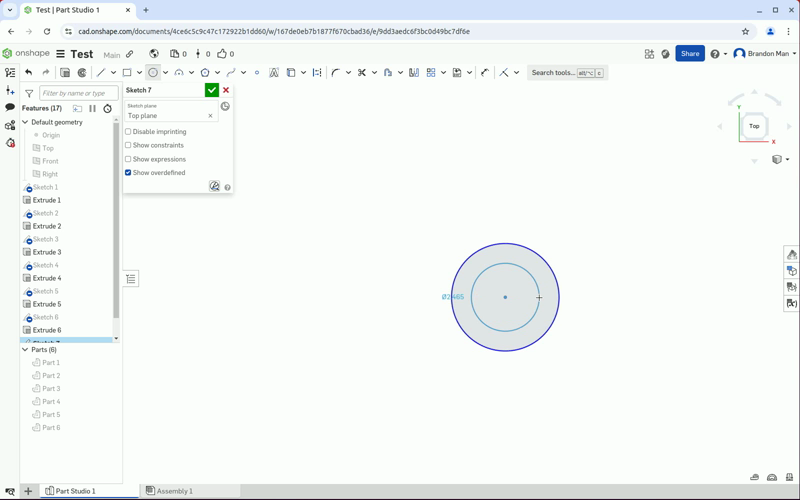
scroll(6)
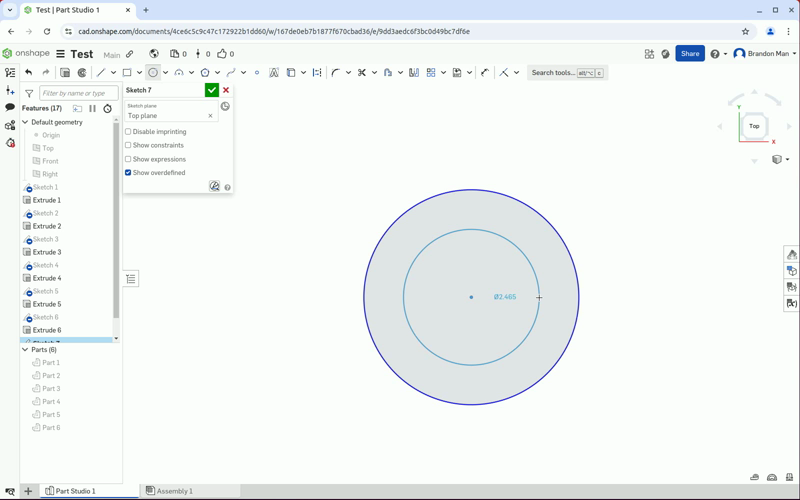
click(539, 297)
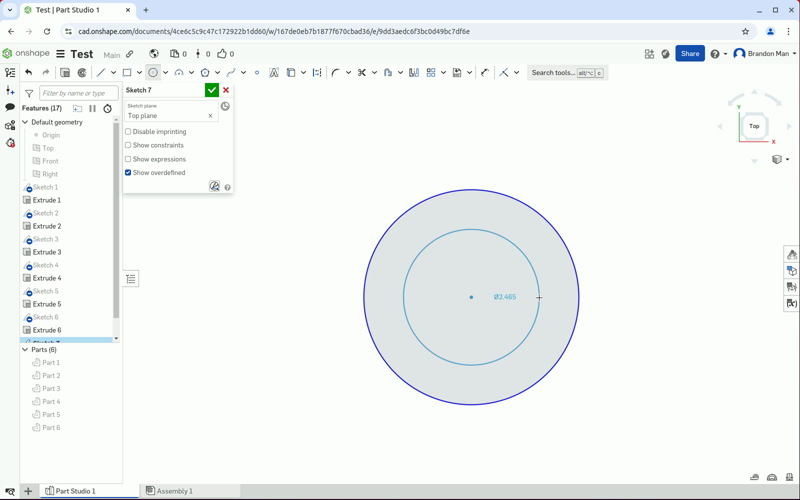
scroll(-6)
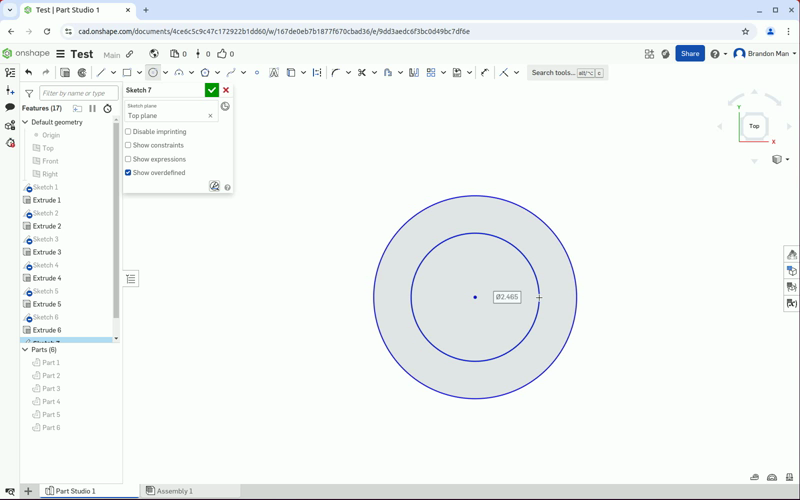
scroll(-6)
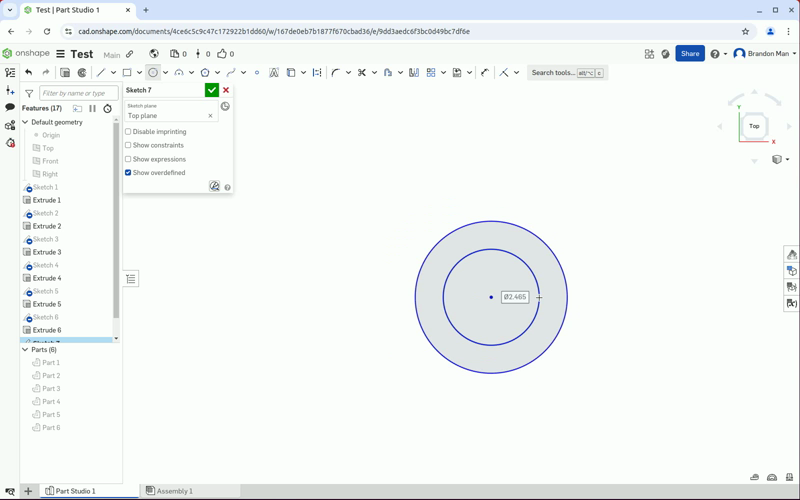
scroll(-6)
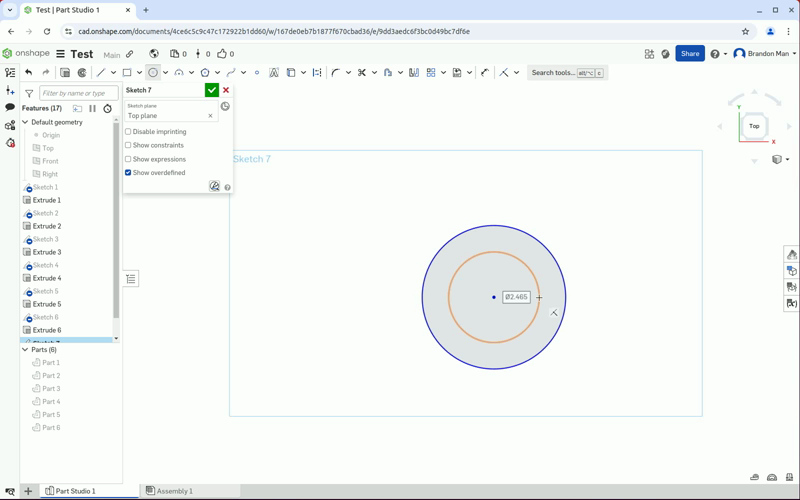
scroll(-6)
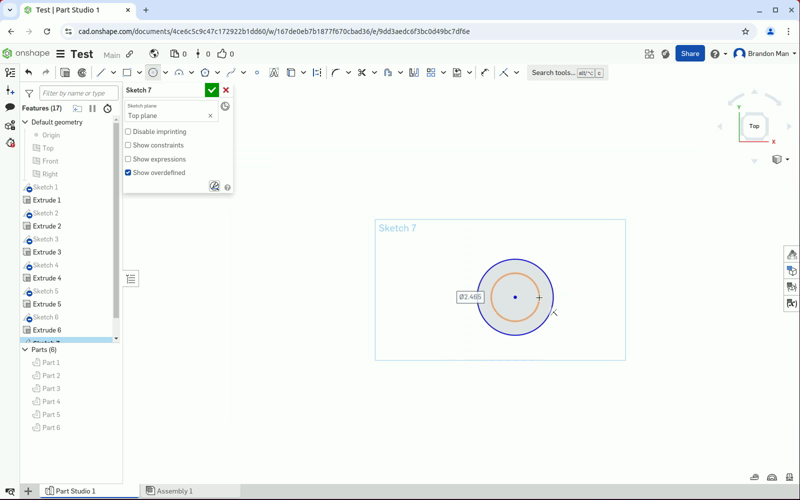
scroll(-6)
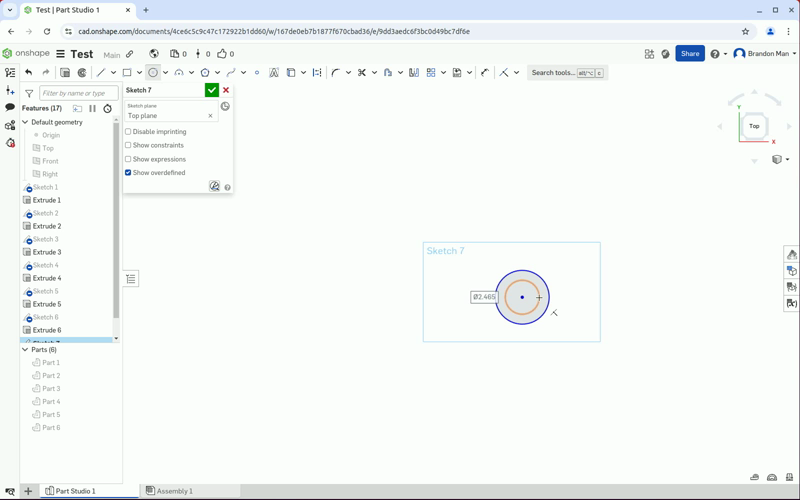
scroll(-6)
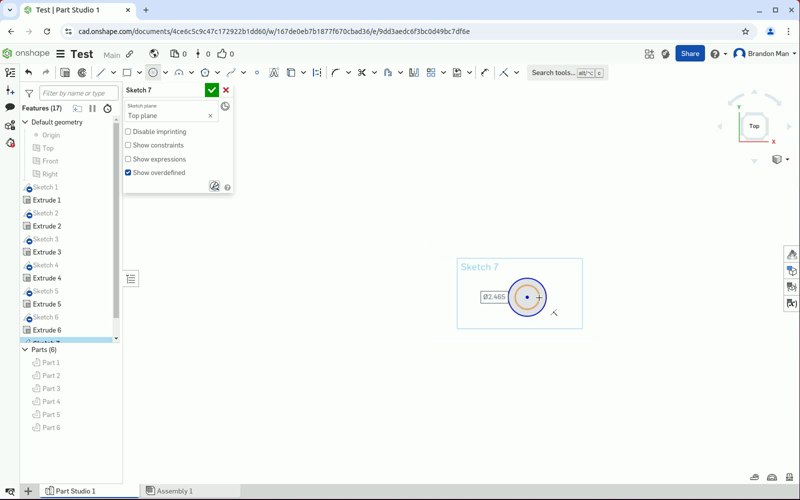
scroll(-6)
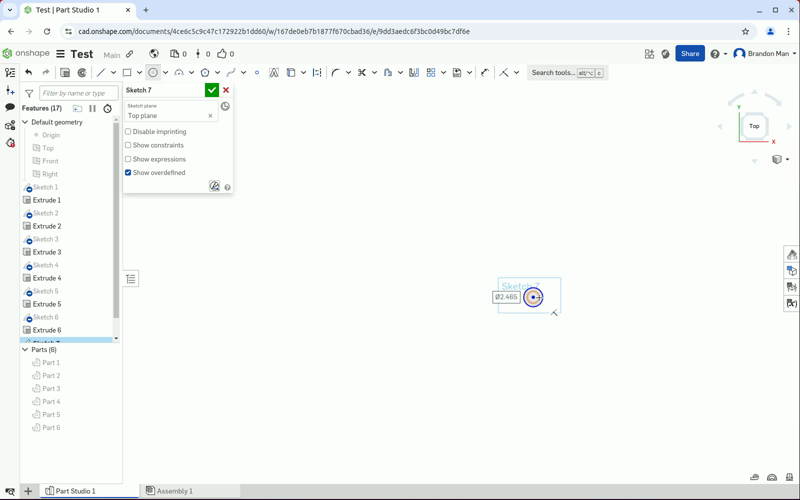
key(esc)
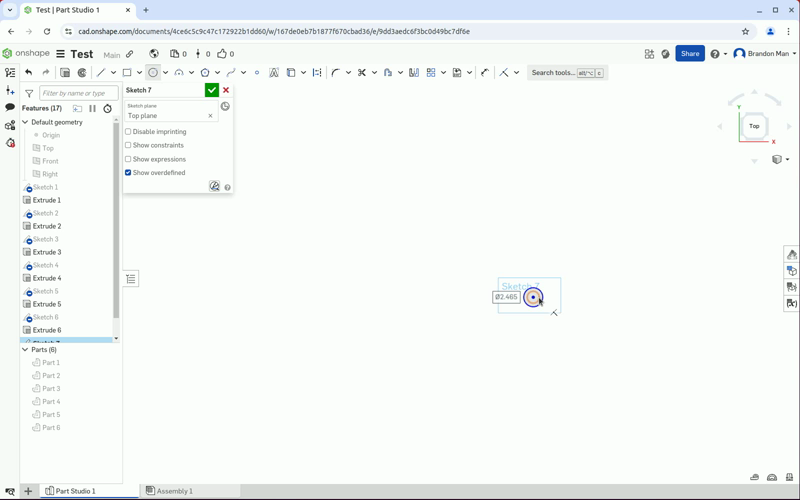
mouse_move(539, 301)
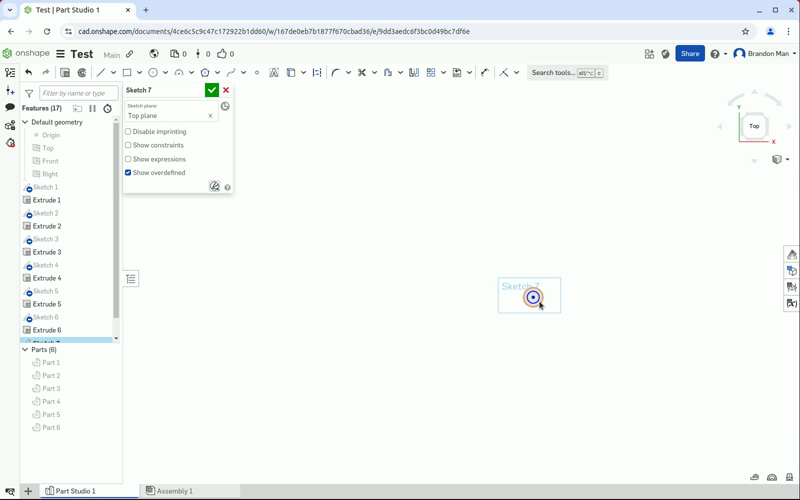
scroll(6)
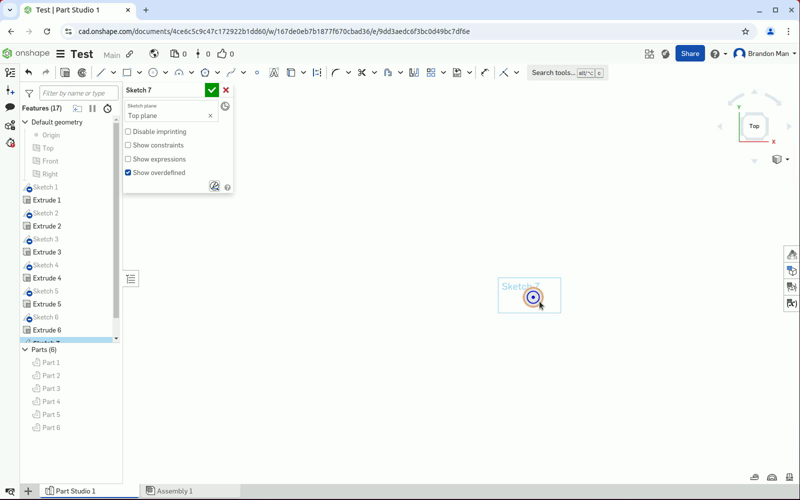
scroll(6)
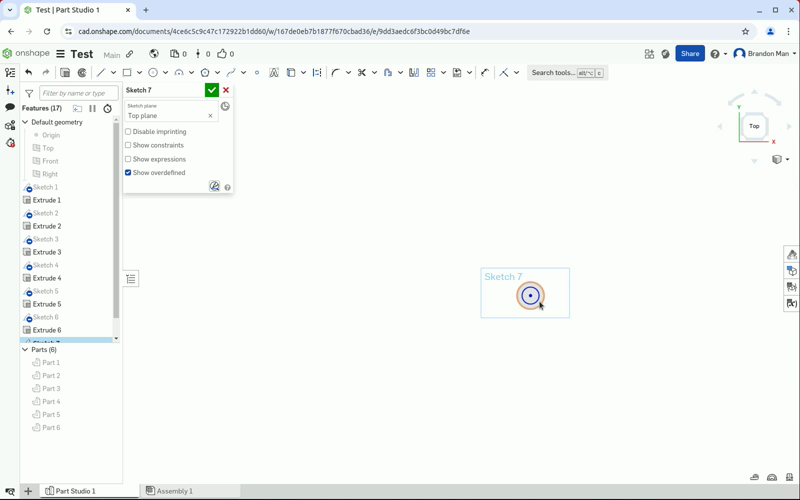
scroll(6)
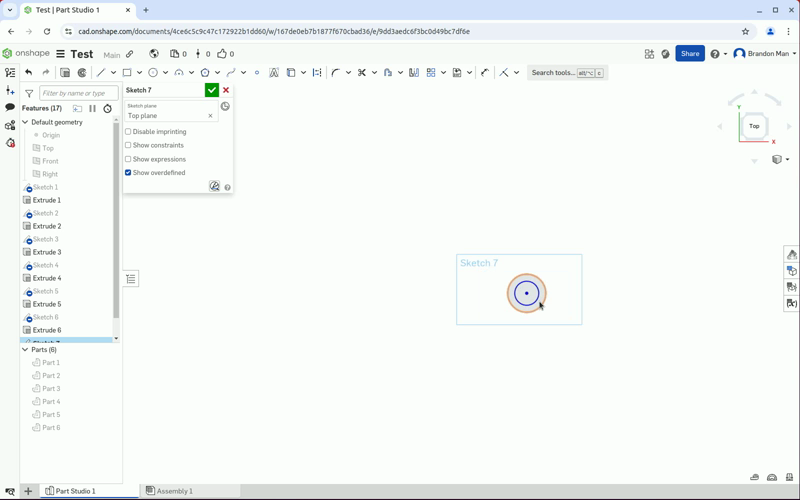
scroll(6)
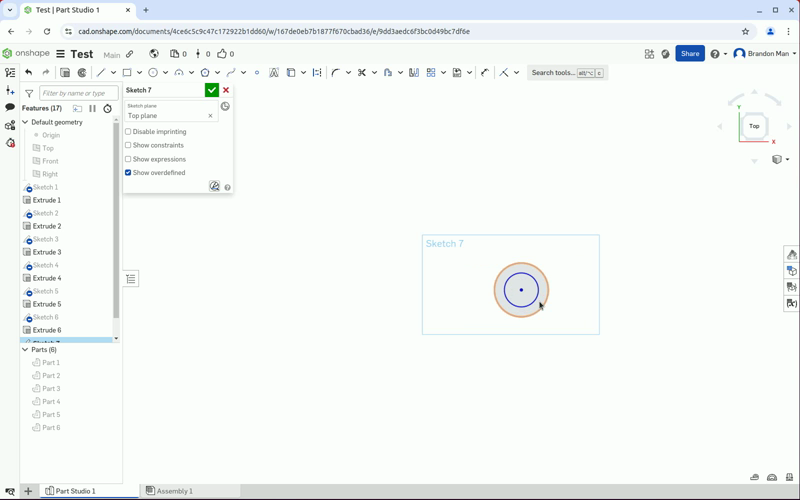
scroll(6)
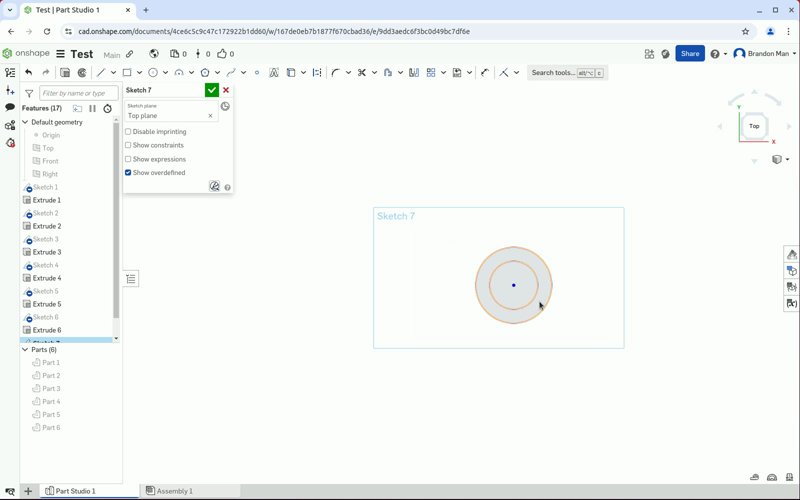
scroll(6)
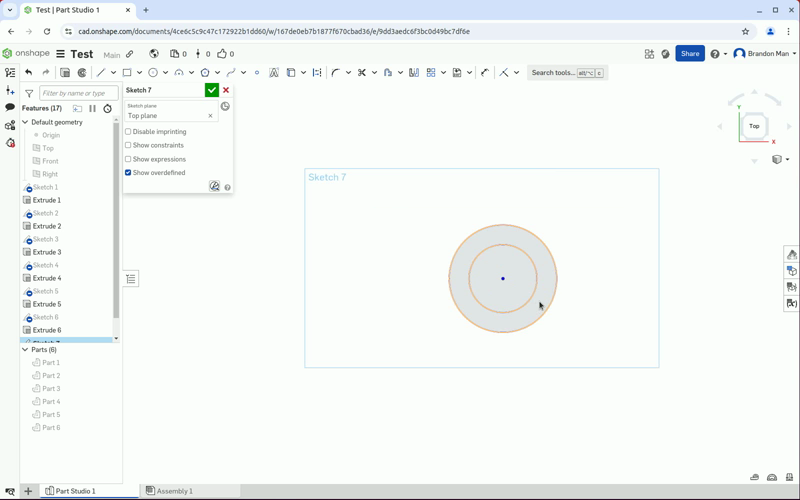
scroll(6)
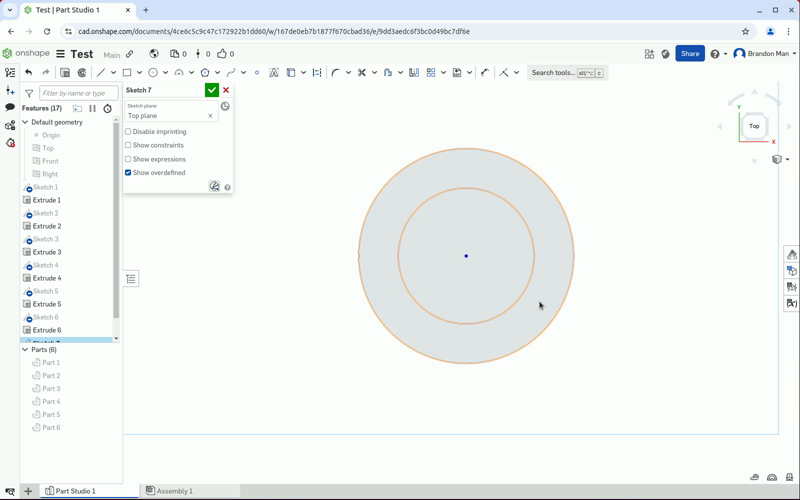
click(539, 301)
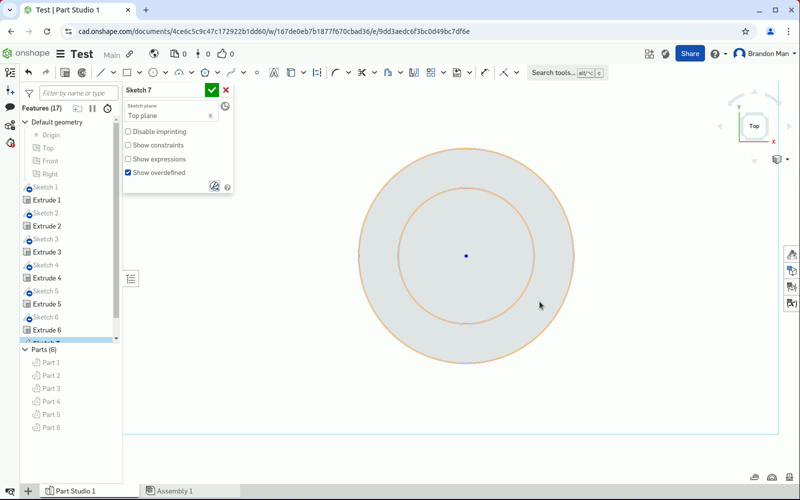
scroll(-6)
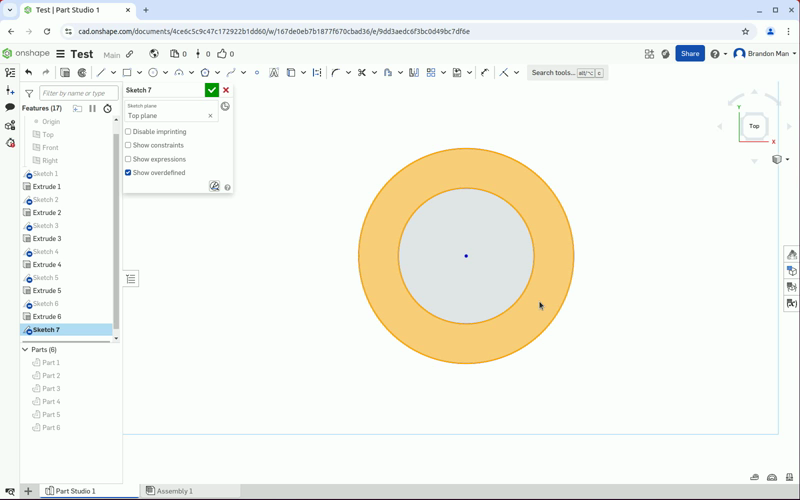
scroll(-6)
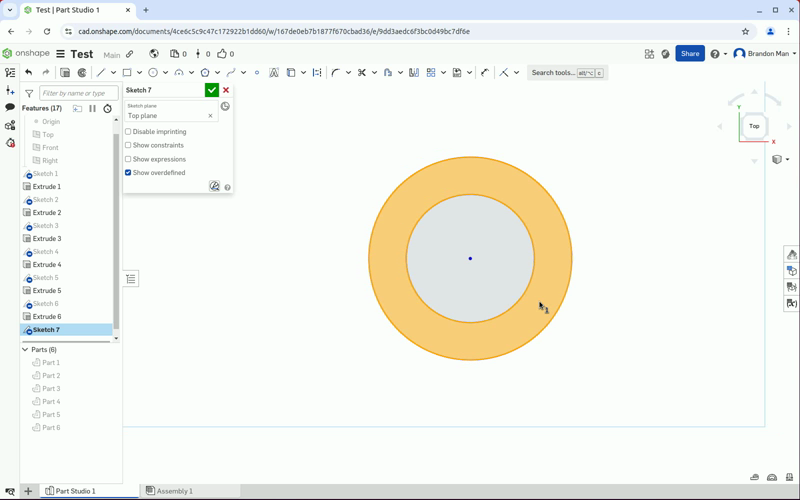
scroll(-6)
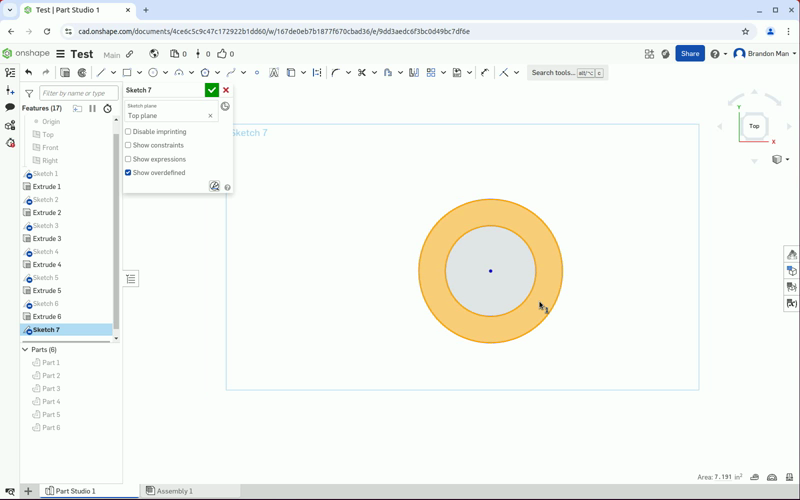
scroll(-6)
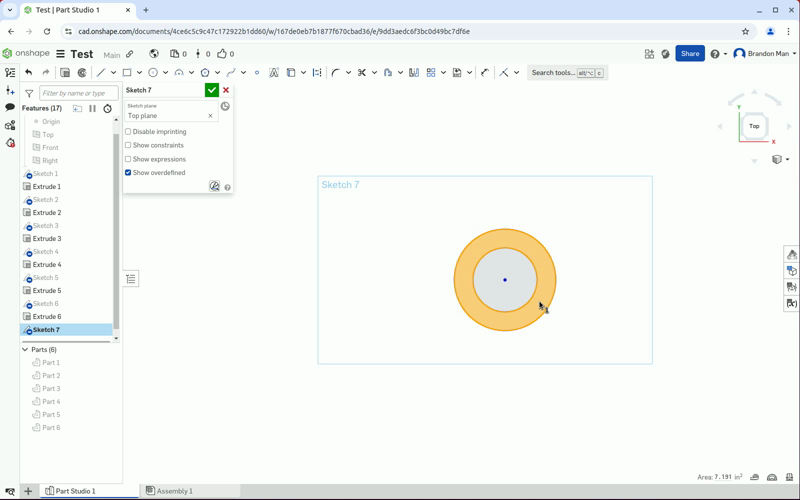
scroll(-6)
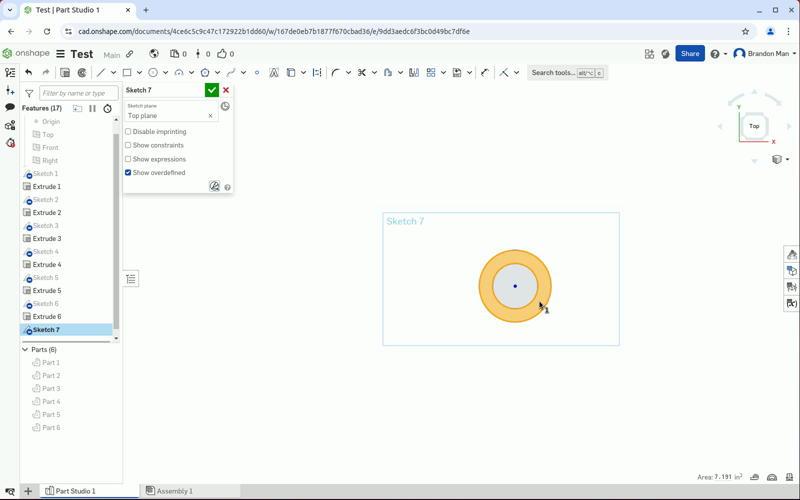
scroll(-6)
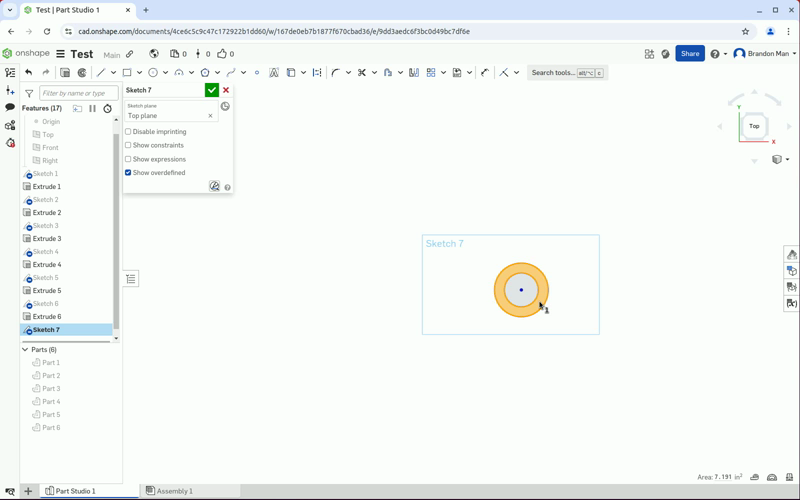
scroll(-6)
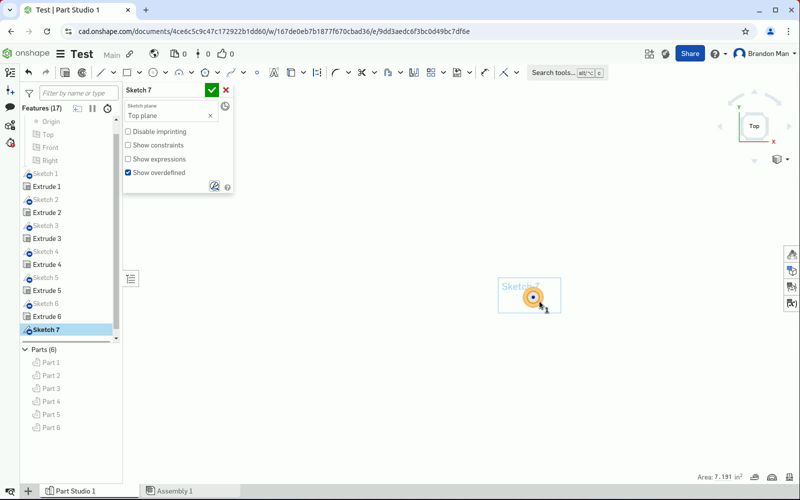
mouse_move(73, 352)
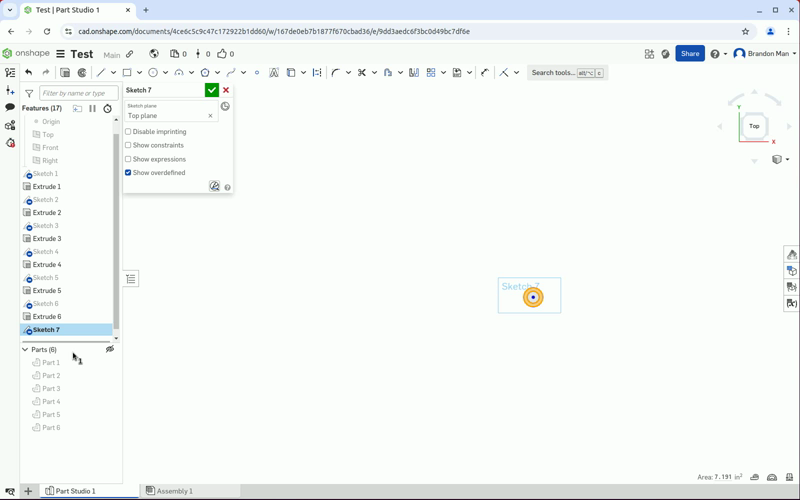
key(shift+y)
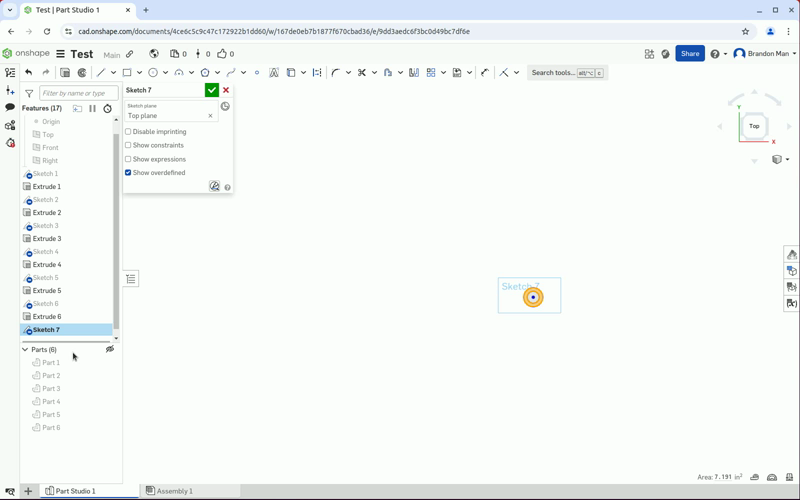
key(shift+e)
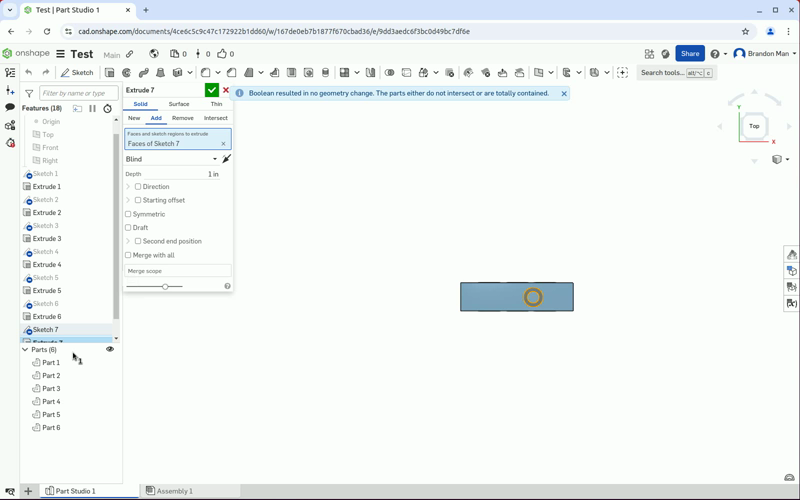
mouse_move(143, 106)
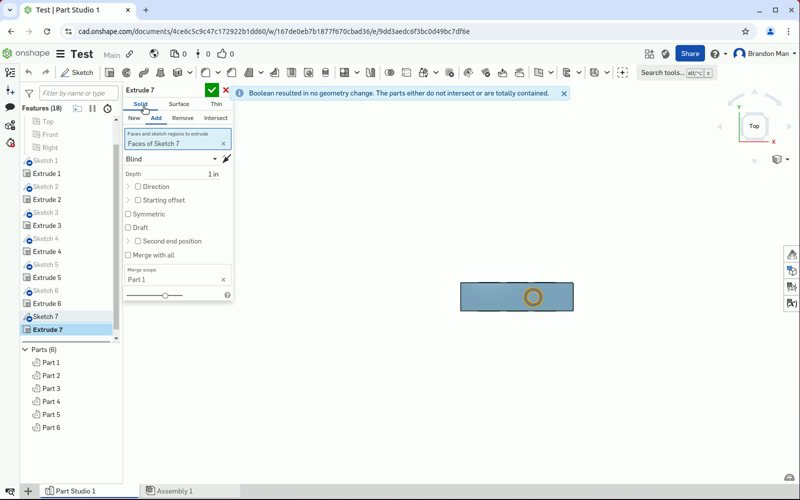
click(143, 106)
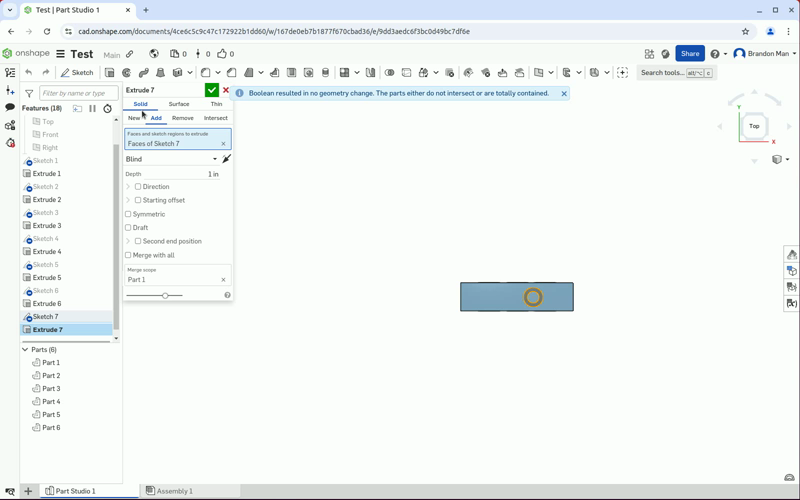
mouse_move(137, 120)
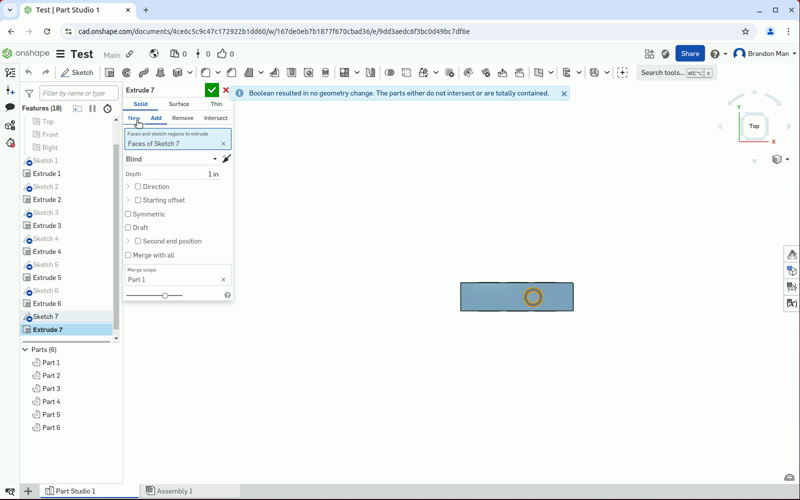
click(137, 120)
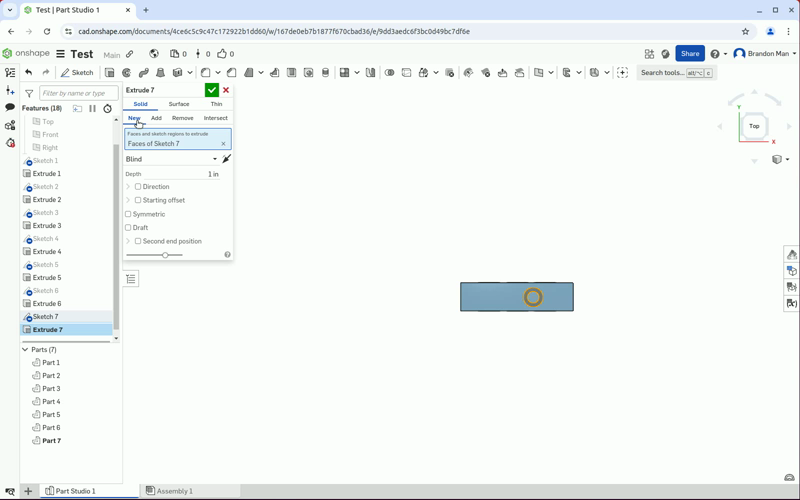
key(tab, 4)
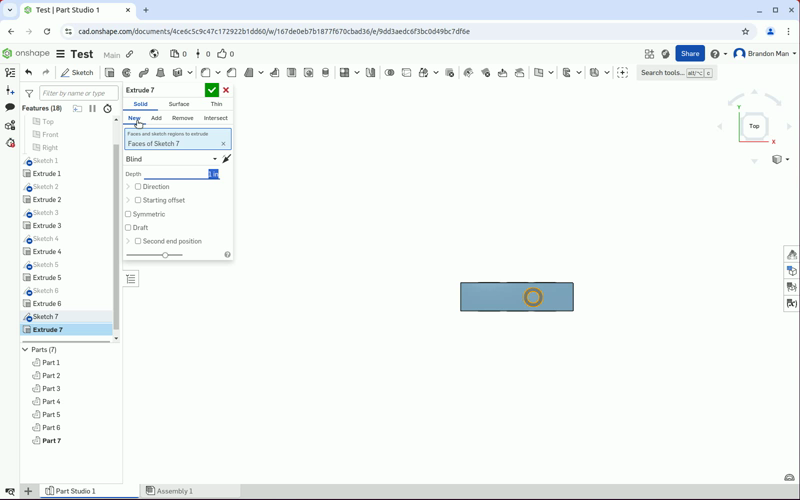
text(-1.444)
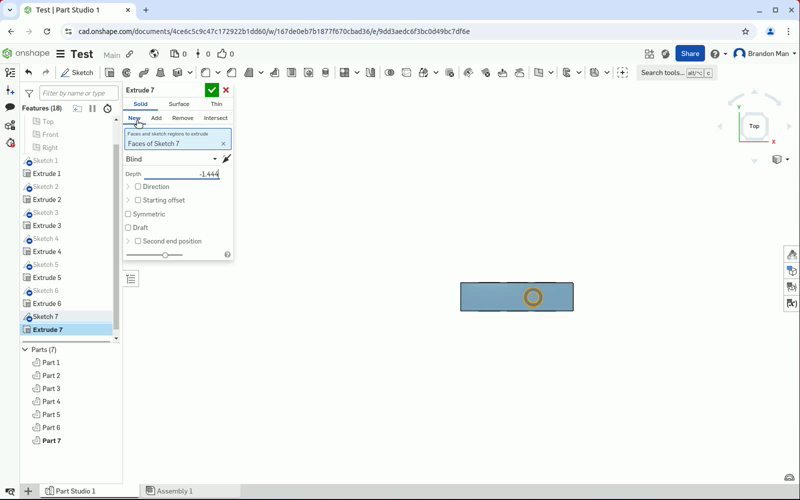
key(enter)
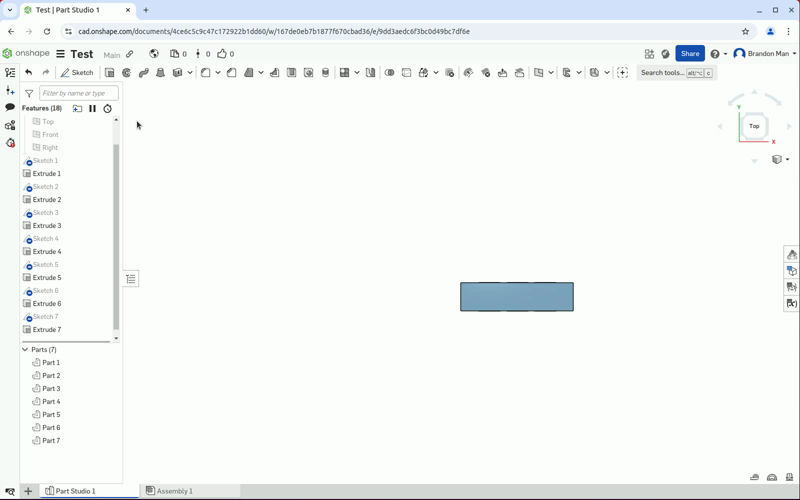
key(shift+h)
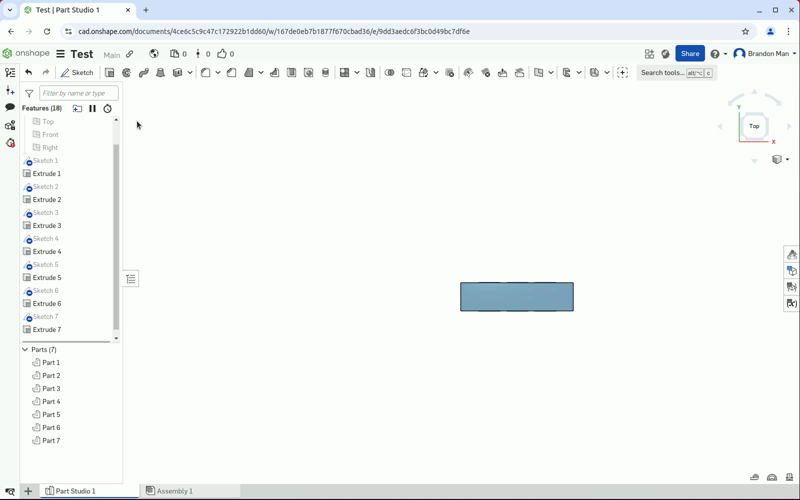
key(shift+h)
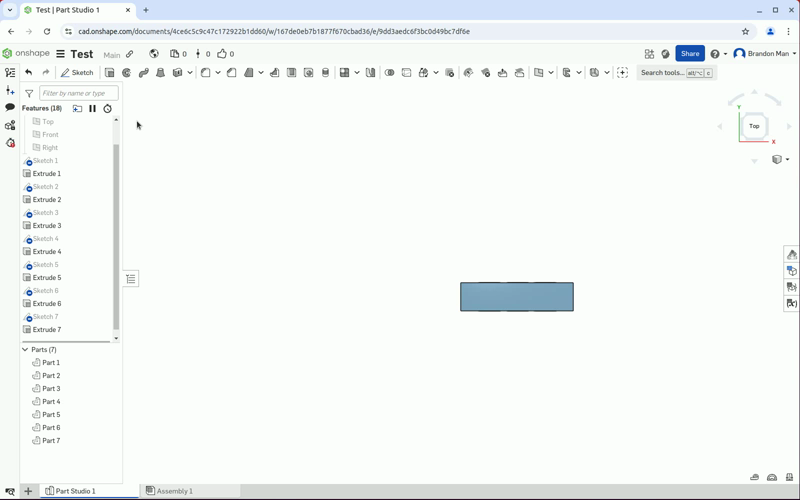
mouse_move(69, 163)
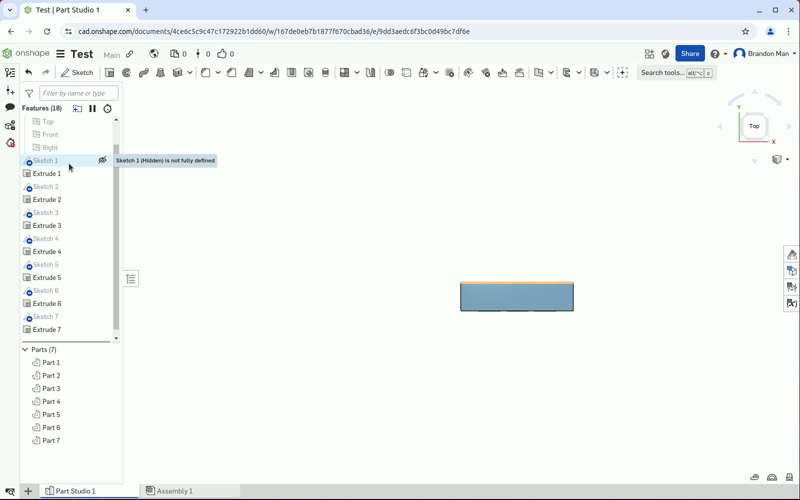
click(69, 163)
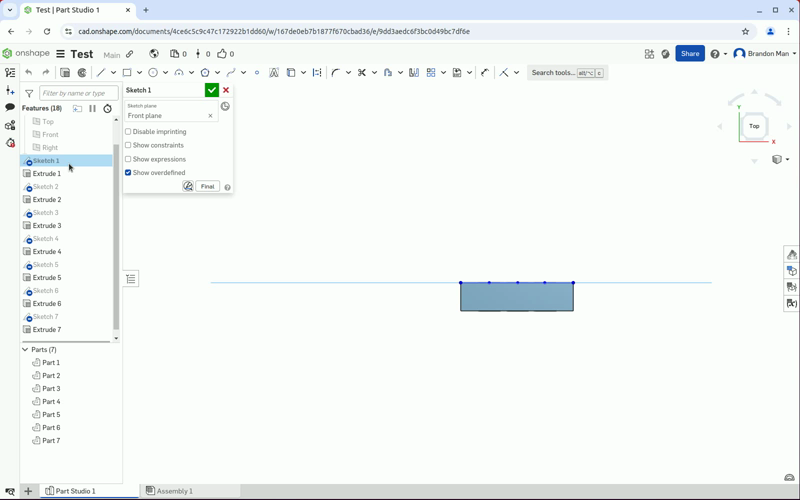
mouse_move(229, 92)
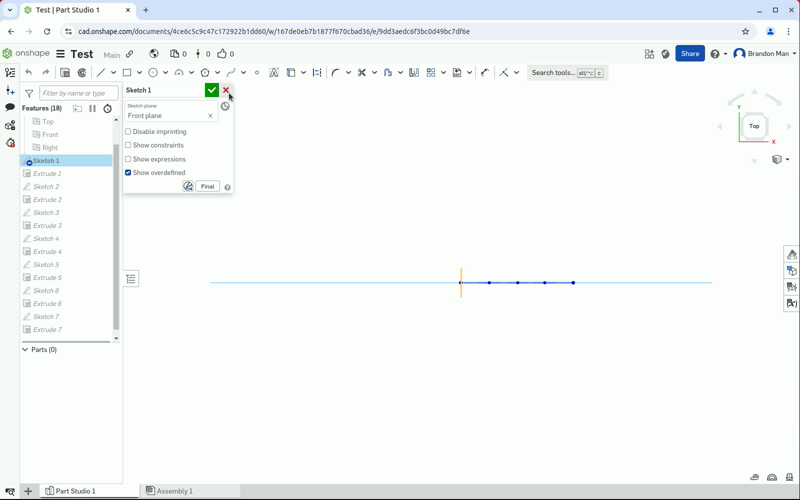
click(229, 92)
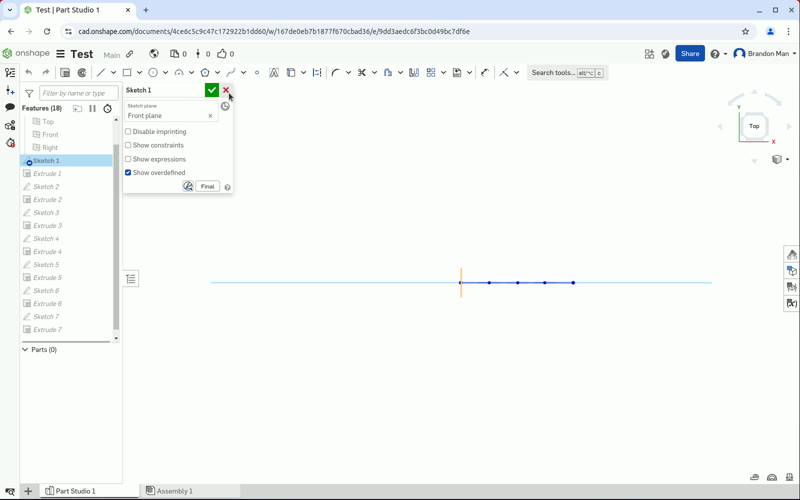
key(shift+s)
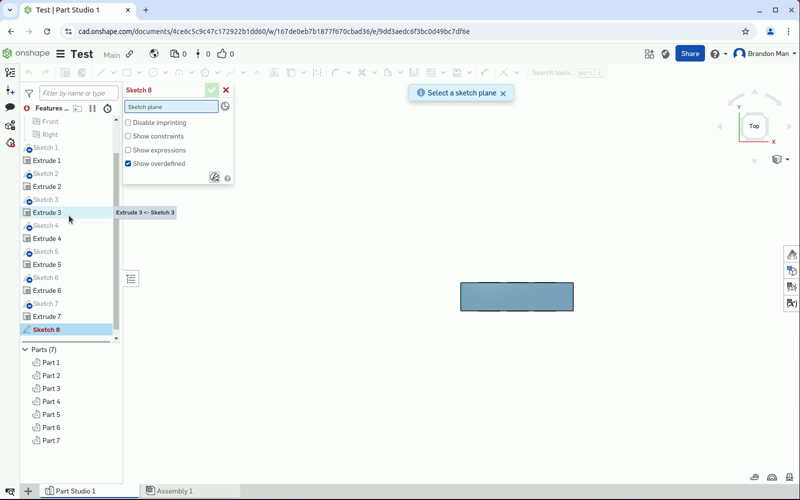
scroll(3)
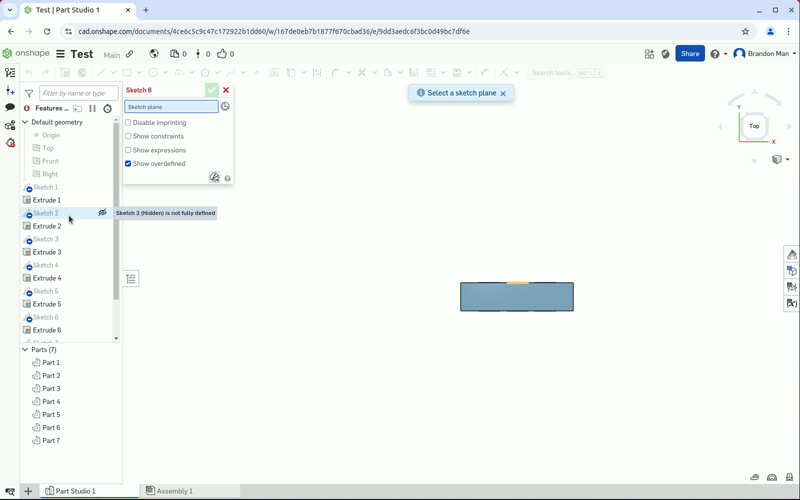
mouse_move(69, 150)
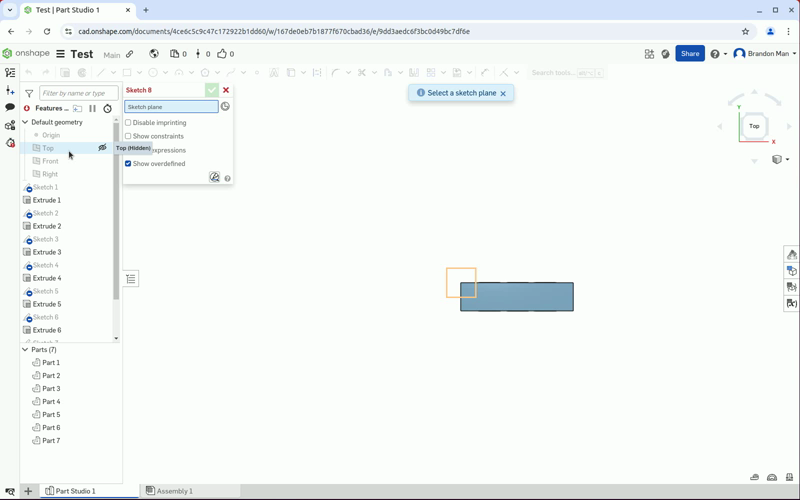
click(69, 150)
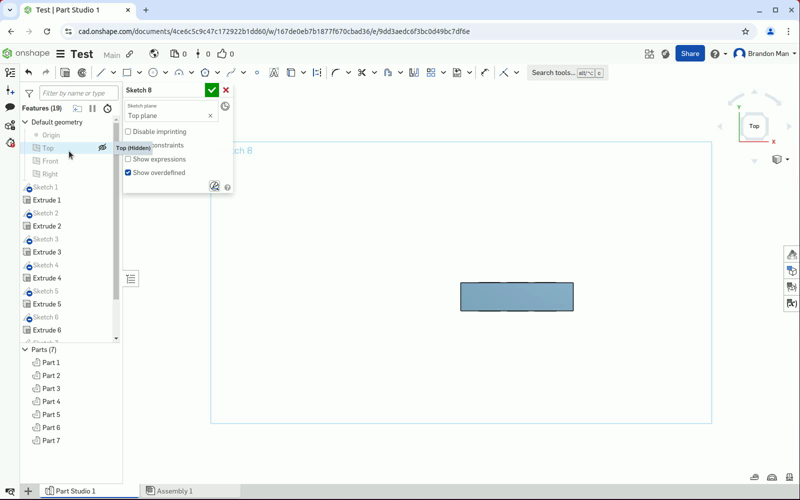
mouse_move(73, 352)
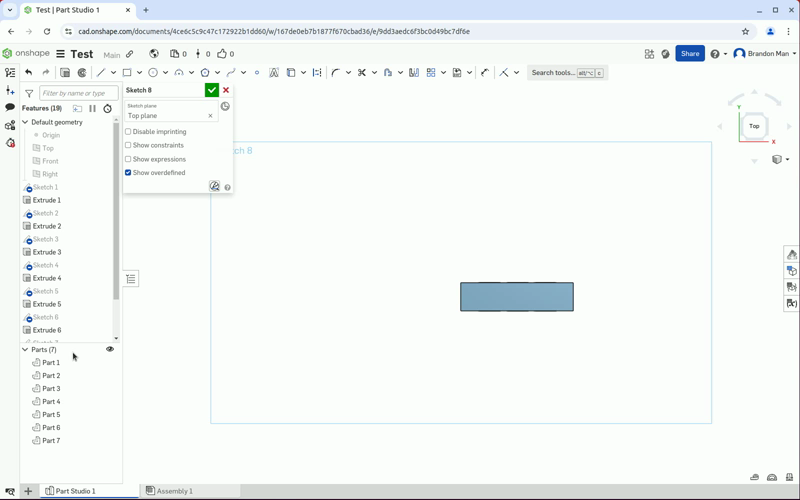
key(y)
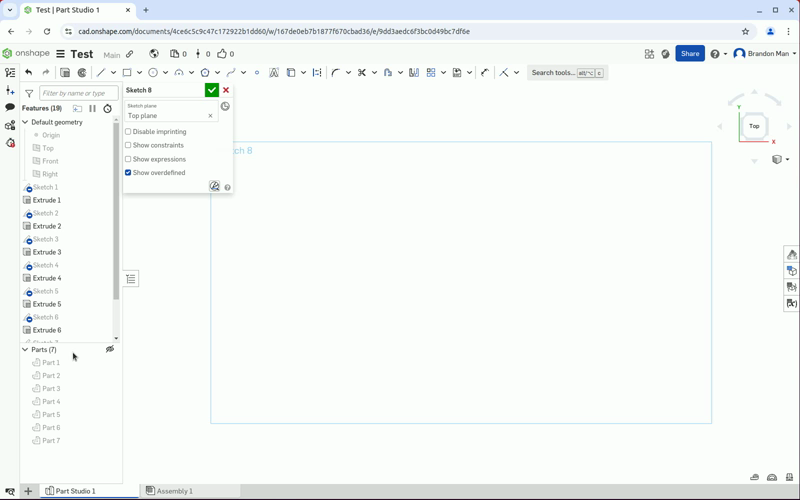
key(c)
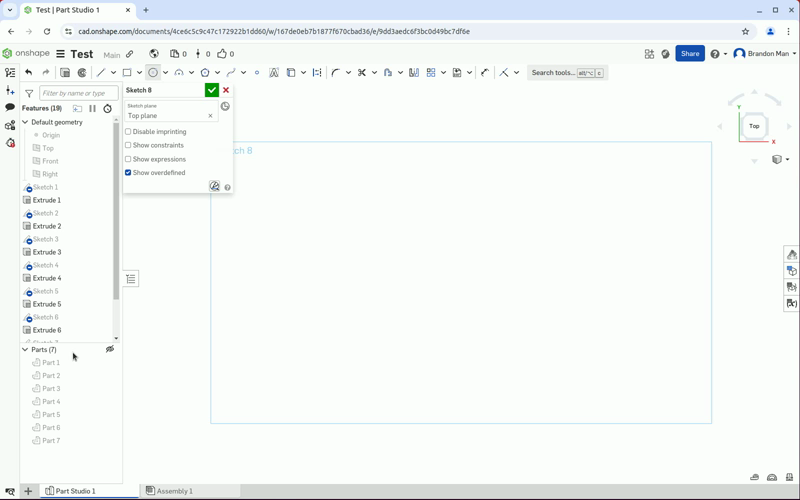
key_down(shift)
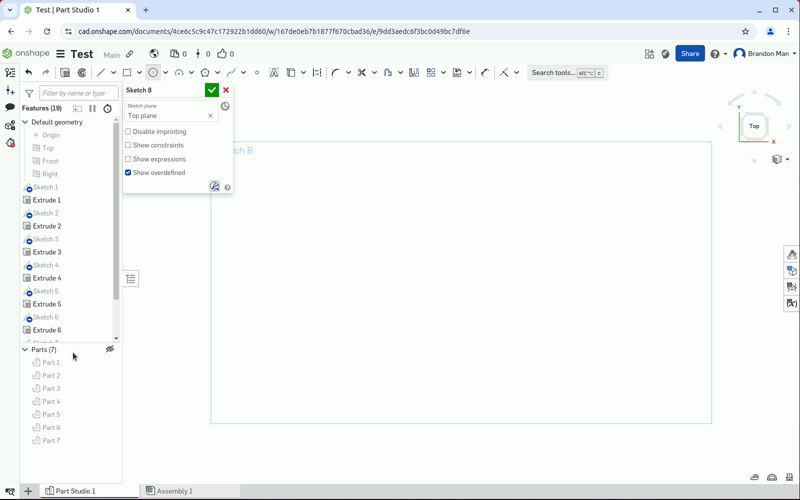
mouse_move(561, 297)
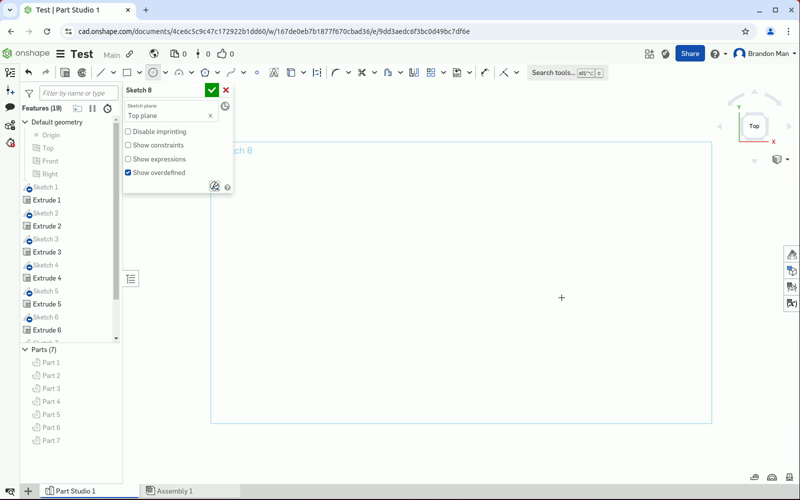
click(561, 297)
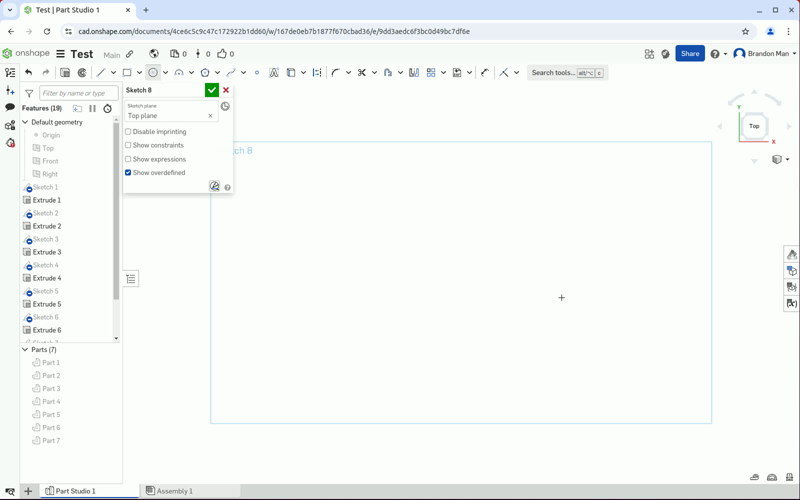
key_up(shift)
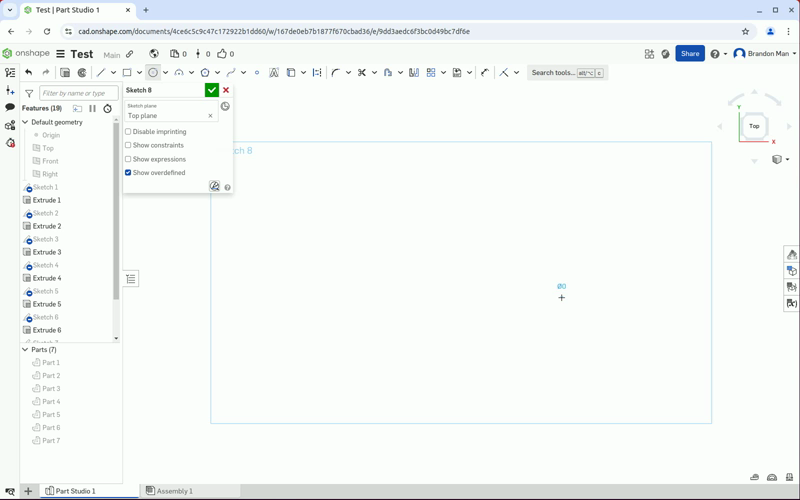
mouse_move(570, 297)
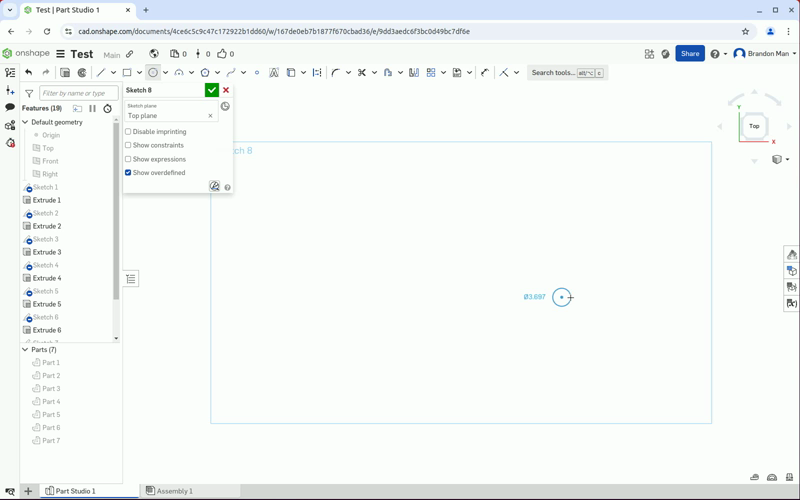
click(570, 297)
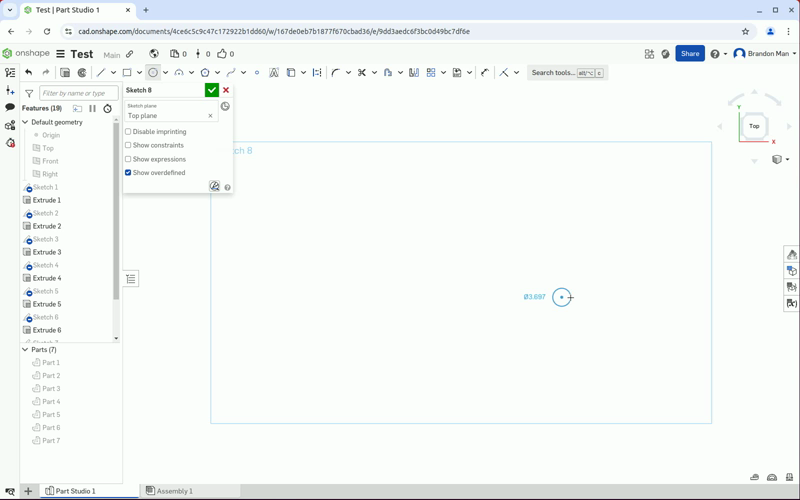
key(esc)
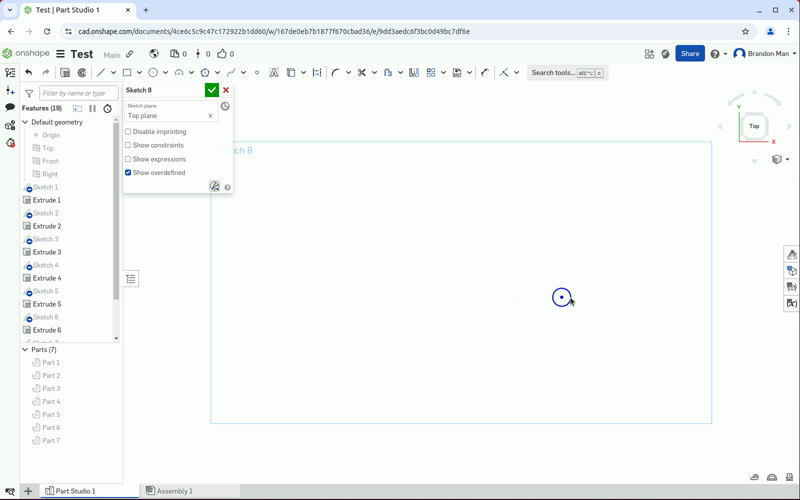
key(c)
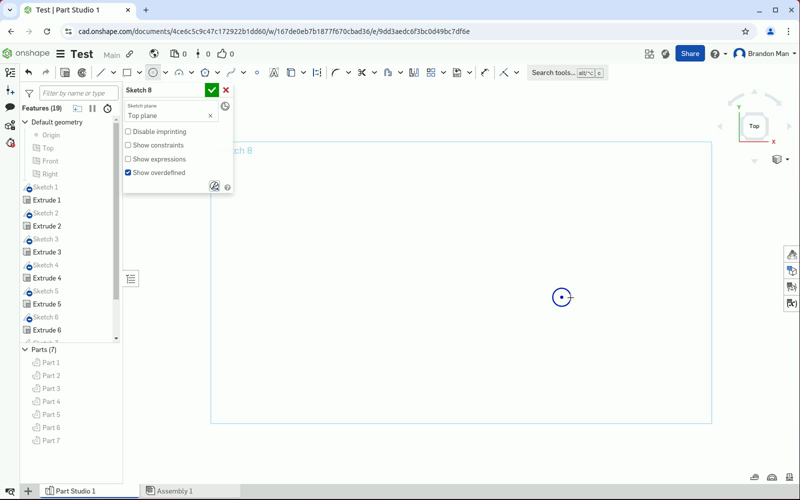
key_down(shift)
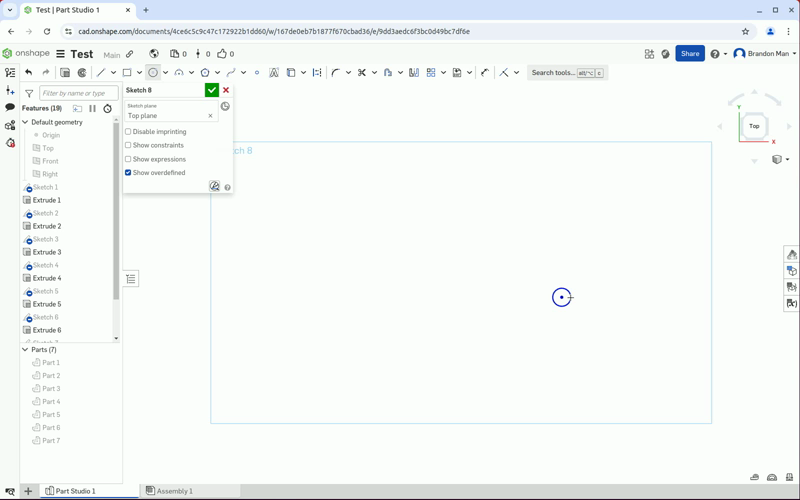
mouse_move(561, 297)
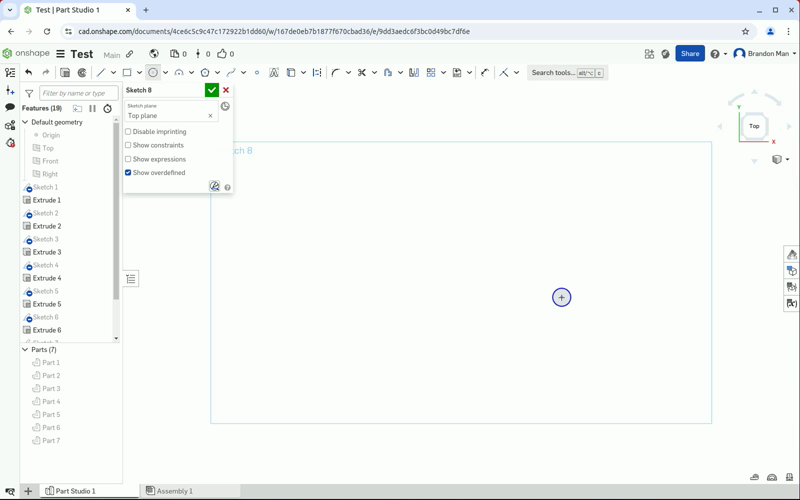
click(561, 297)
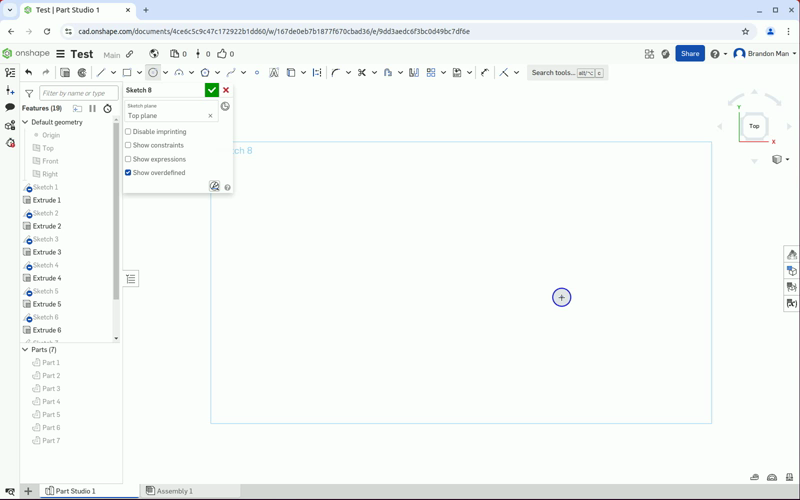
key_up(shift)
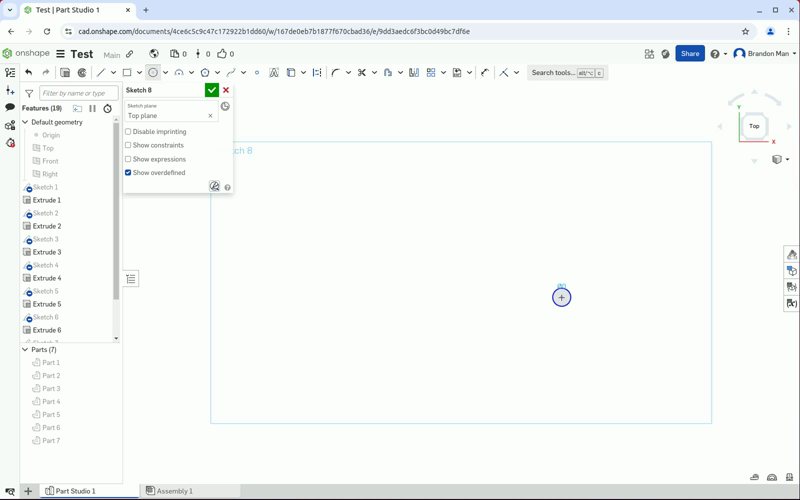
mouse_move(567, 297)
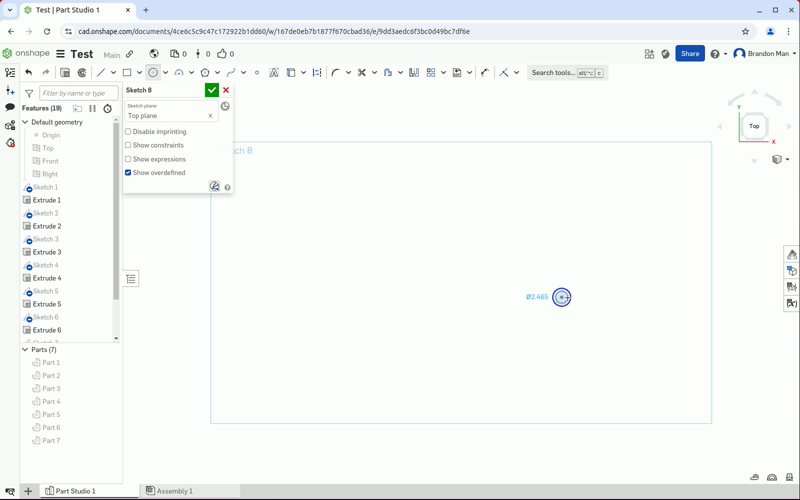
scroll(6)
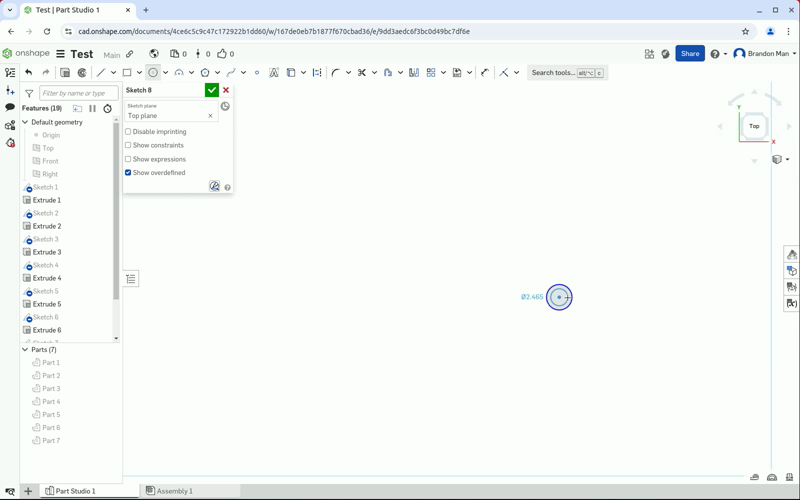
scroll(6)
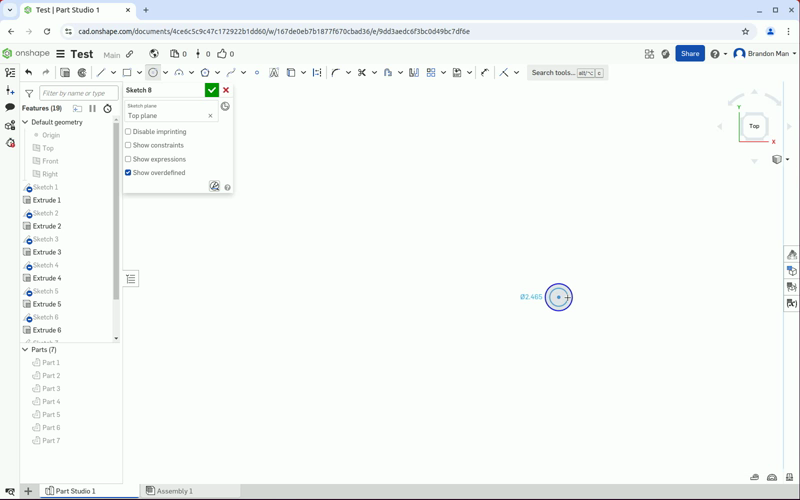
scroll(6)
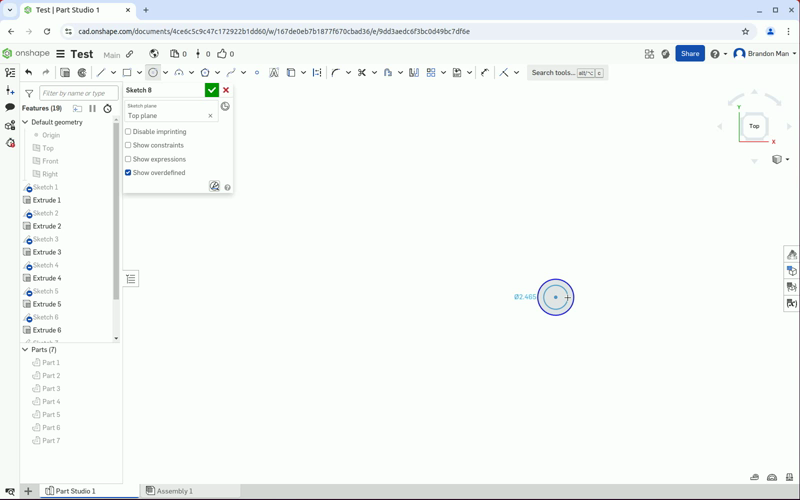
scroll(6)
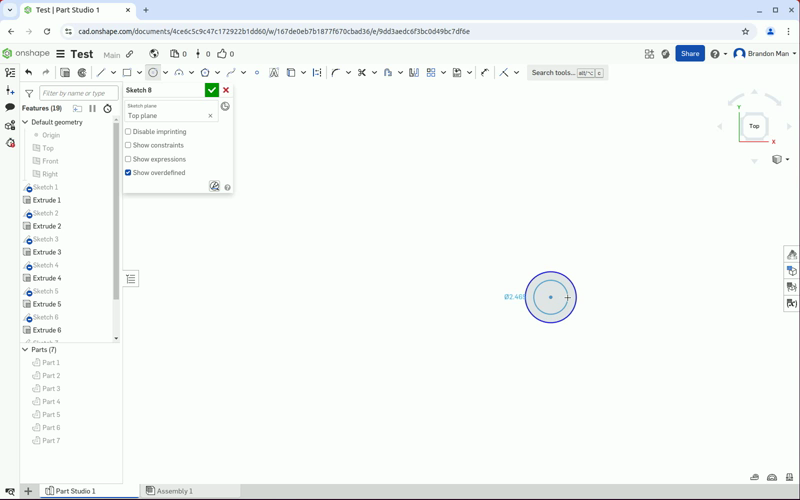
scroll(6)
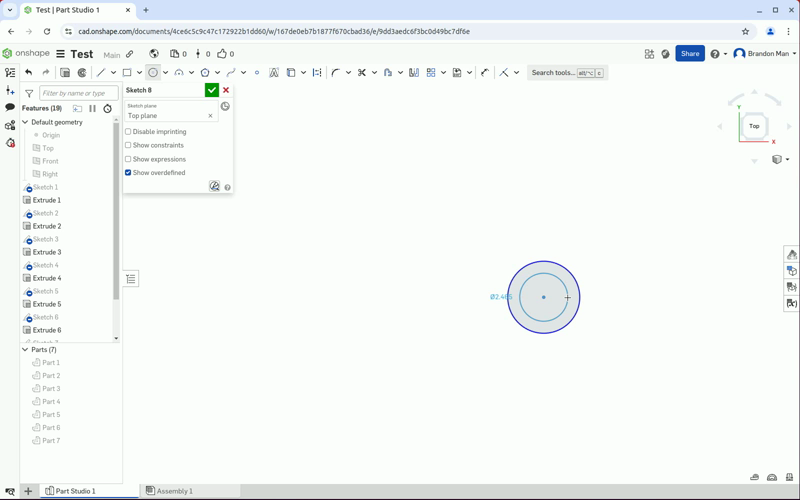
scroll(6)
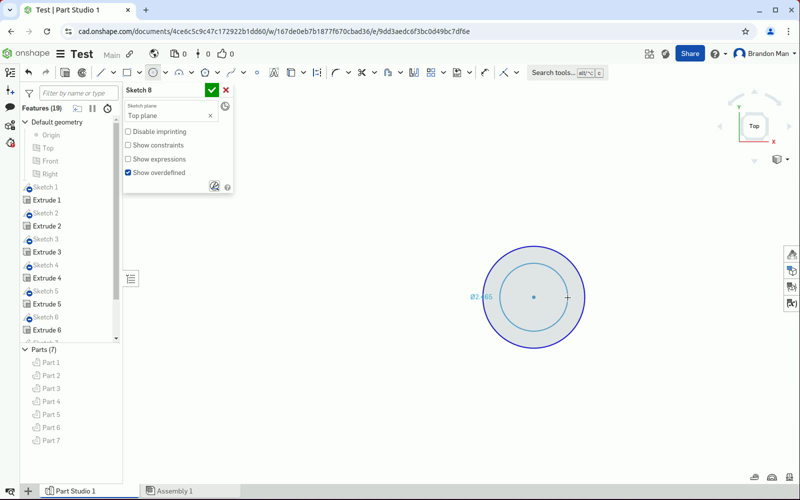
scroll(6)
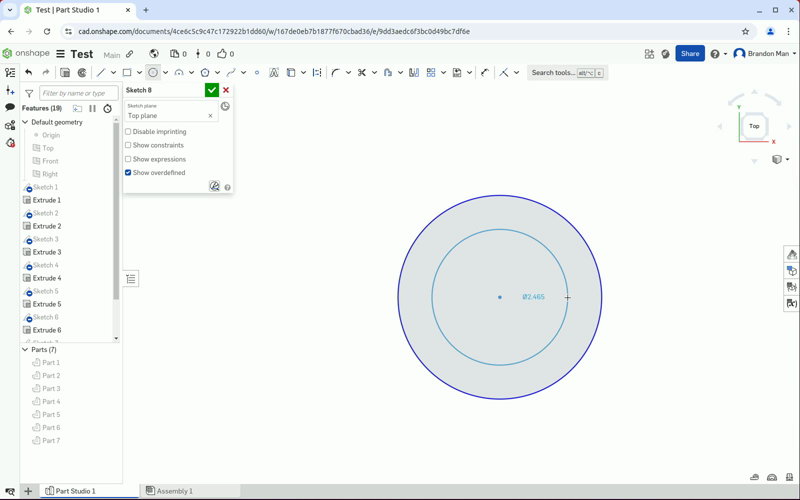
click(567, 297)
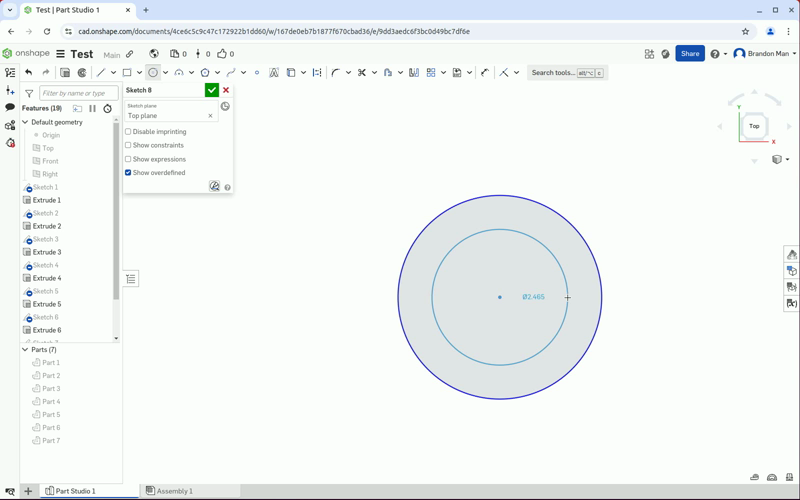
scroll(-6)
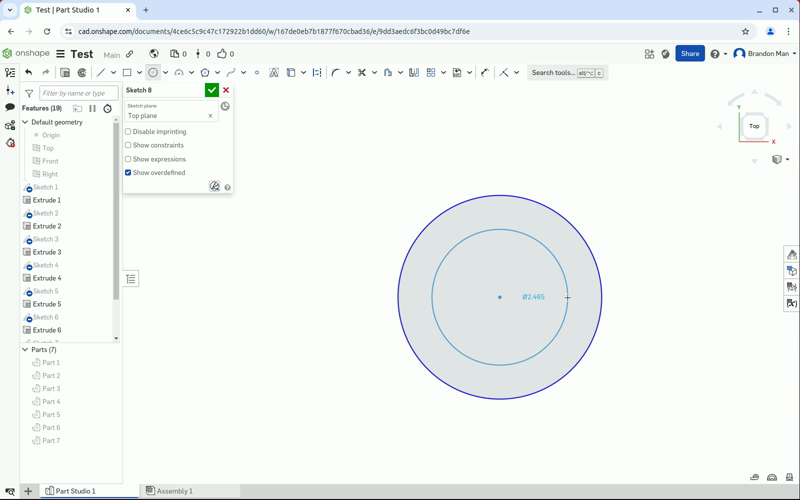
scroll(-6)
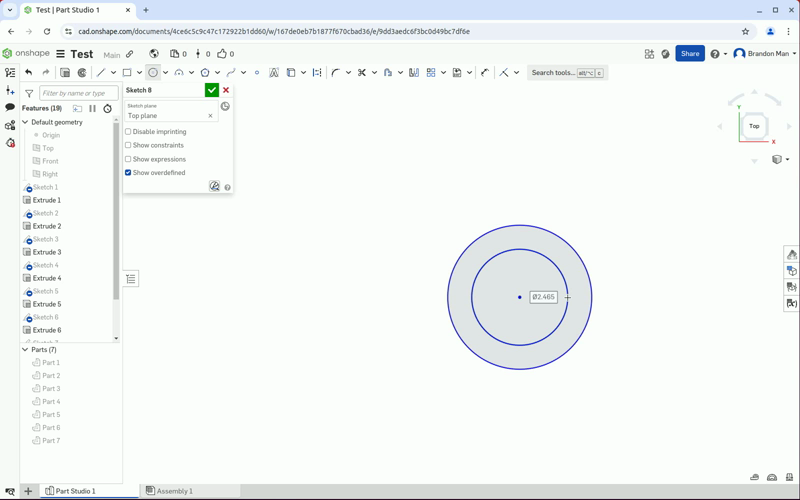
scroll(-6)
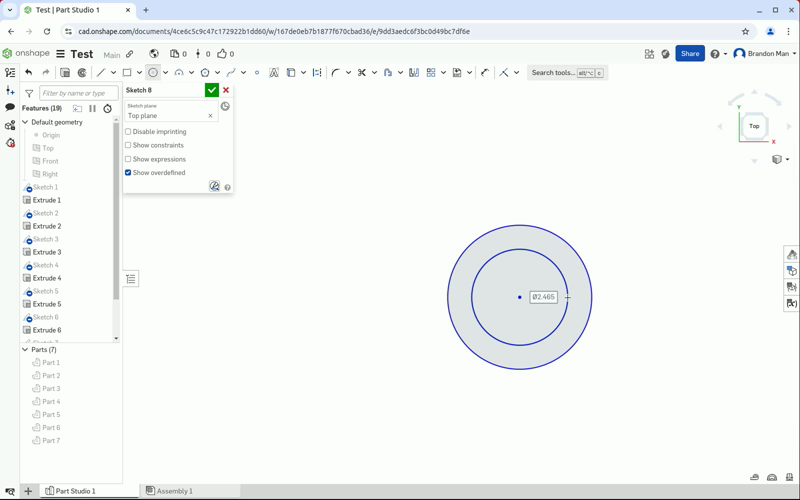
scroll(-6)
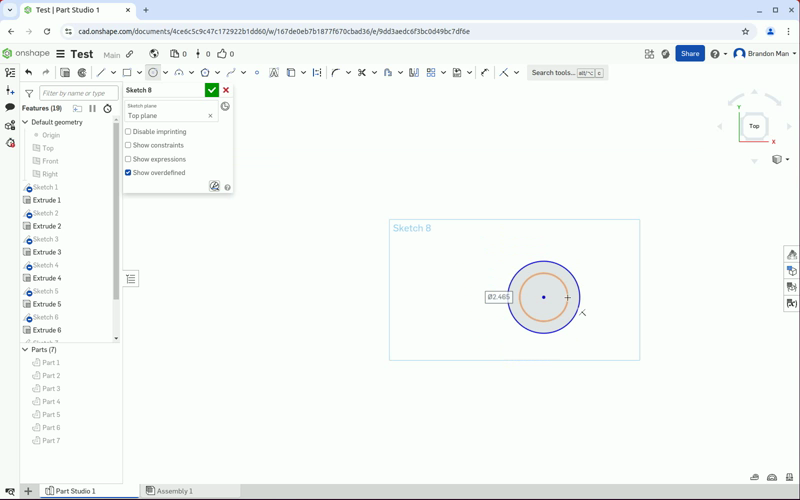
scroll(-6)
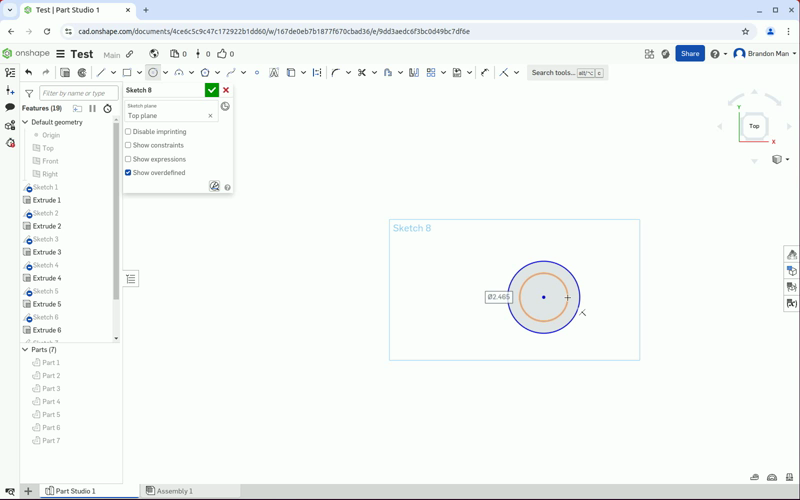
scroll(-6)
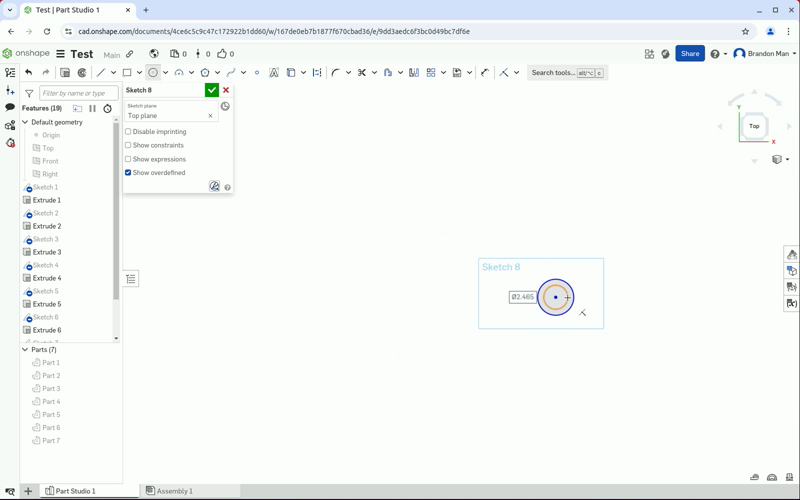
scroll(-6)
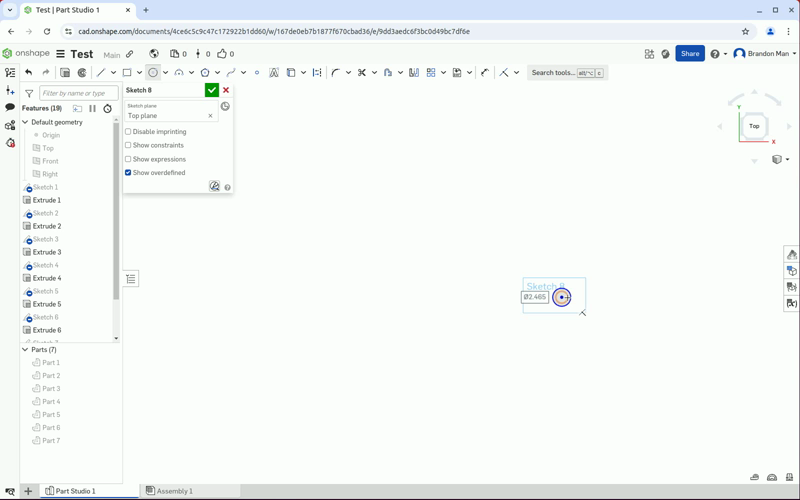
key(esc)
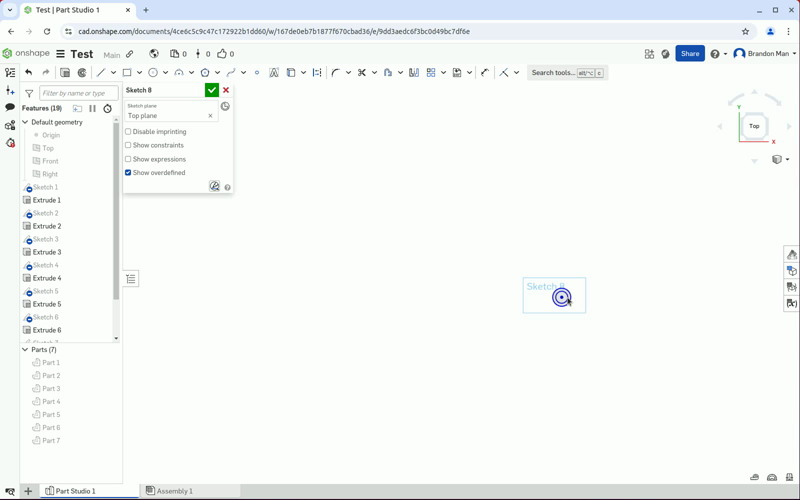
mouse_move(557, 304)
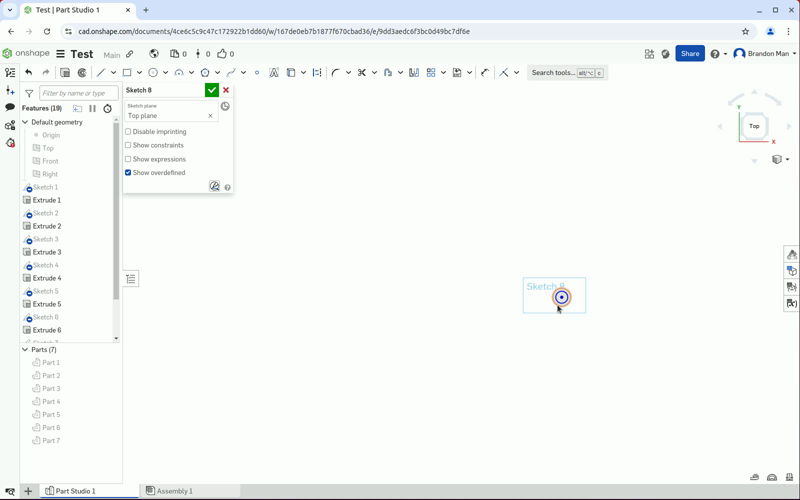
scroll(6)
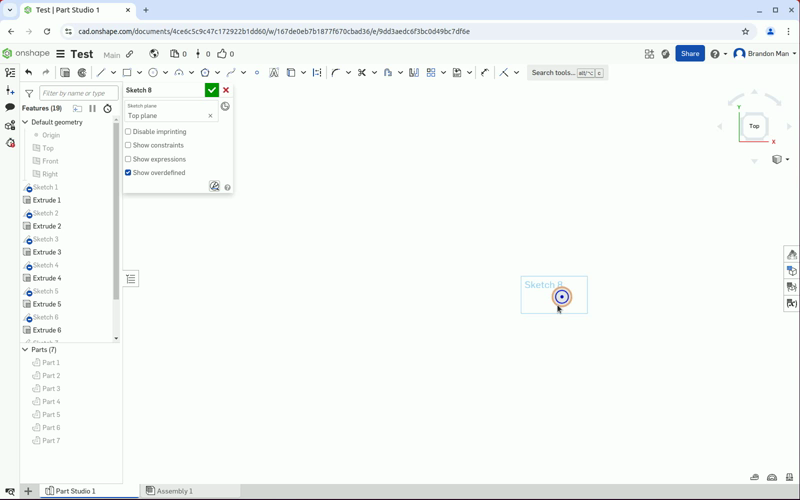
scroll(6)
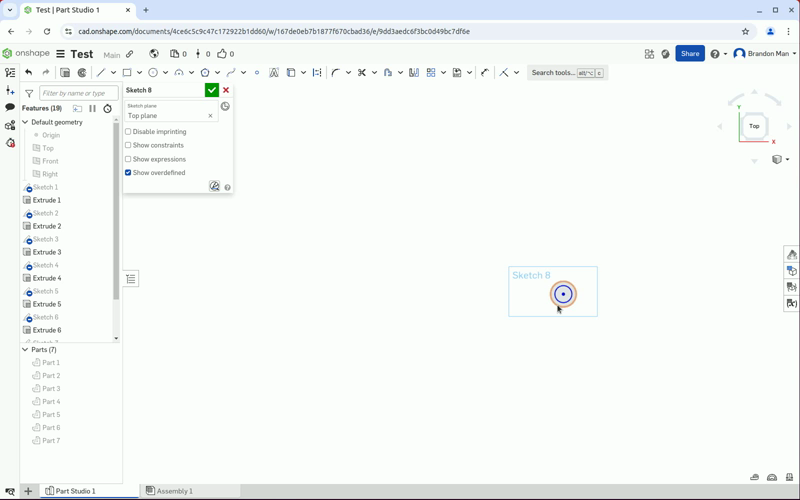
scroll(6)
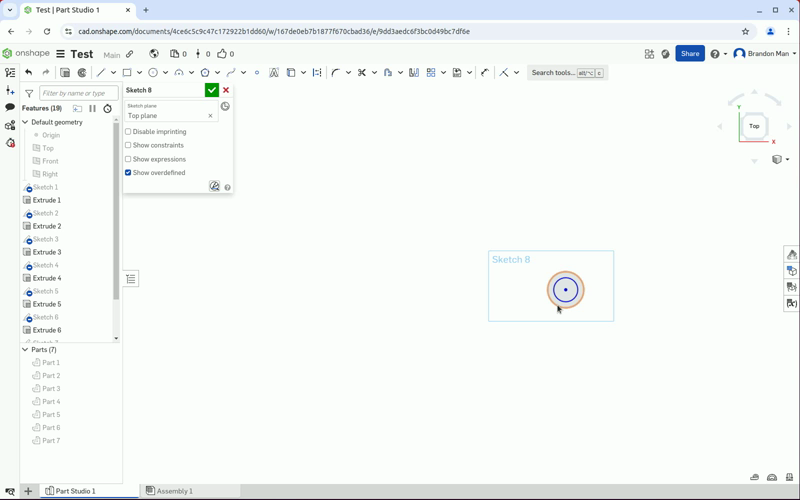
scroll(6)
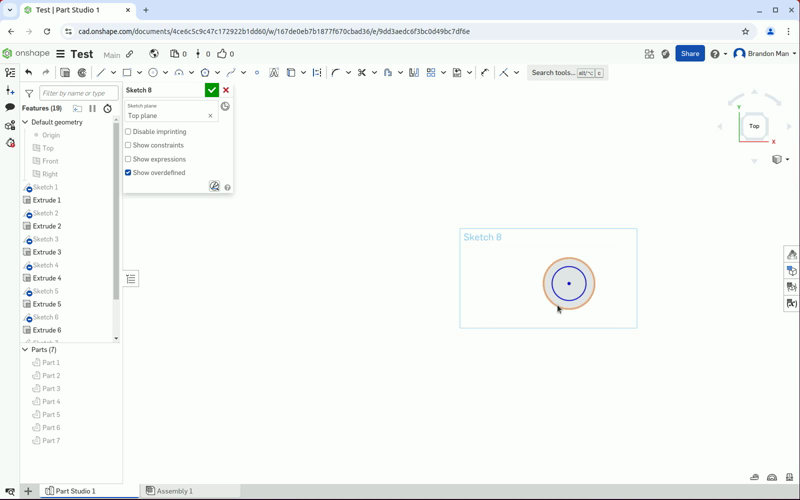
scroll(6)
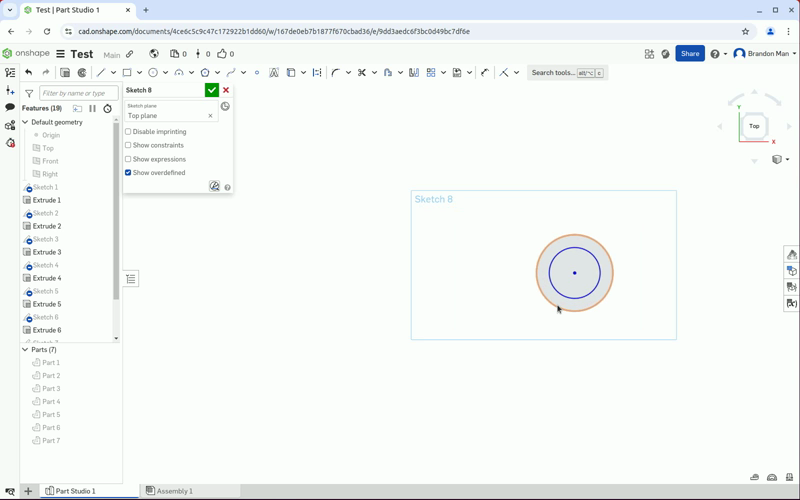
scroll(6)
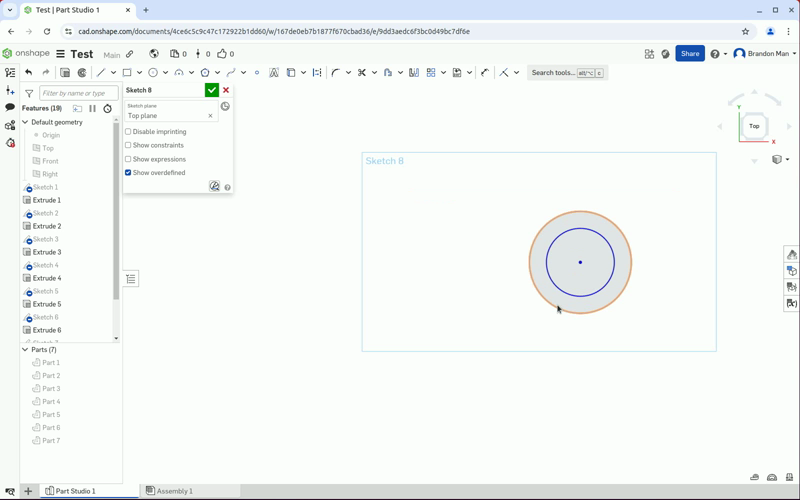
scroll(6)
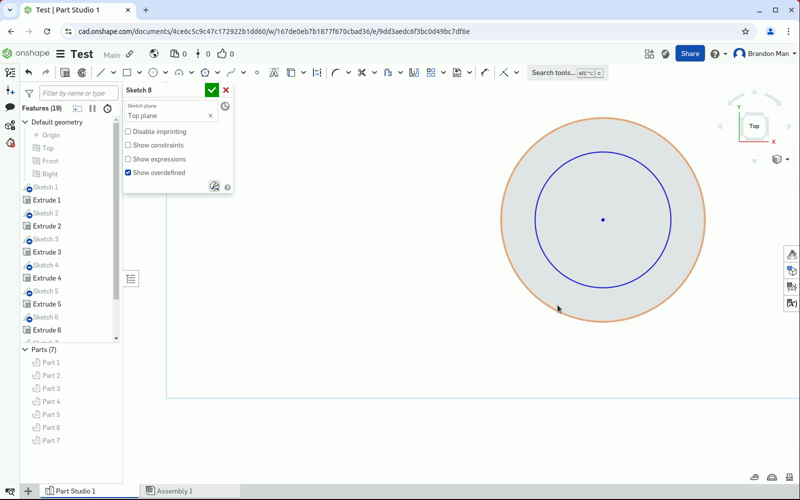
click(557, 304)
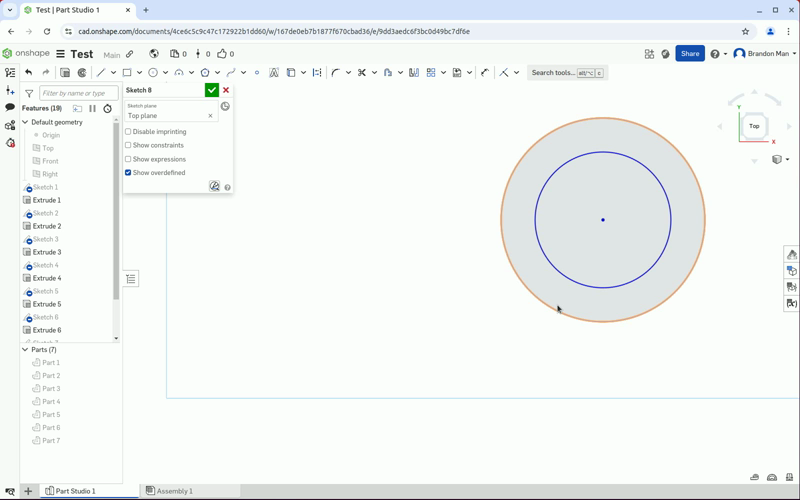
scroll(-6)
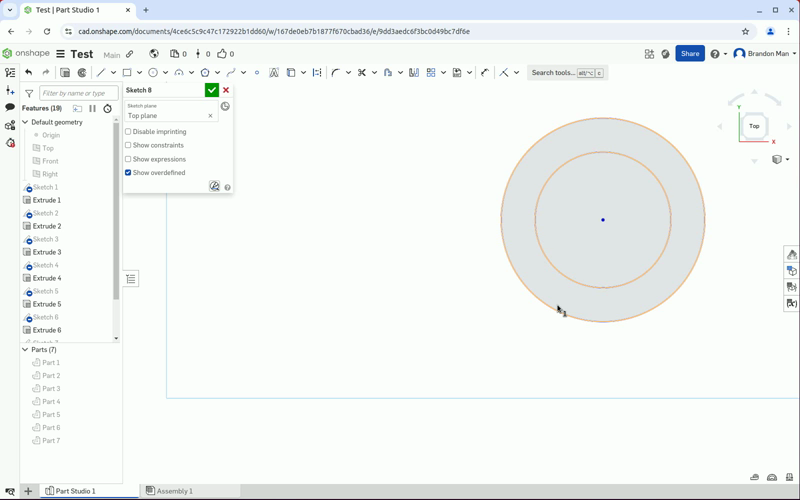
scroll(-6)
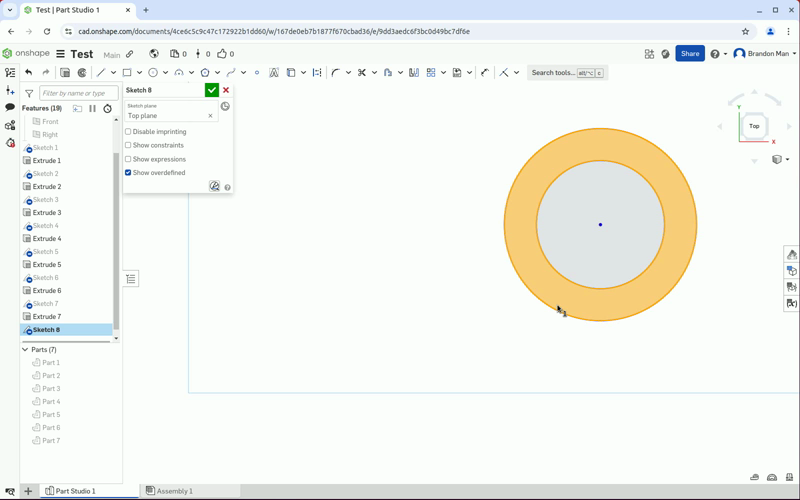
scroll(-6)
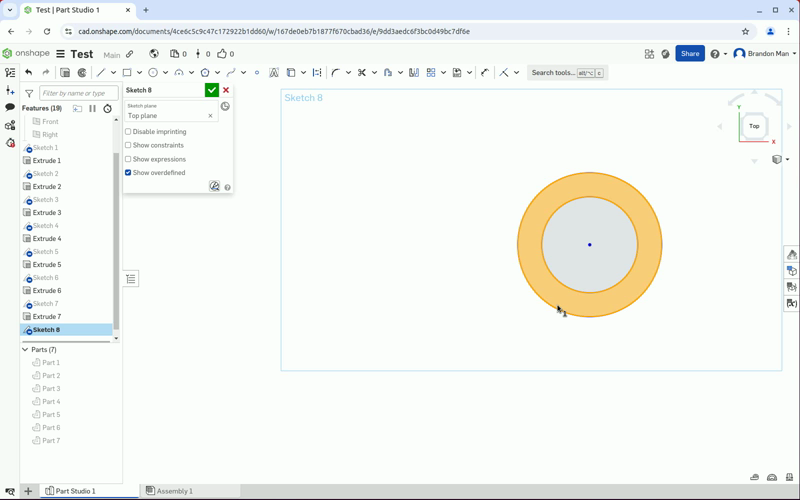
scroll(-6)
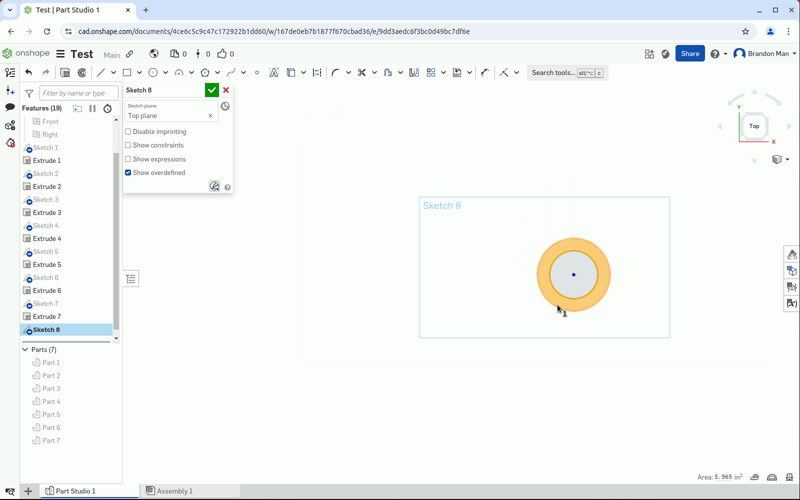
scroll(-6)
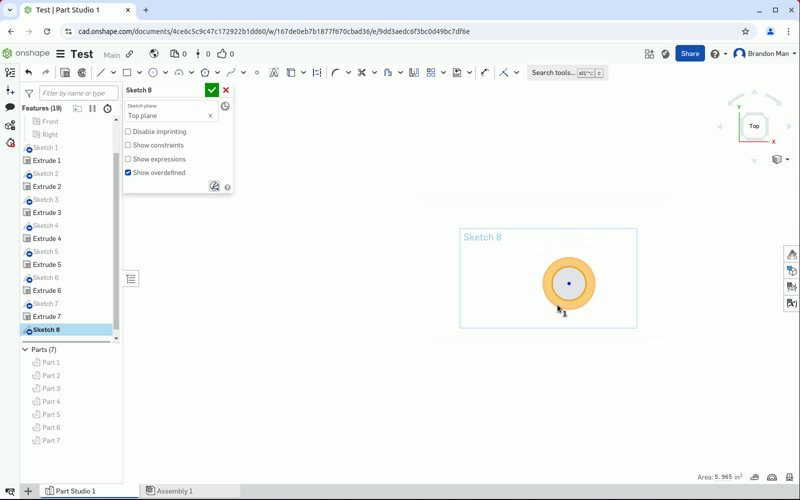
scroll(-6)
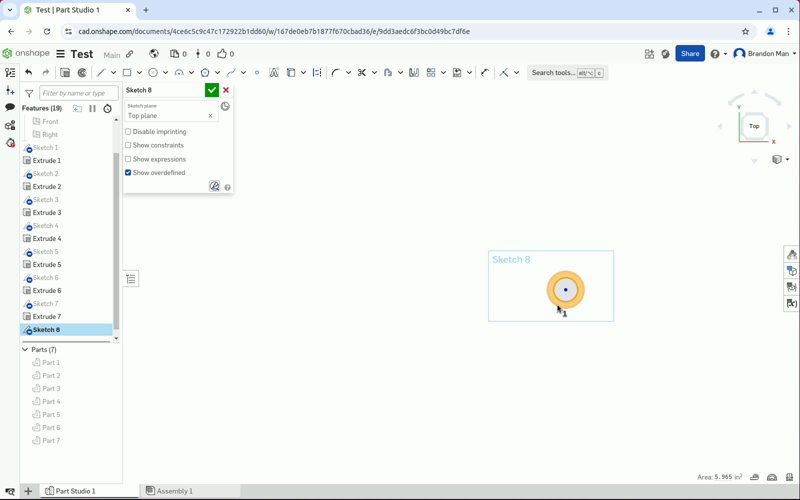
scroll(-6)
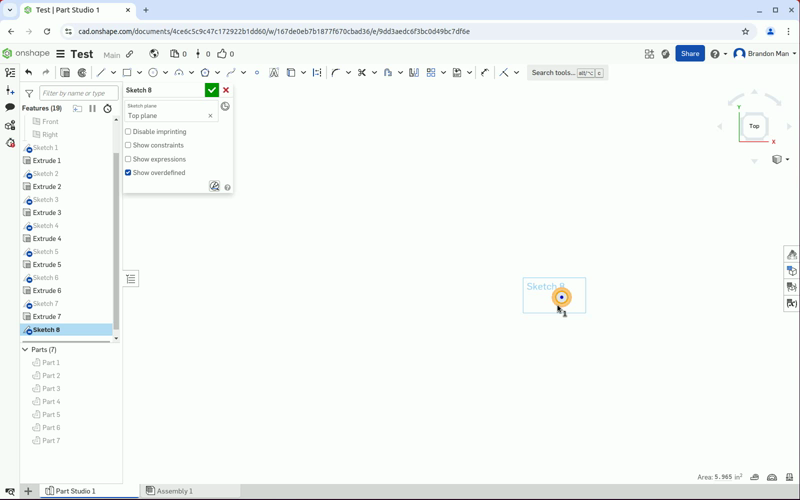
mouse_move(73, 352)
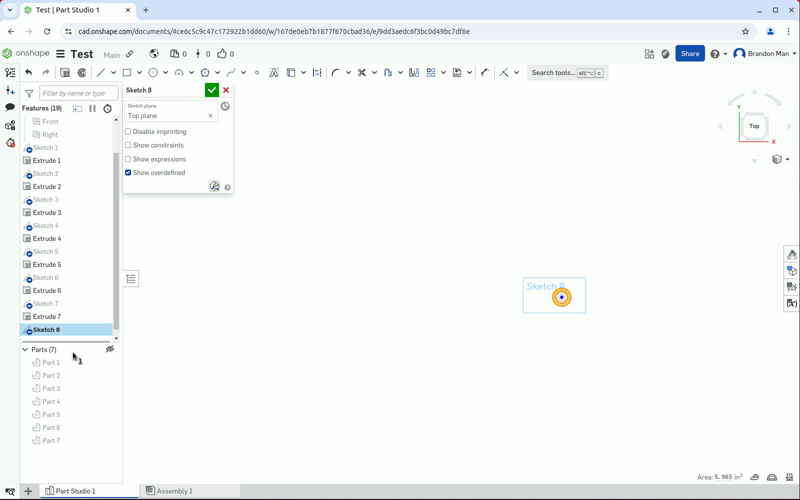
key(shift+y)
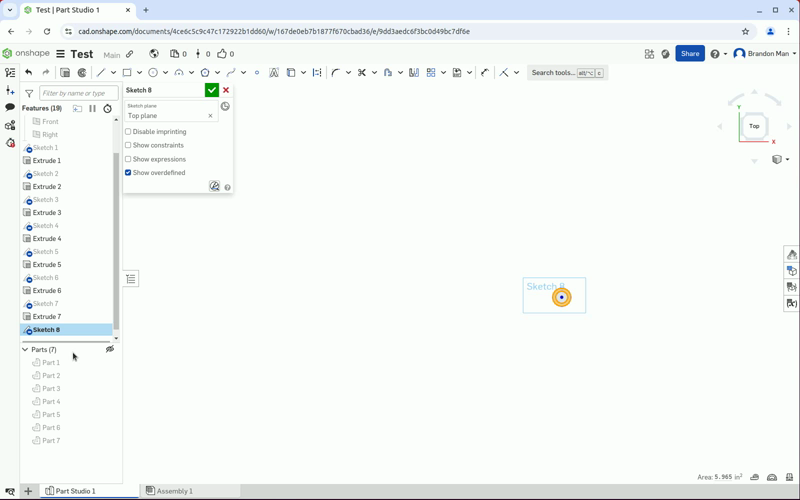
key(shift+e)
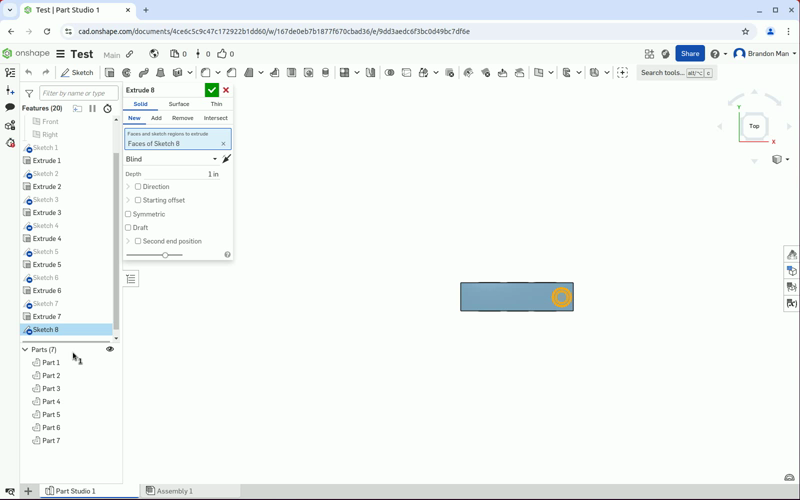
mouse_move(143, 106)
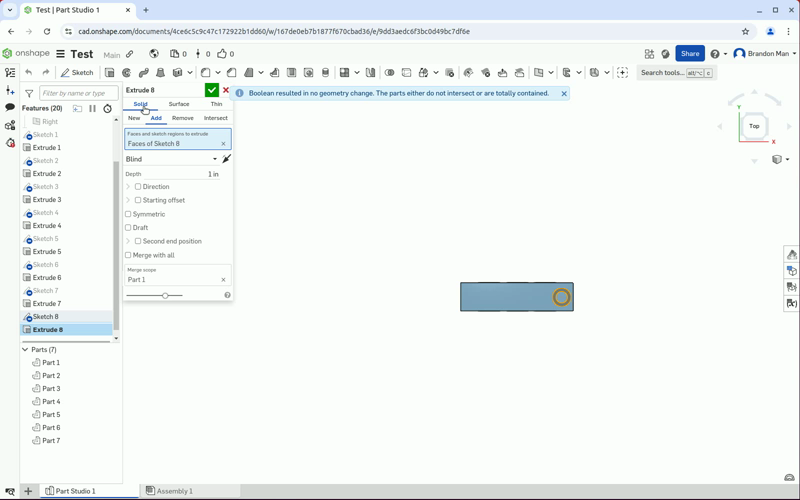
click(143, 106)
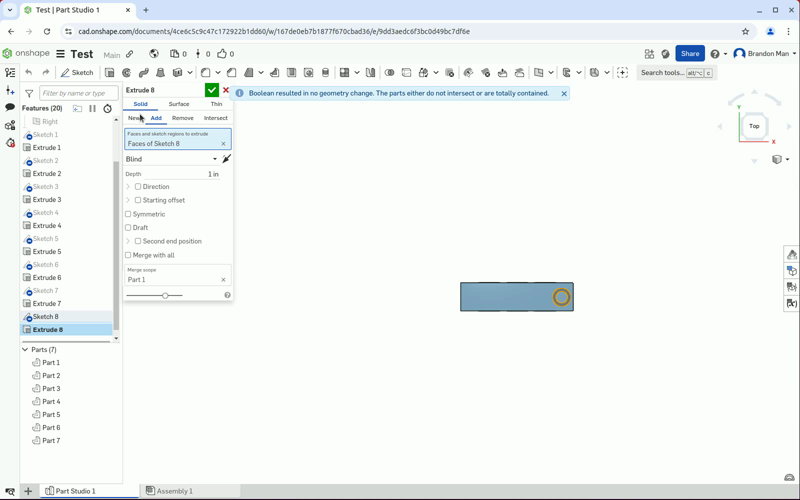
mouse_move(137, 120)
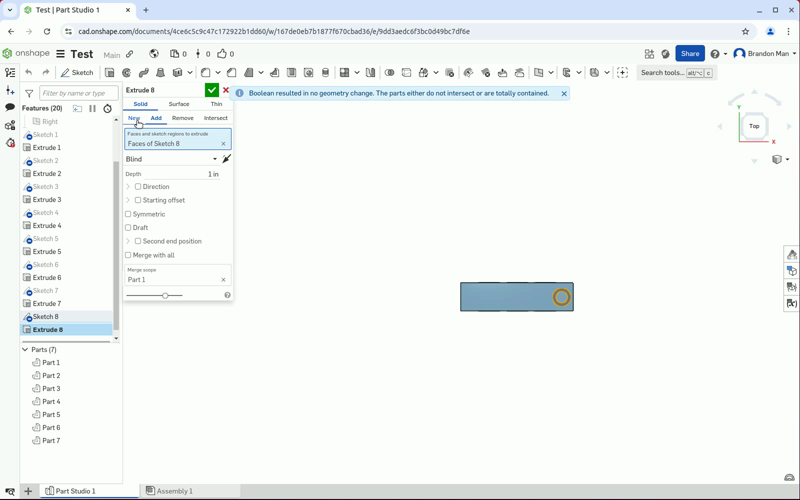
click(137, 120)
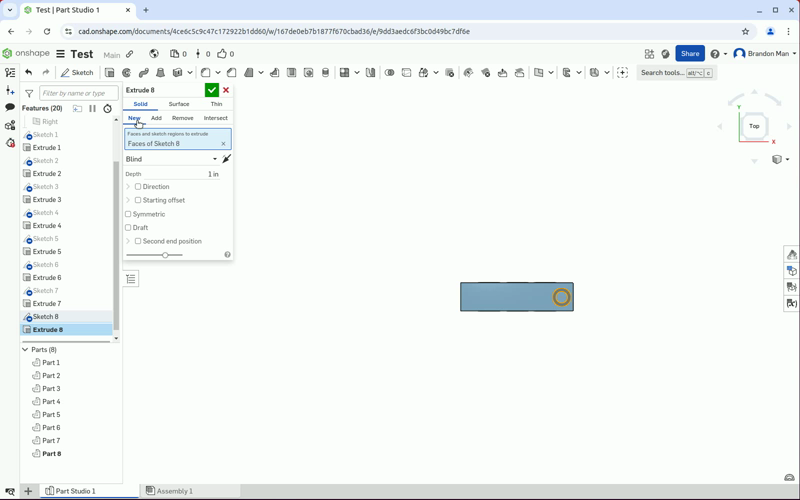
key(tab, 4)
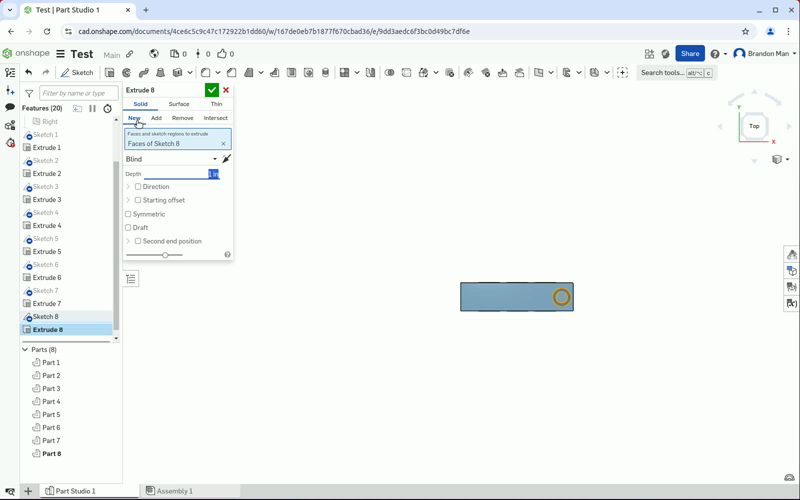
text(-1.444)
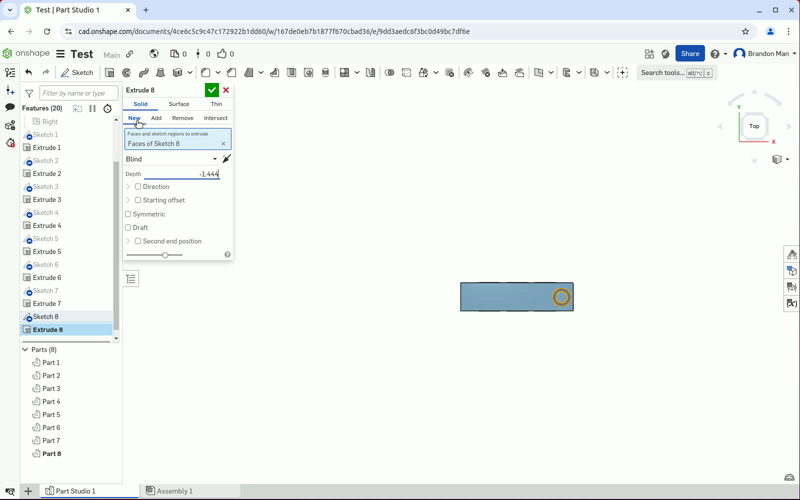
key(enter)
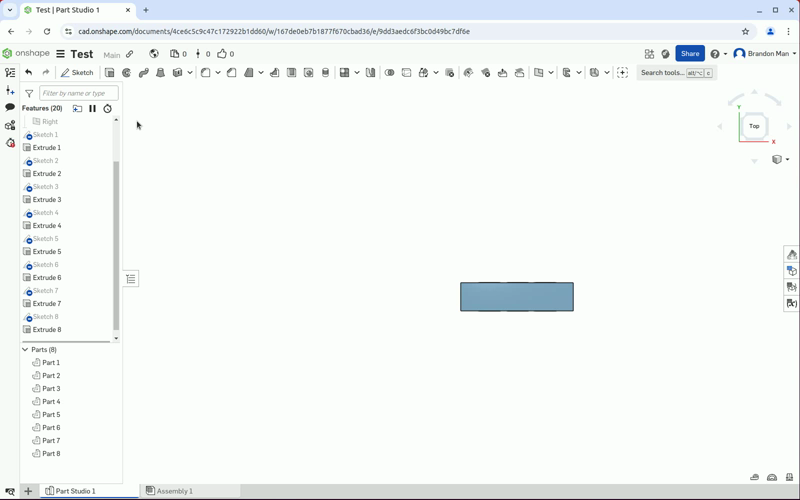
key(shift+h)
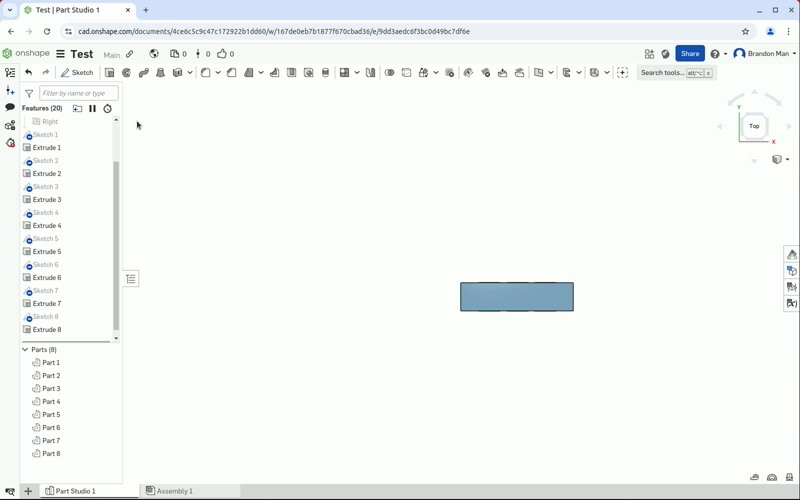
key(shift+h)
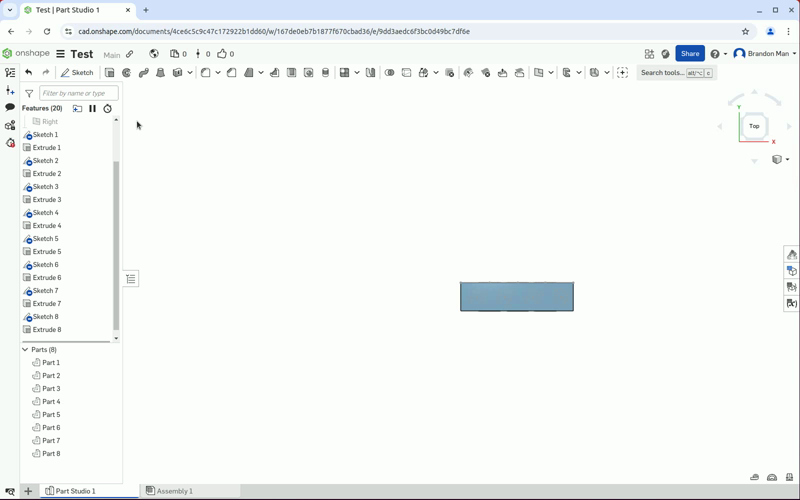
key(shift+7)
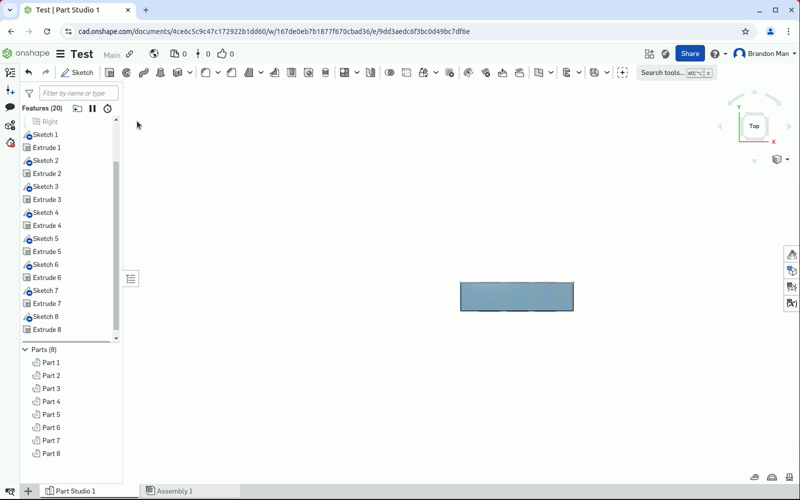
key(up, 3)
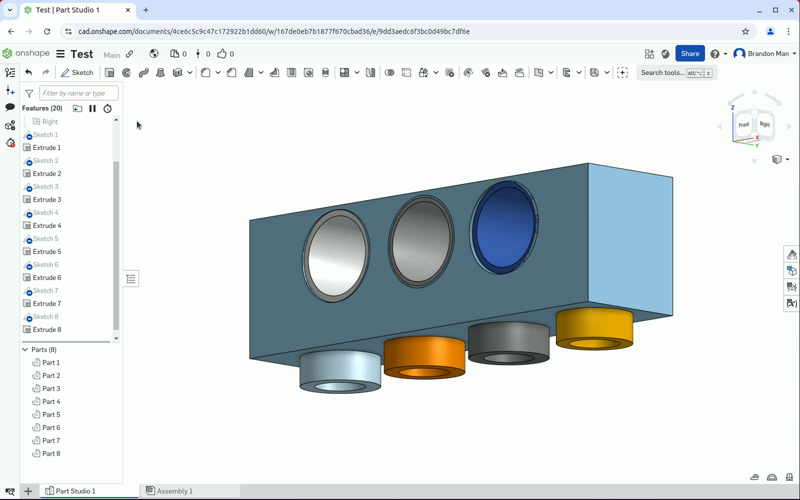
key(left, 3)
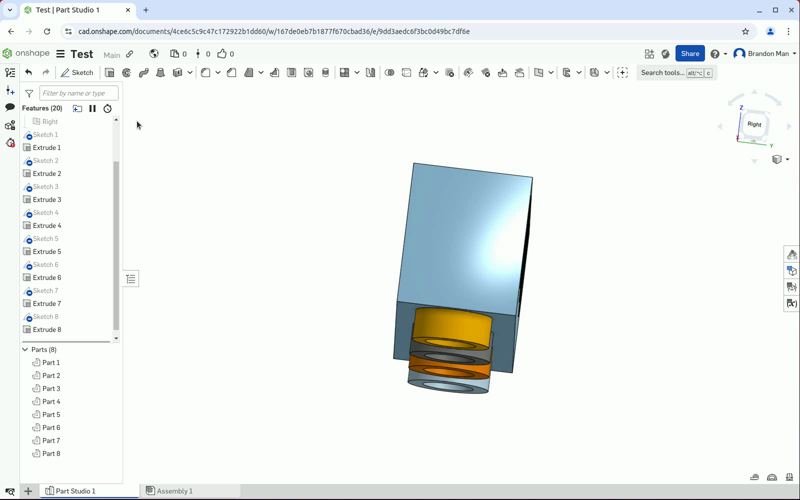
key(right, 3)
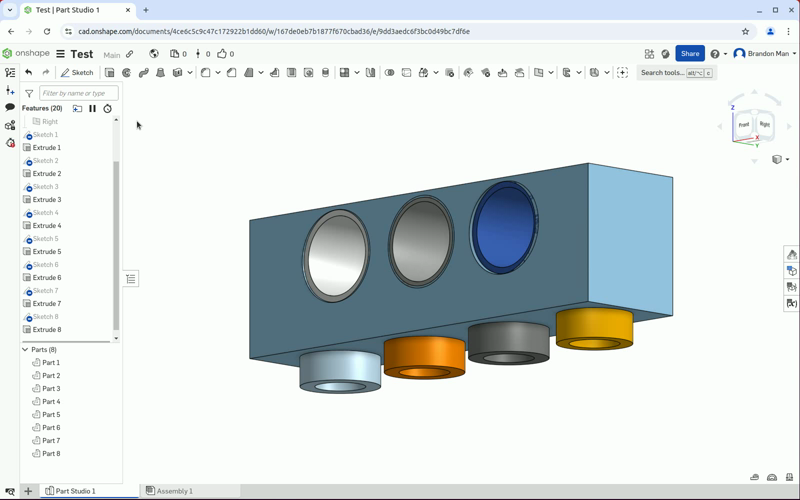
key(down, 3)
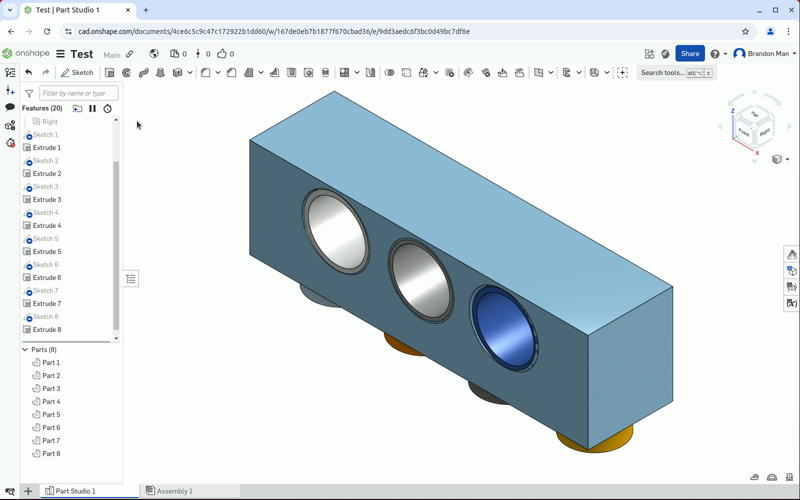
mouse_move(69, 137)
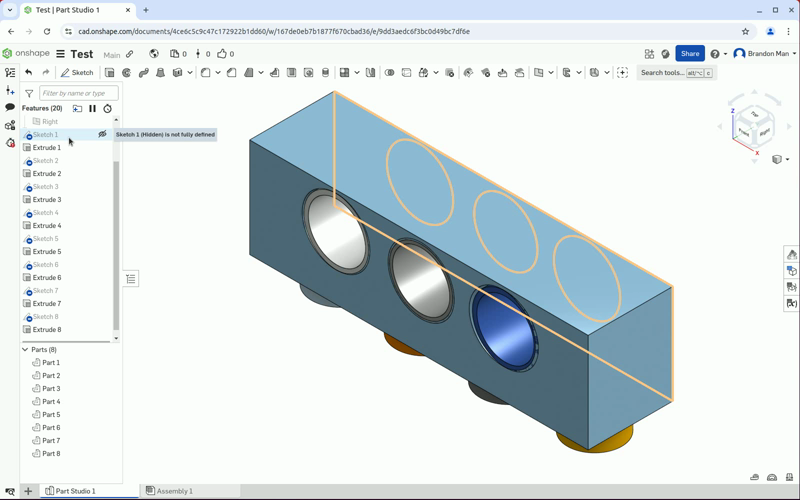
click(69, 137)